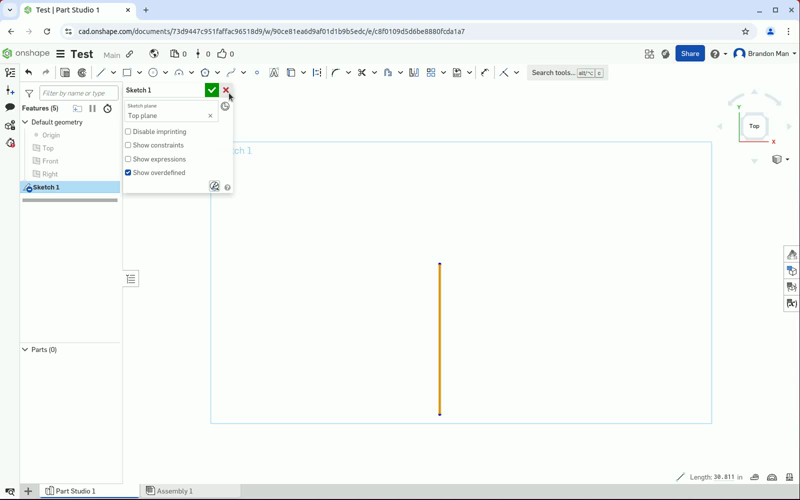
key(shift+h)
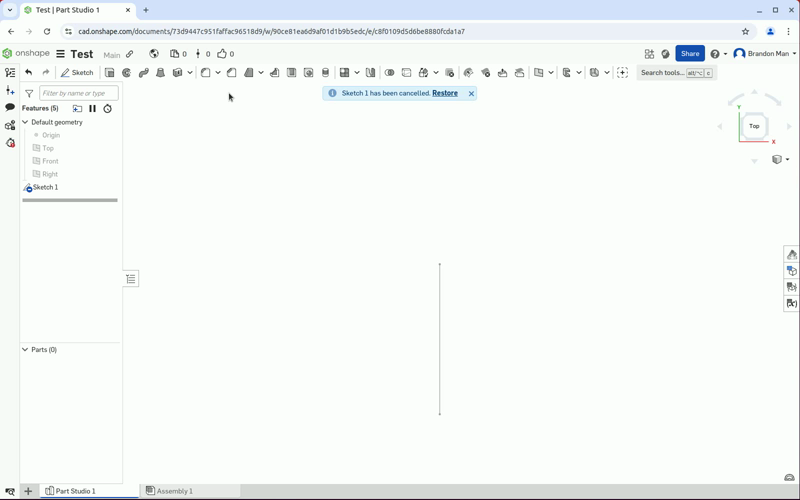
mouse_move(73, 352)
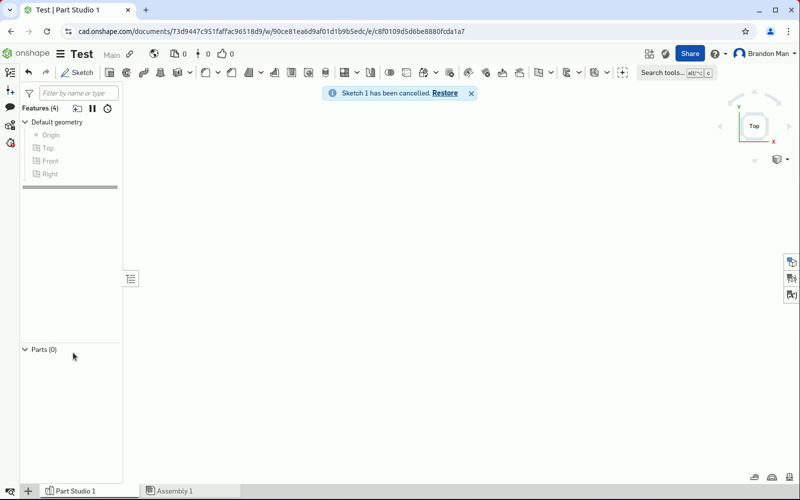
key(y)
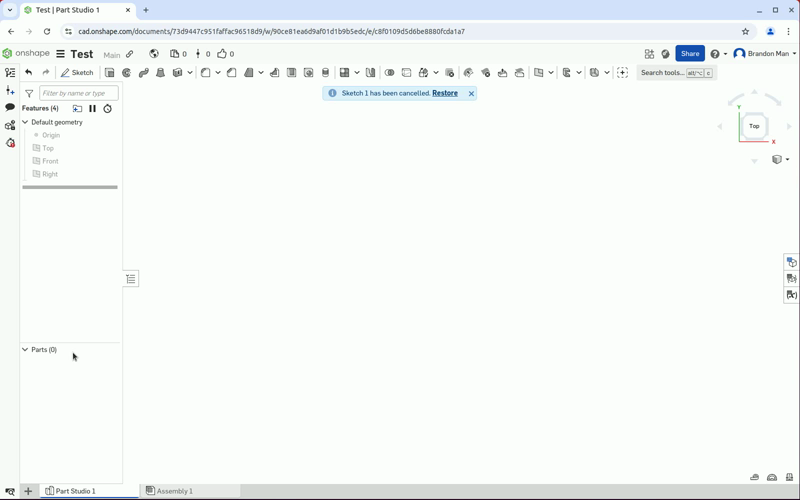
key(shift+p)
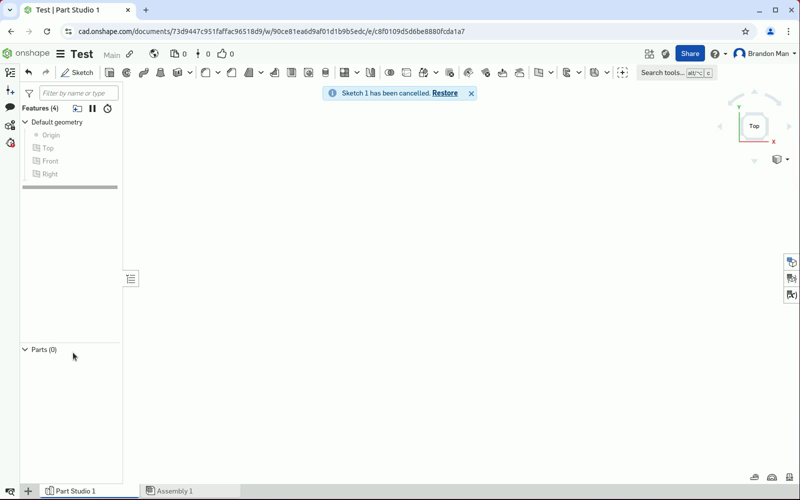
key(space)
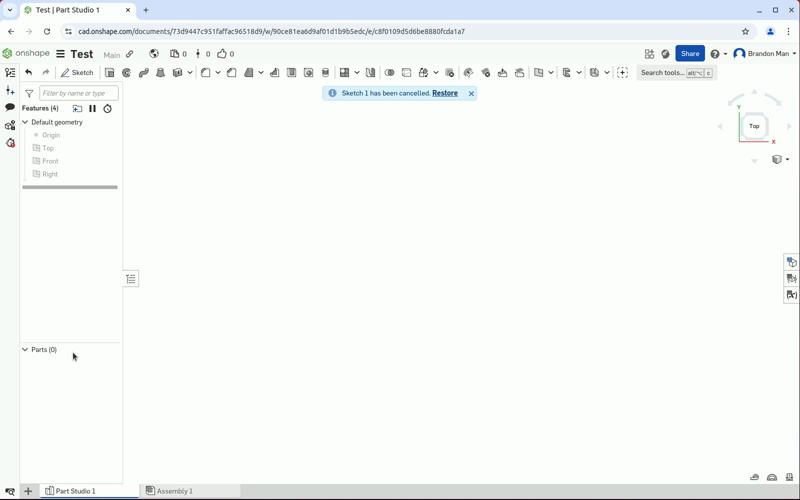
key_down(shift)
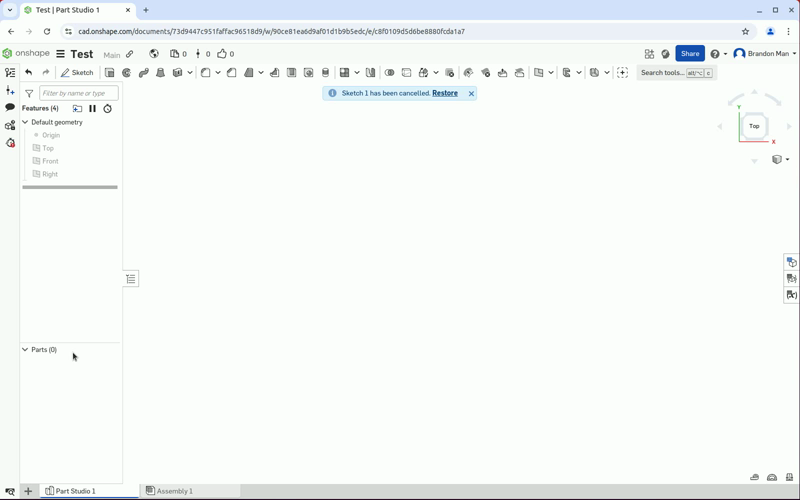
key(up)
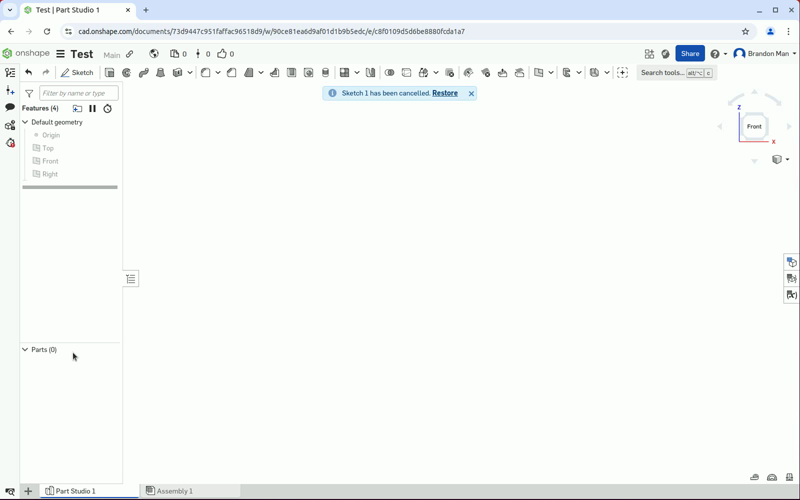
key_up(shift)
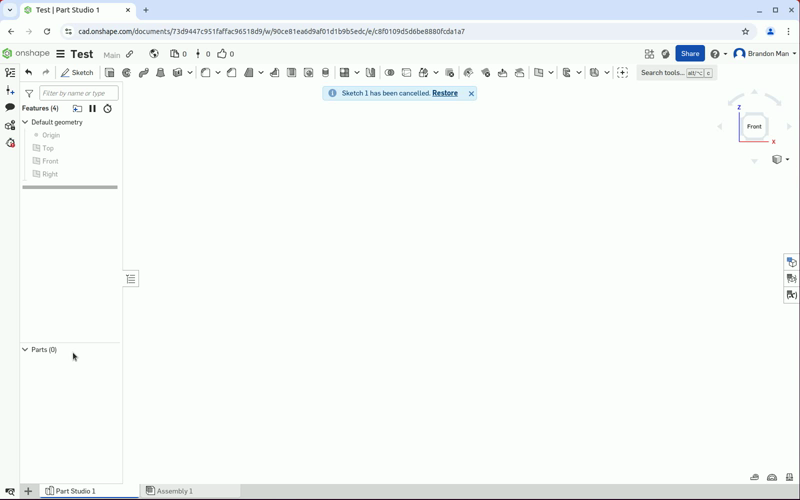
mouse_move(73, 352)
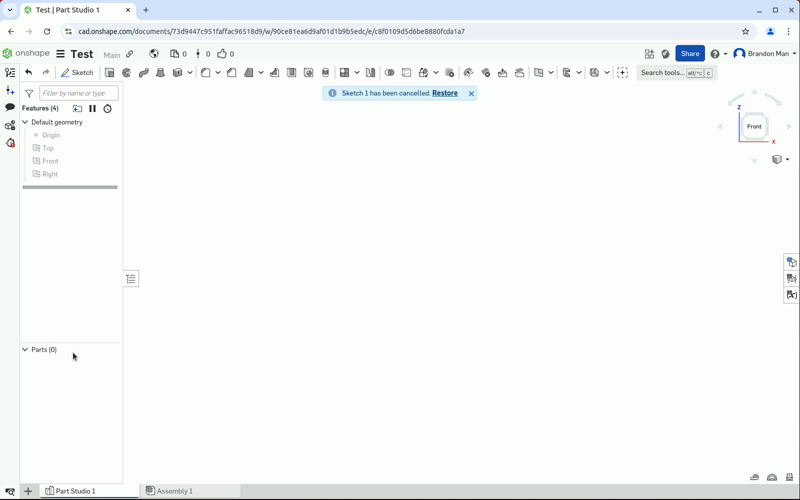
key(shift+y)
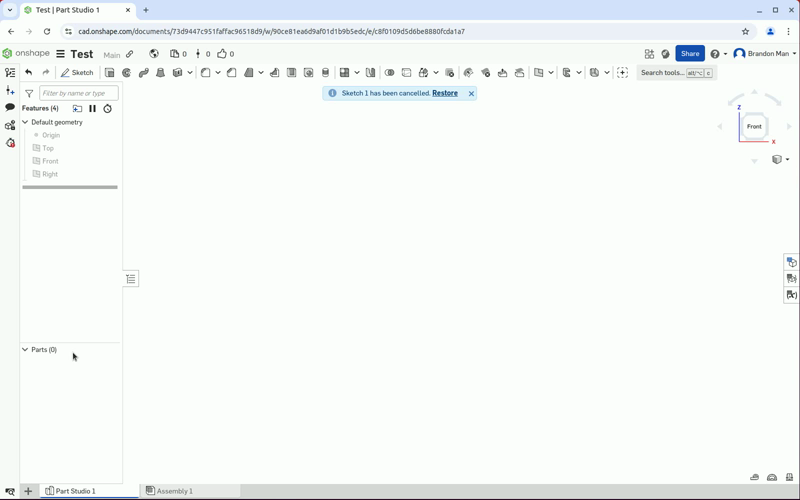
key(shift+s)
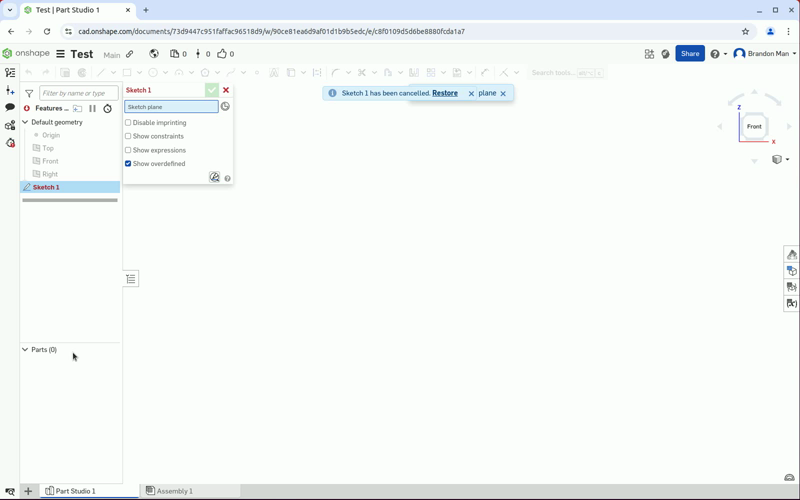
mouse_move(73, 163)
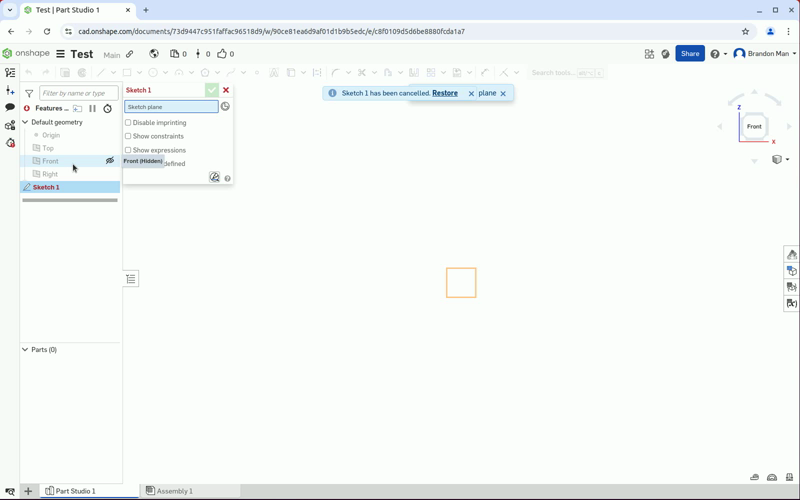
click(73, 163)
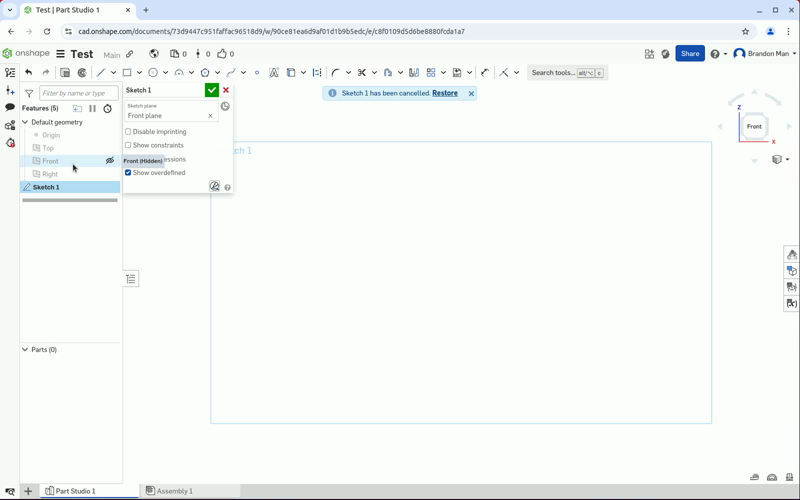
mouse_move(73, 352)
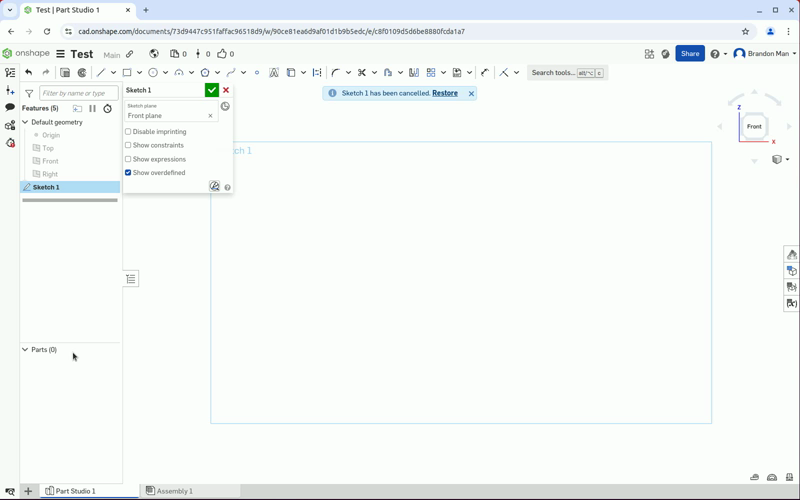
key(y)
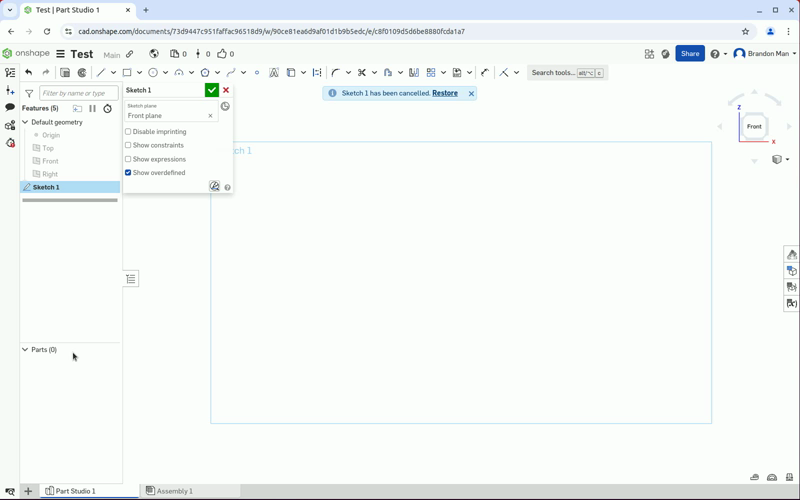
key(l)
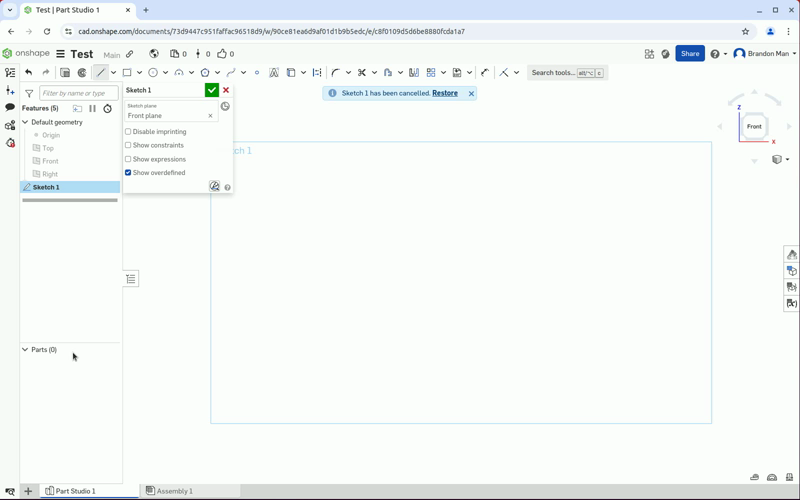
key_down(shift)
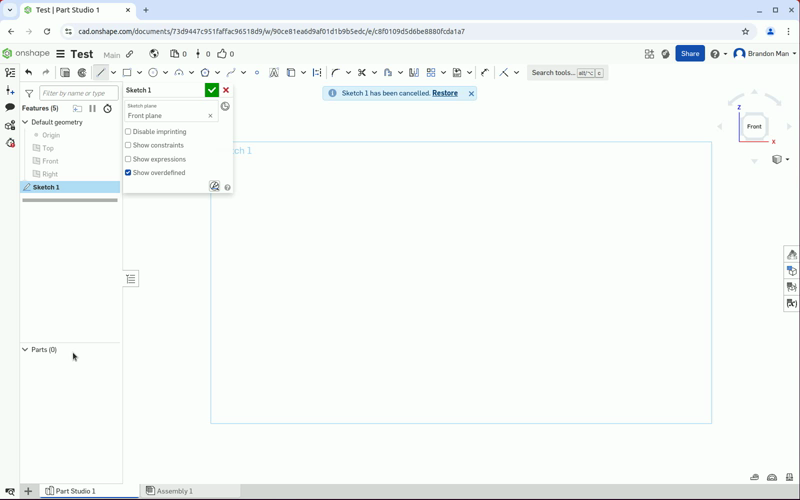
mouse_move(390, 325)
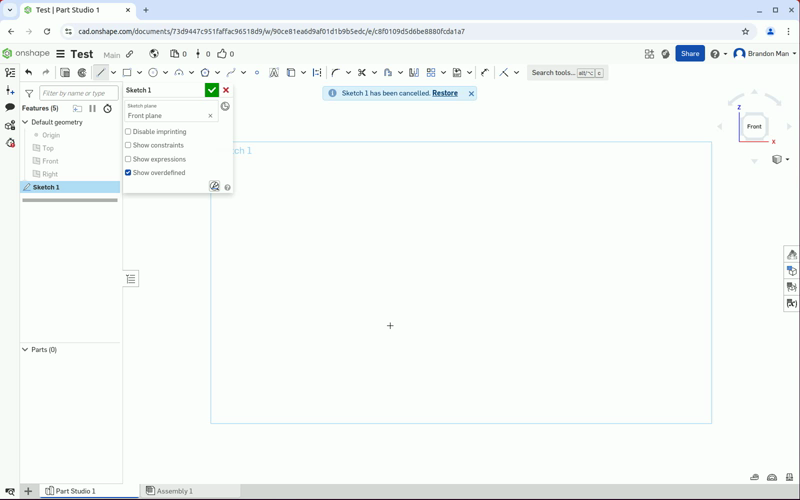
click(390, 325)
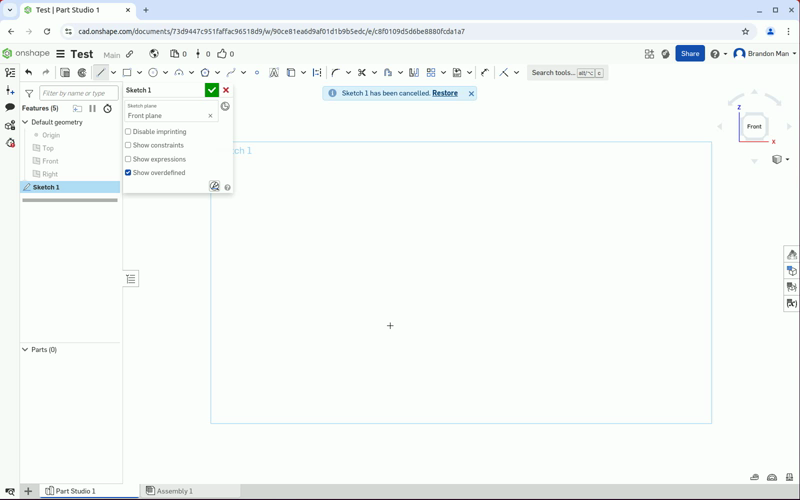
key_up(shift)
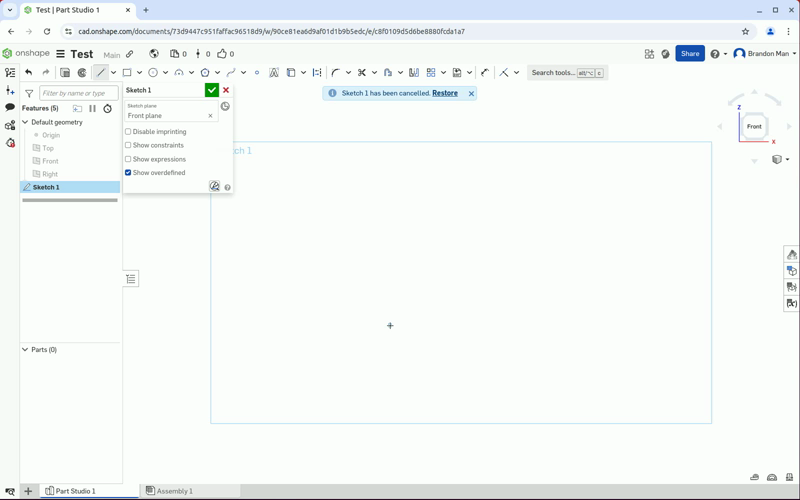
key_down(shift)
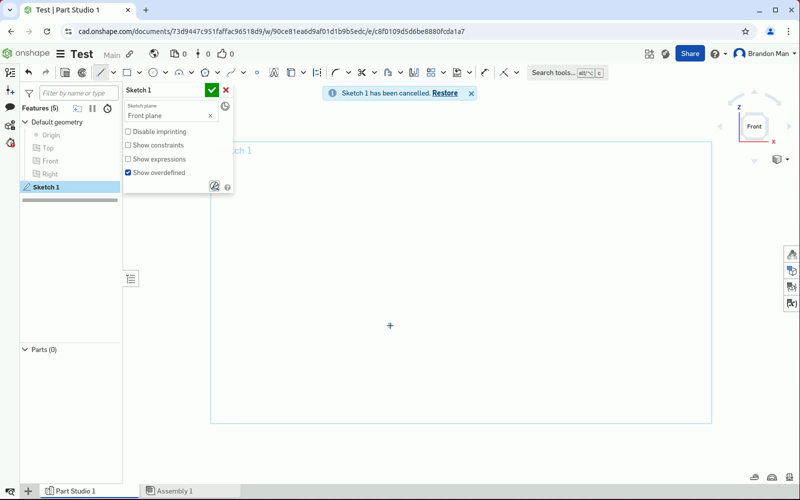
mouse_move(530, 325)
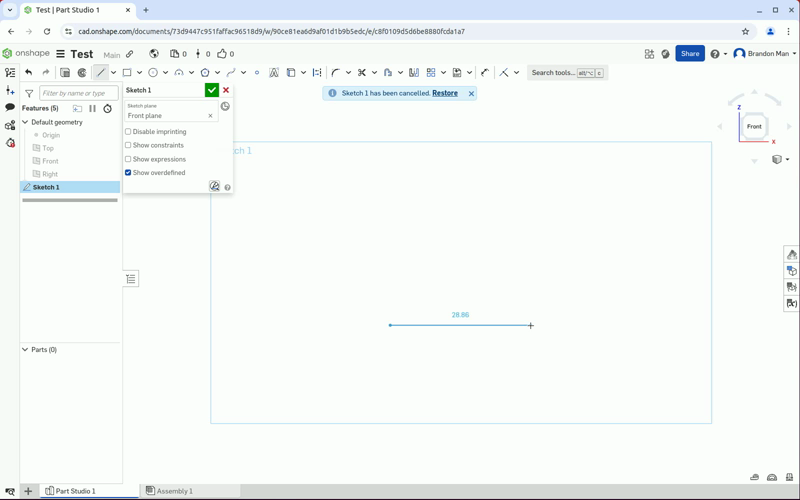
click(530, 325)
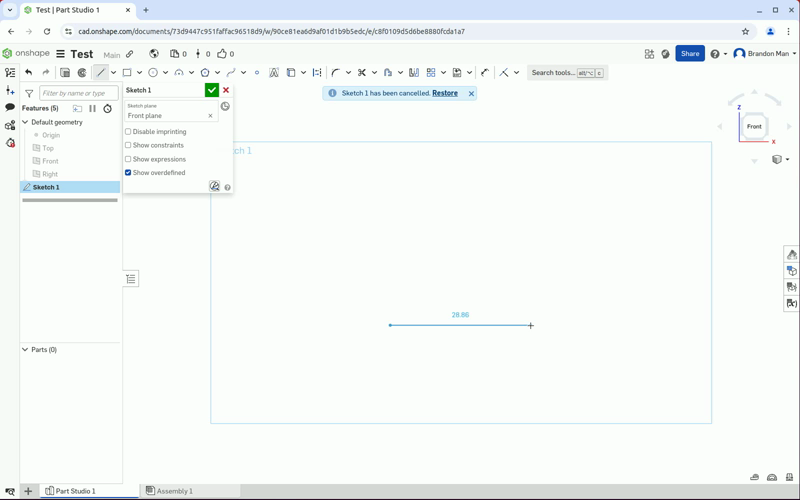
key_up(shift)
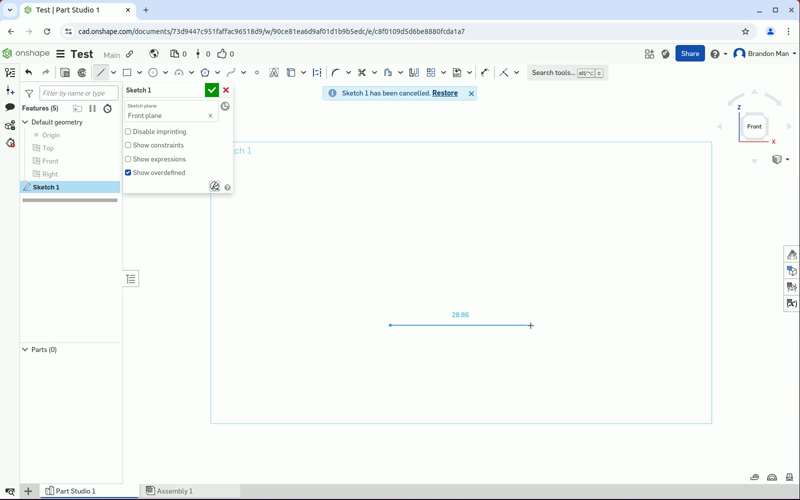
key_down(shift)
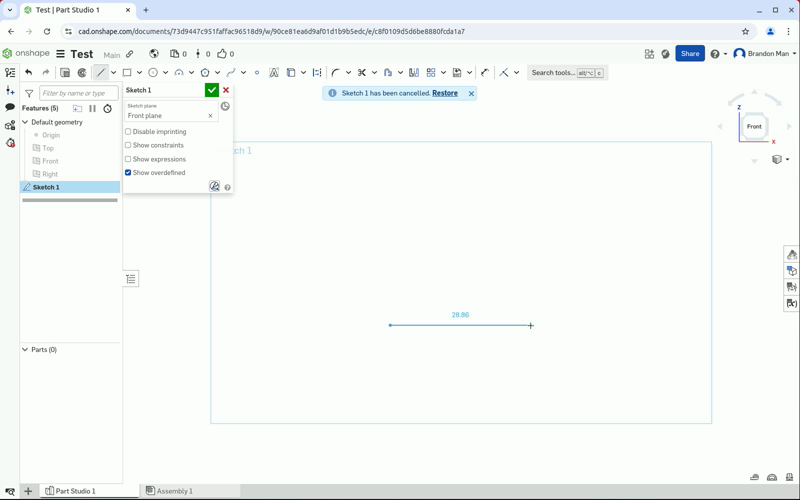
mouse_move(530, 240)
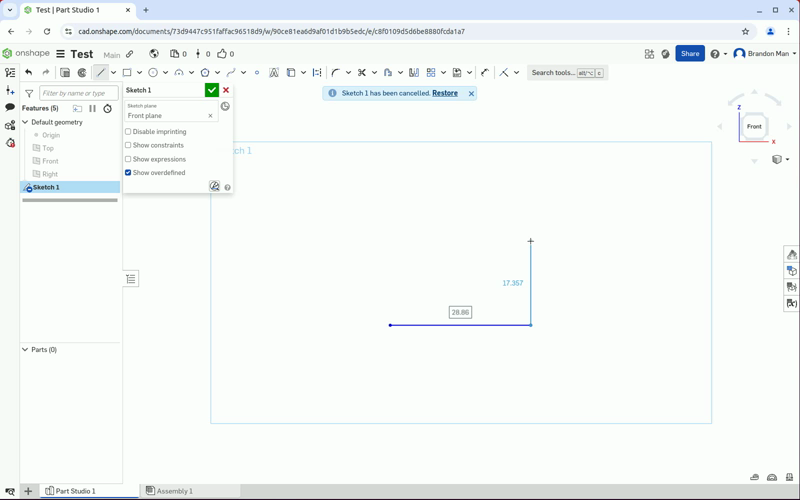
click(530, 240)
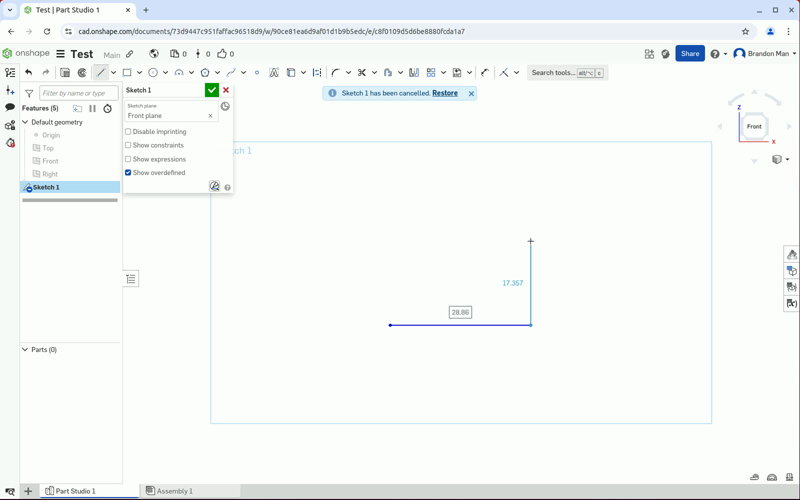
key_up(shift)
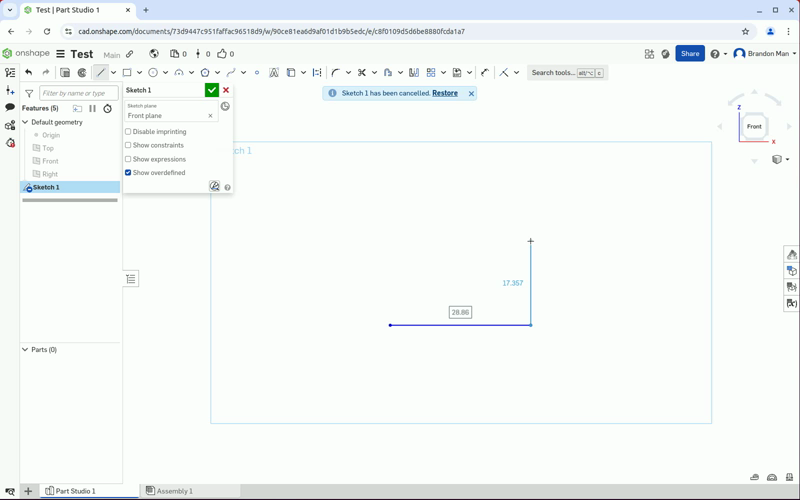
key_down(shift)
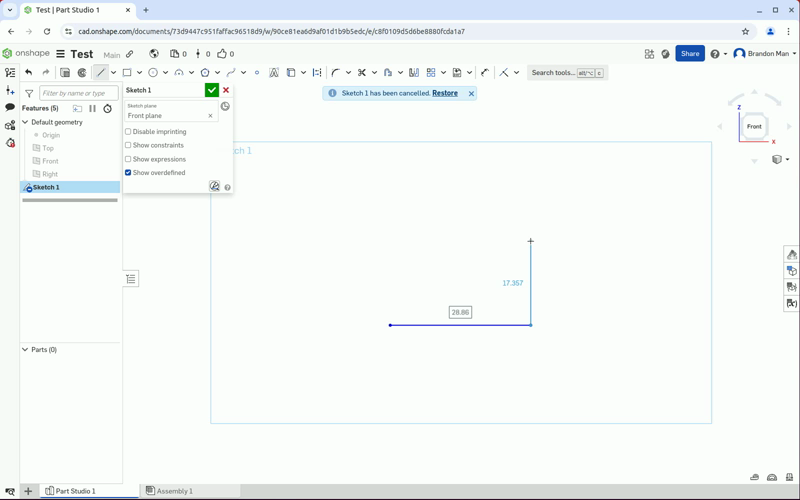
mouse_move(390, 240)
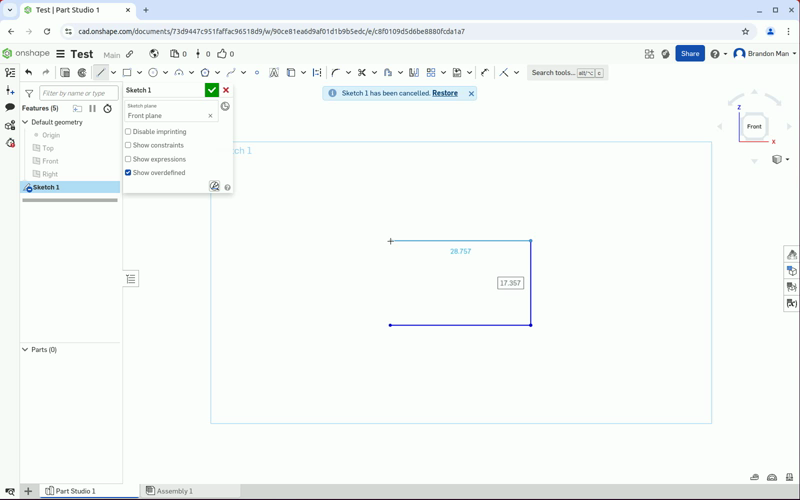
click(390, 240)
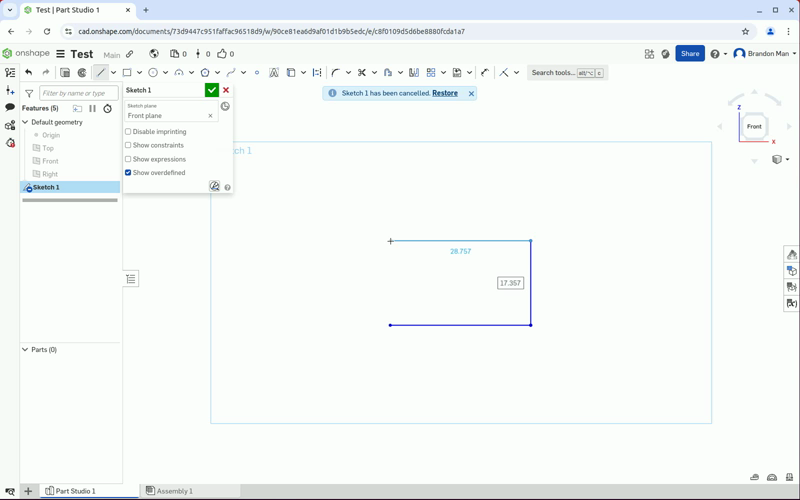
key_up(shift)
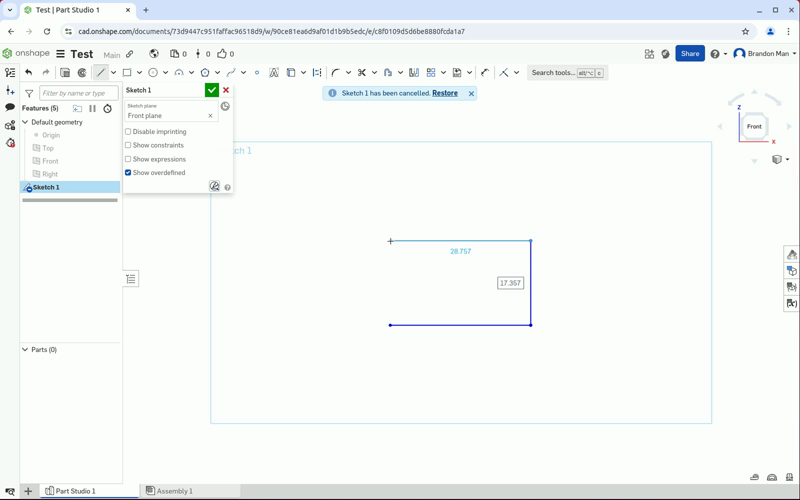
key_down(shift)
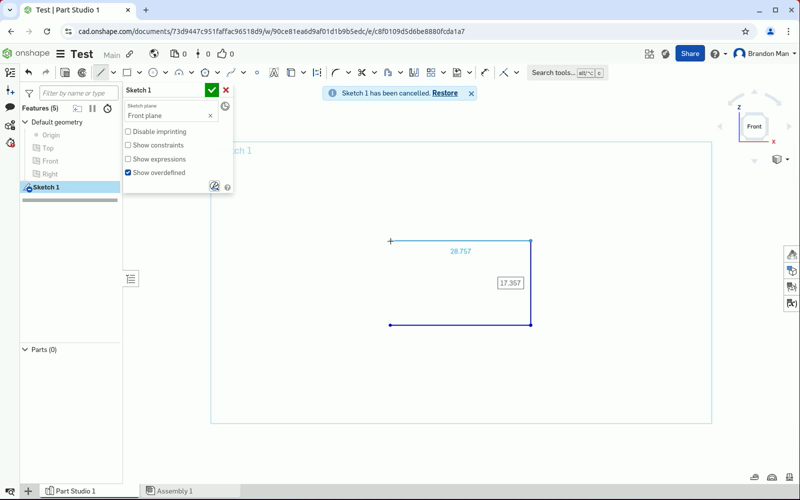
mouse_move(390, 325)
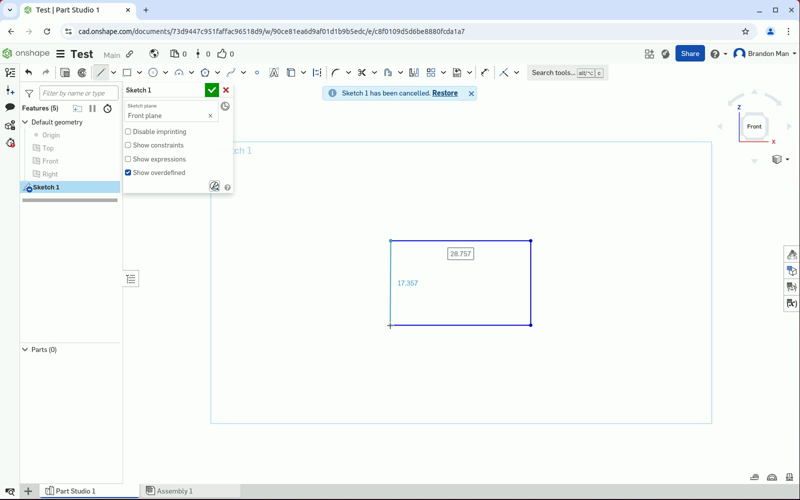
key_up(shift)
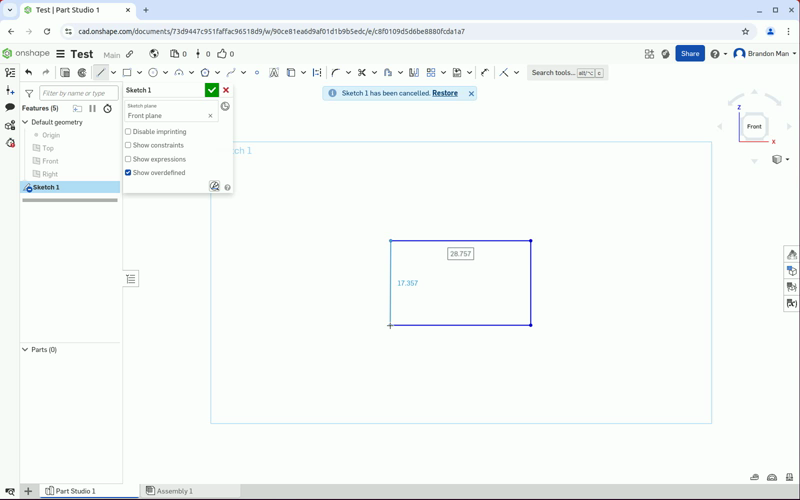
click(390, 325)
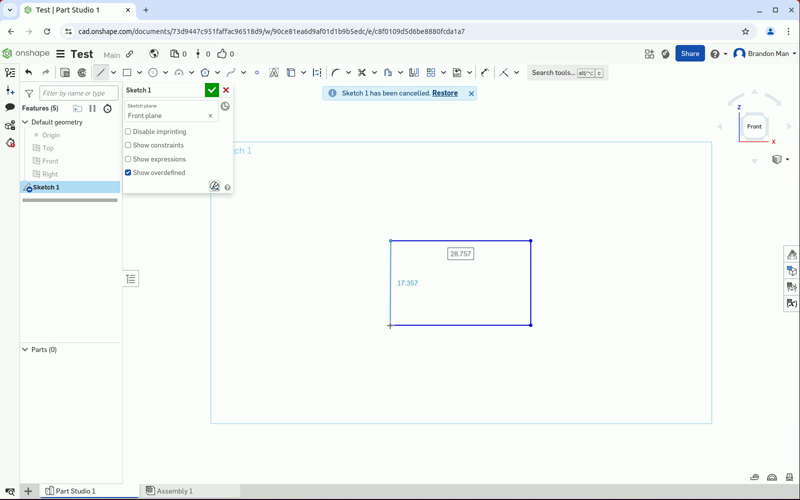
key(esc)
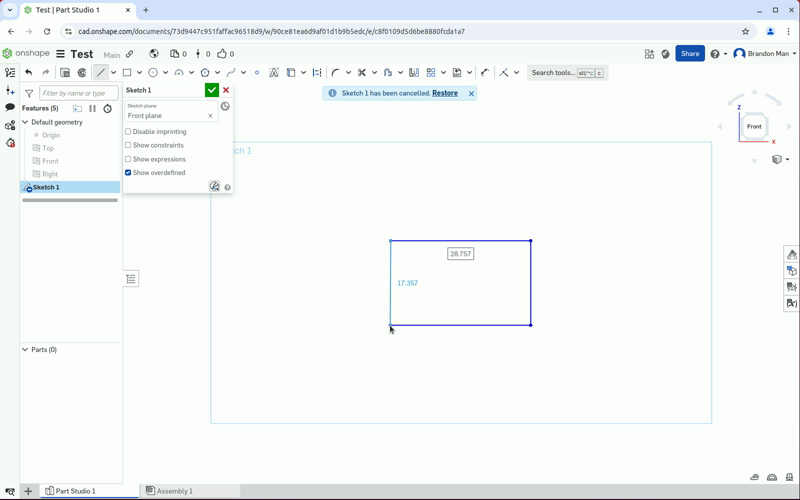
key(l)
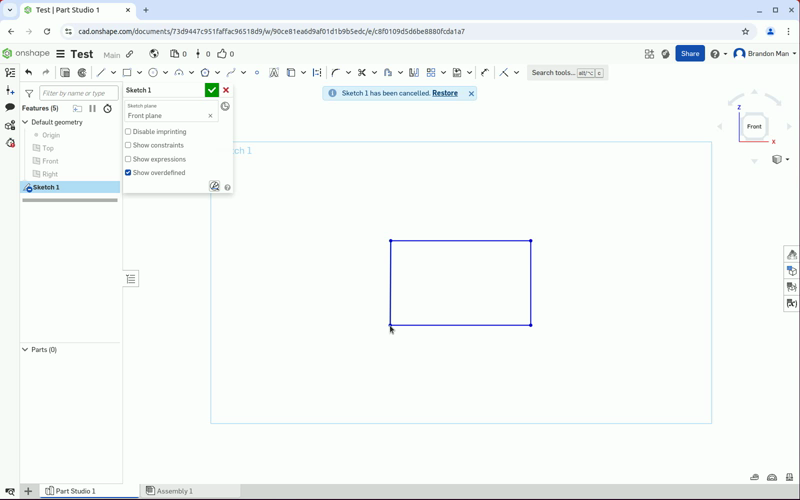
key_down(shift)
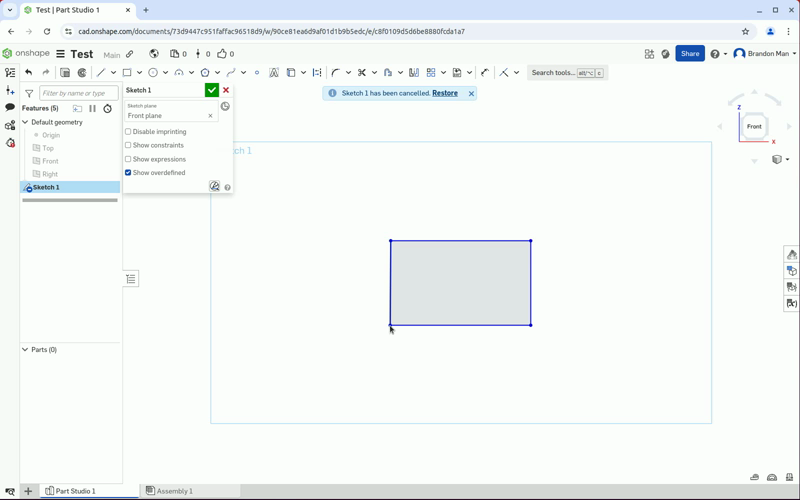
mouse_move(397, 317)
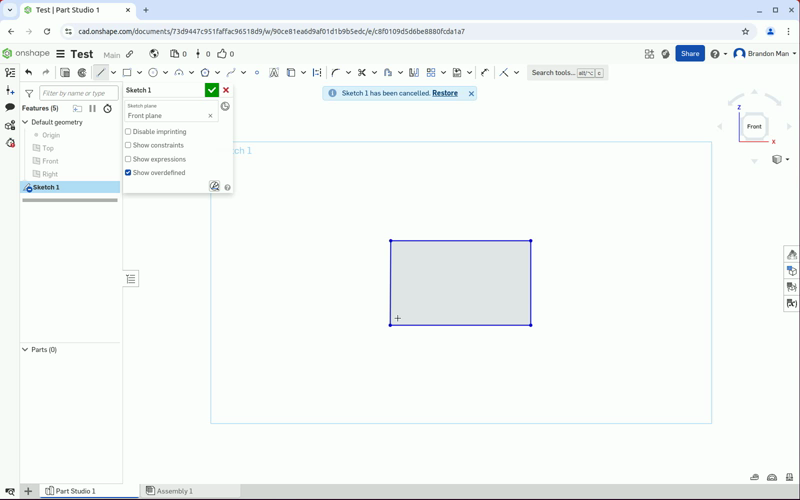
click(397, 317)
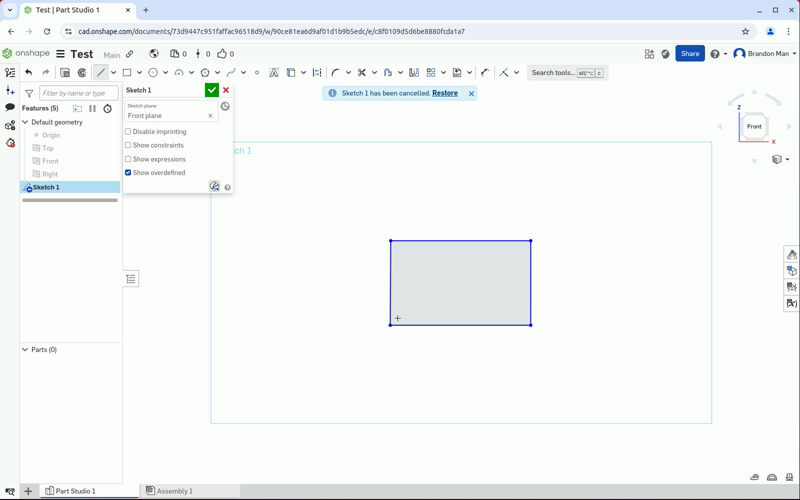
key_up(shift)
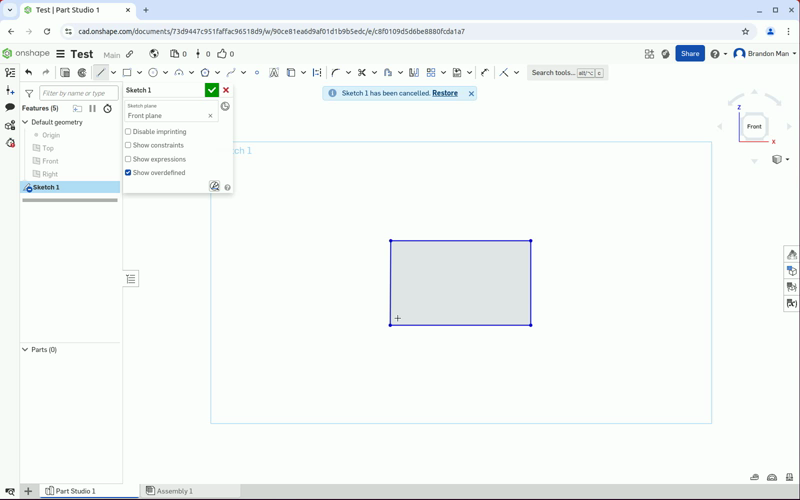
key_down(shift)
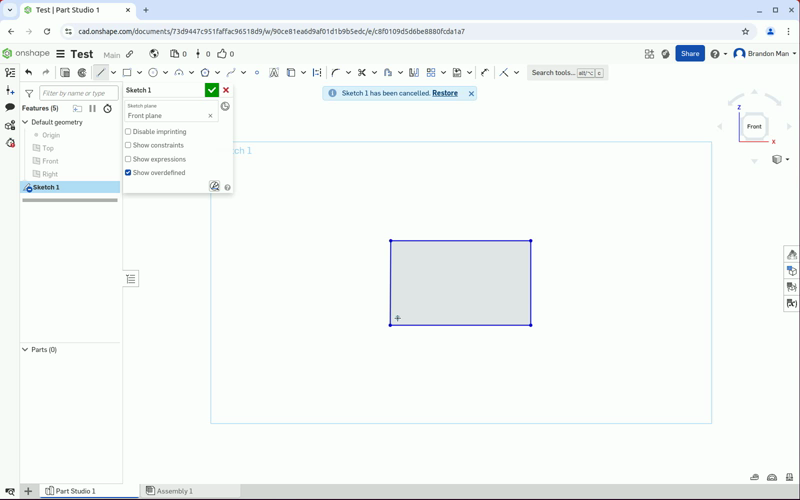
mouse_move(523, 317)
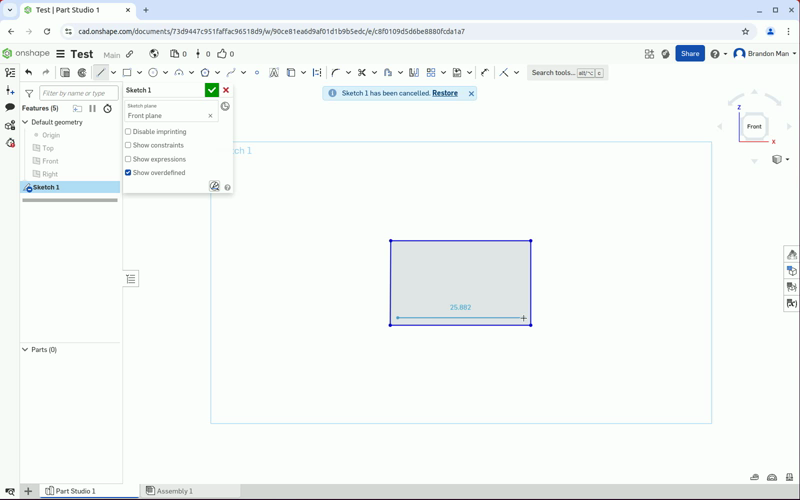
click(523, 317)
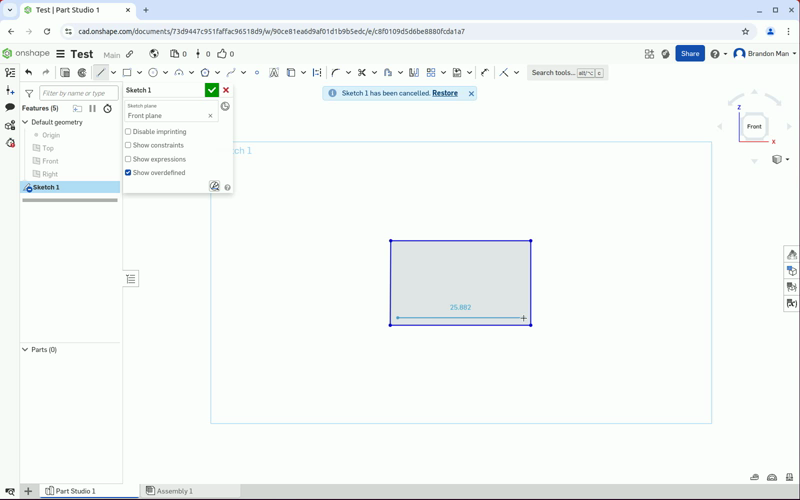
key_up(shift)
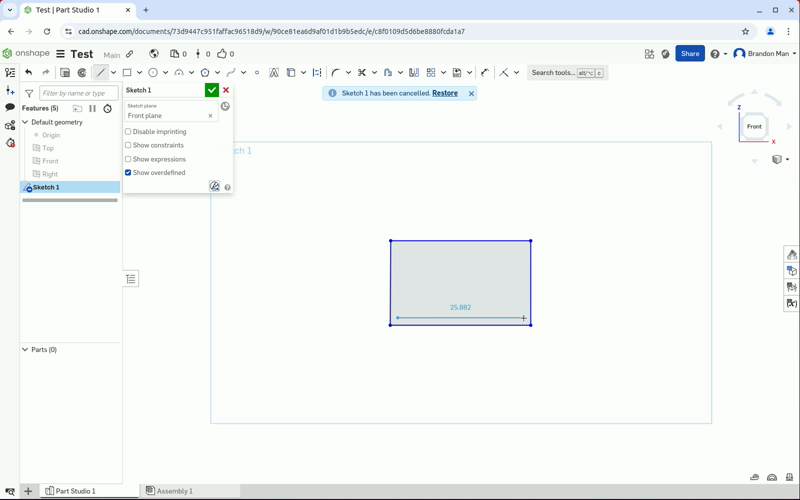
key_down(shift)
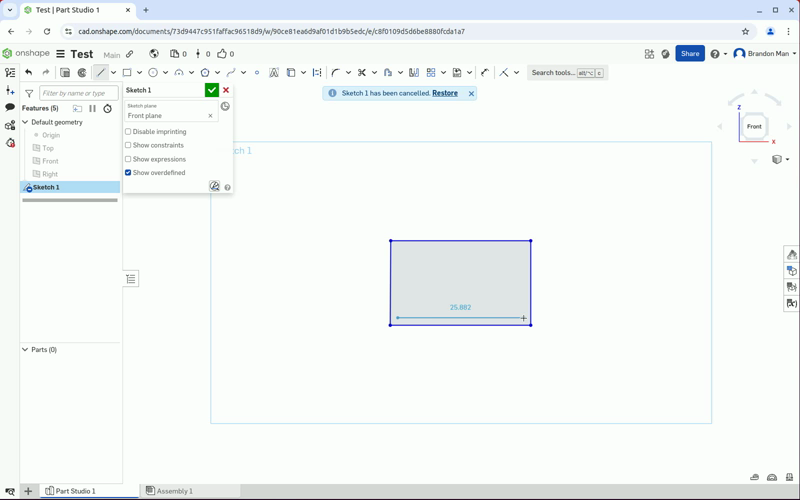
mouse_move(523, 248)
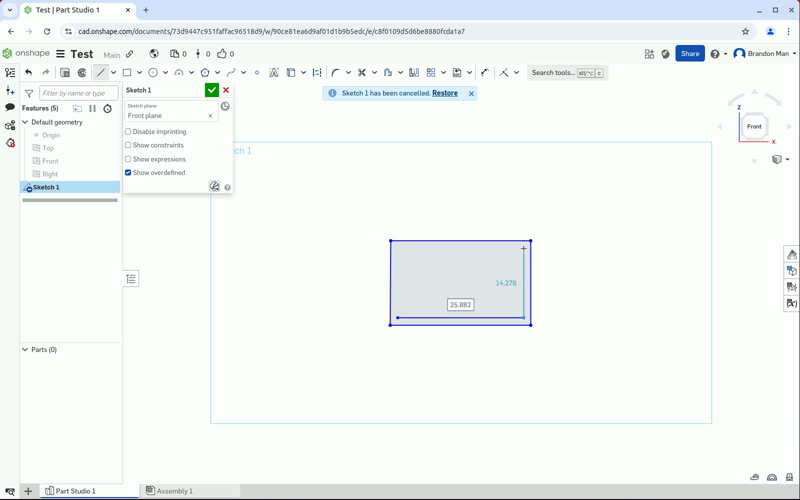
click(523, 248)
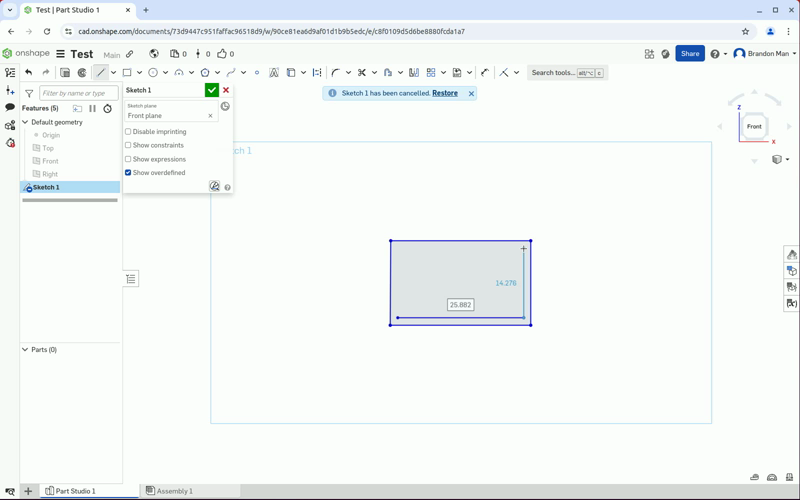
key_up(shift)
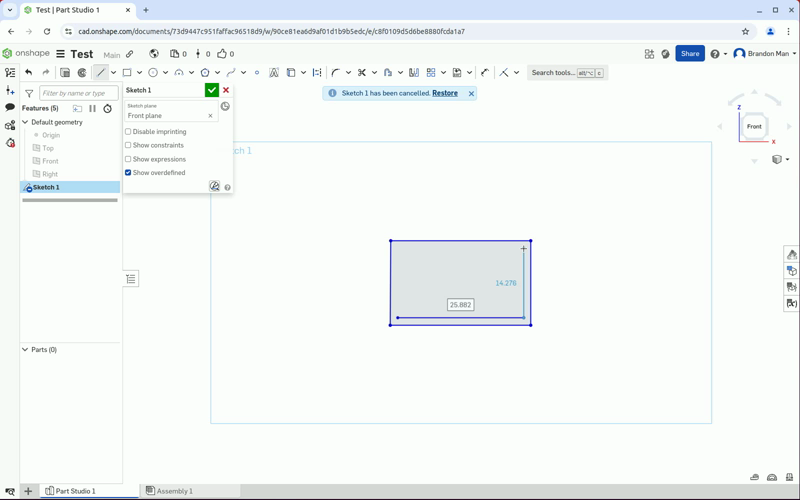
key_down(shift)
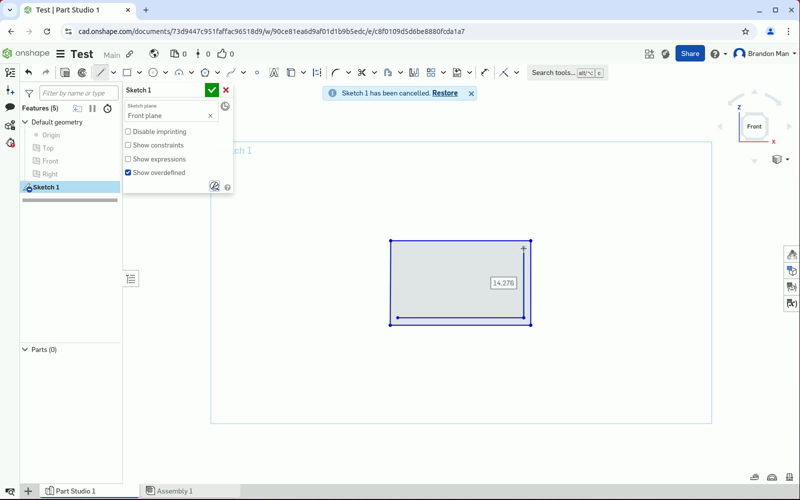
mouse_move(397, 248)
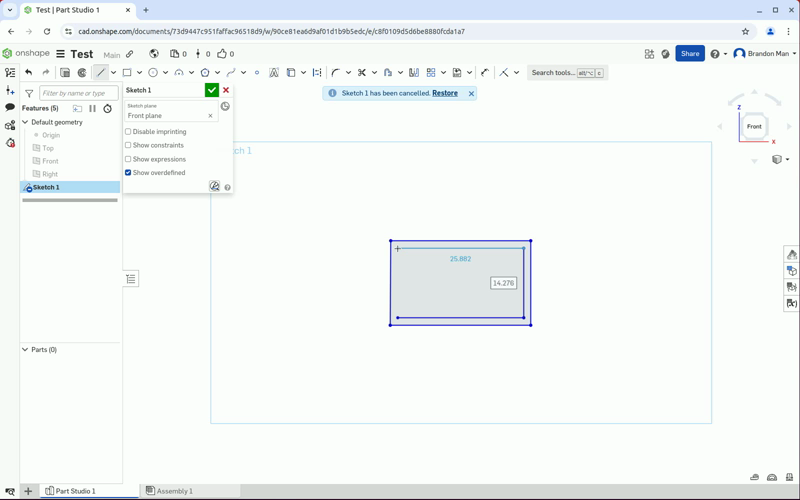
click(397, 248)
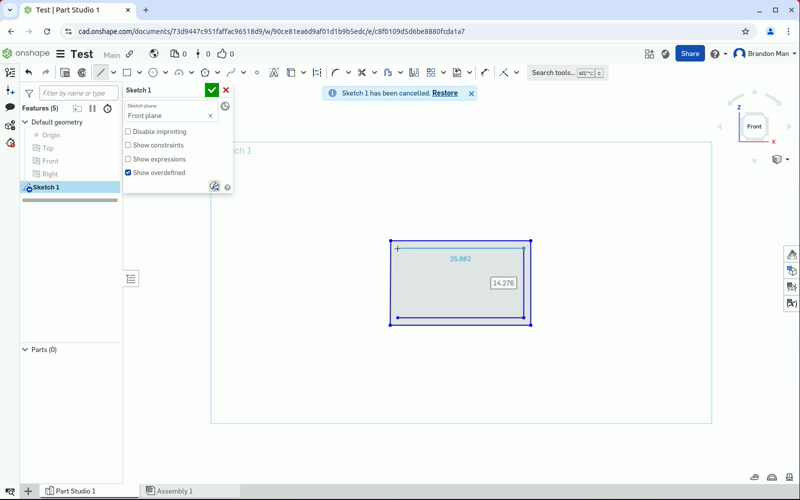
key_up(shift)
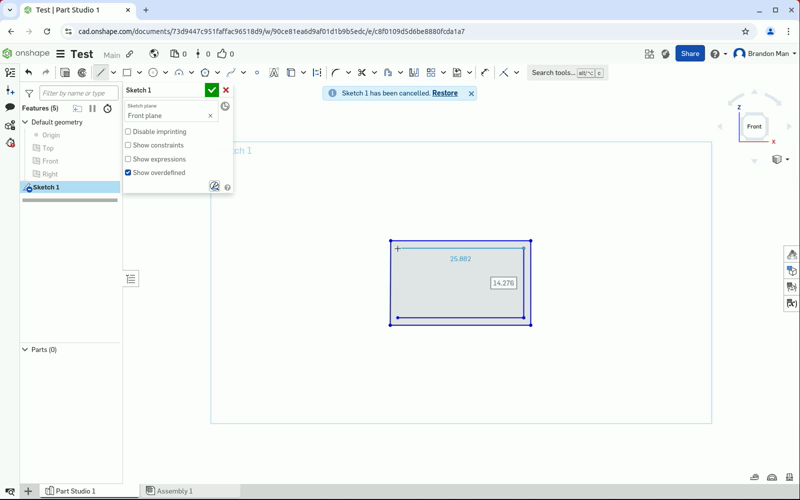
key_down(shift)
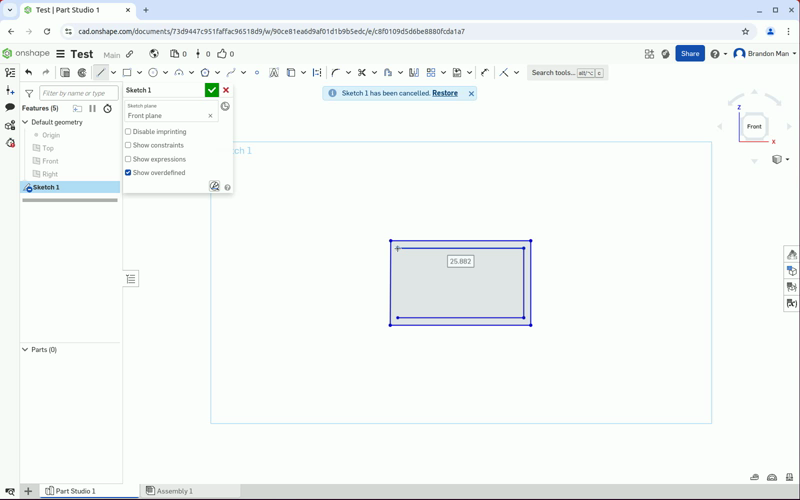
mouse_move(397, 317)
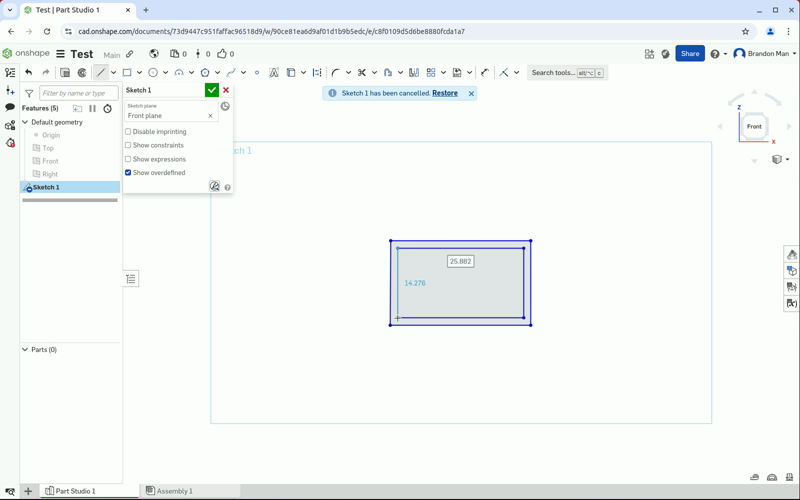
key_up(shift)
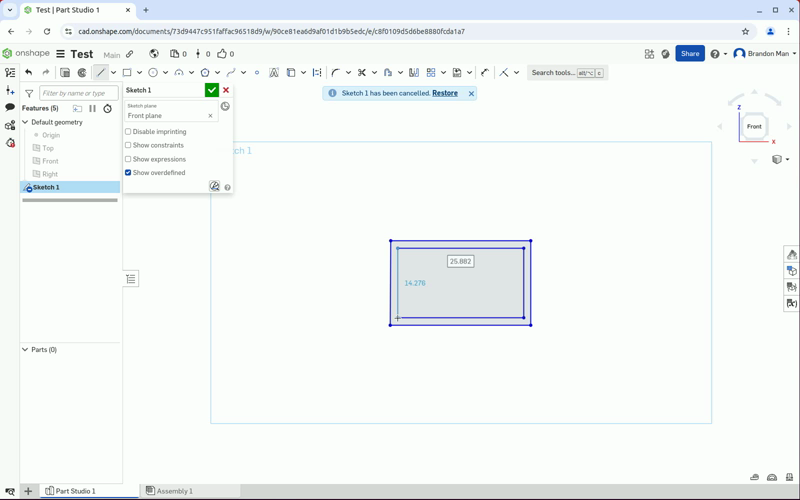
click(397, 317)
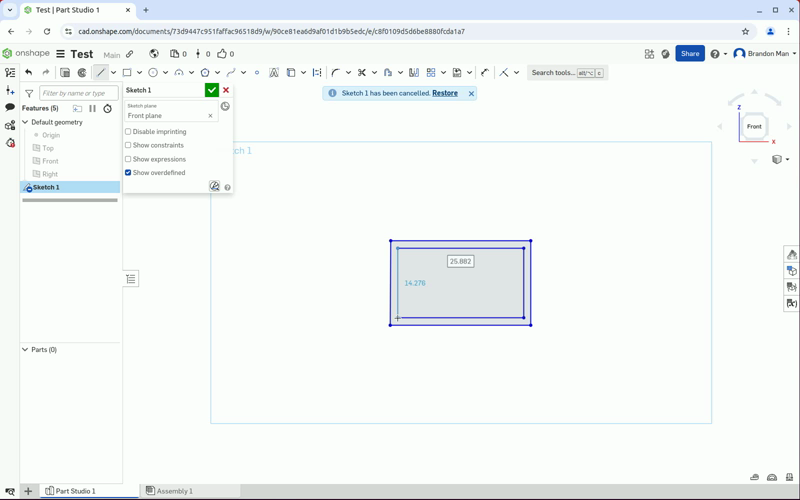
key(esc)
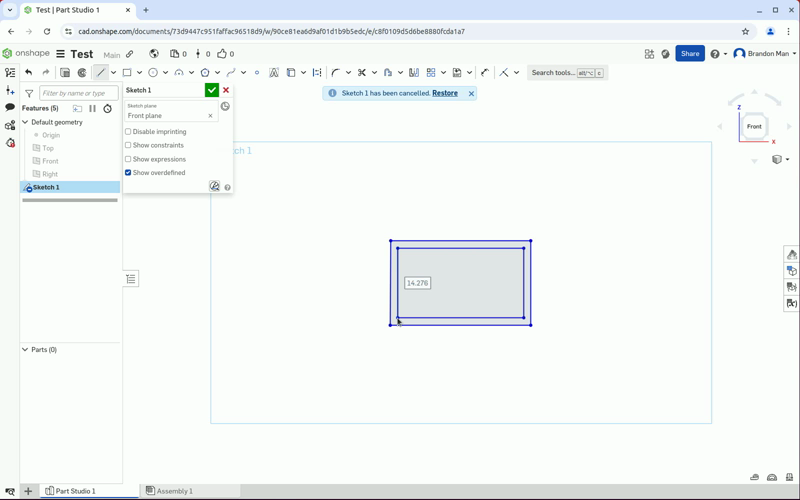
mouse_move(393, 256)
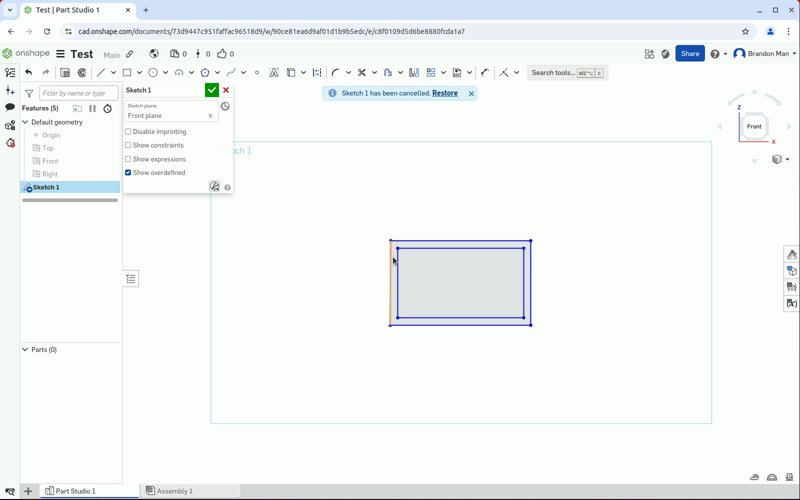
click(393, 256)
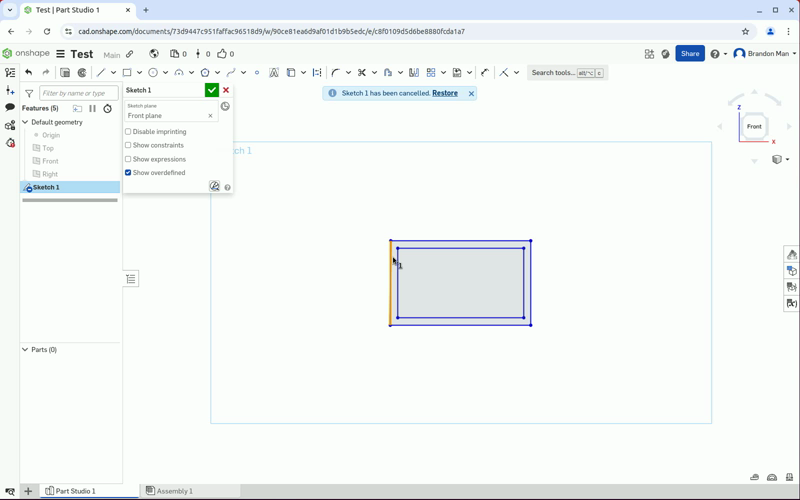
mouse_move(73, 352)
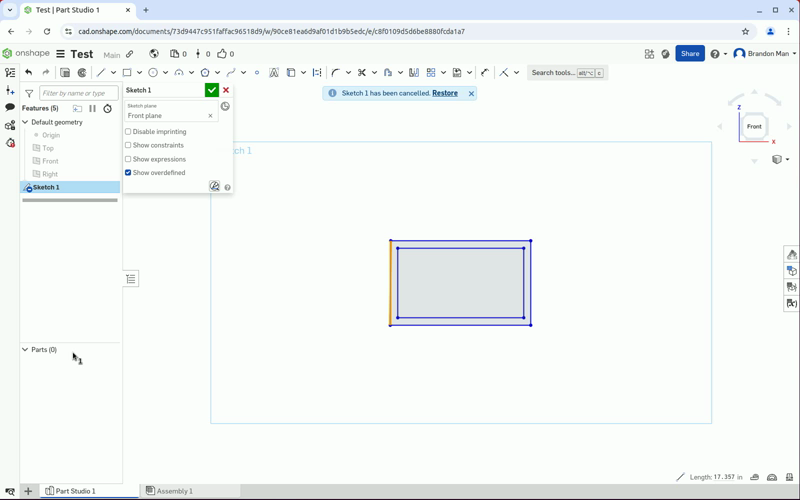
key(shift+y)
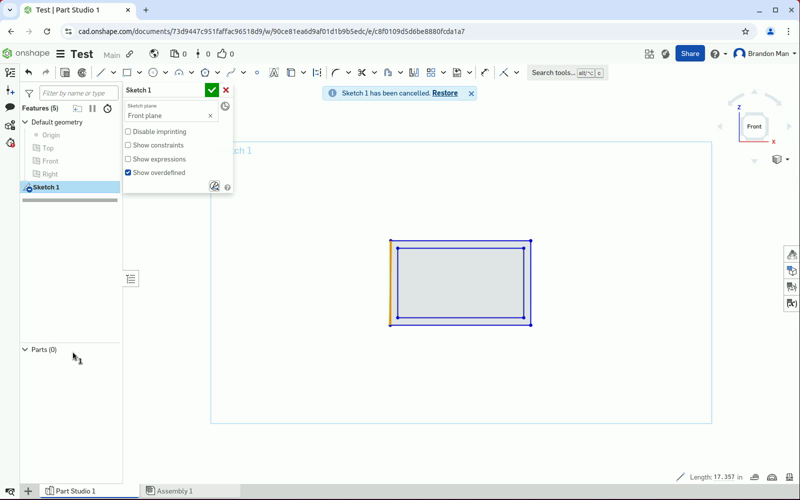
key(shift+e)
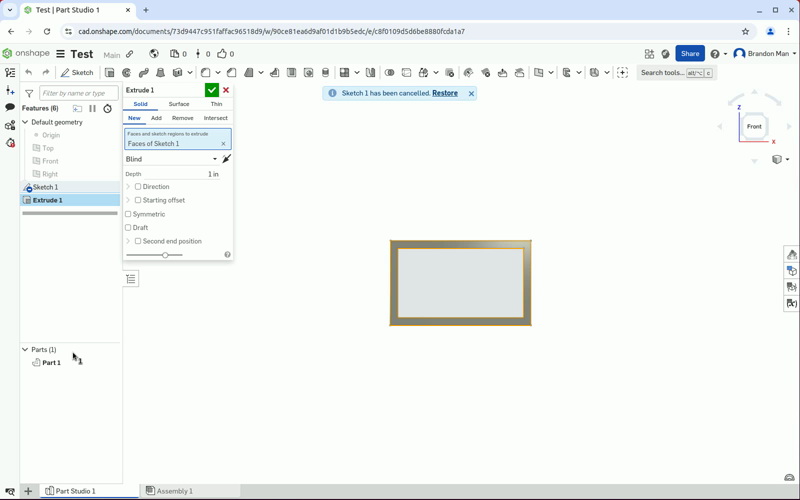
mouse_move(143, 106)
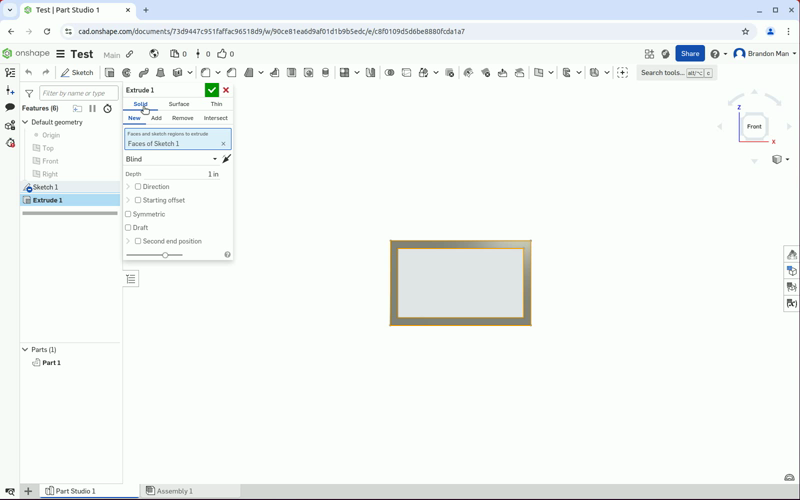
click(143, 106)
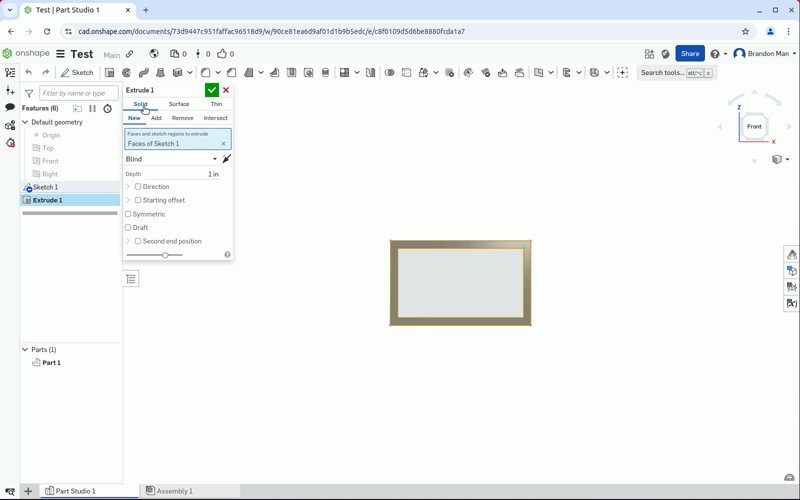
mouse_move(137, 120)
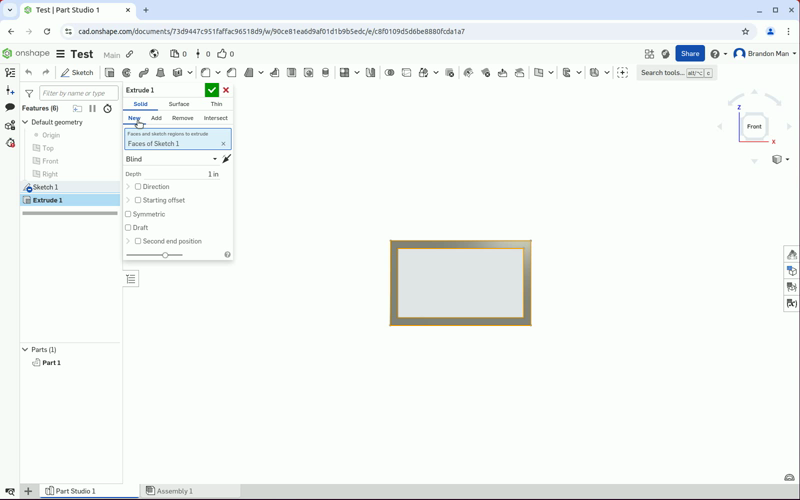
click(137, 120)
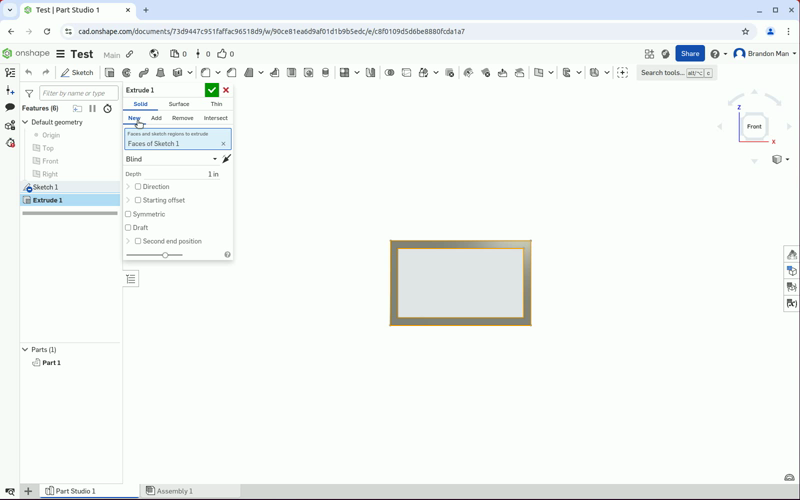
key(tab, 4)
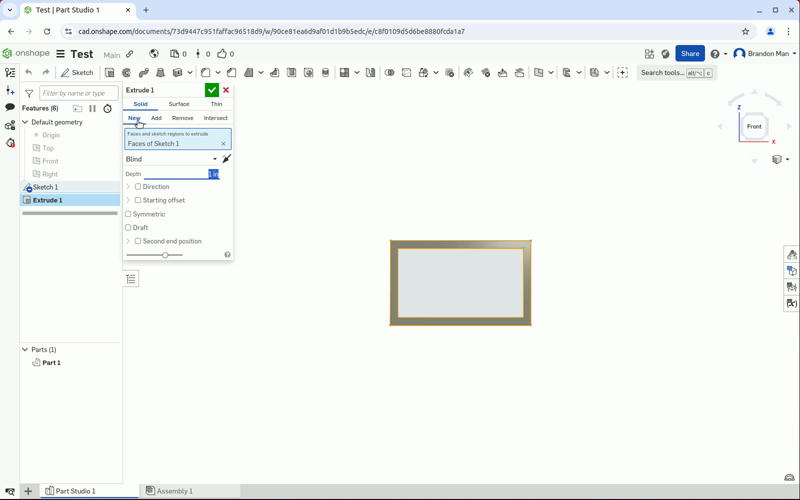
text(9.628)
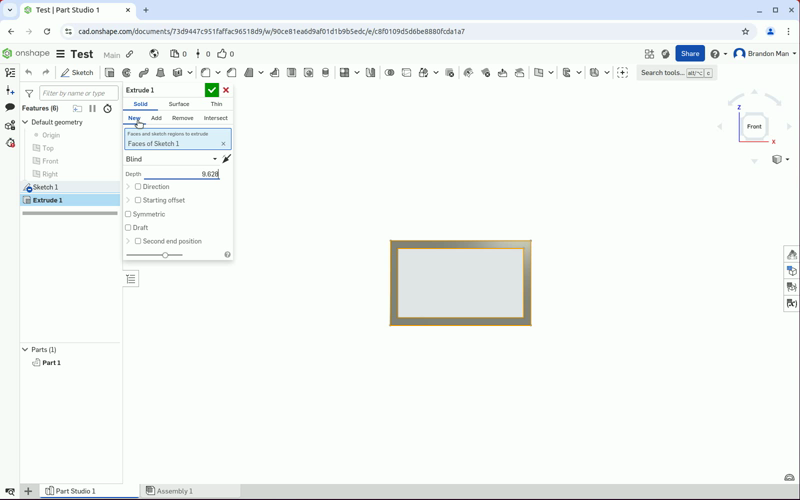
key(enter)
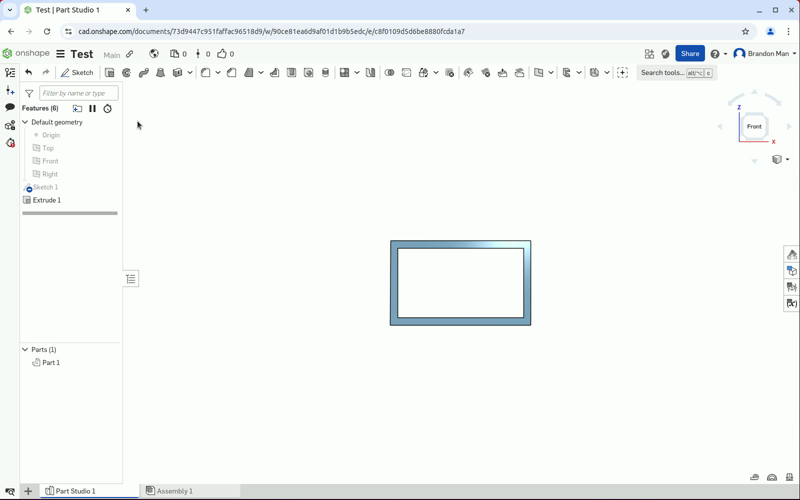
key(shift+h)
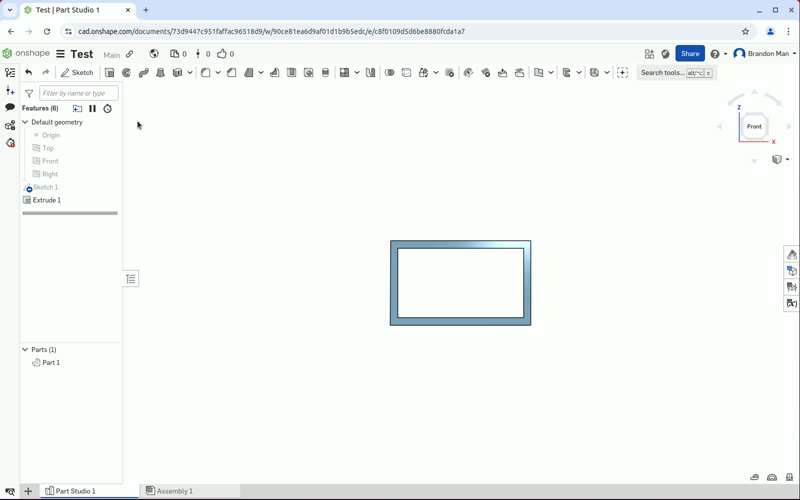
key(shift+h)
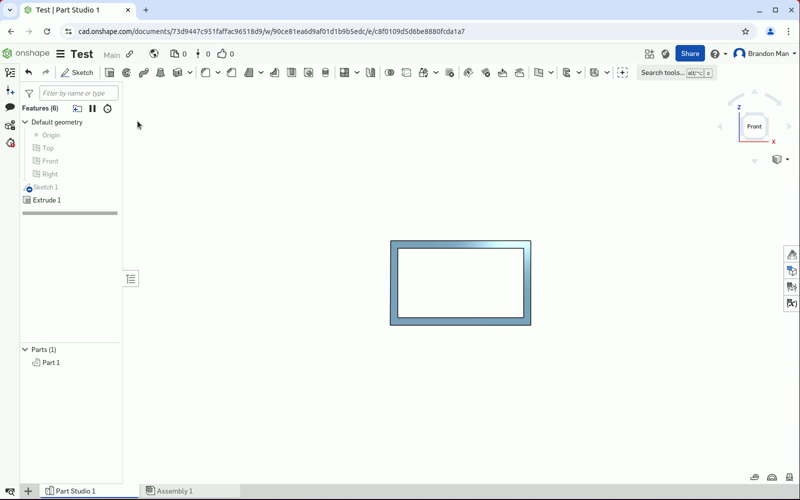
mouse_move(73, 189)
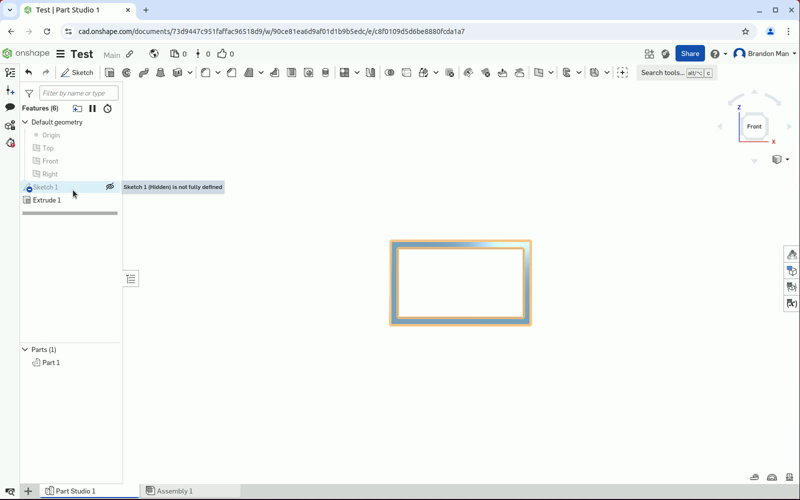
click(73, 189)
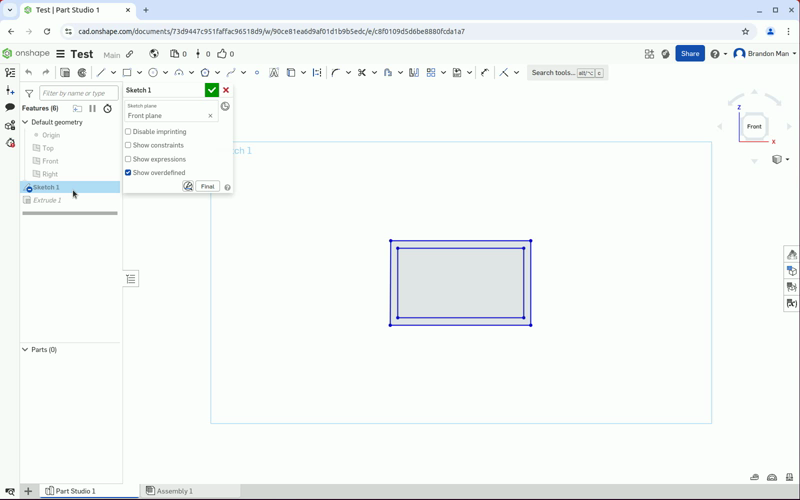
mouse_move(229, 92)
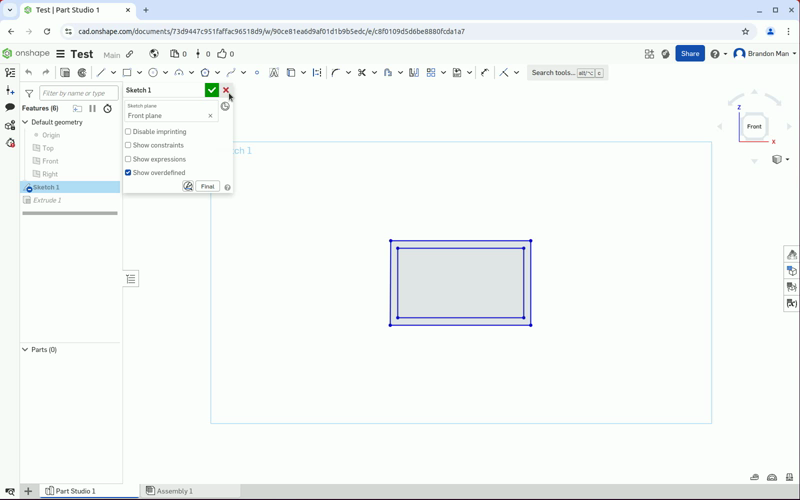
click(229, 92)
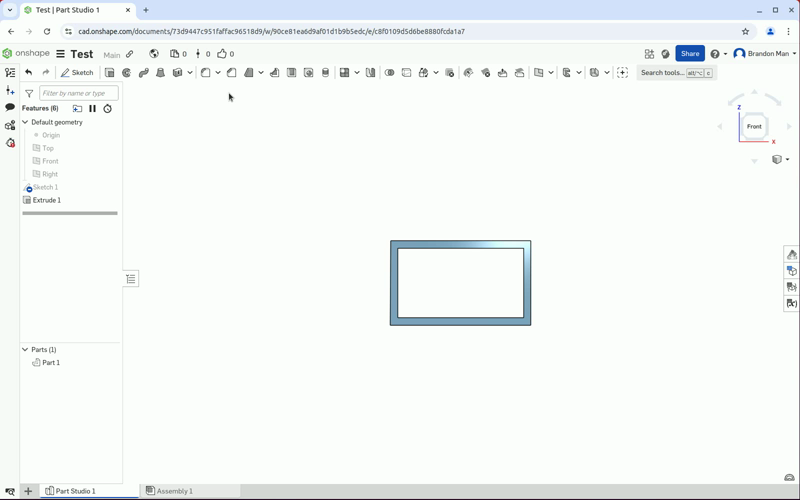
mouse_move(73, 352)
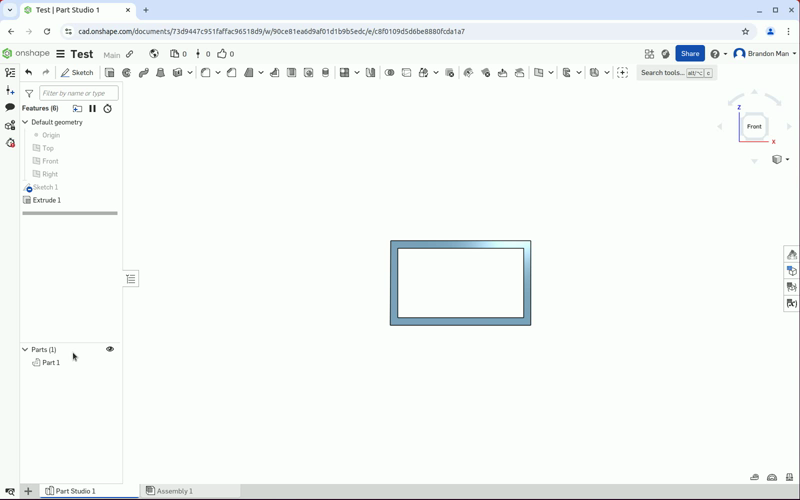
key(y)
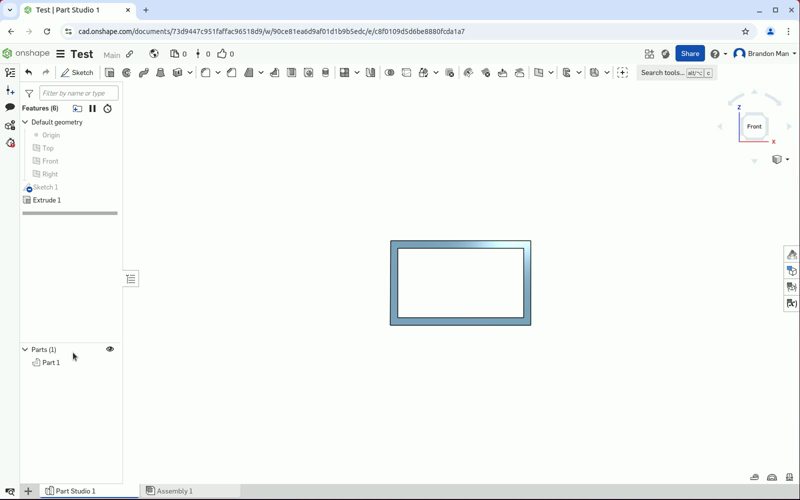
key(shift+p)
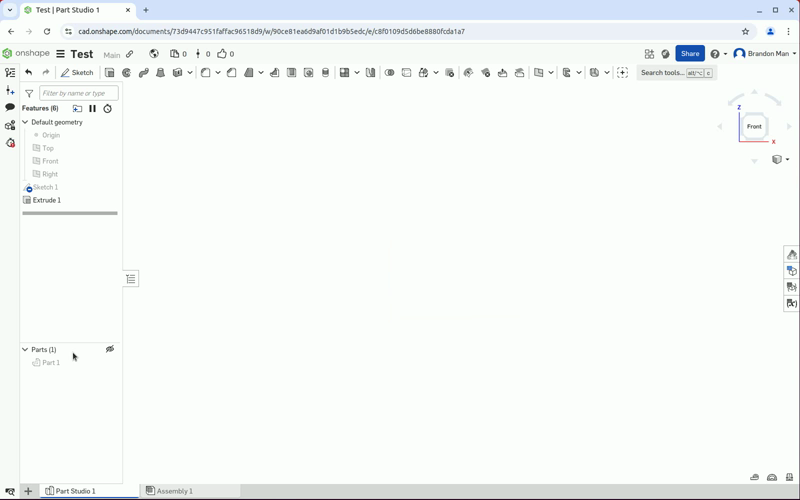
key(space)
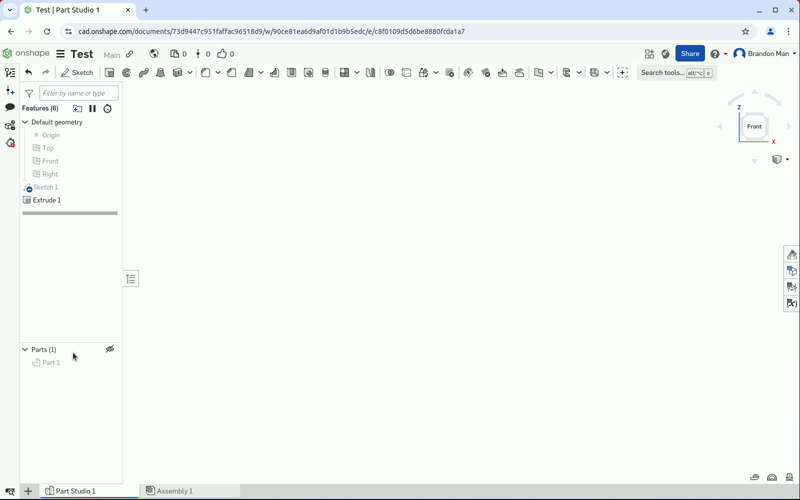
key_down(shift)
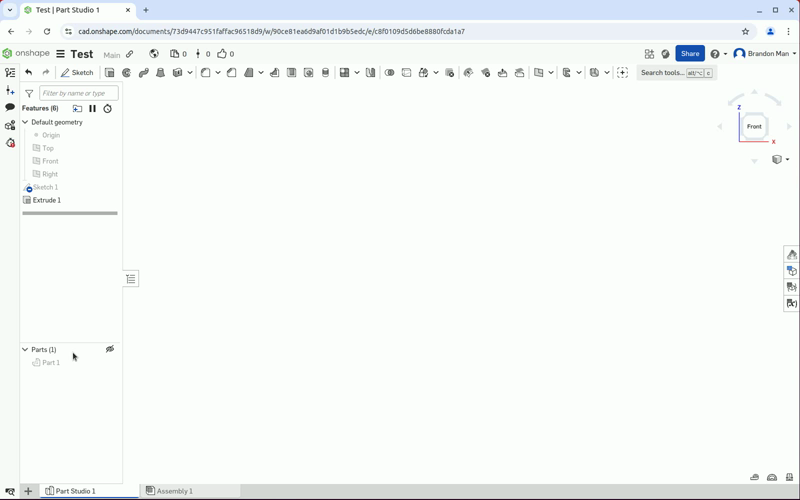
key(left)
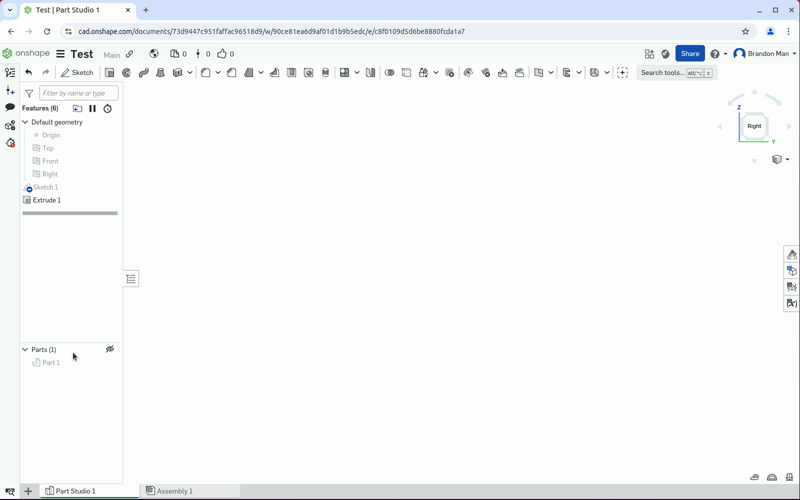
key_up(shift)
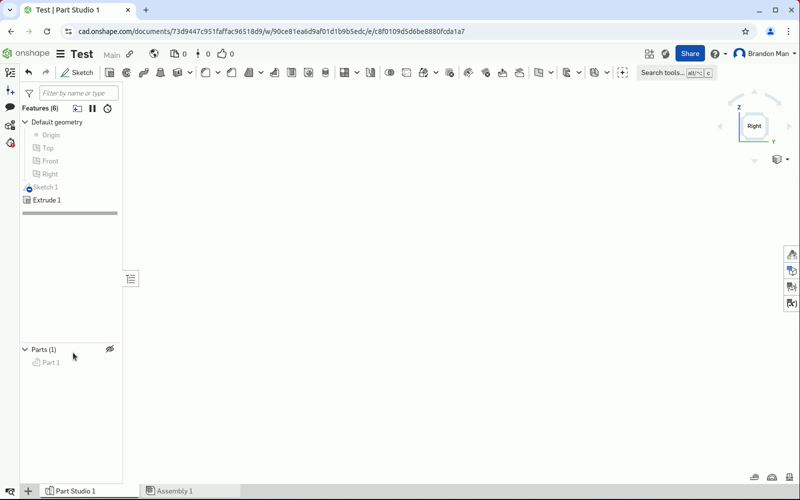
mouse_move(73, 352)
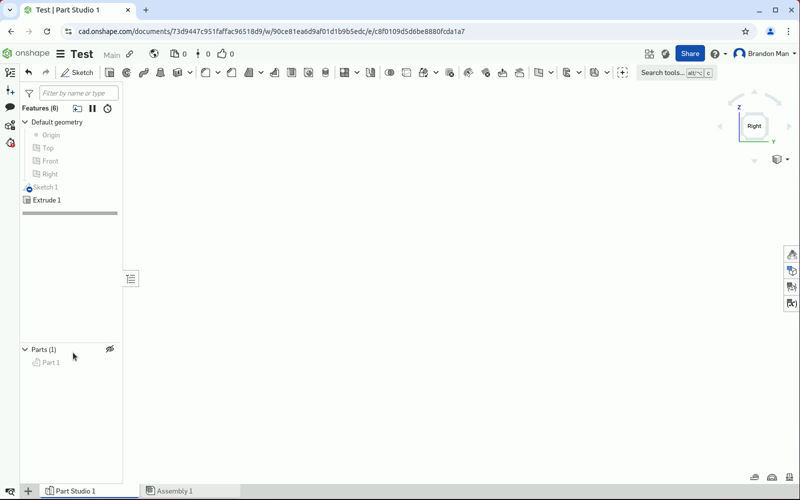
key(shift+y)
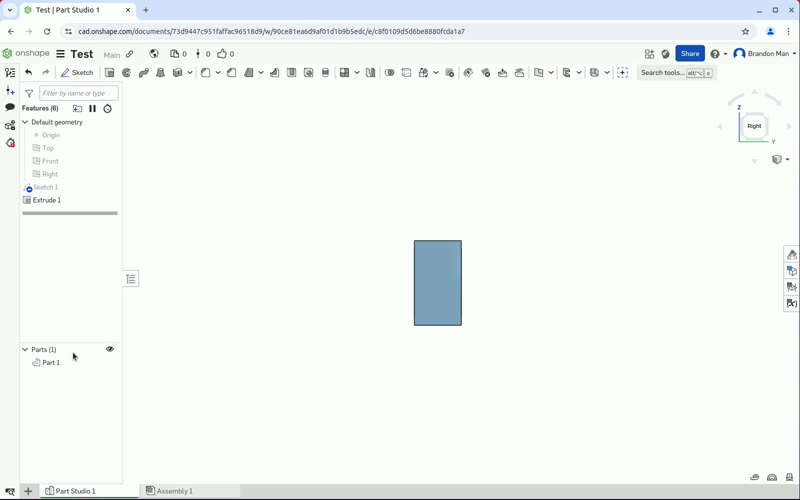
mouse_move(541, 75)
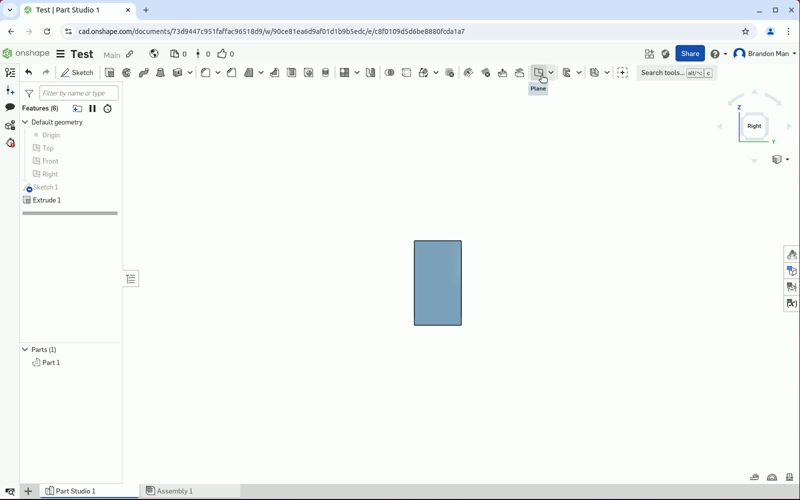
click(541, 75)
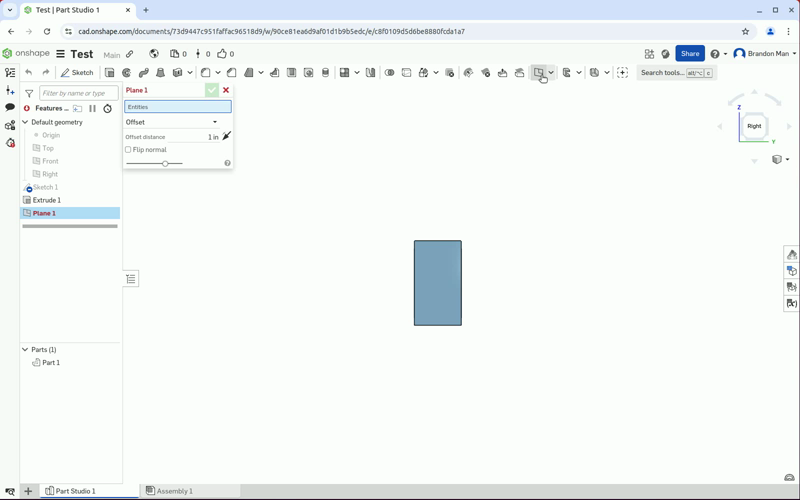
mouse_move(73, 176)
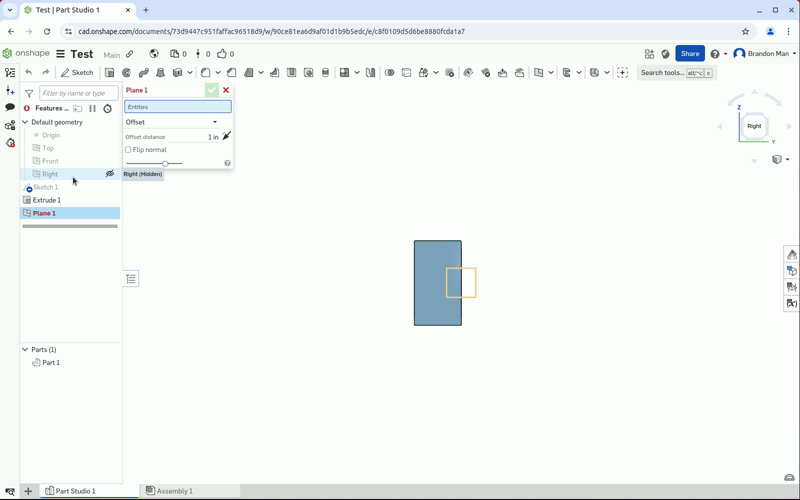
click(73, 176)
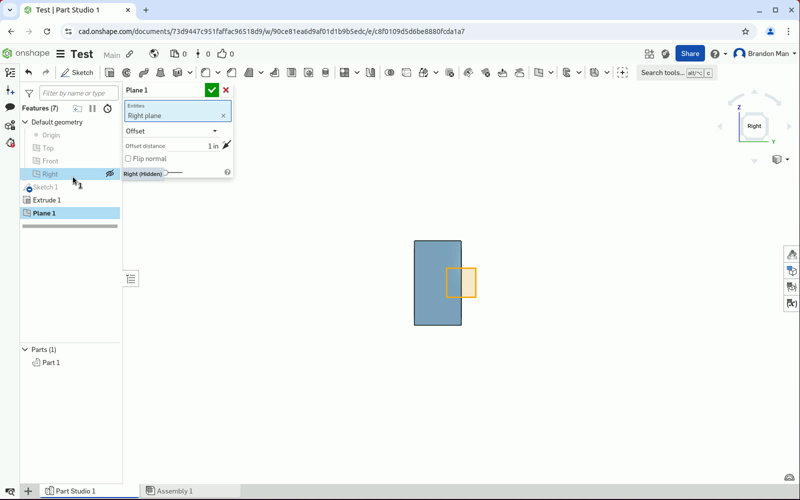
key(tab, 2)
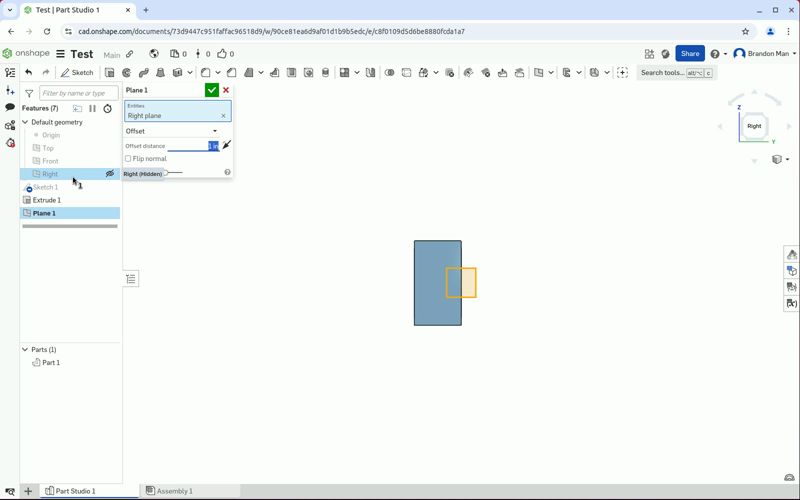
text(13.002)
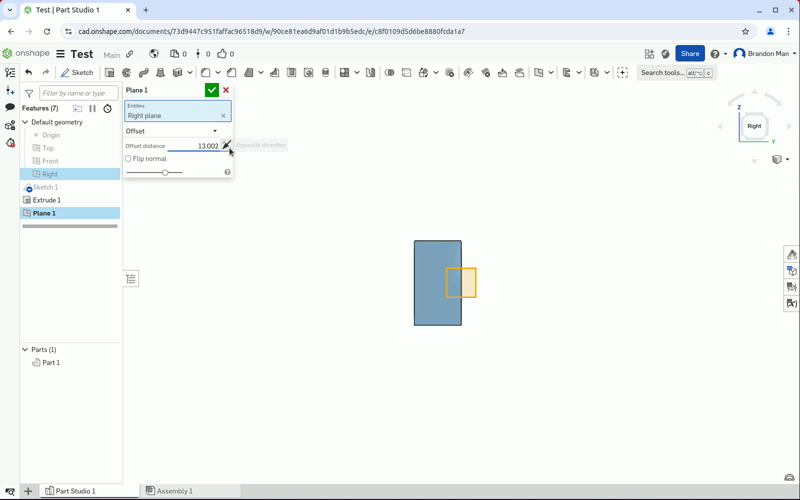
mouse_move(229, 147)
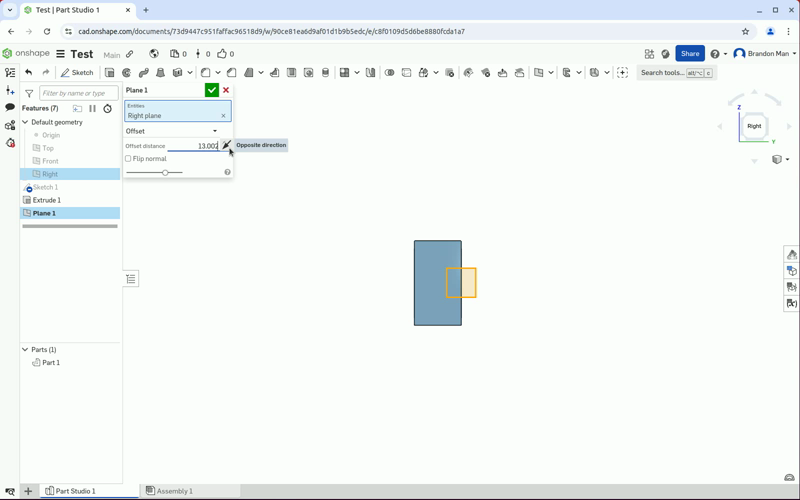
click(229, 147)
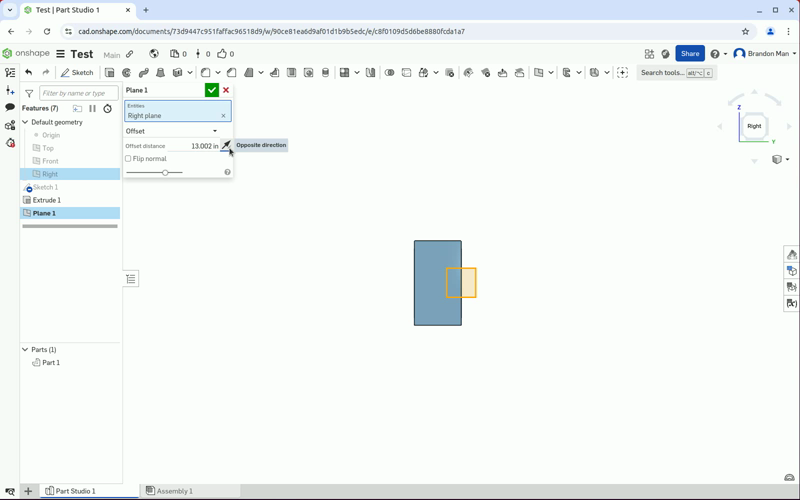
key(enter, 2)
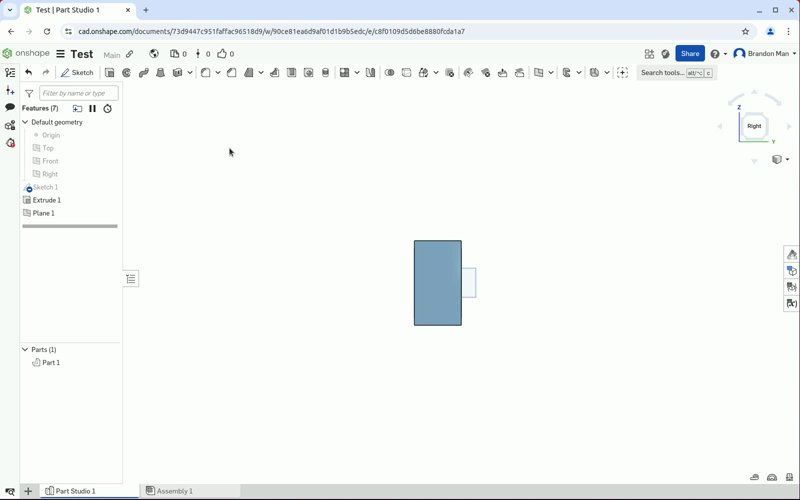
key(shift+s)
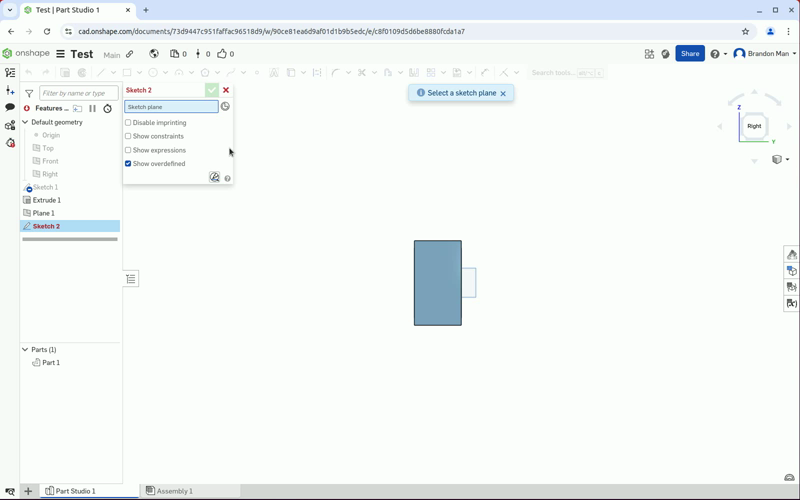
mouse_move(73, 215)
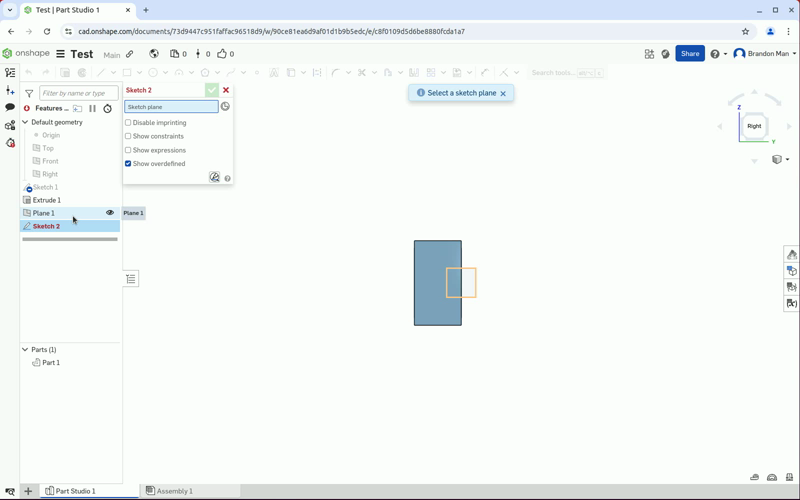
click(73, 215)
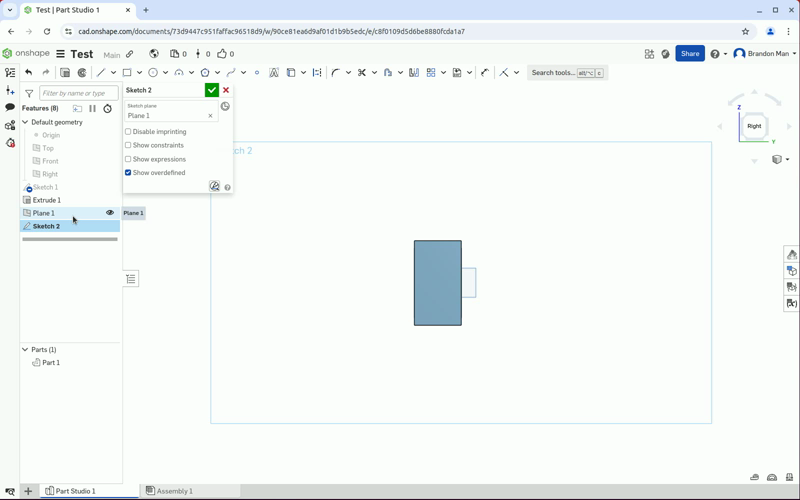
mouse_move(73, 352)
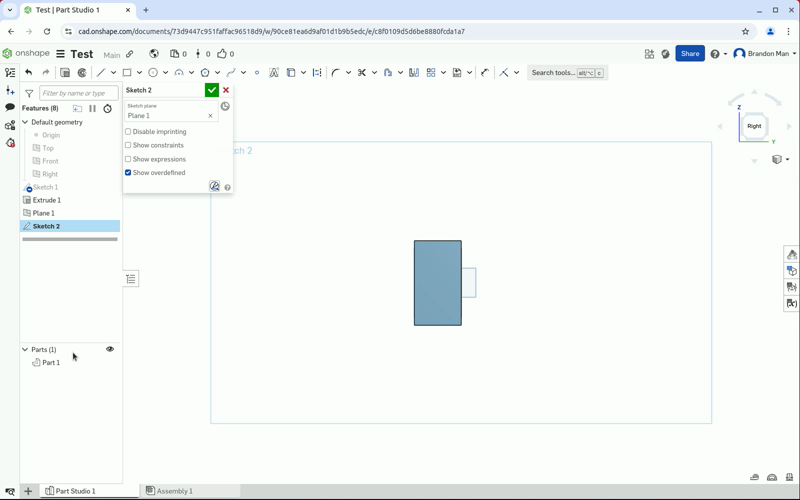
key(y)
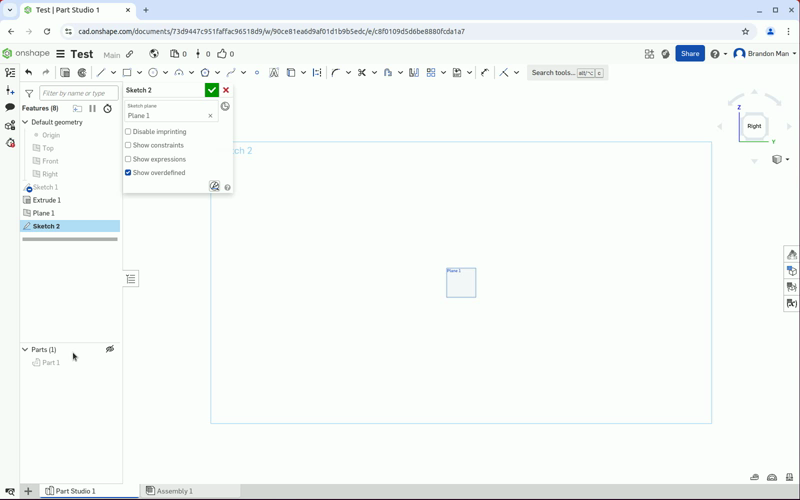
key(c)
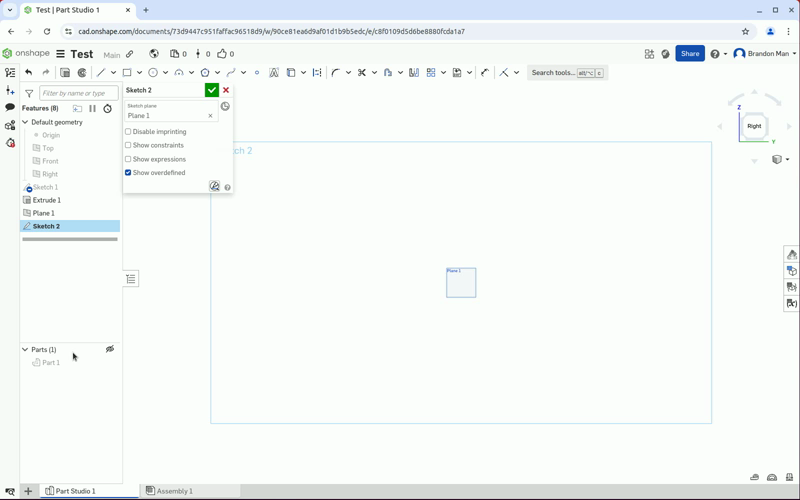
key_down(shift)
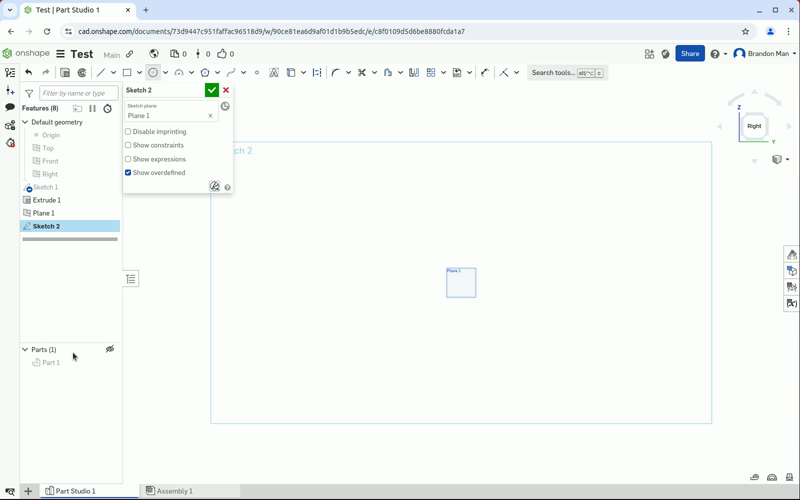
mouse_move(437, 282)
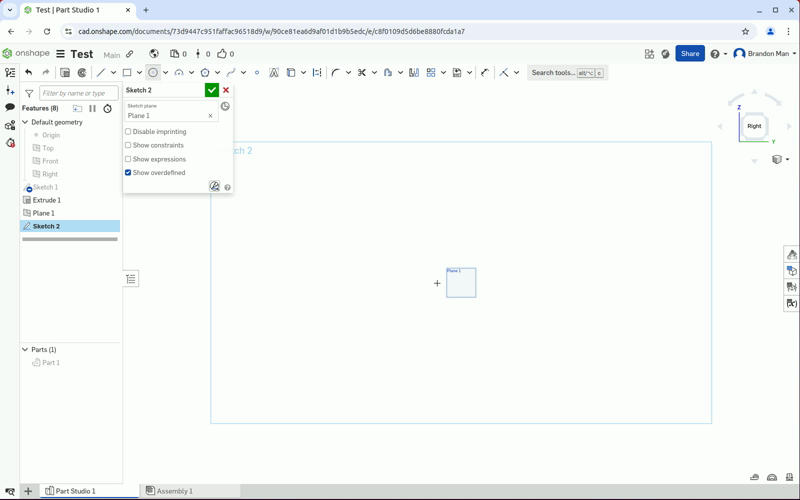
click(437, 282)
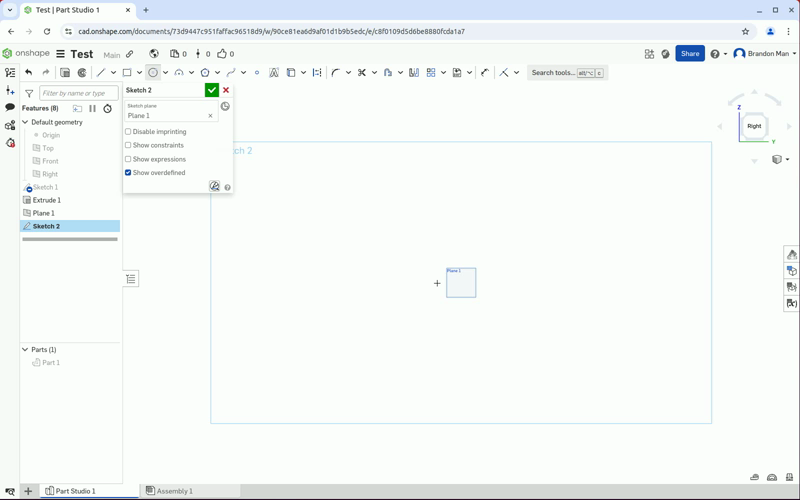
key_up(shift)
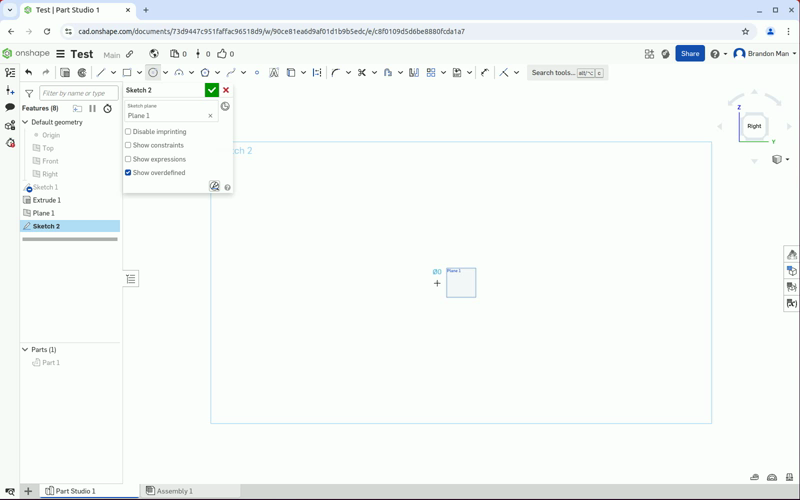
mouse_move(439, 282)
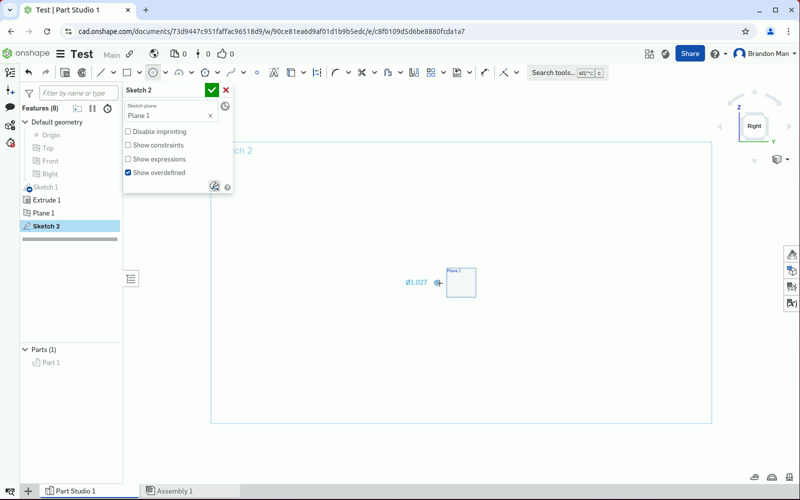
scroll(6)
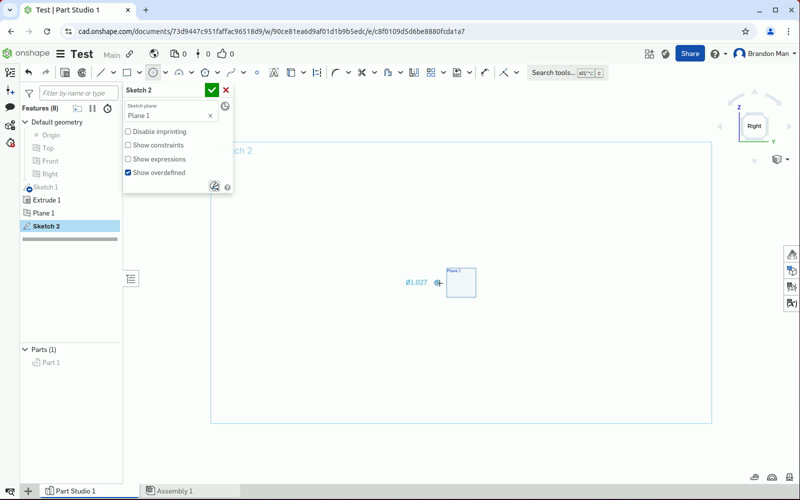
scroll(6)
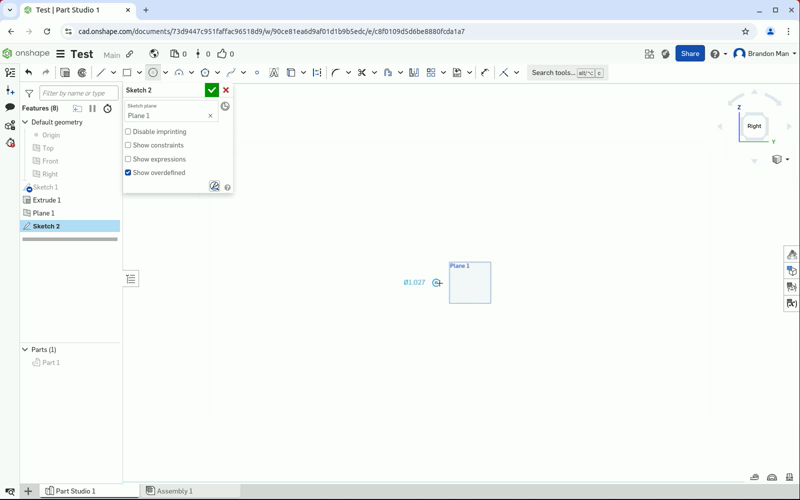
scroll(6)
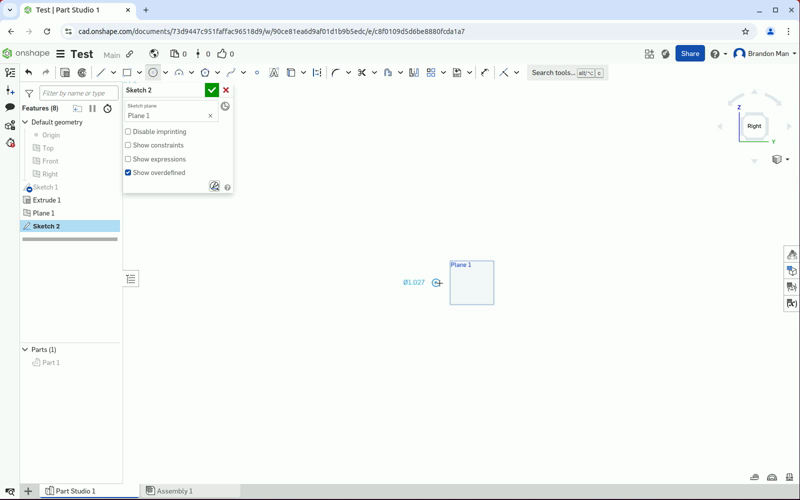
scroll(6)
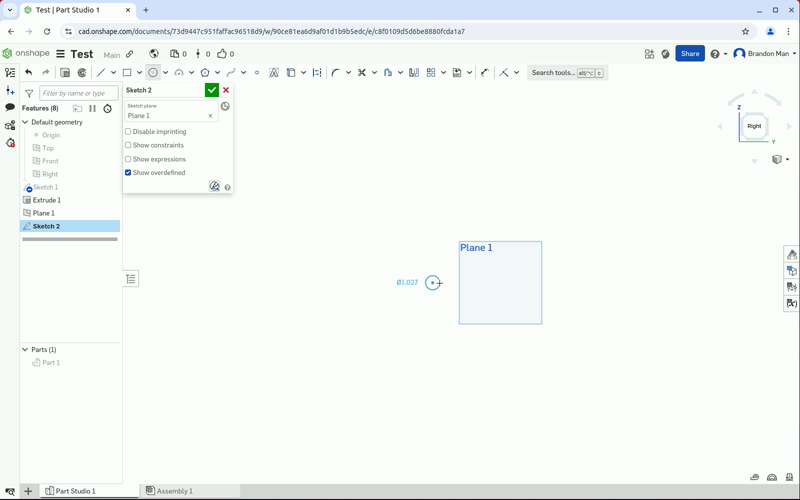
scroll(6)
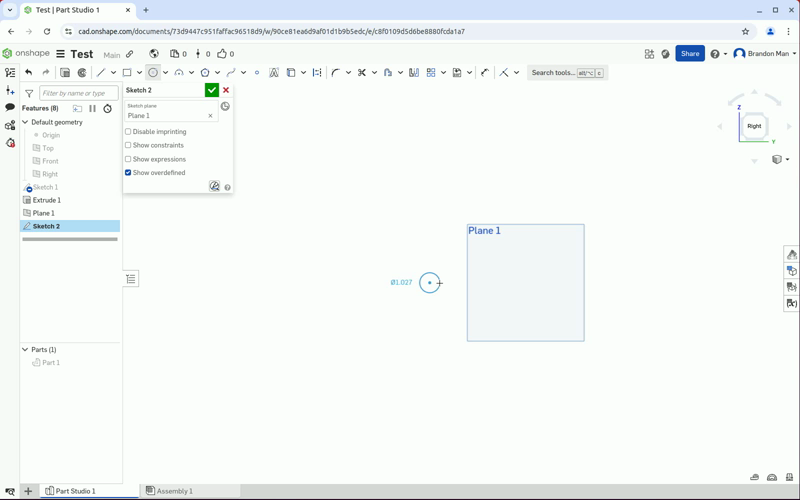
scroll(6)
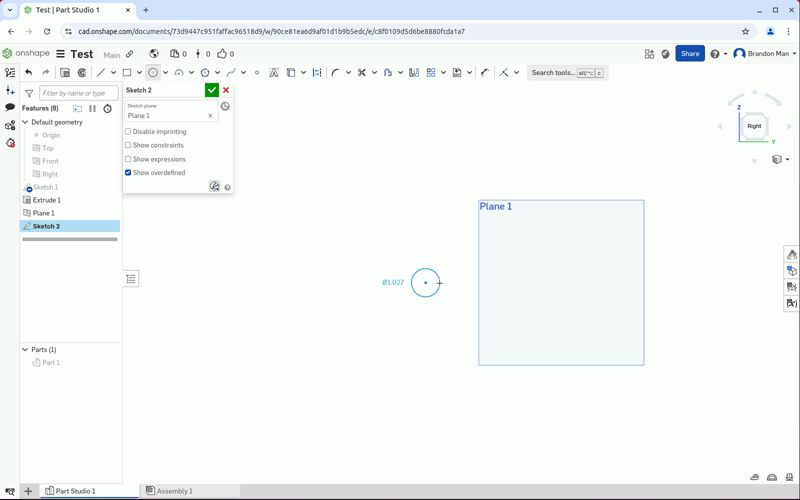
scroll(6)
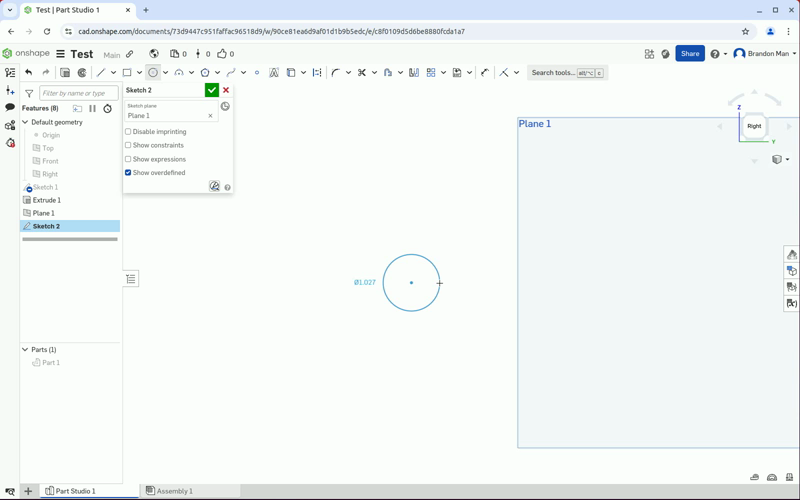
click(439, 282)
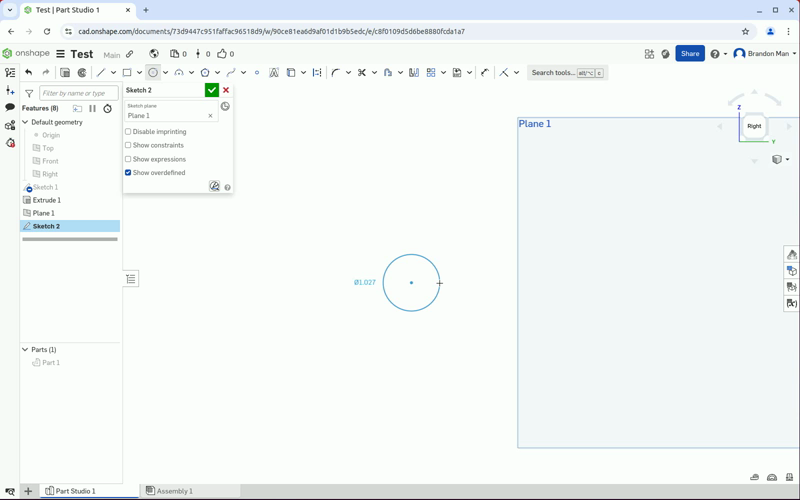
scroll(-6)
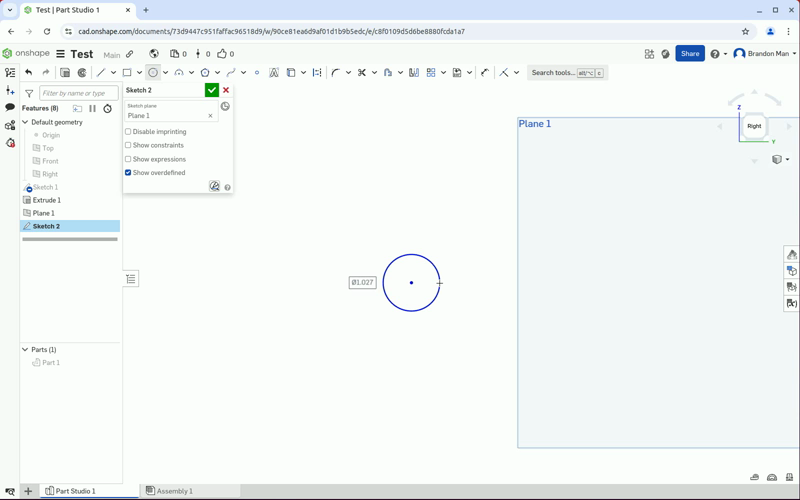
scroll(-6)
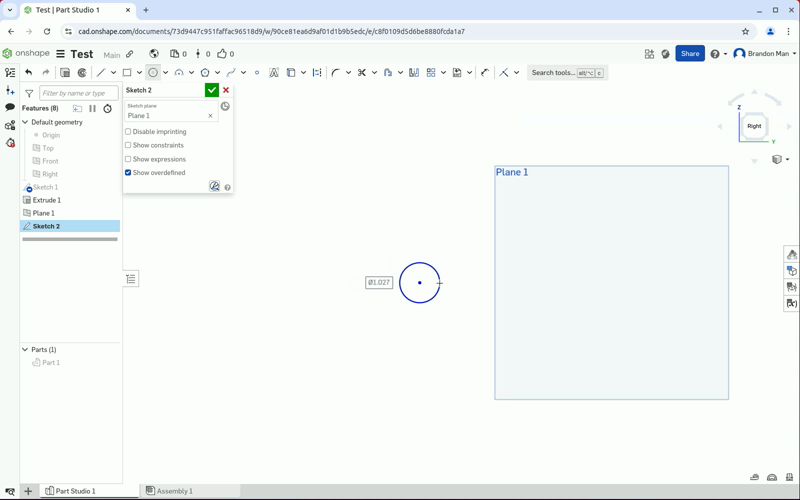
scroll(-6)
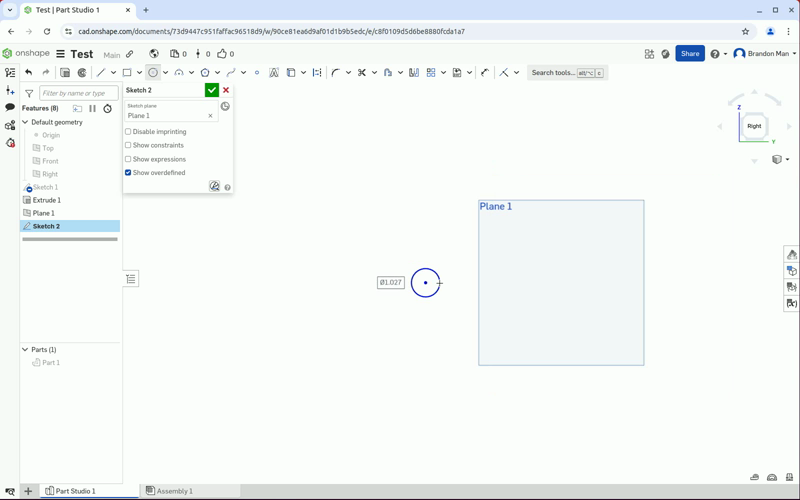
scroll(-6)
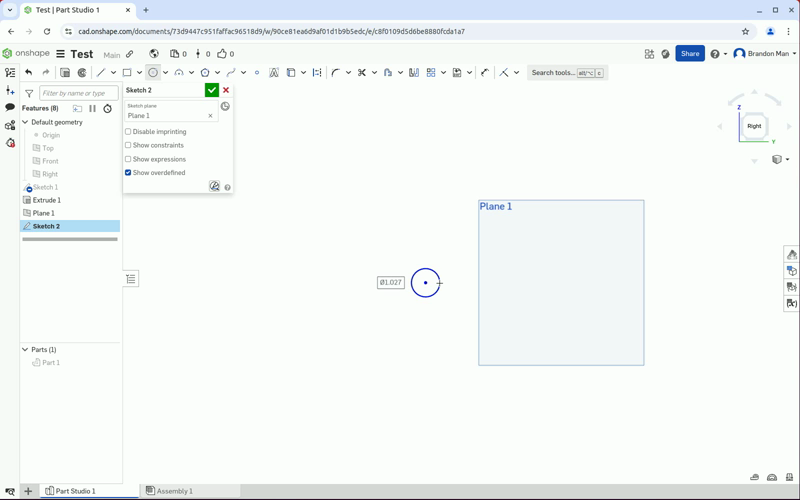
scroll(-6)
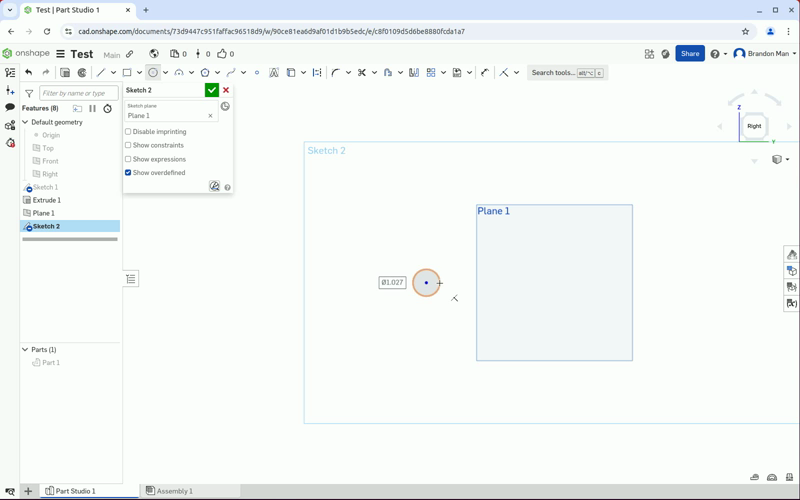
scroll(-6)
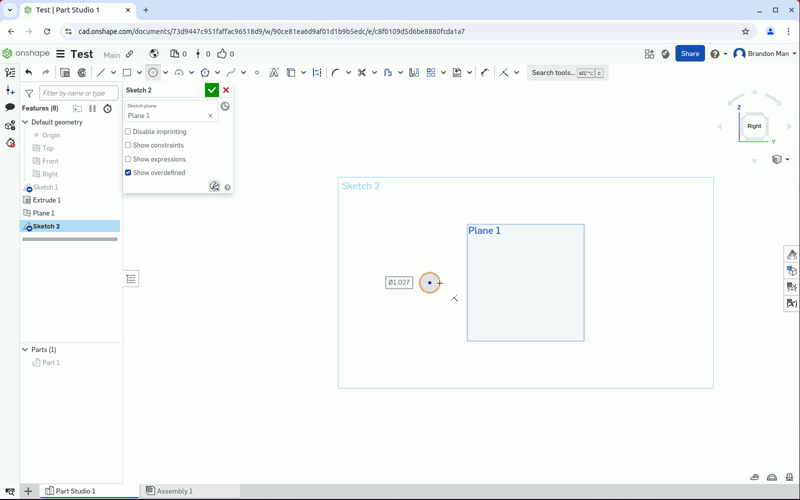
scroll(-6)
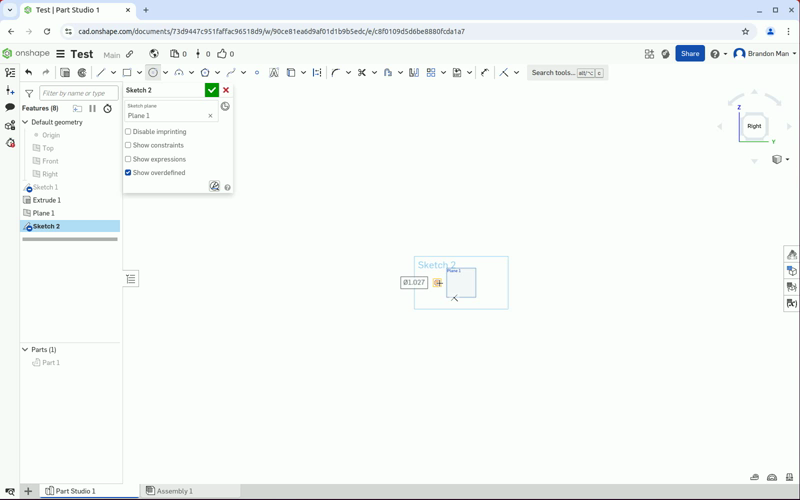
key(esc)
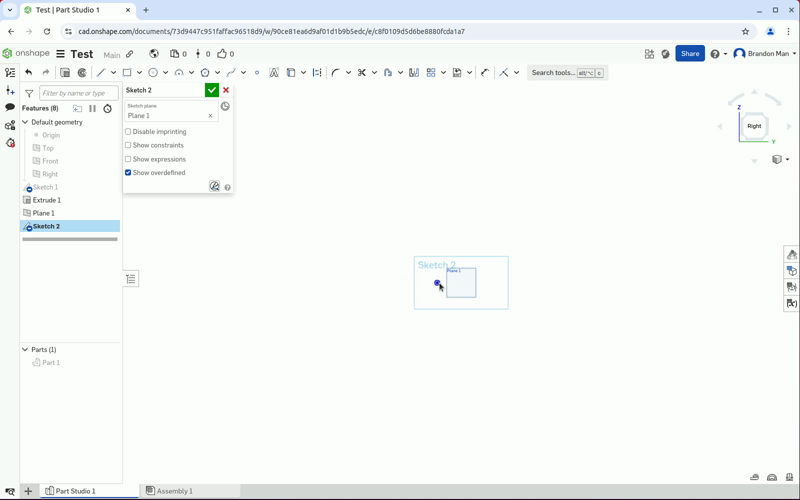
mouse_move(435, 282)
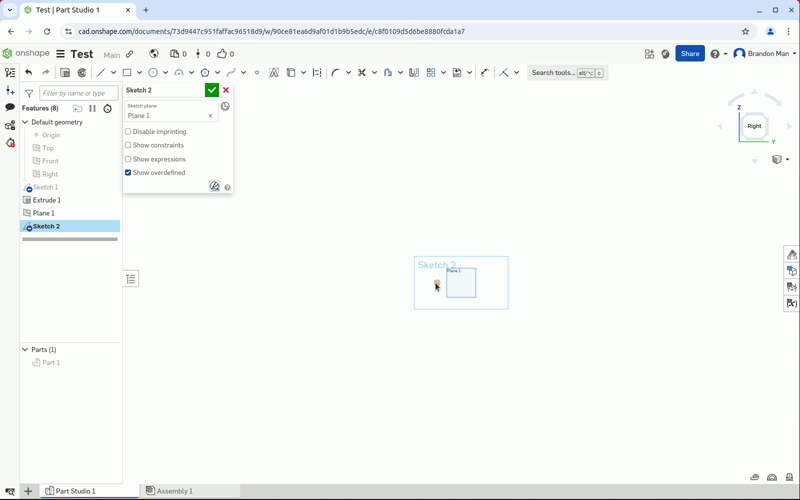
scroll(6)
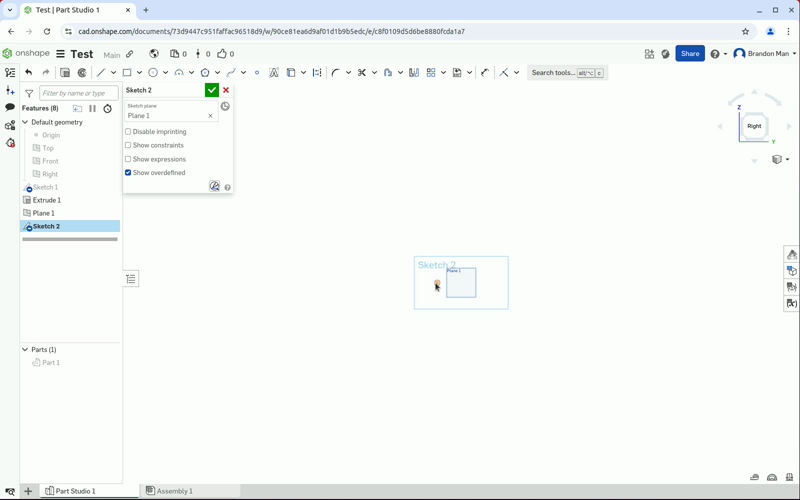
scroll(6)
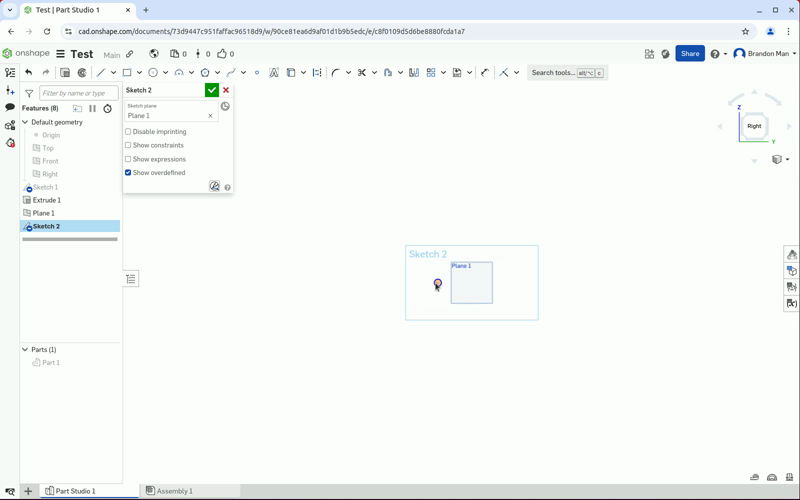
scroll(6)
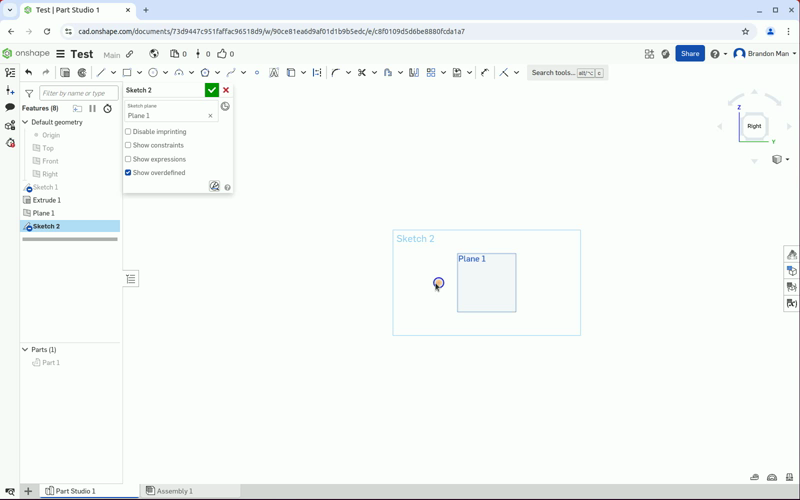
scroll(6)
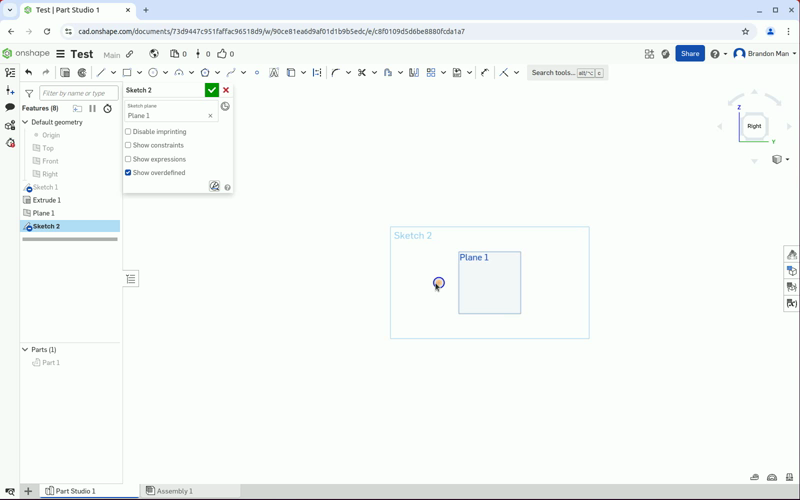
scroll(6)
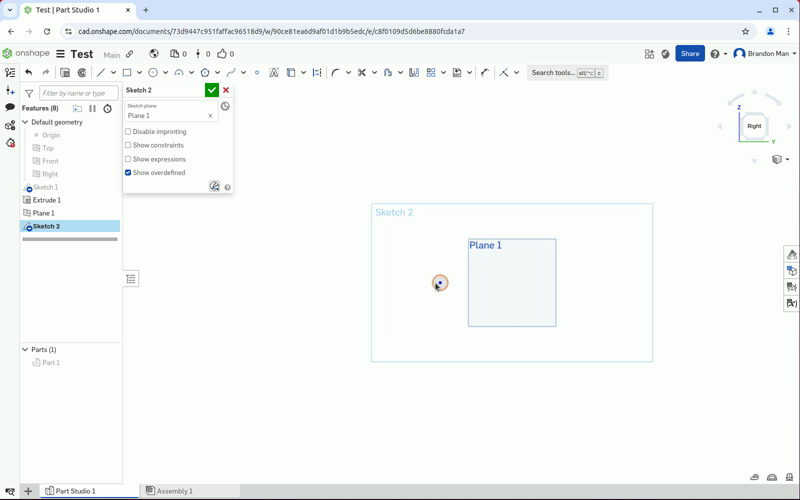
scroll(6)
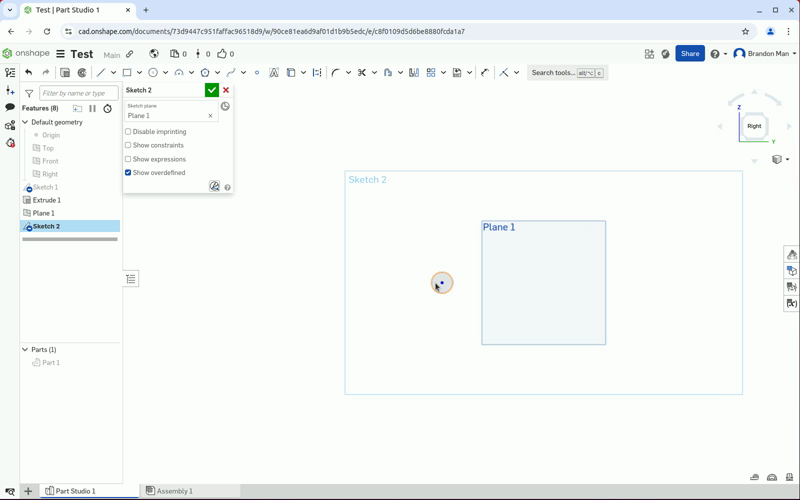
scroll(6)
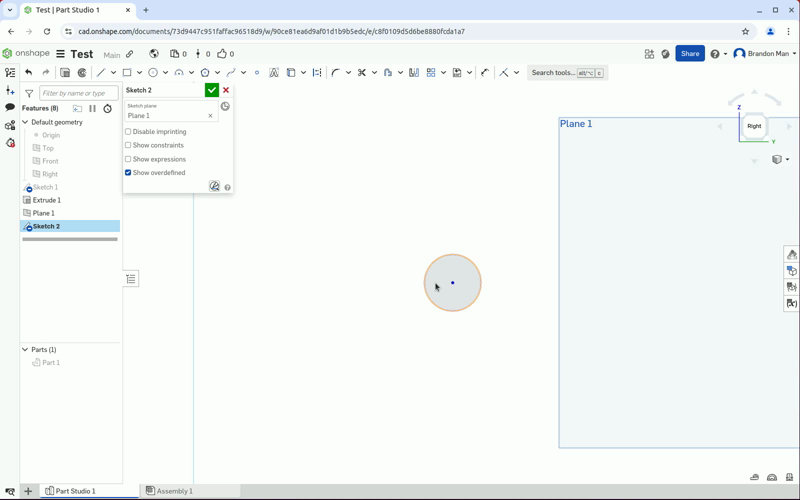
click(435, 282)
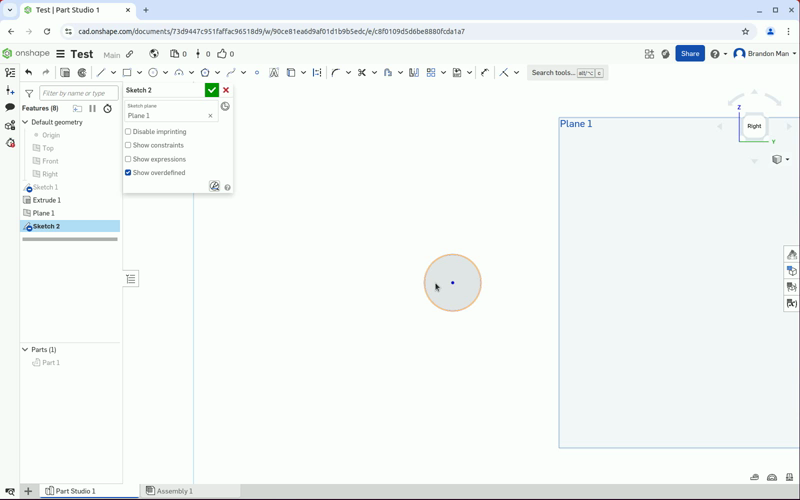
scroll(-6)
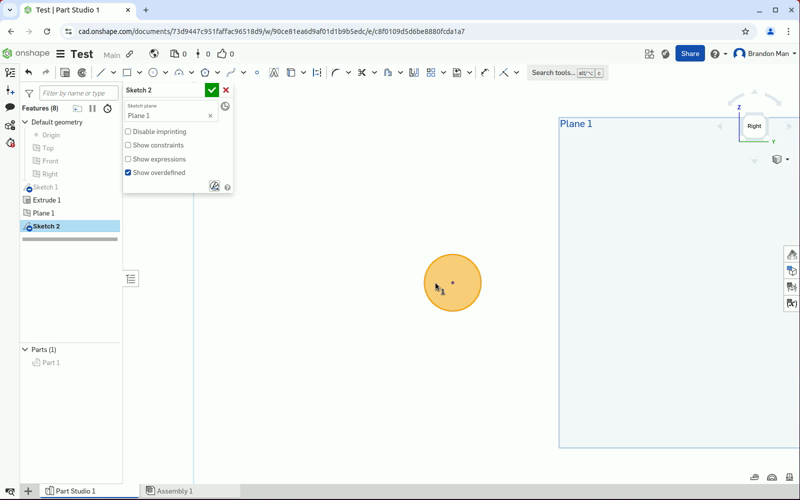
scroll(-6)
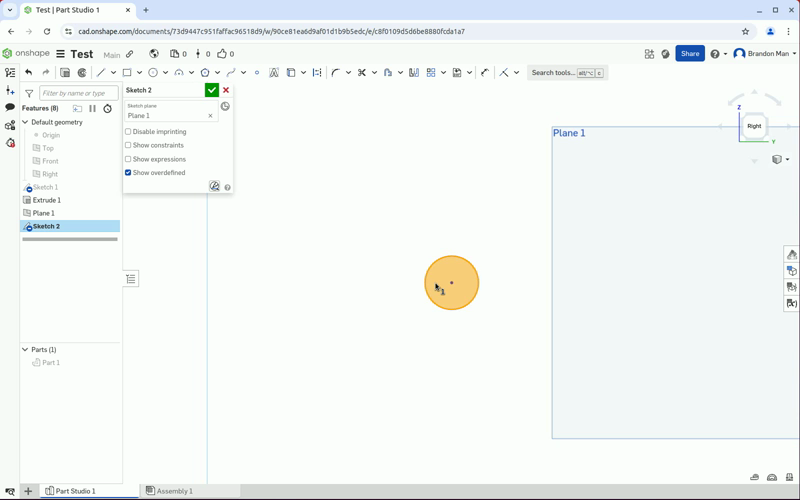
scroll(-6)
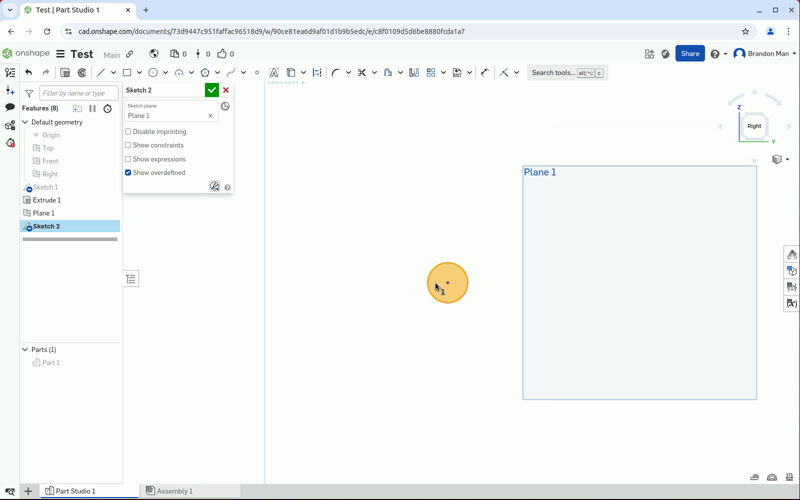
scroll(-6)
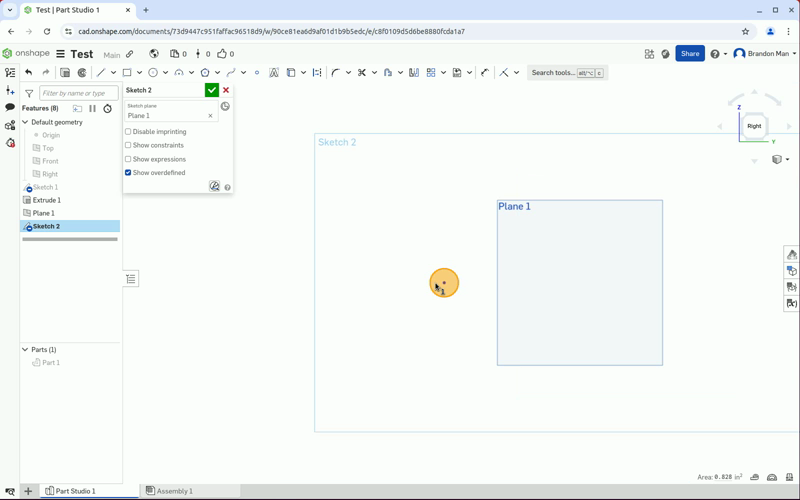
scroll(-6)
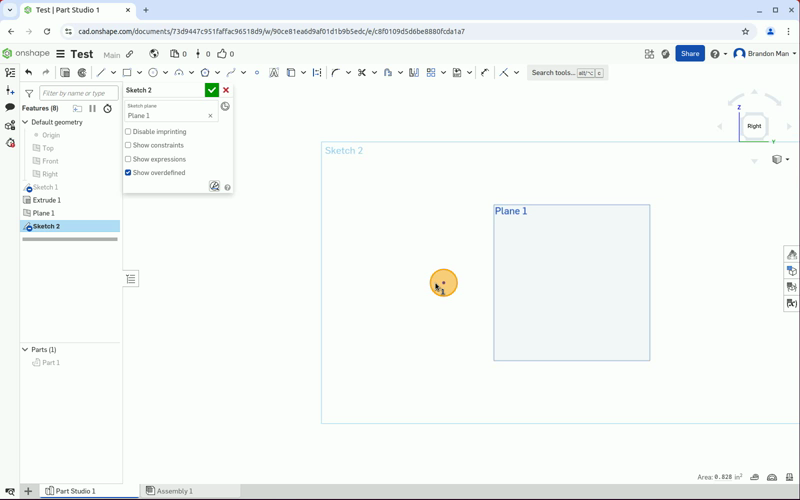
scroll(-6)
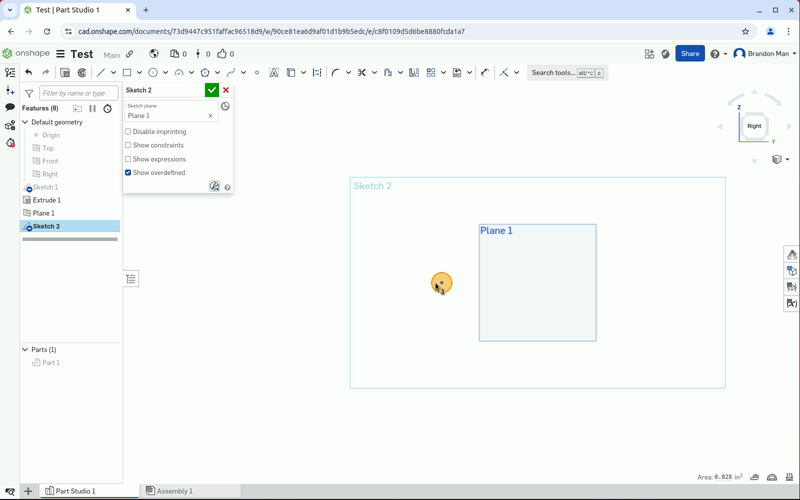
scroll(-6)
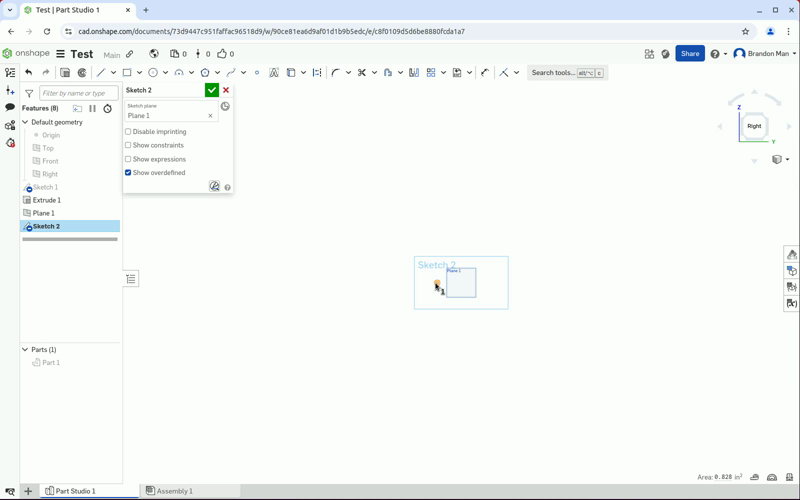
mouse_move(73, 352)
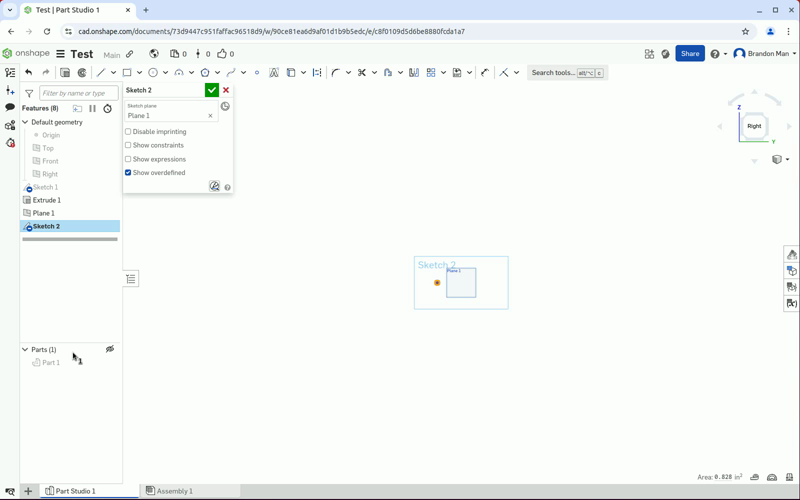
key(shift+y)
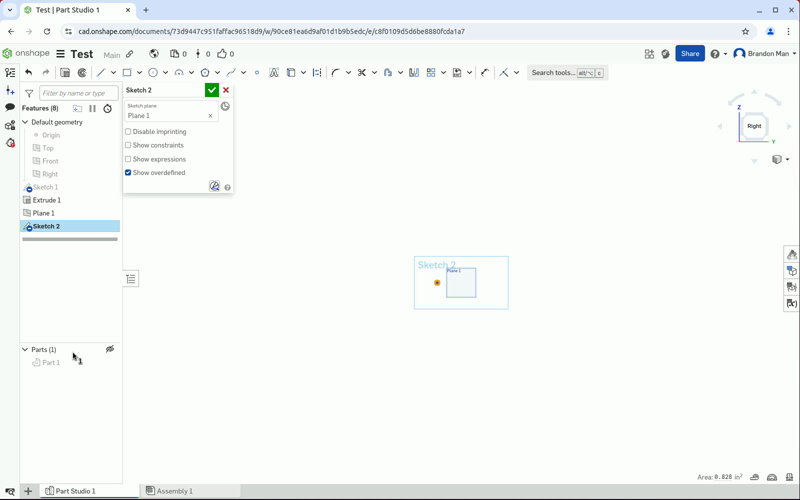
key(shift+e)
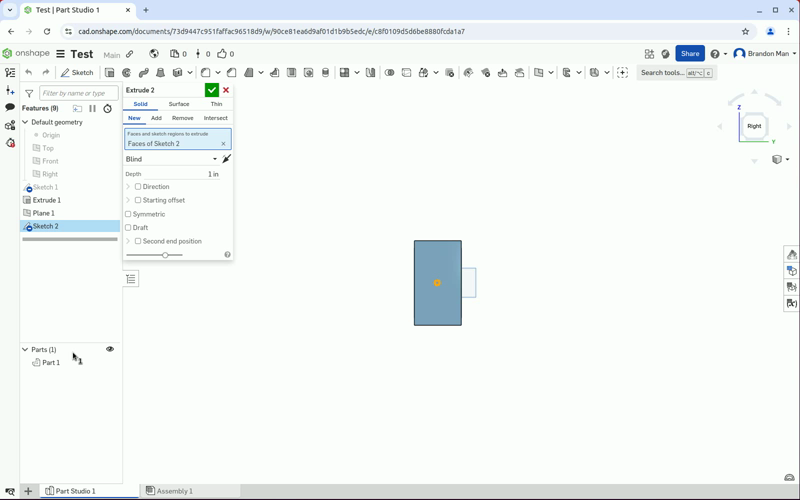
mouse_move(143, 106)
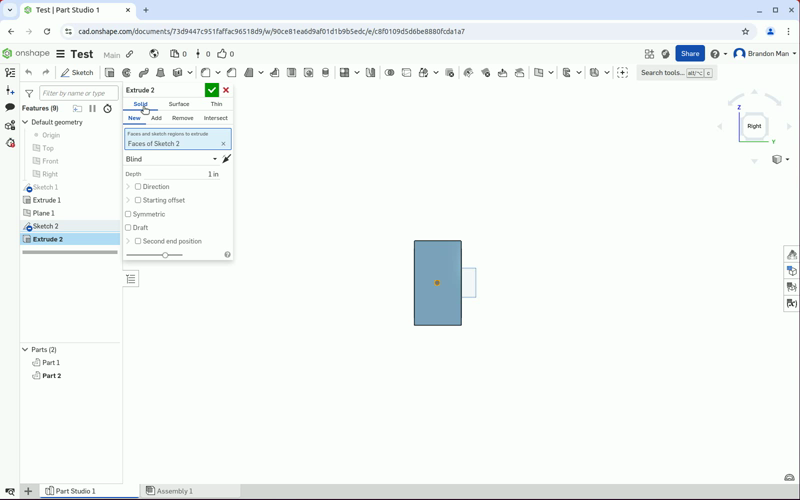
click(143, 106)
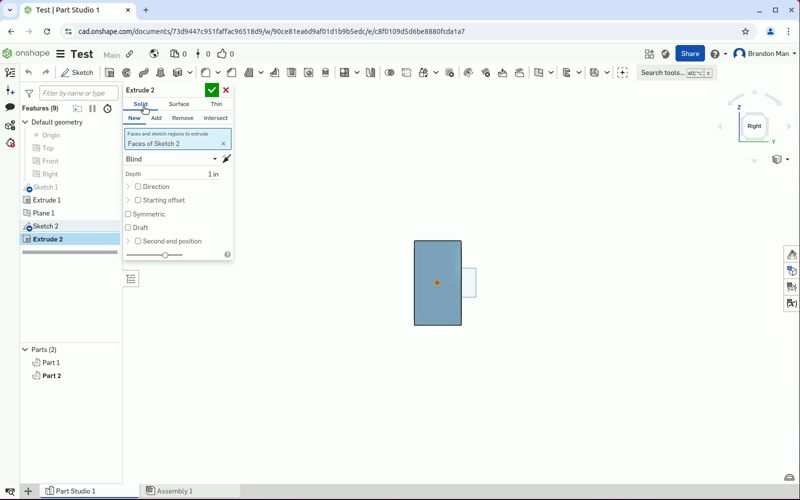
mouse_move(186, 120)
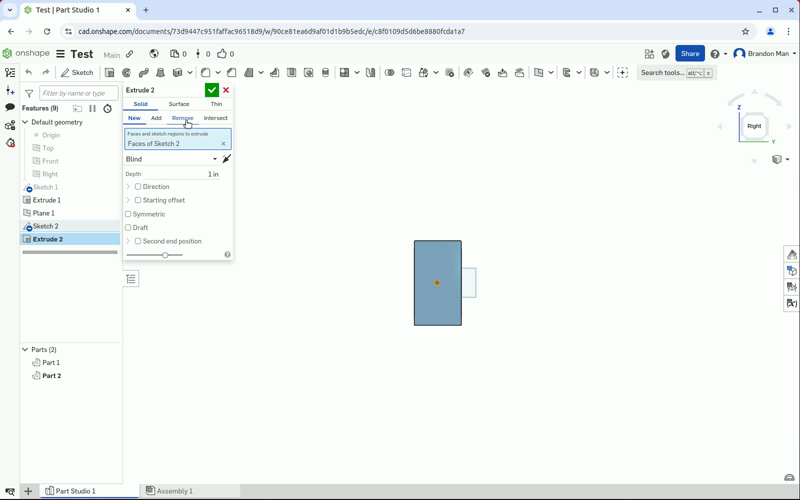
click(186, 120)
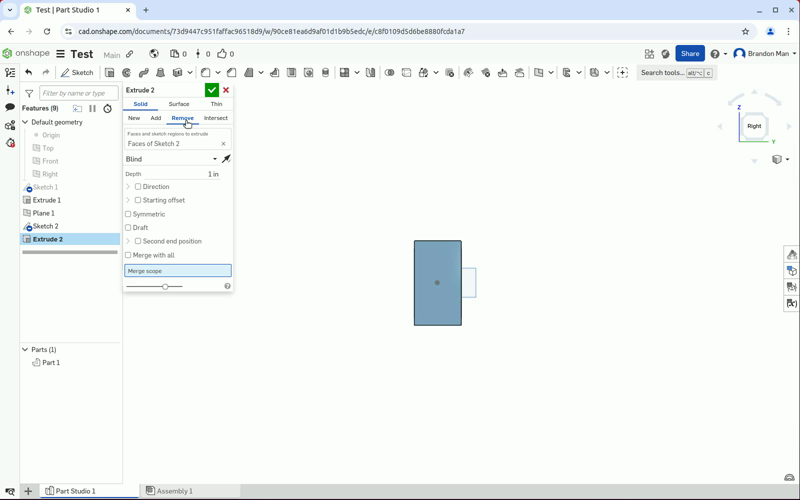
key(tab, 4)
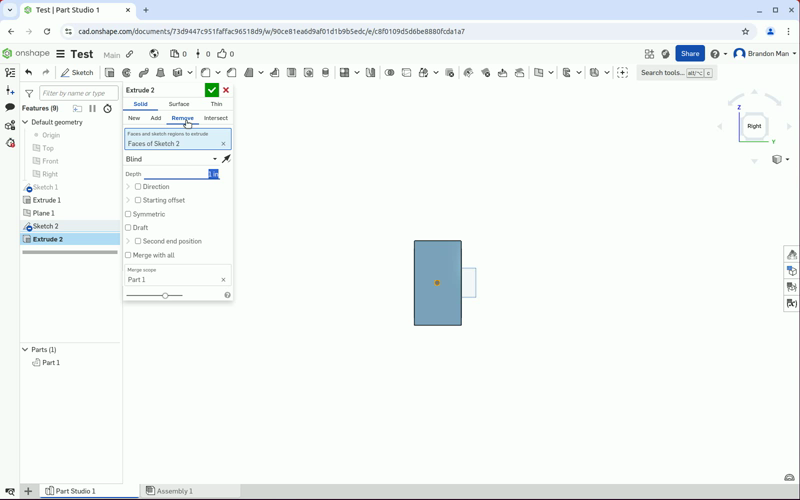
text(0.963)
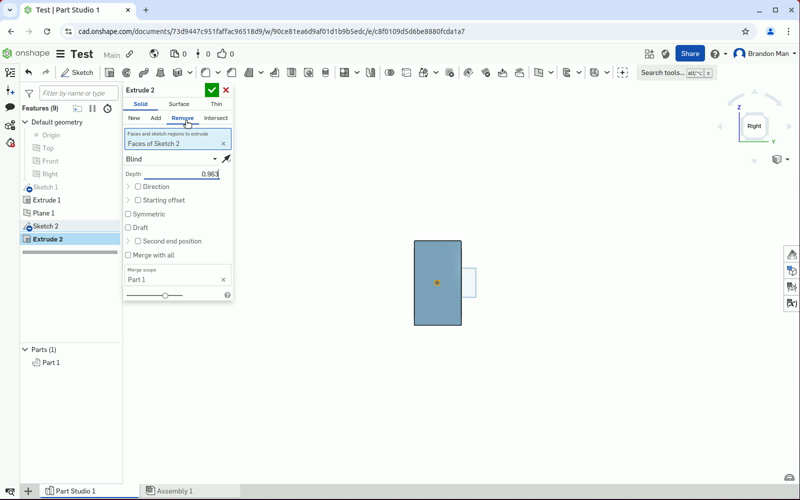
key(tab, 6)
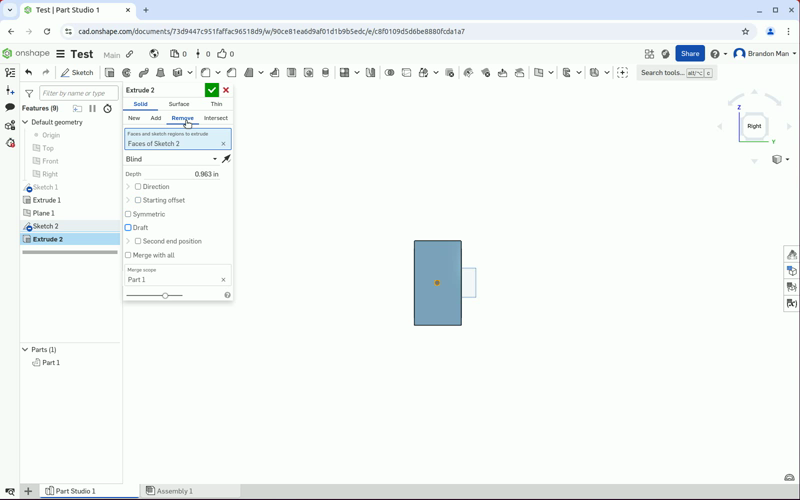
key(space)
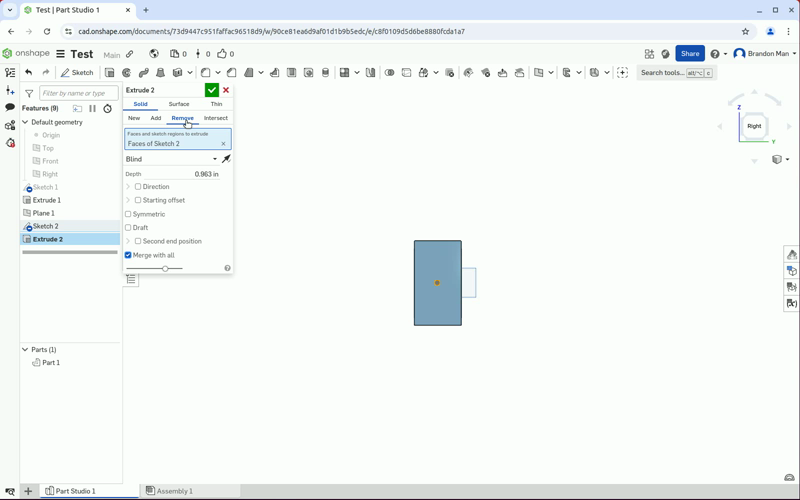
key(enter)
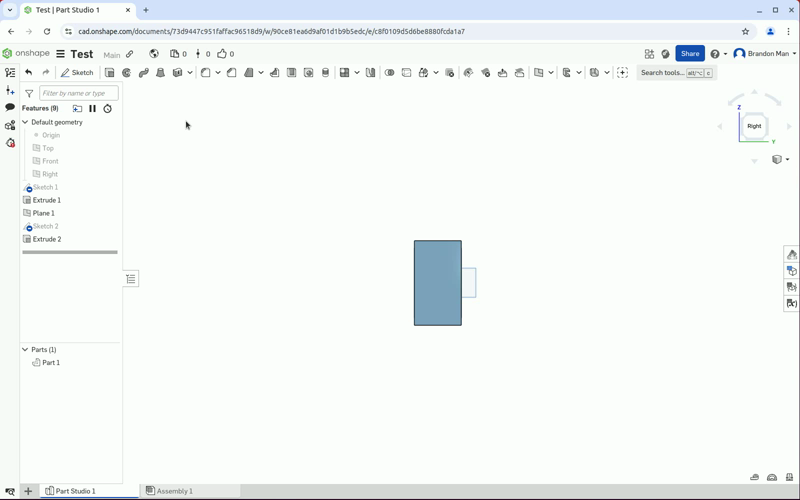
key(shift+h)
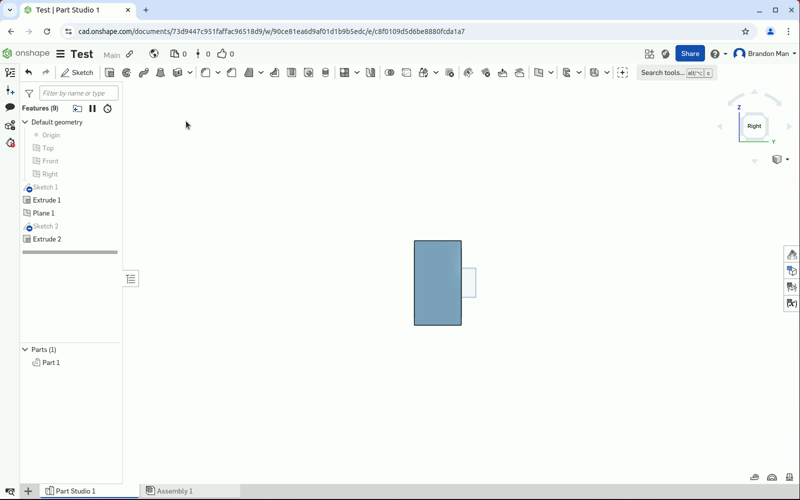
key(shift+h)
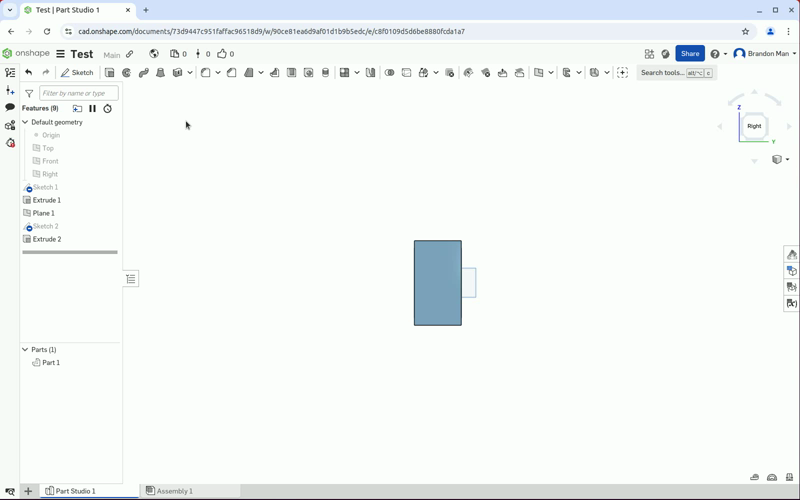
mouse_move(73, 189)
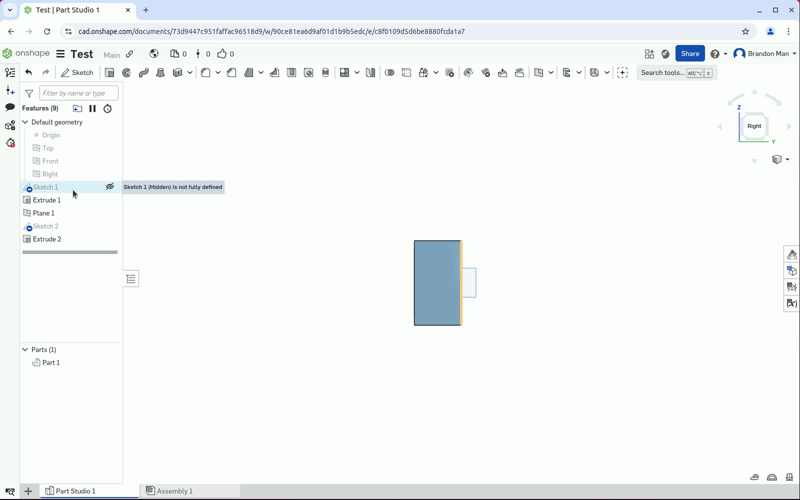
click(73, 189)
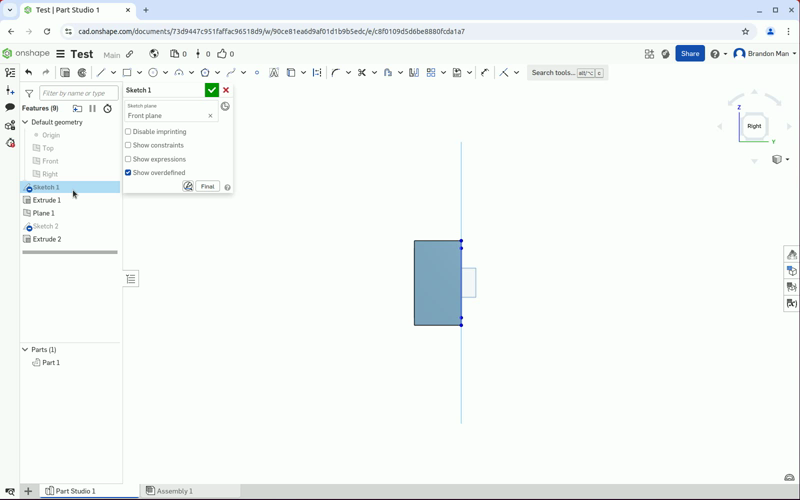
mouse_move(229, 92)
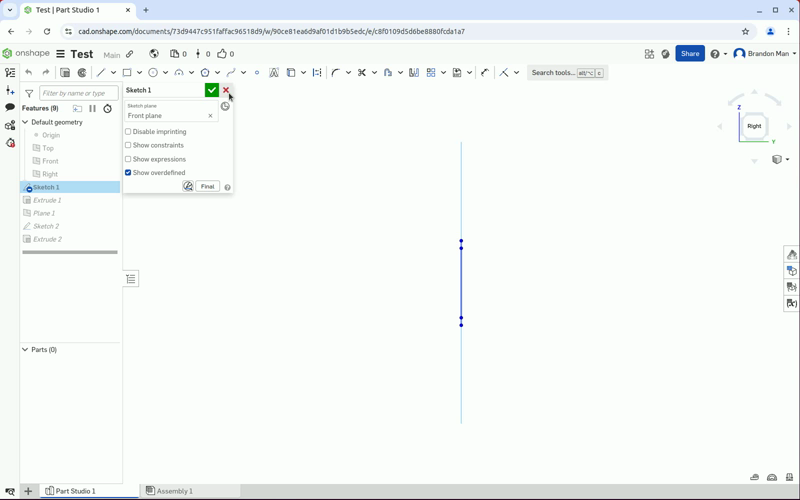
click(229, 92)
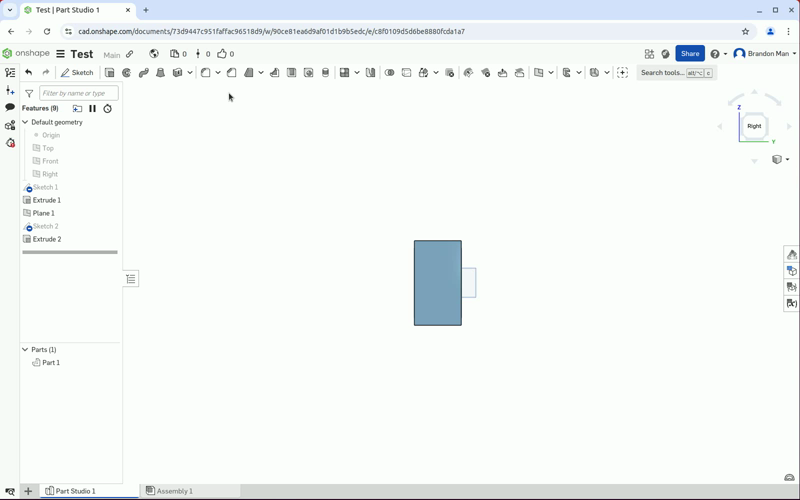
mouse_move(541, 75)
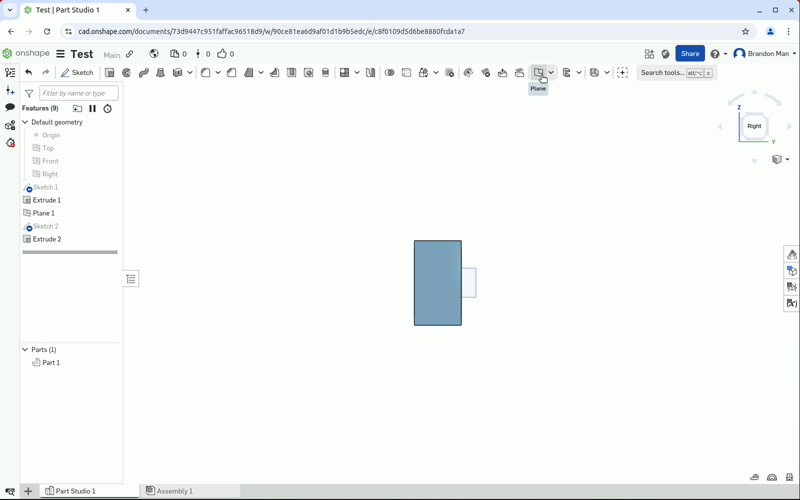
click(541, 75)
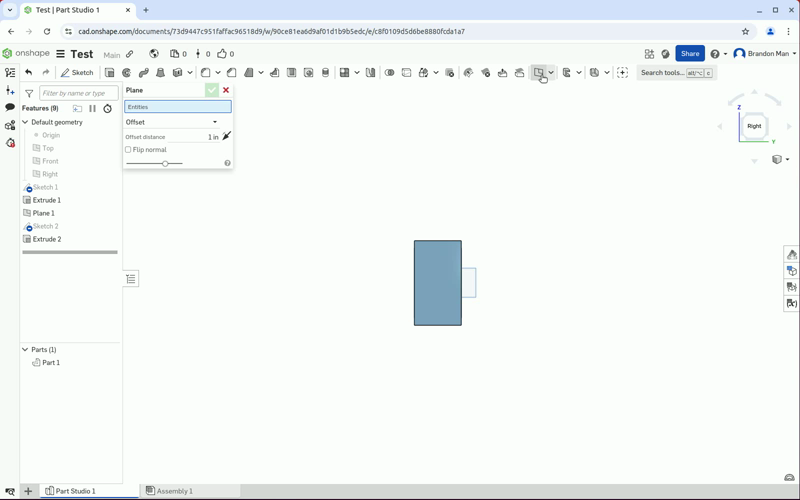
mouse_move(73, 176)
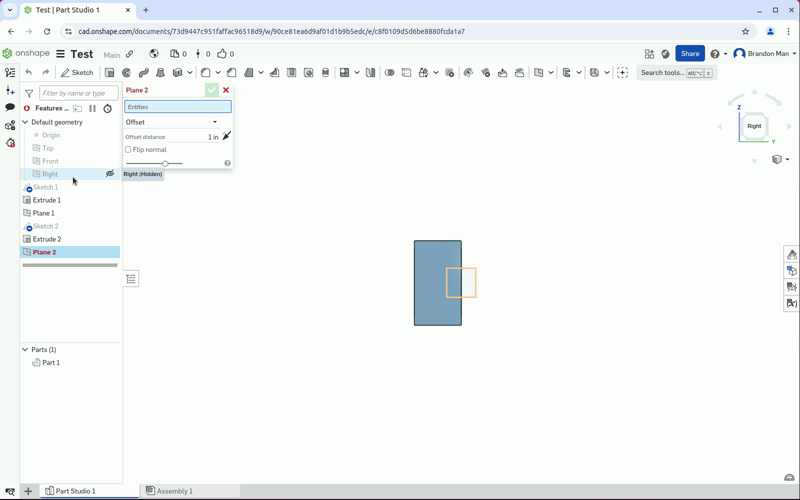
click(73, 176)
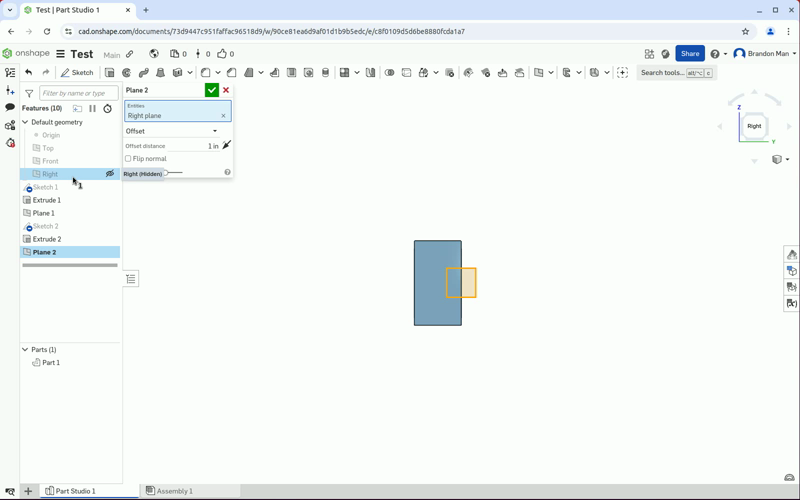
key(tab, 2)
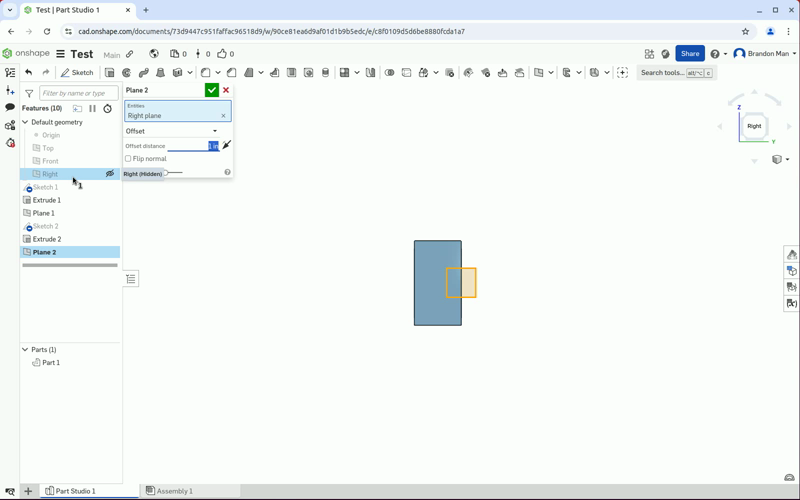
text(14.45)
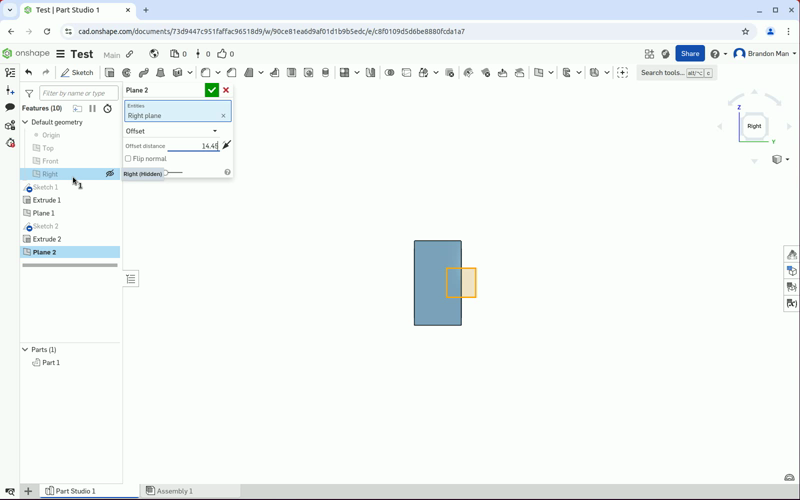
key(enter, 2)
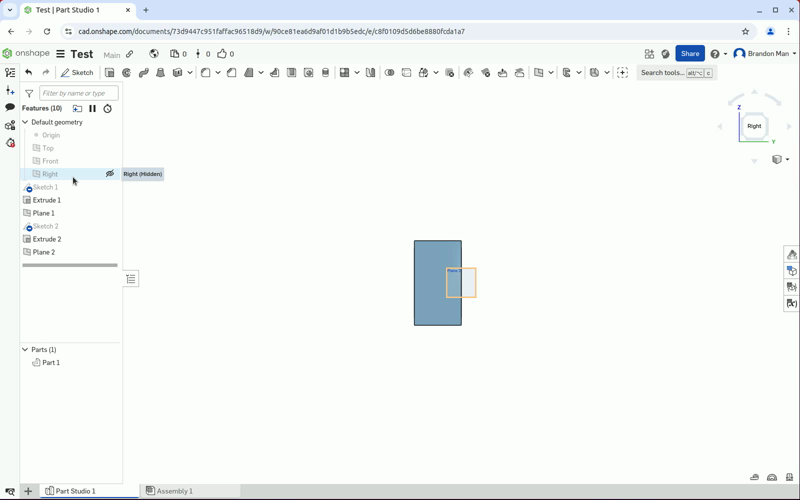
key(shift+s)
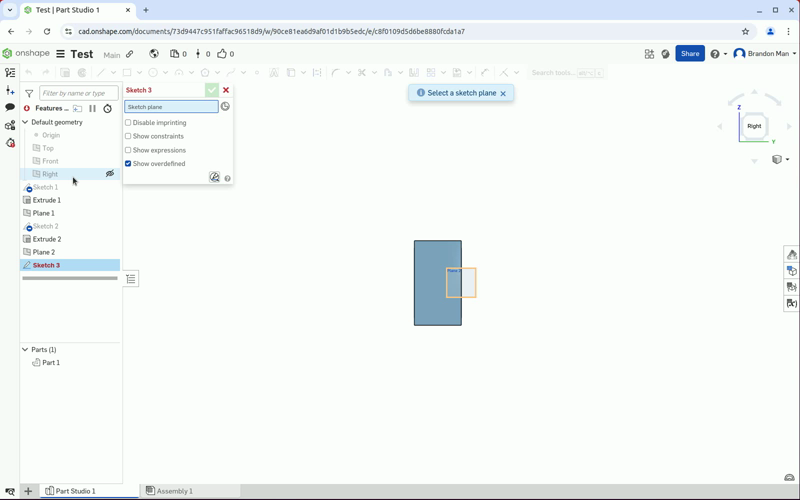
mouse_move(73, 254)
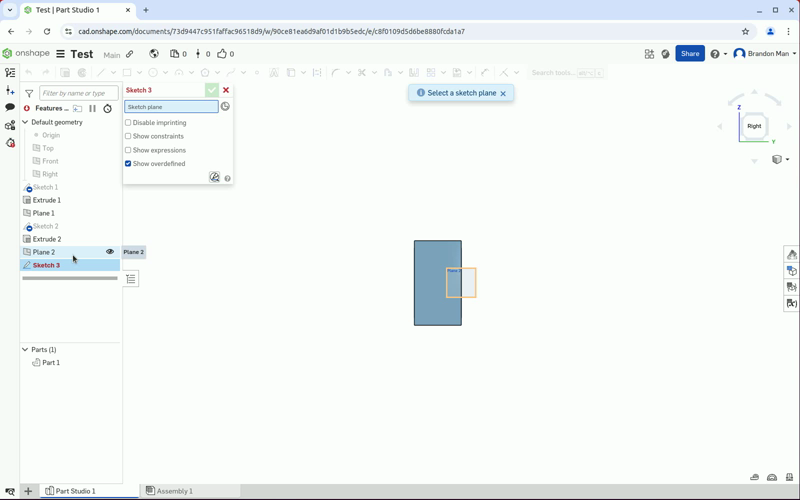
click(73, 254)
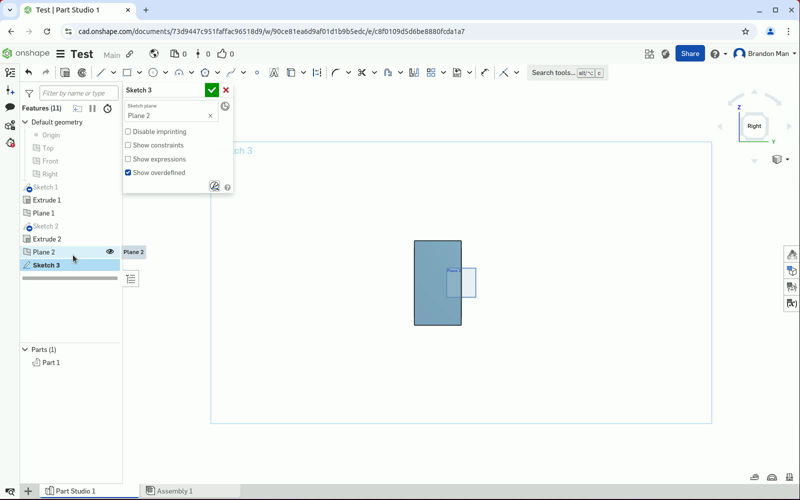
mouse_move(73, 352)
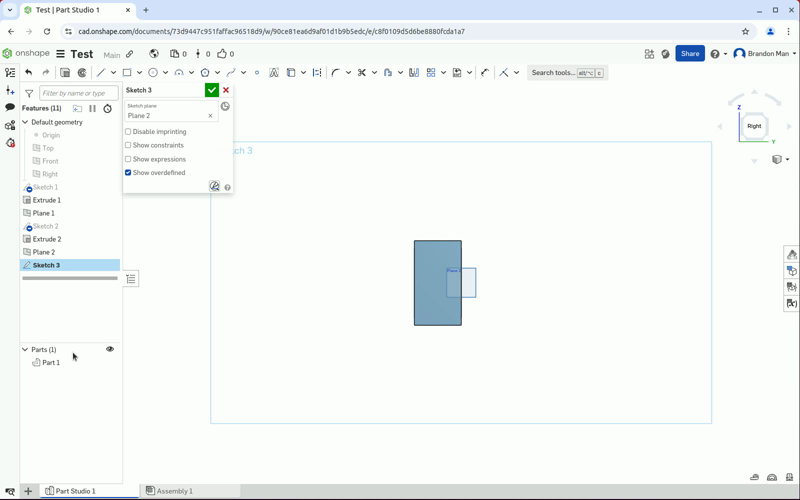
key(y)
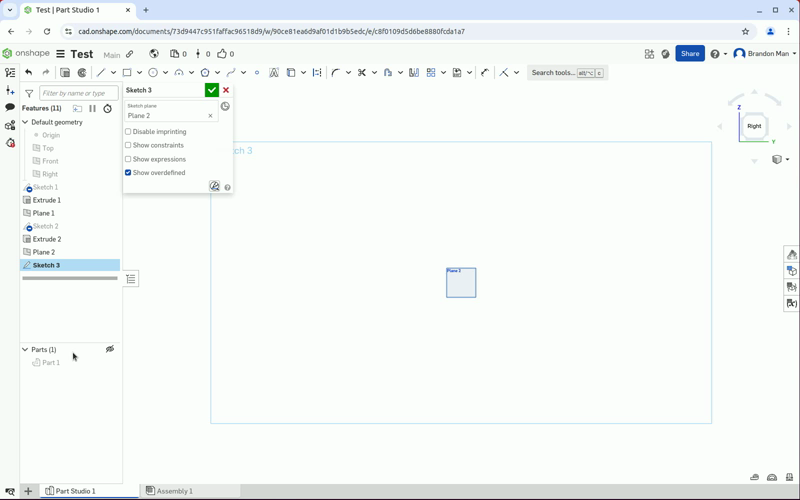
key(c)
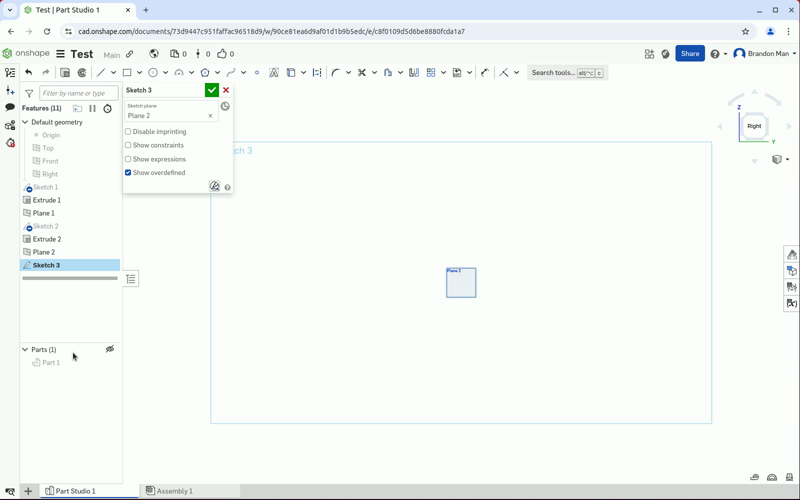
key_down(shift)
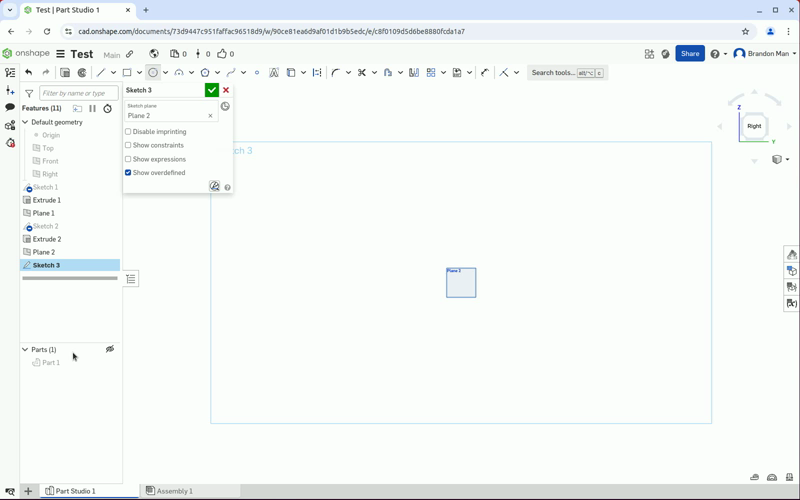
mouse_move(437, 282)
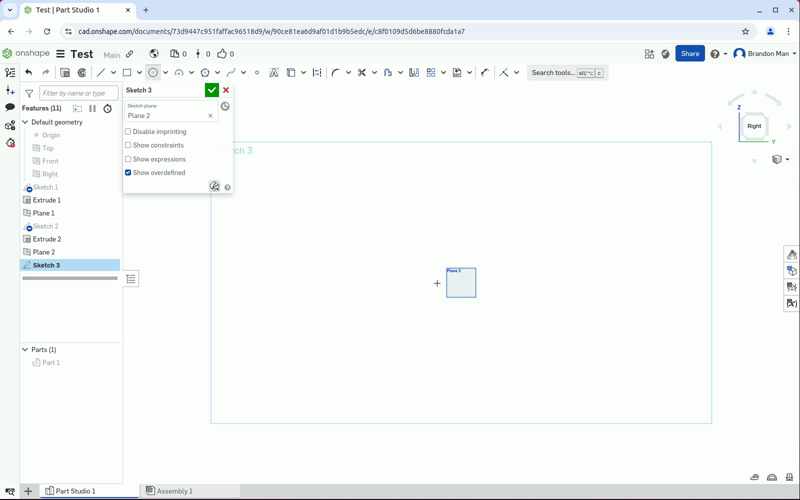
click(437, 282)
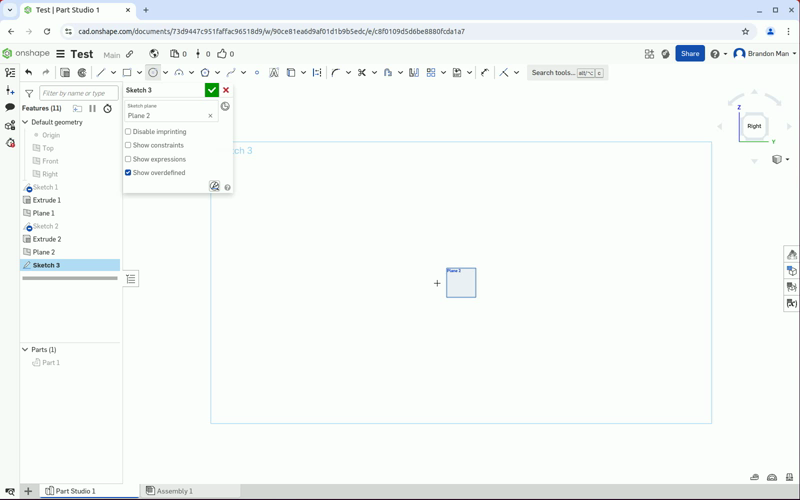
key_up(shift)
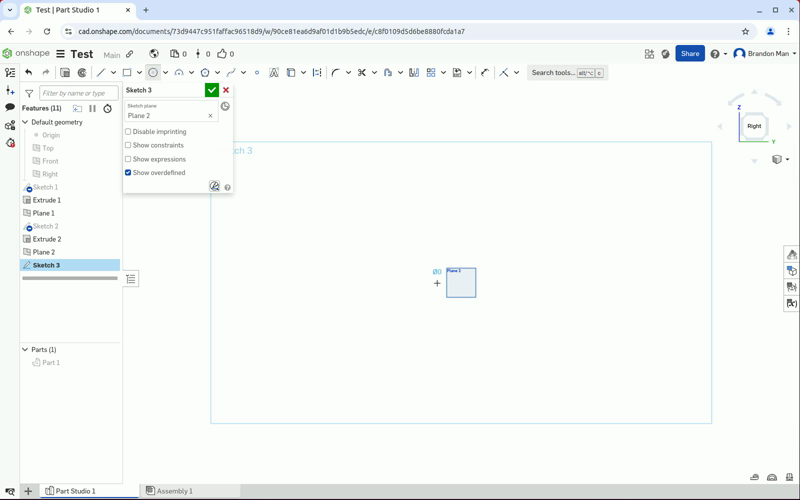
mouse_move(439, 282)
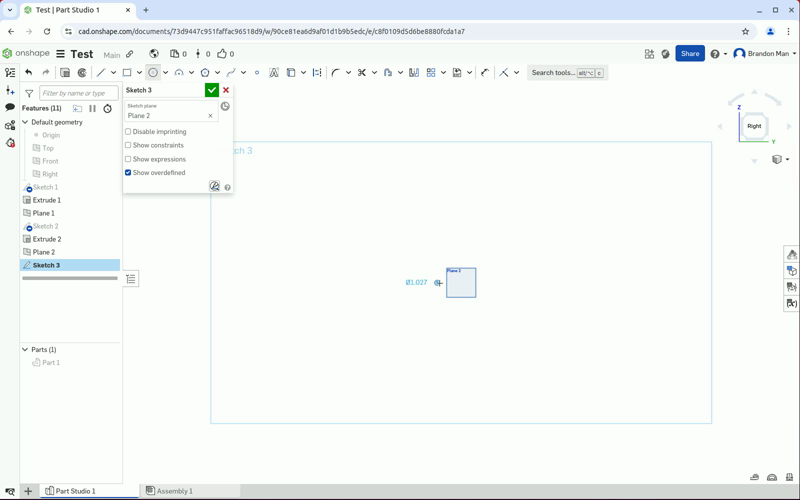
scroll(6)
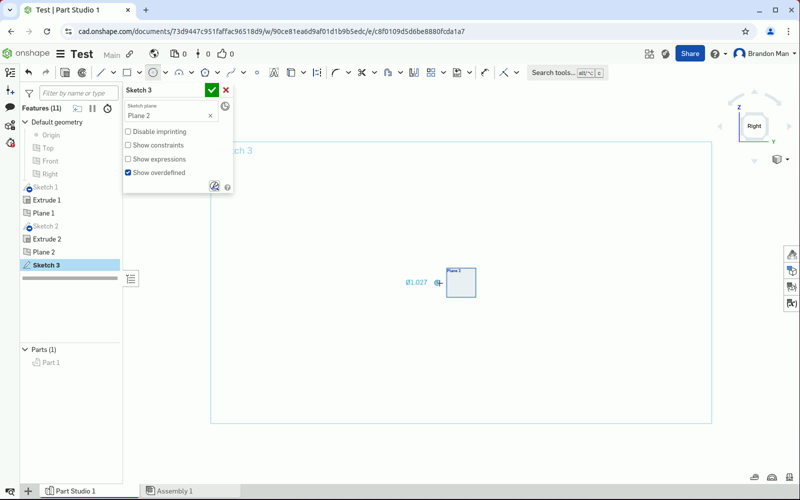
scroll(6)
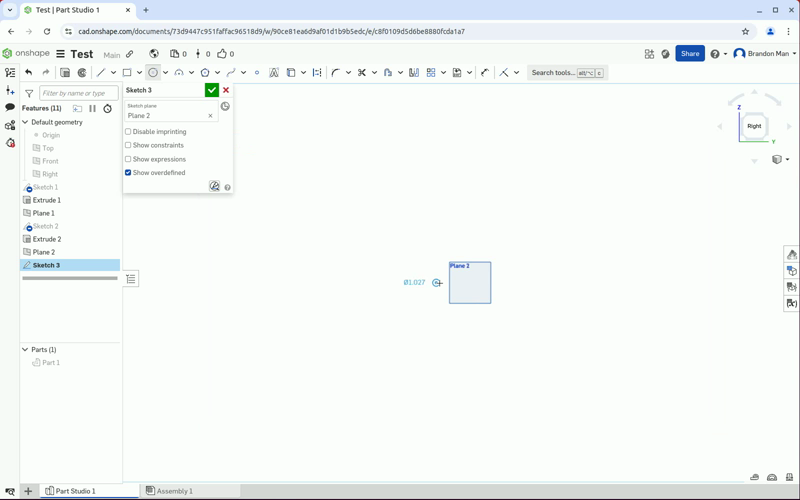
scroll(6)
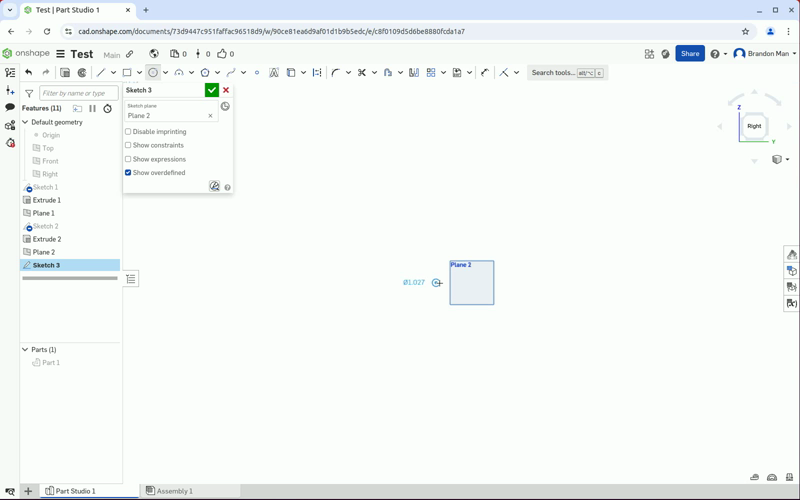
scroll(6)
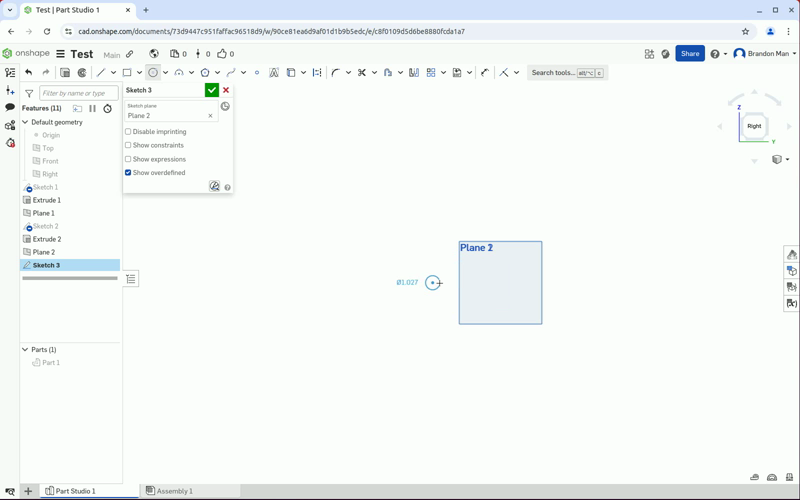
scroll(6)
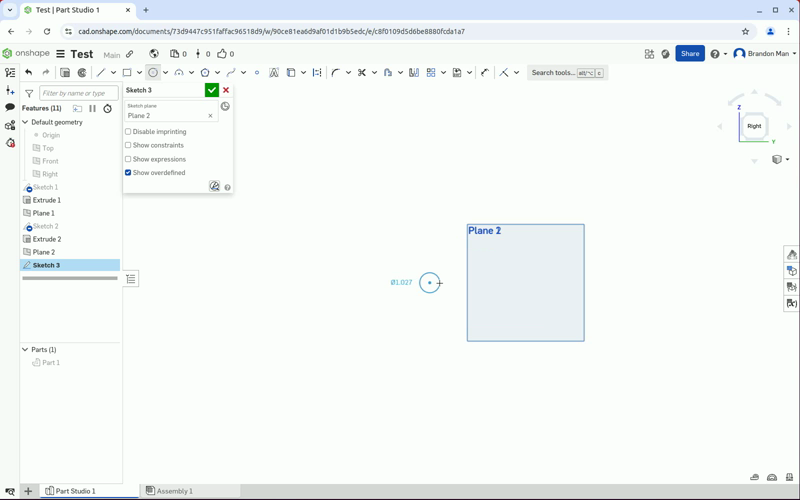
scroll(6)
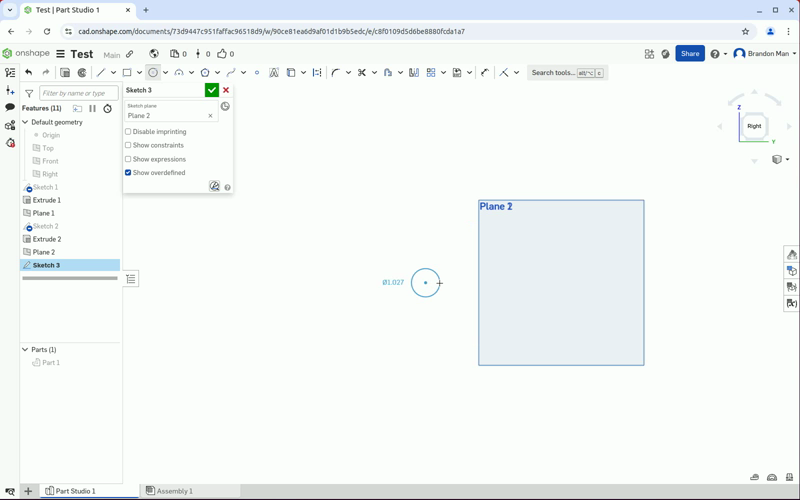
scroll(6)
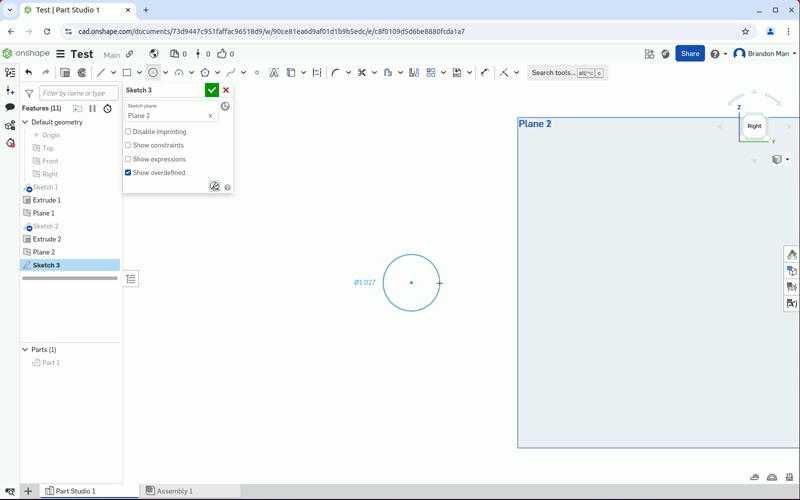
click(439, 282)
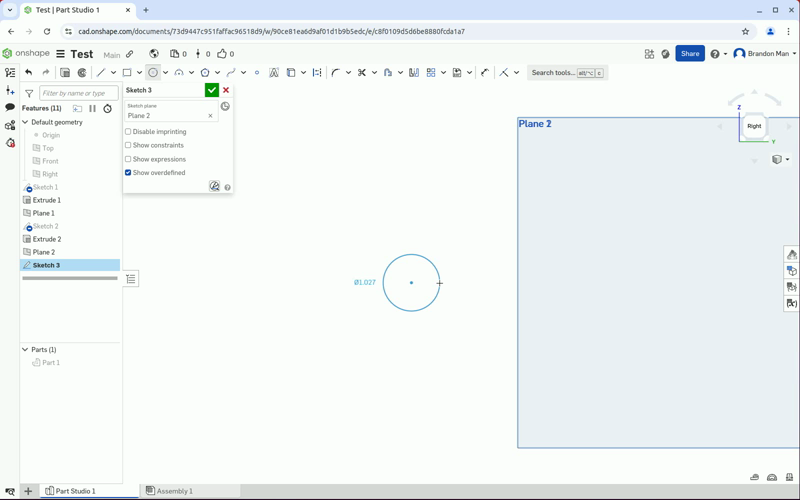
scroll(-6)
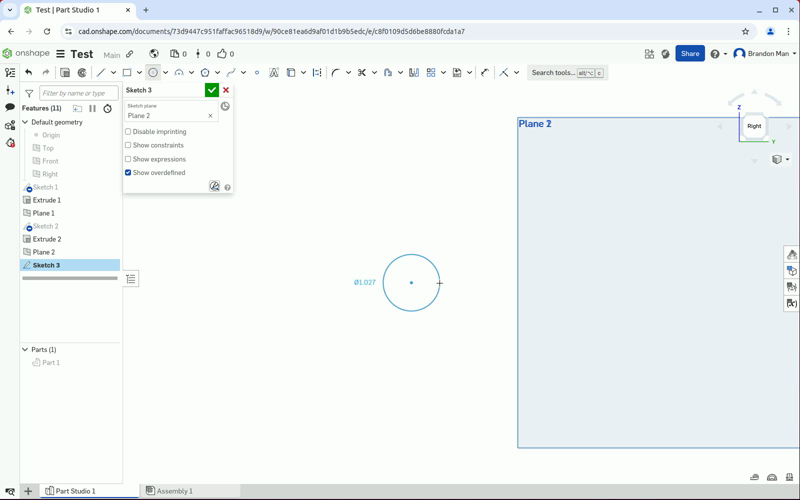
scroll(-6)
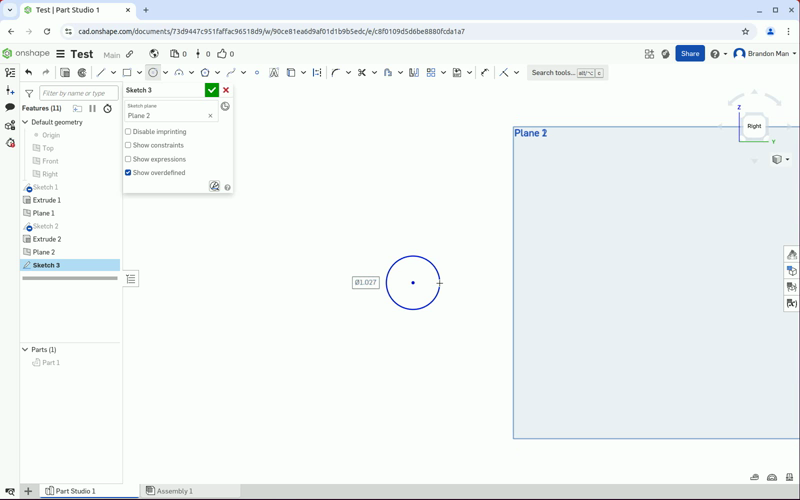
scroll(-6)
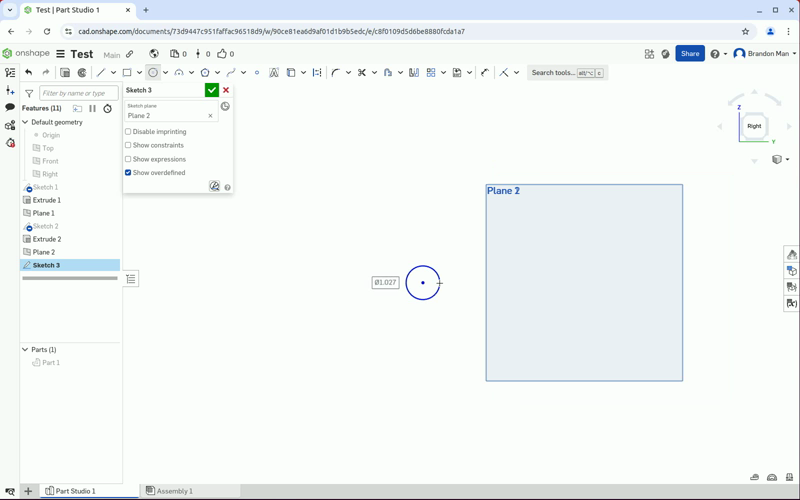
scroll(-6)
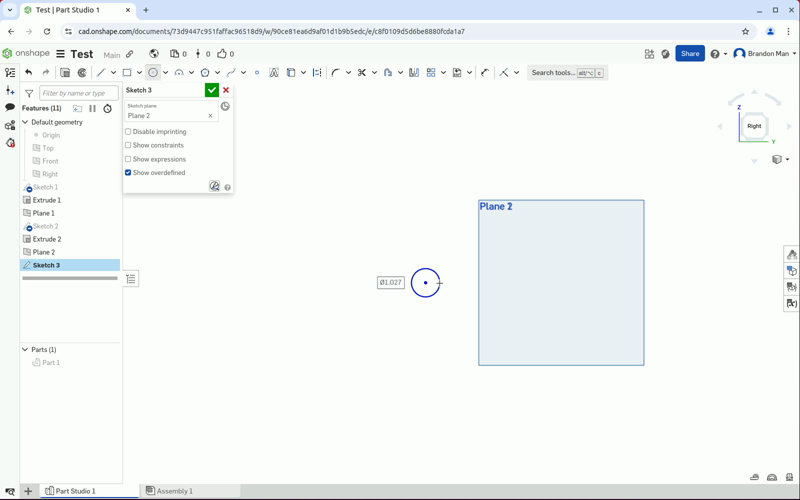
scroll(-6)
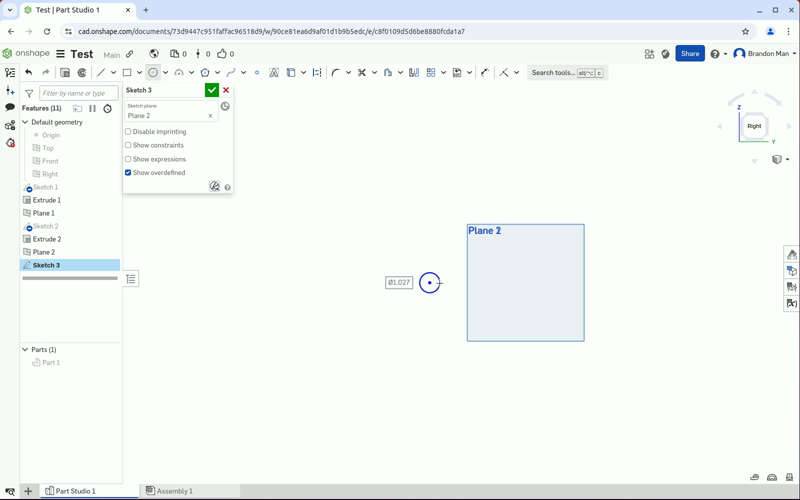
scroll(-6)
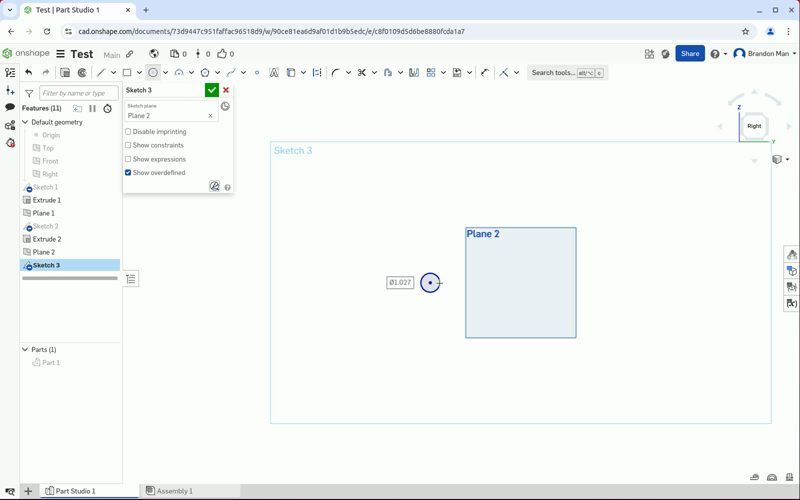
scroll(-6)
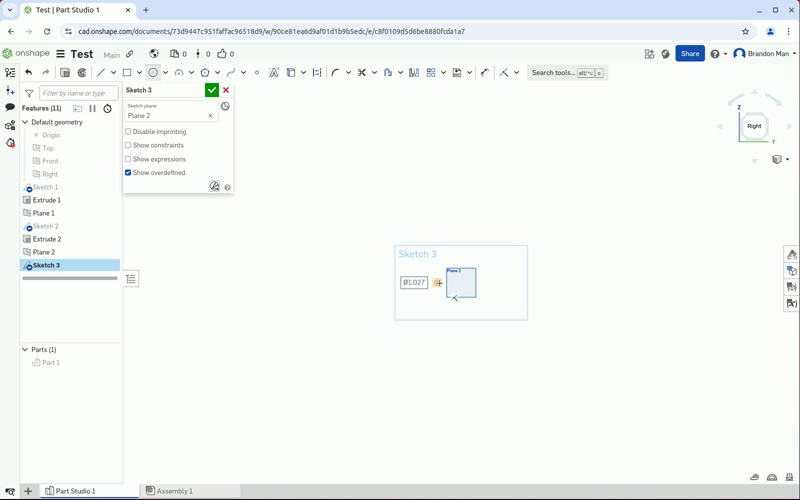
key(esc)
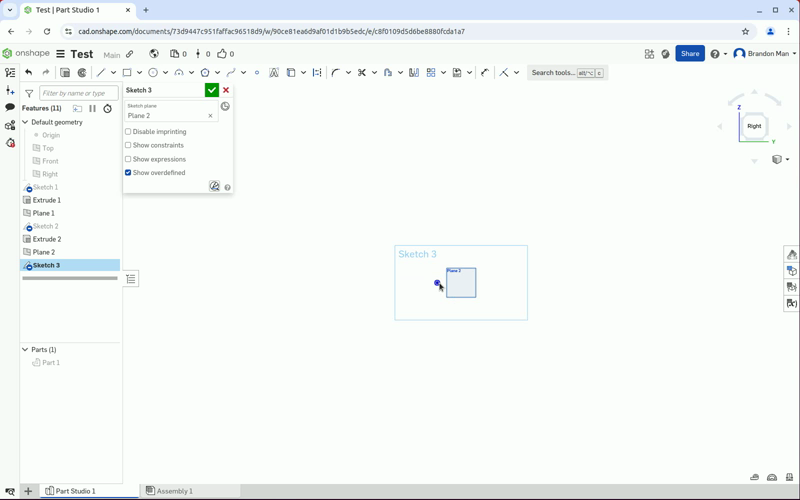
mouse_move(439, 283)
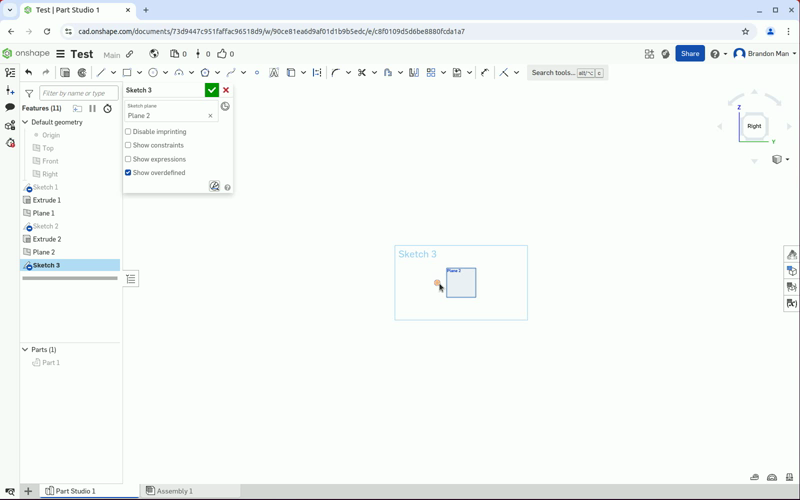
scroll(6)
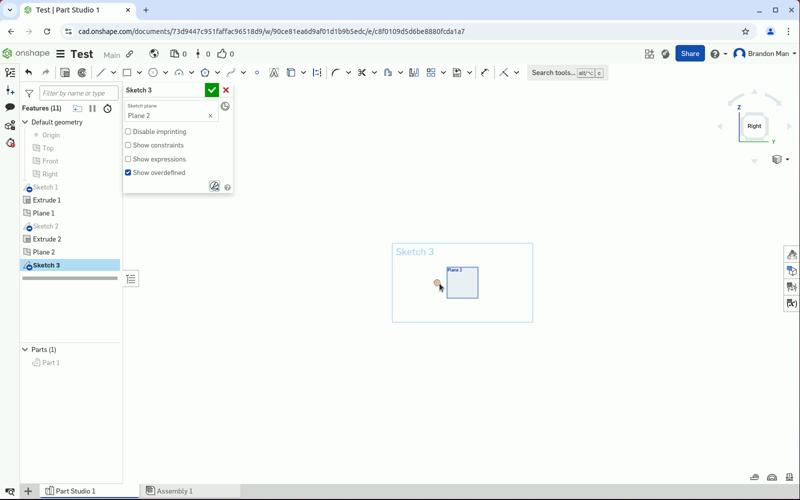
scroll(6)
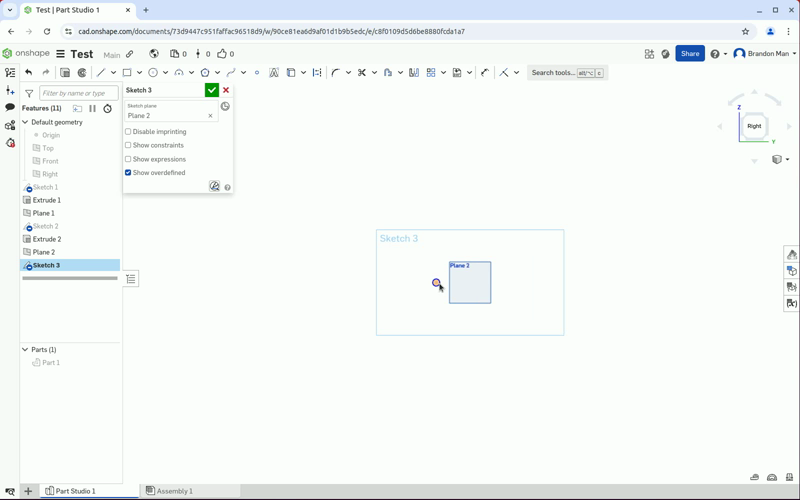
scroll(6)
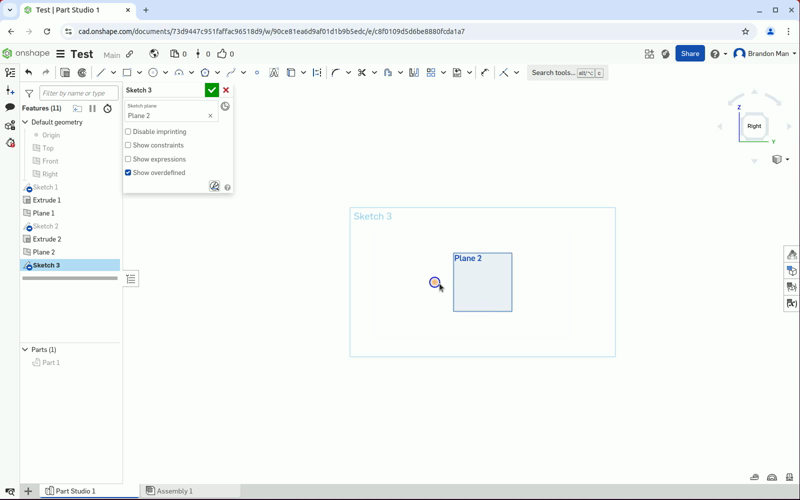
scroll(6)
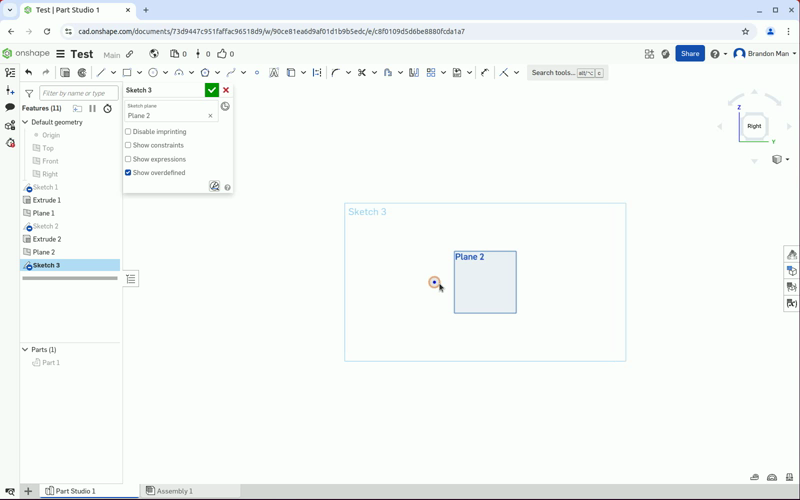
scroll(6)
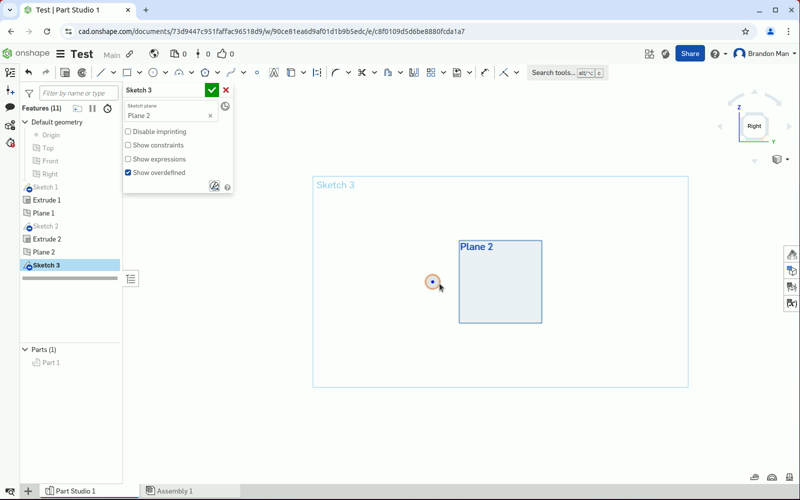
scroll(6)
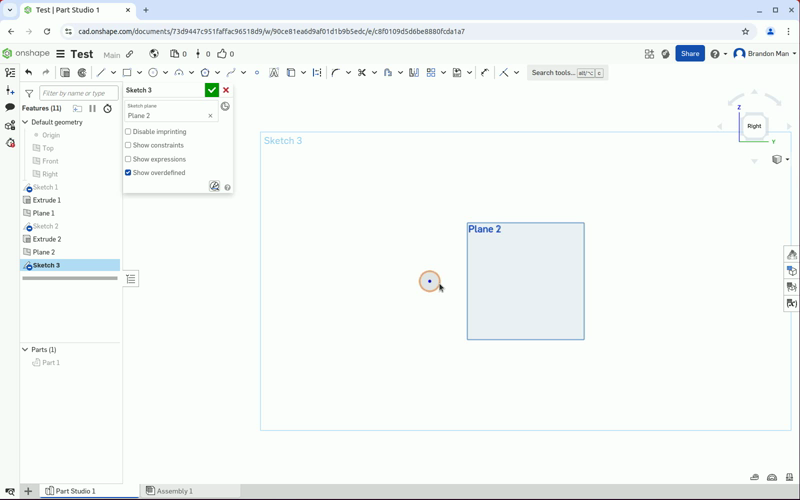
scroll(6)
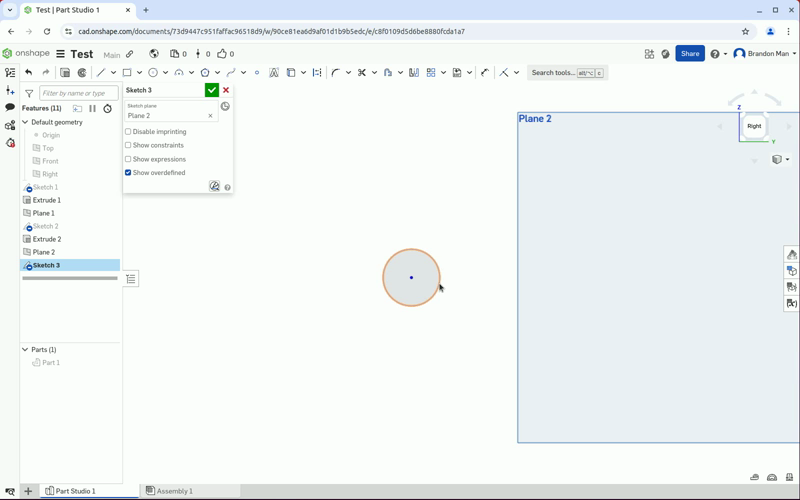
click(439, 283)
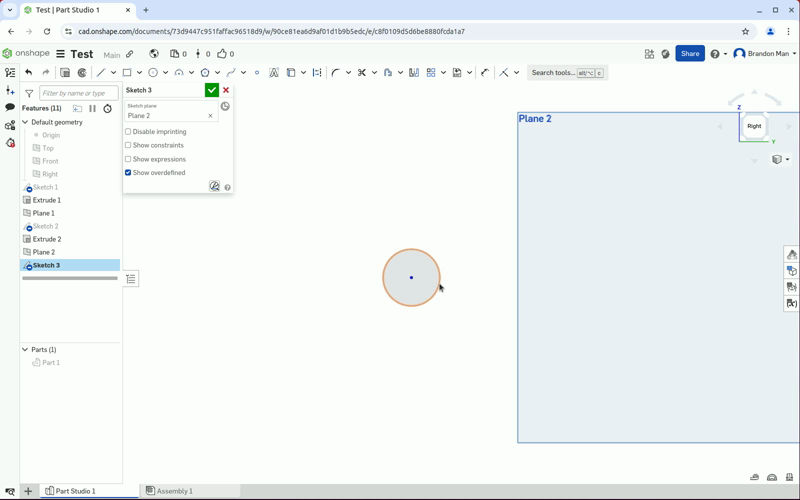
scroll(-6)
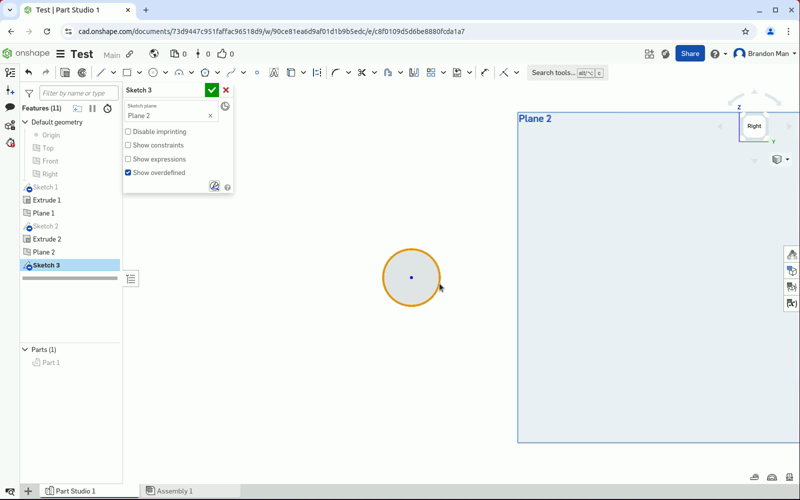
scroll(-6)
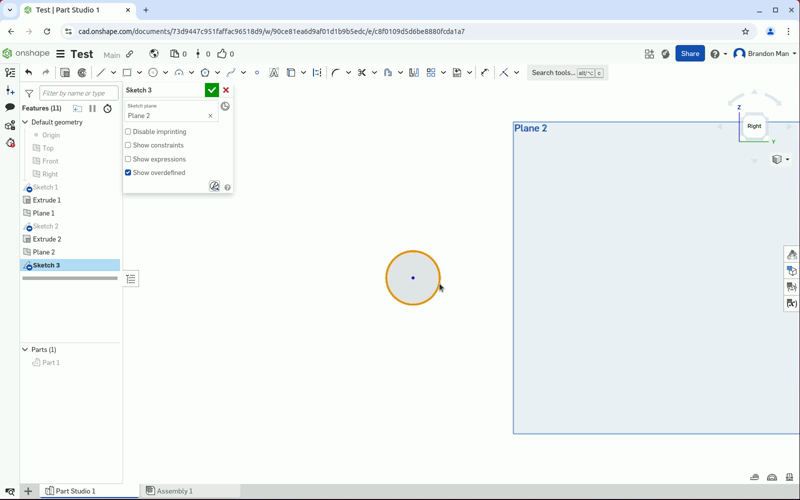
scroll(-6)
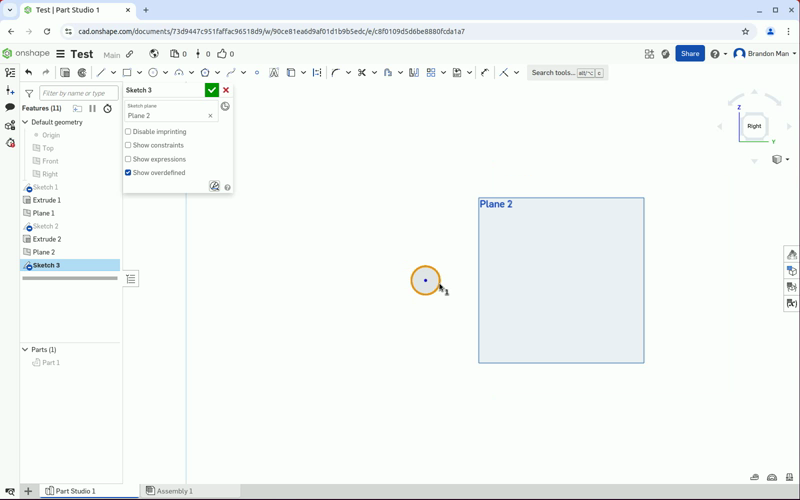
scroll(-6)
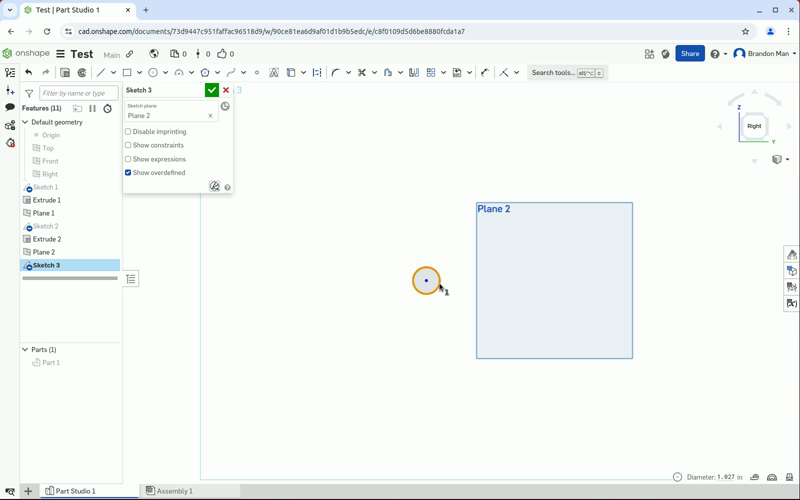
scroll(-6)
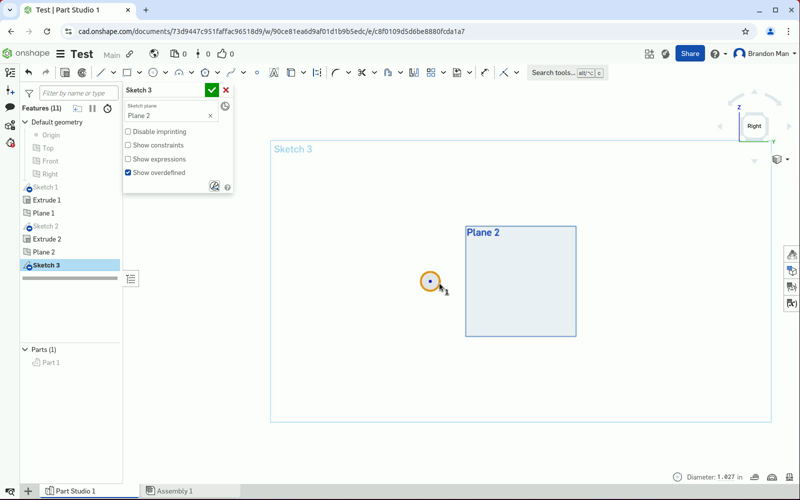
scroll(-6)
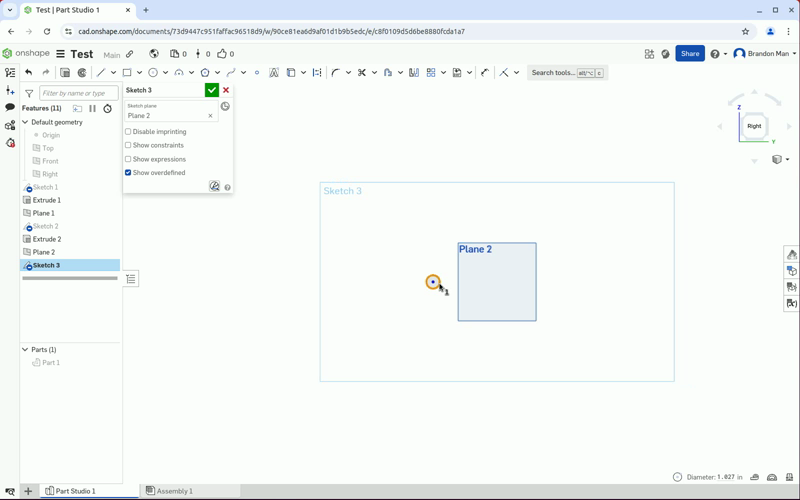
scroll(-6)
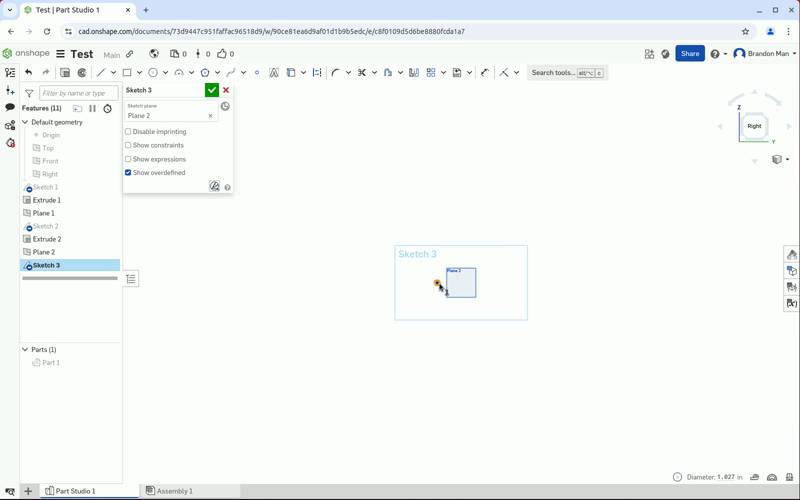
mouse_move(73, 352)
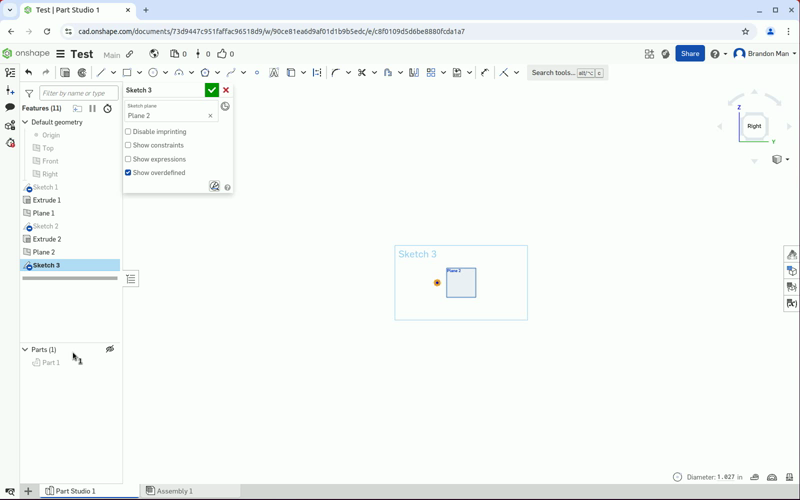
key(shift+y)
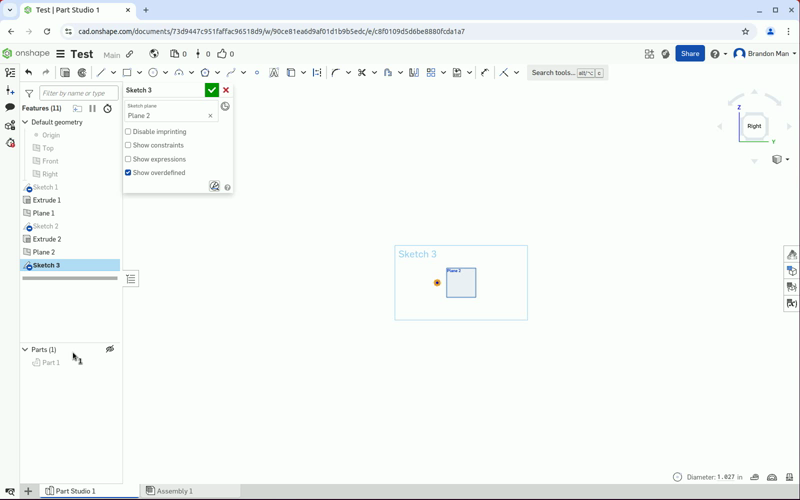
key(shift+e)
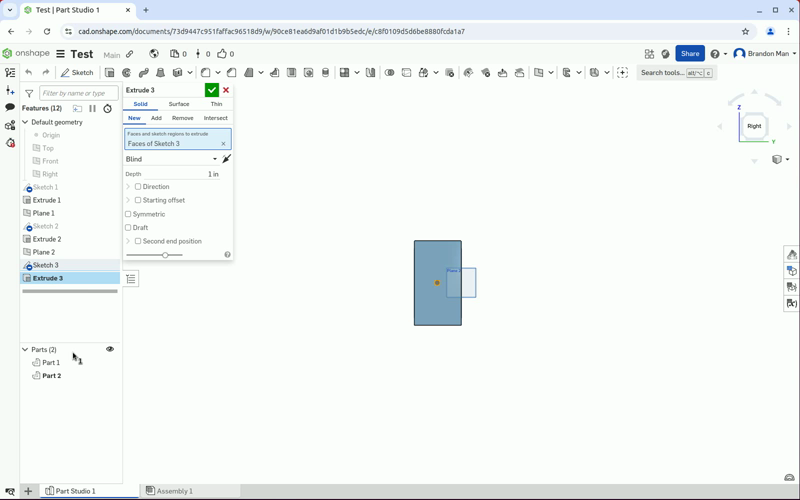
mouse_move(143, 106)
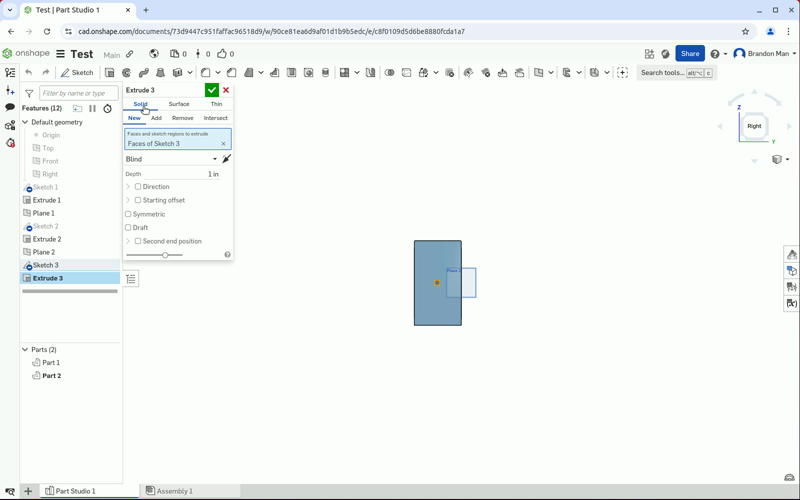
click(143, 106)
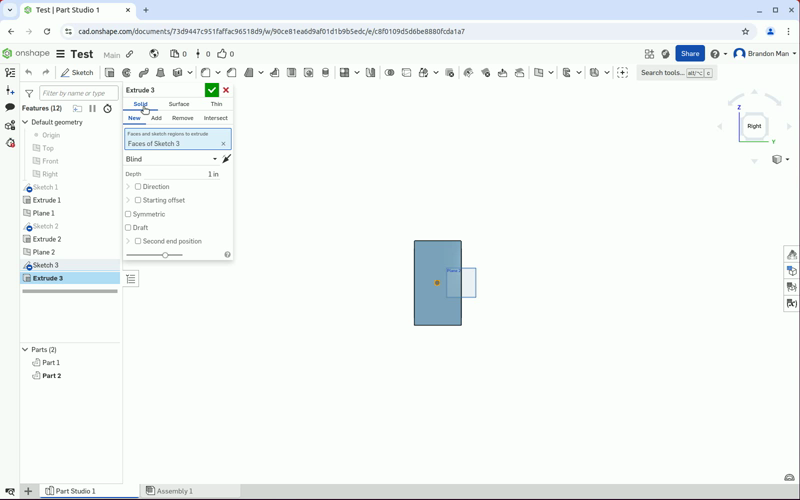
mouse_move(186, 120)
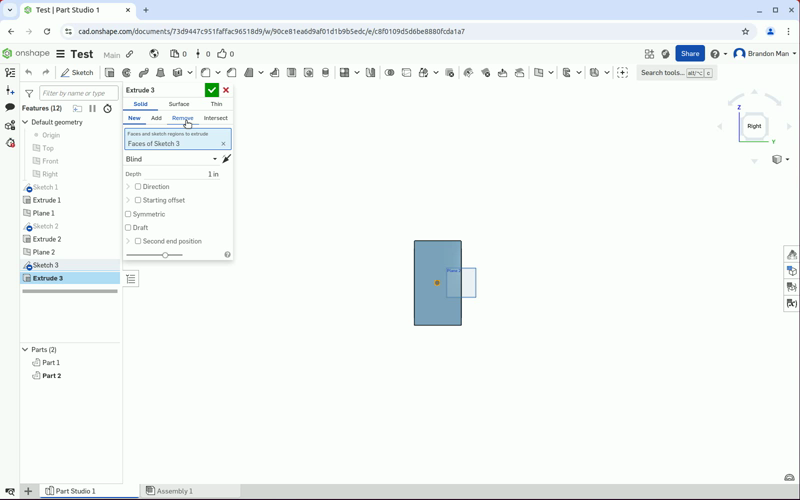
click(186, 120)
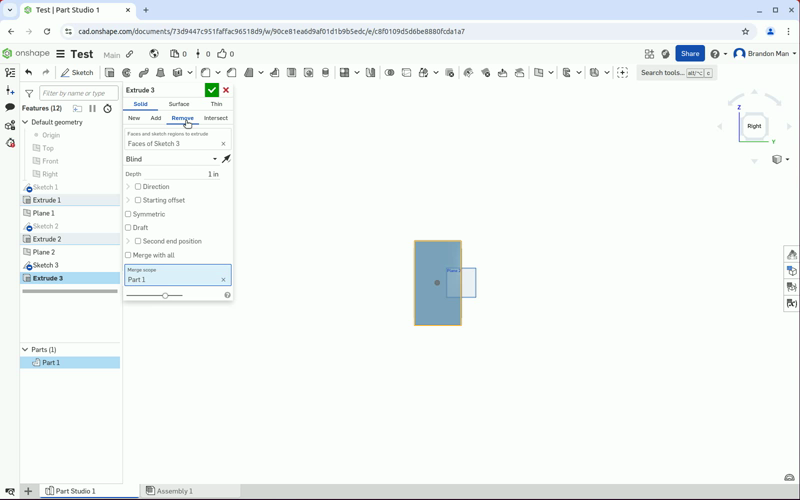
key(tab, 4)
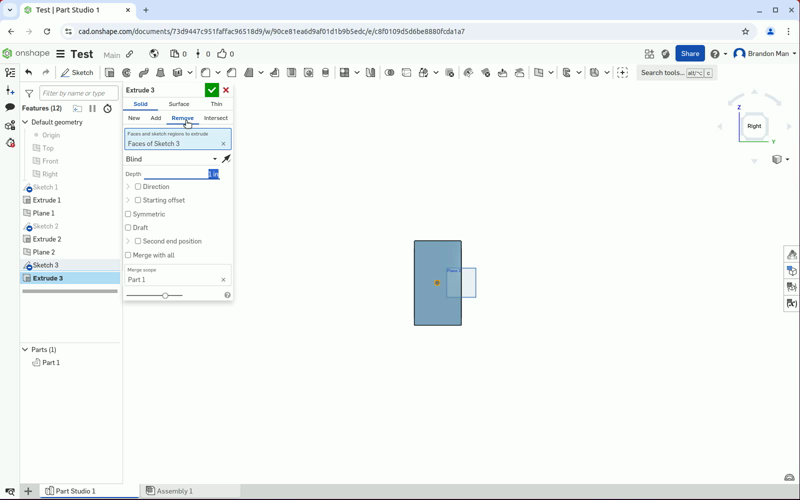
text(1.444)
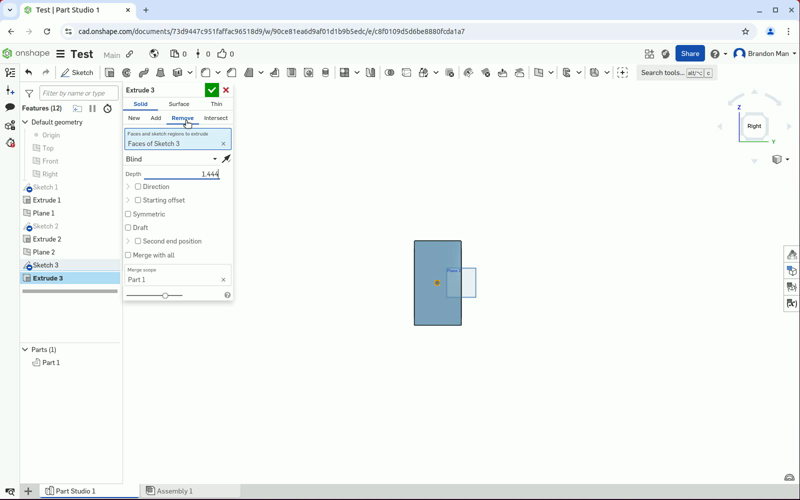
key(tab, 6)
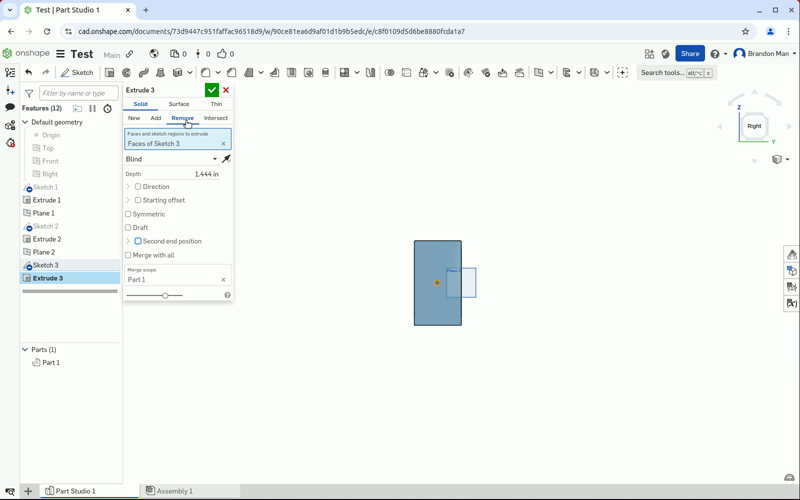
key(space)
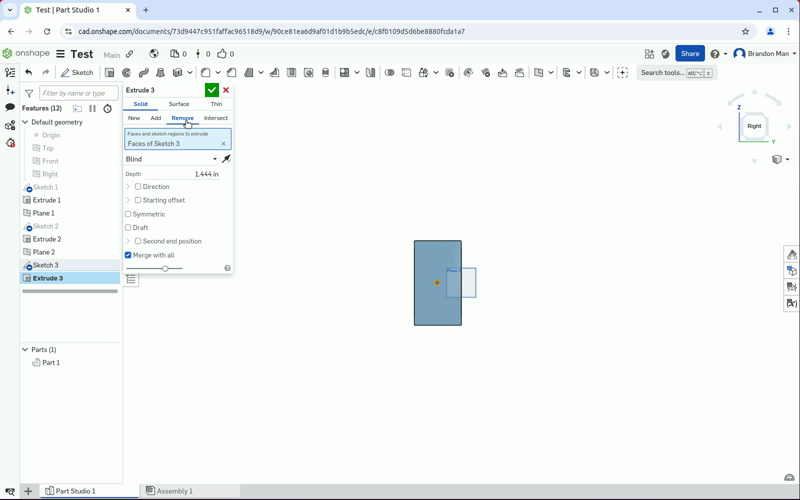
key(enter)
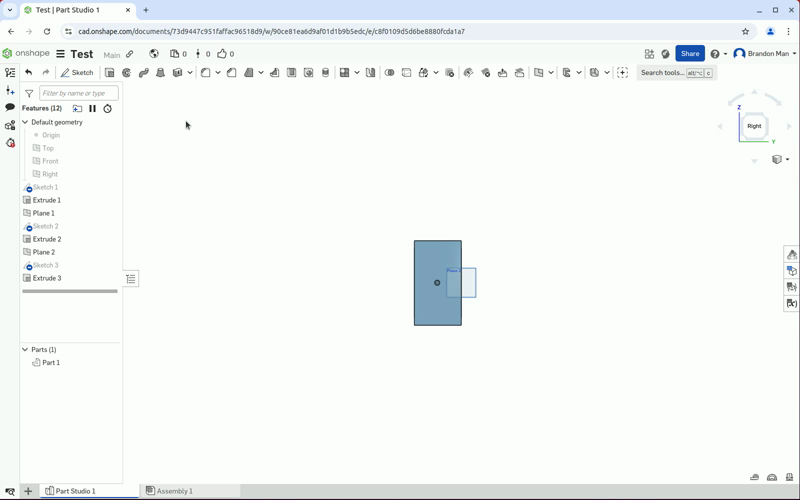
key(shift+h)
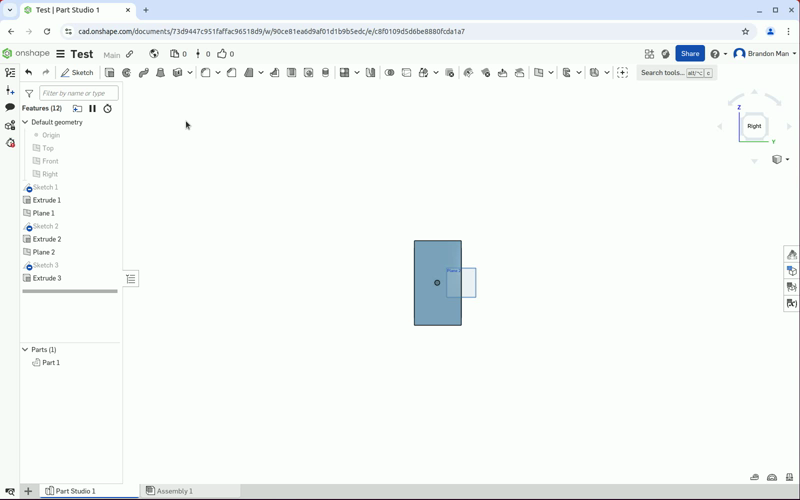
key(shift+h)
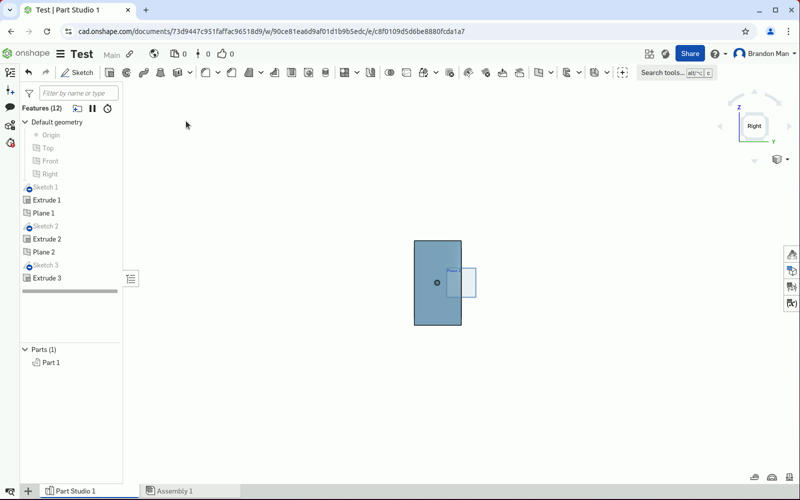
mouse_move(73, 189)
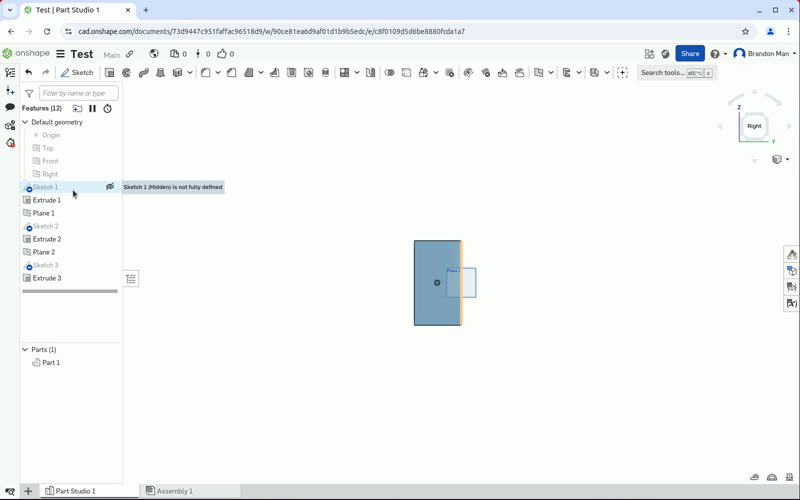
click(73, 189)
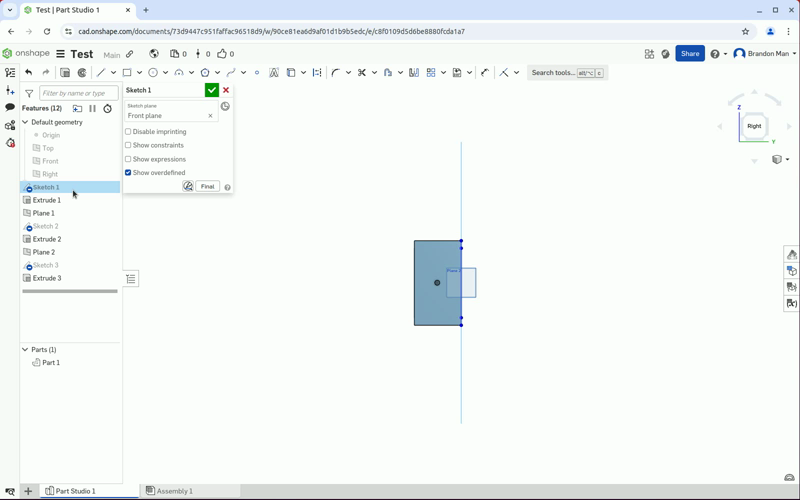
mouse_move(229, 92)
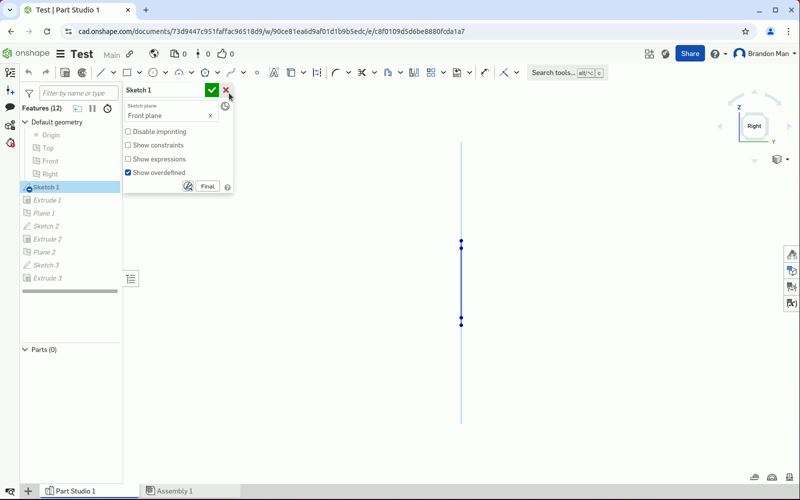
click(229, 92)
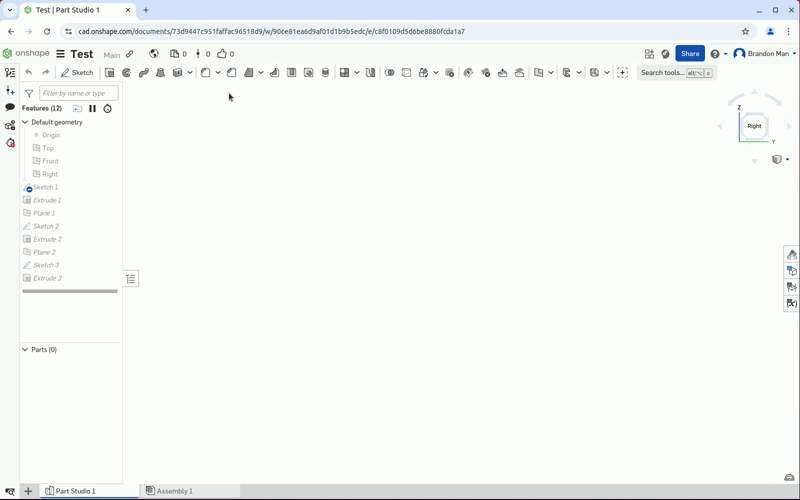
key(shift+s)
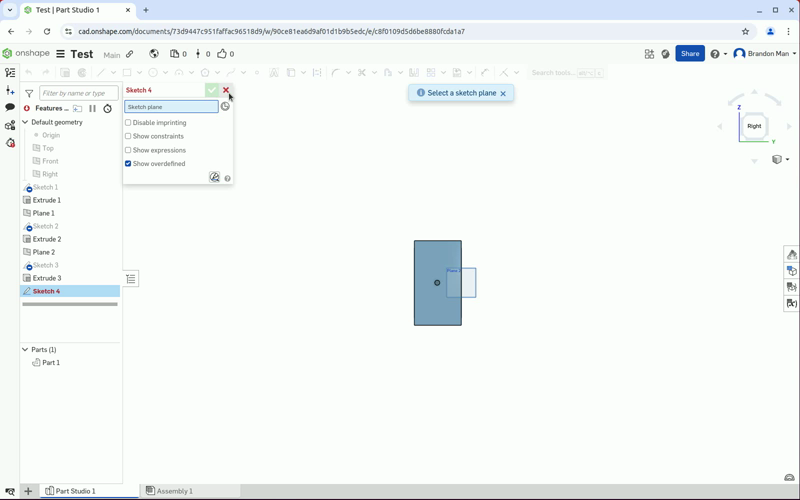
mouse_move(73, 254)
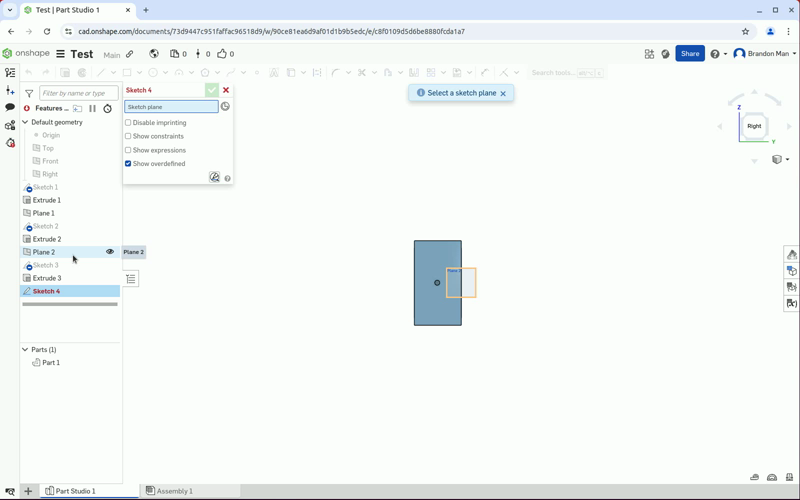
click(73, 254)
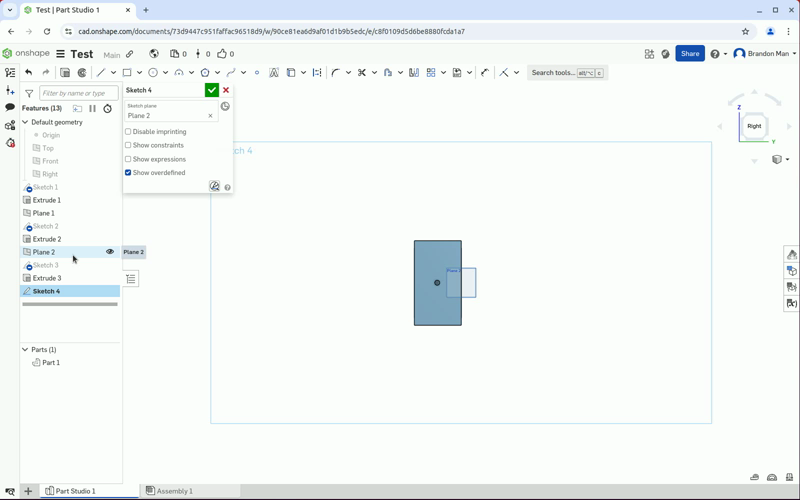
mouse_move(73, 352)
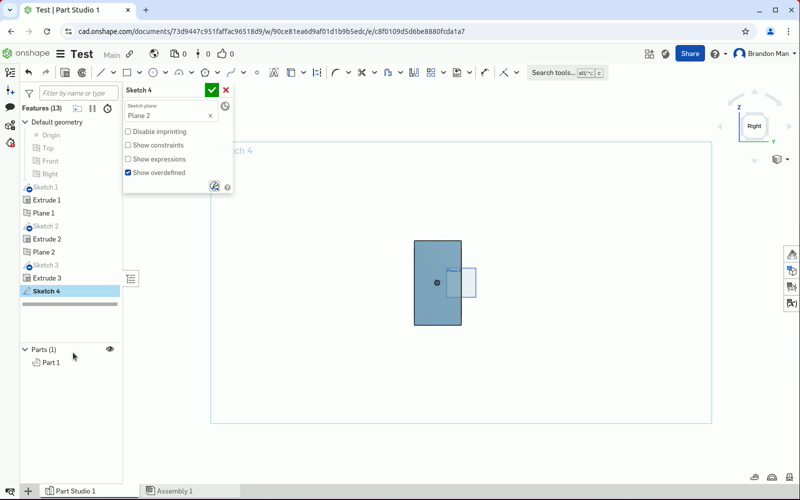
key(y)
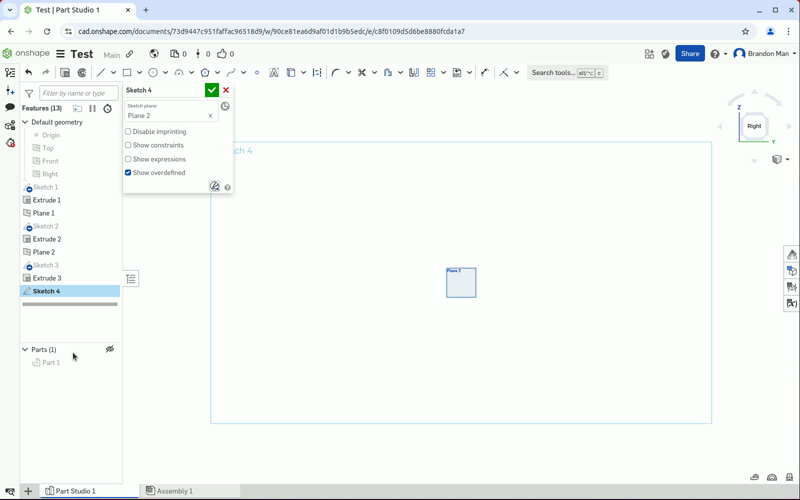
key(c)
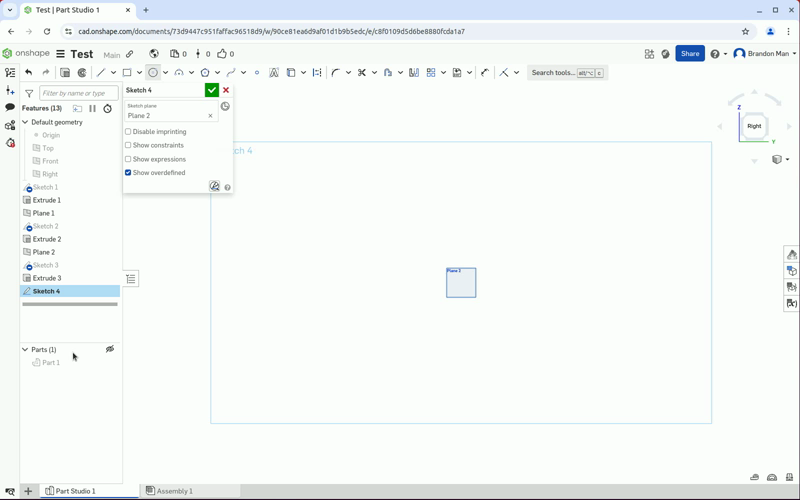
key_down(shift)
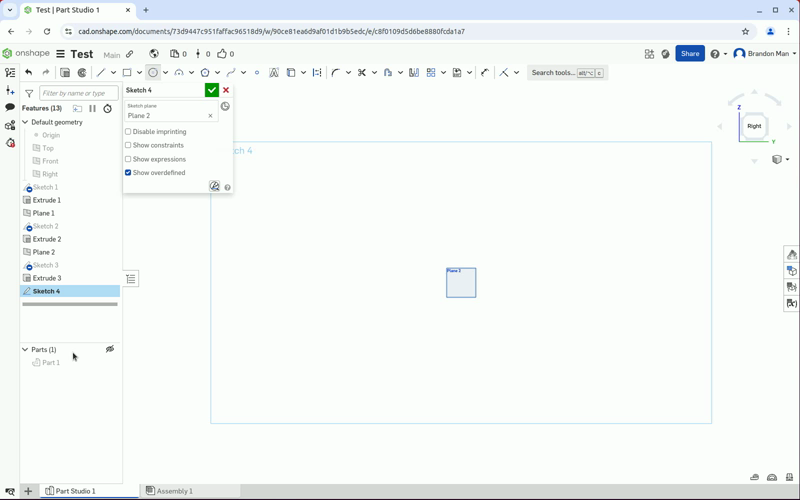
mouse_move(437, 282)
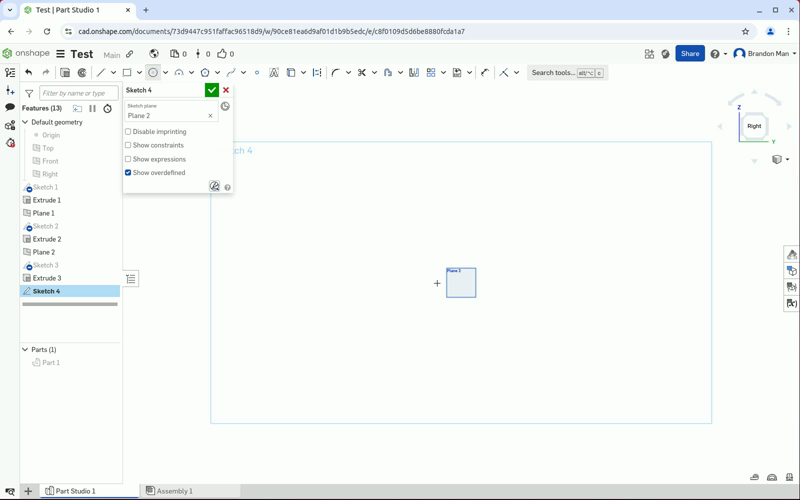
click(437, 282)
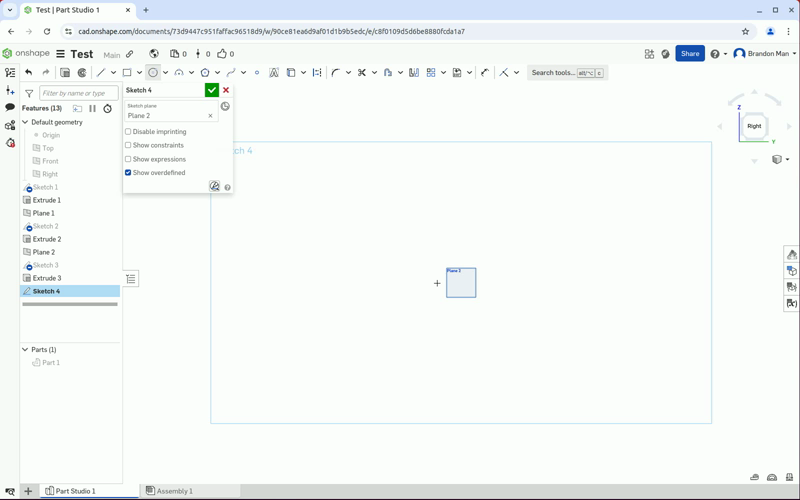
key_up(shift)
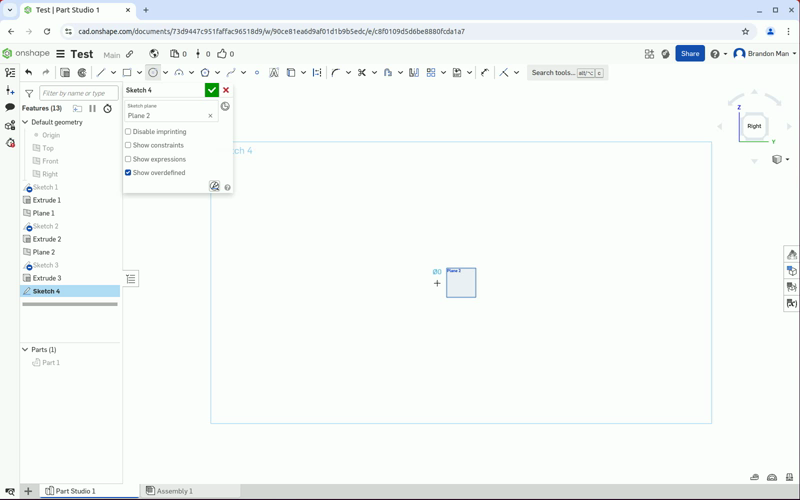
mouse_move(439, 282)
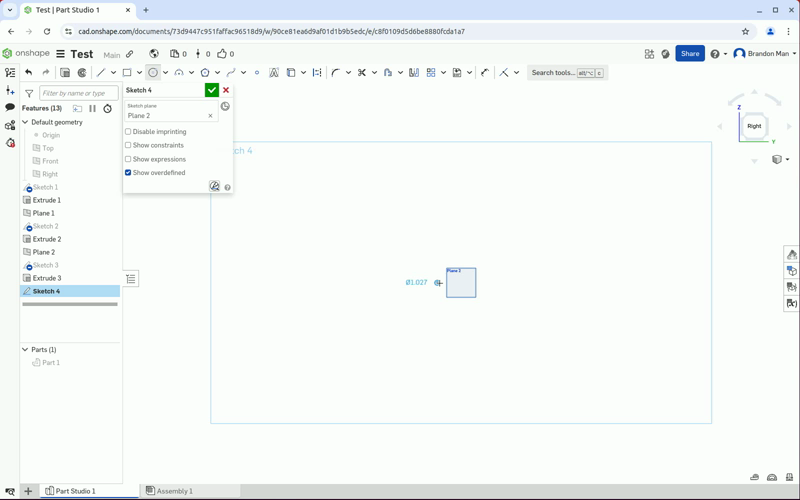
scroll(6)
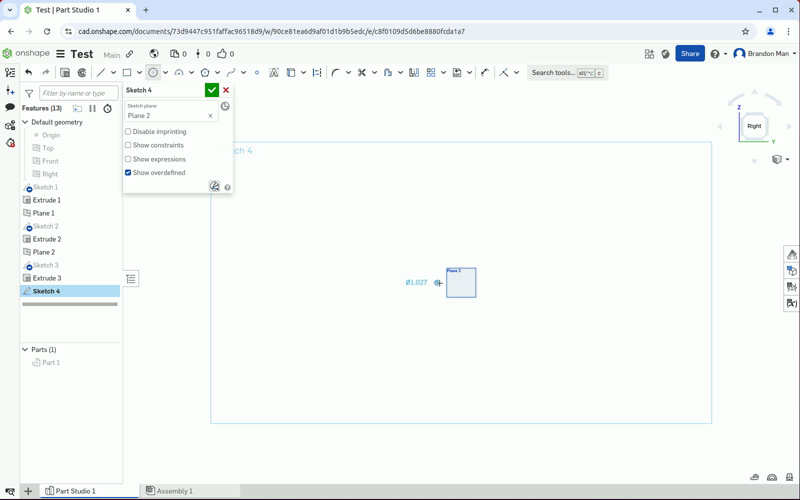
scroll(6)
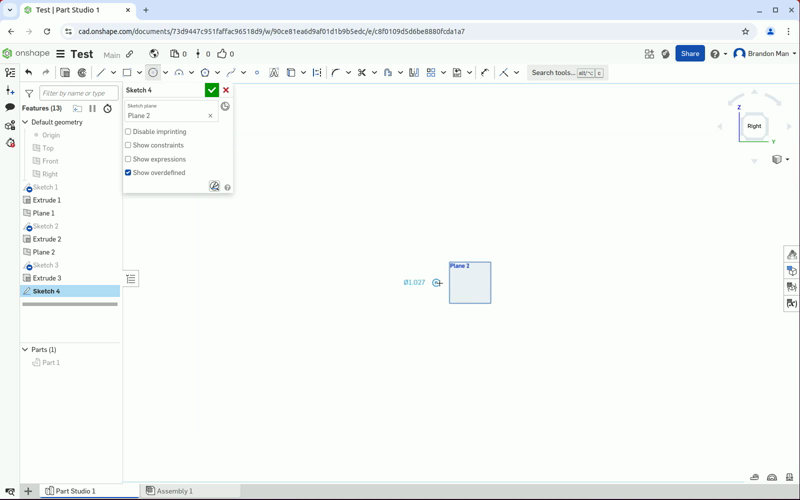
scroll(6)
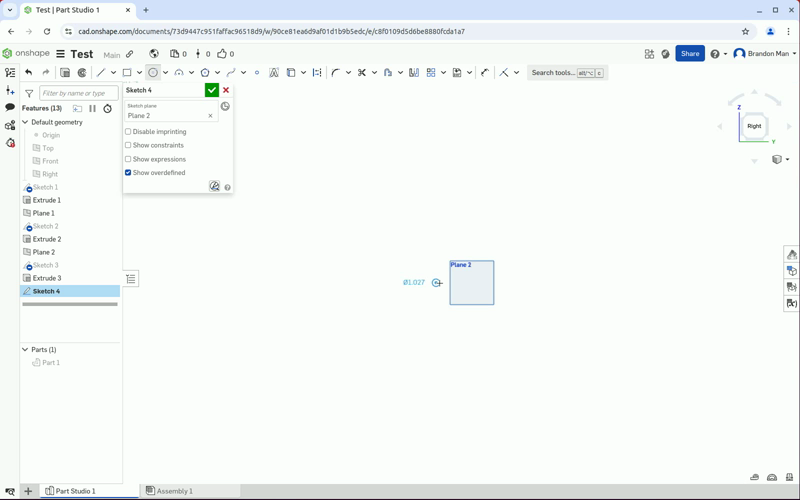
scroll(6)
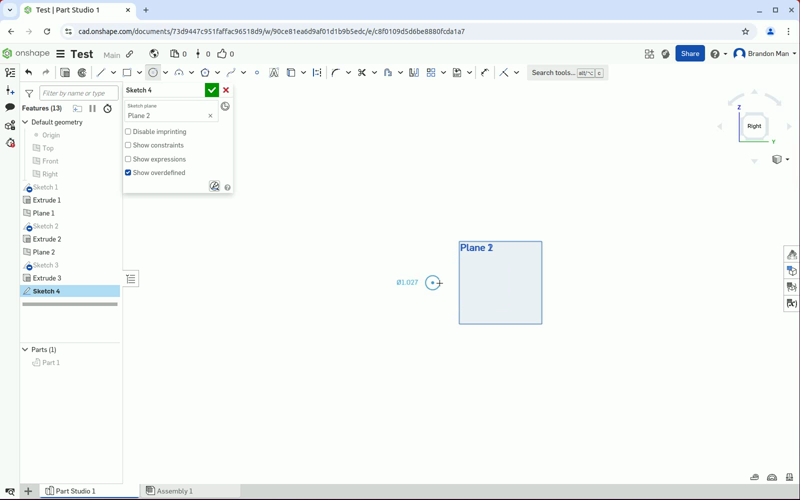
scroll(6)
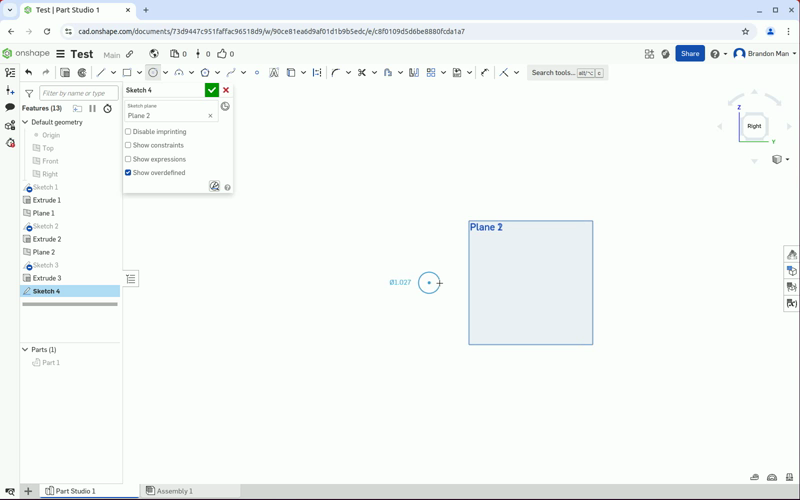
scroll(6)
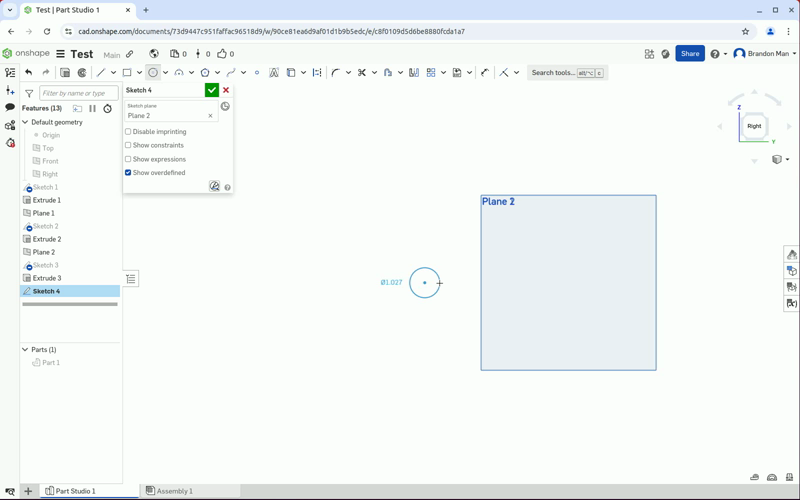
scroll(6)
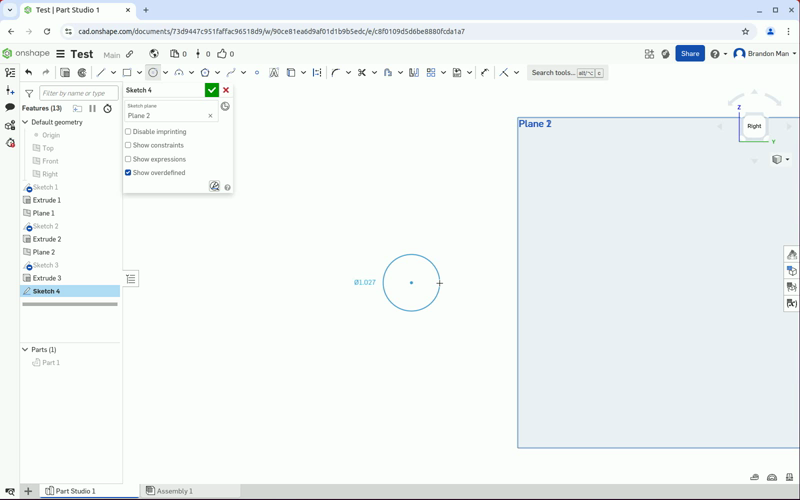
click(439, 282)
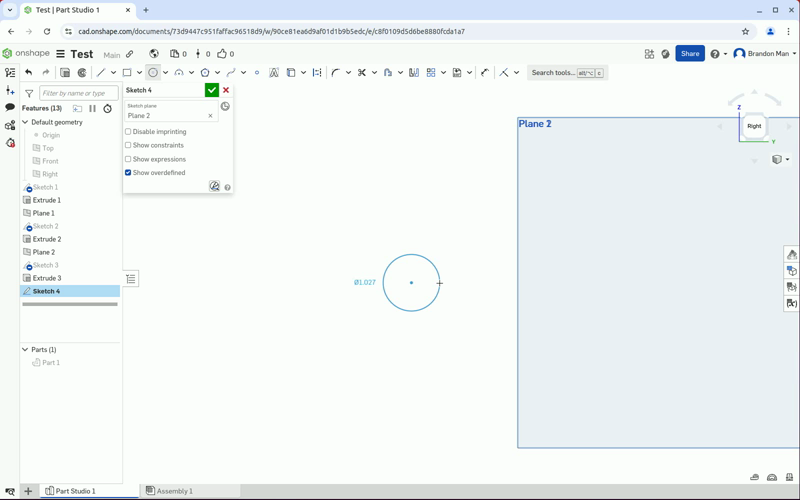
scroll(-6)
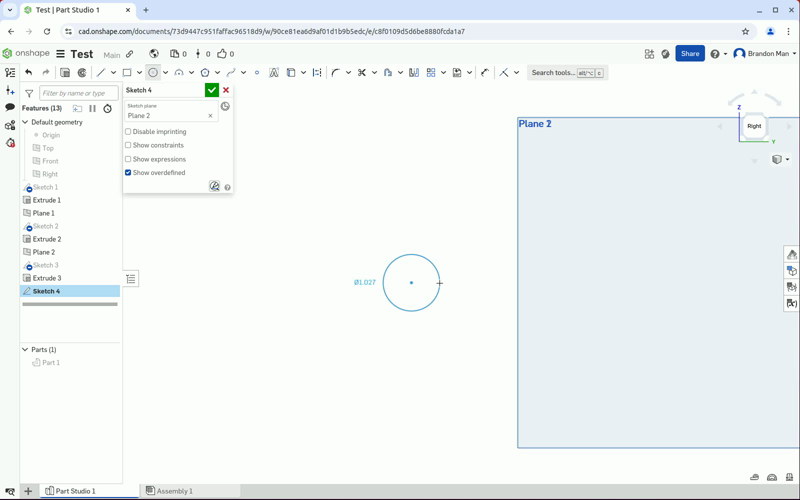
scroll(-6)
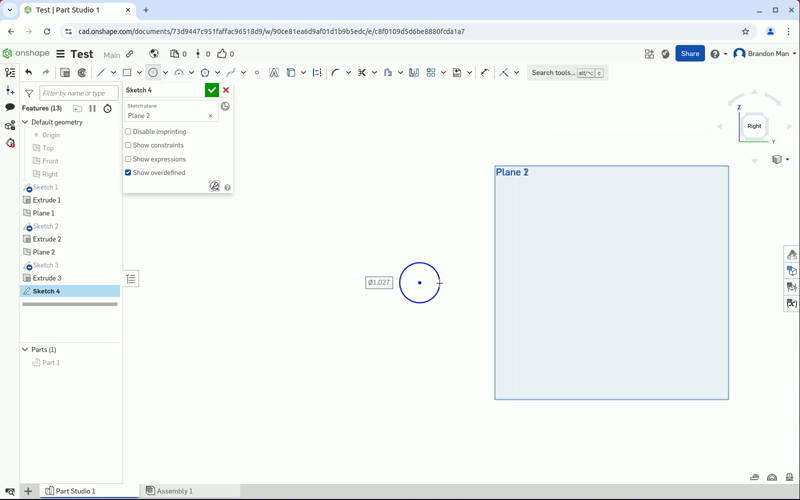
scroll(-6)
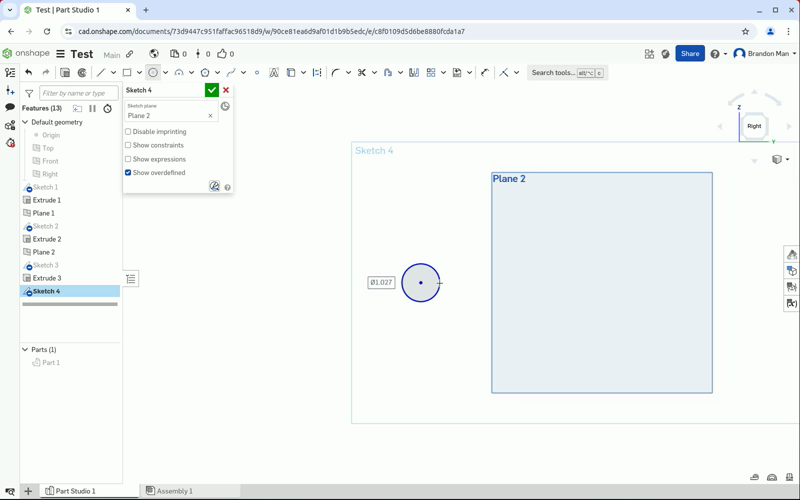
scroll(-6)
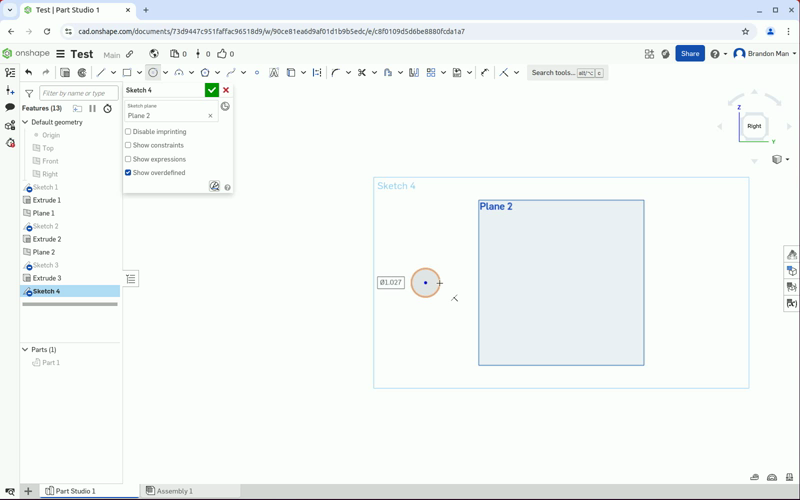
scroll(-6)
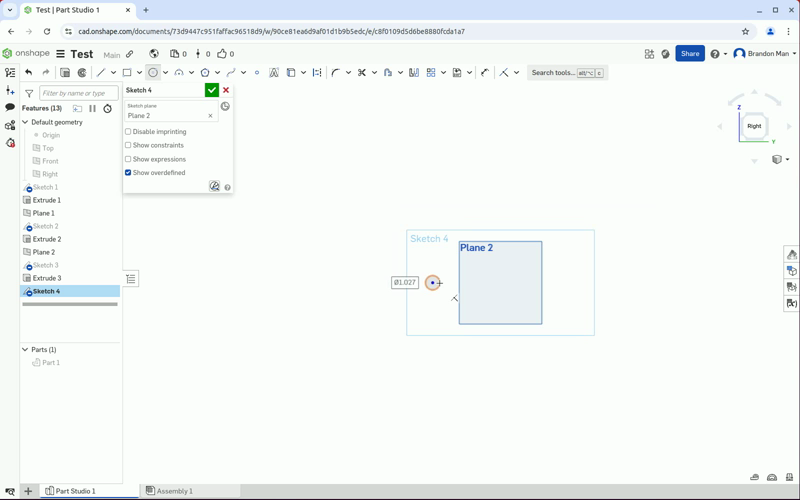
scroll(-6)
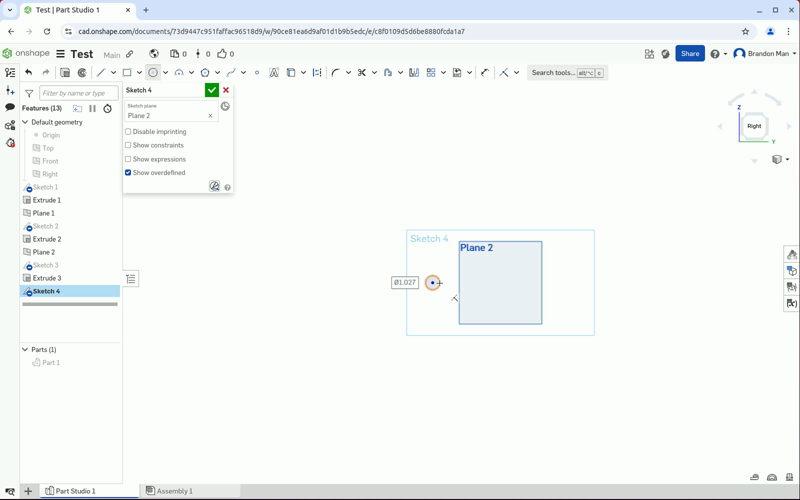
scroll(-6)
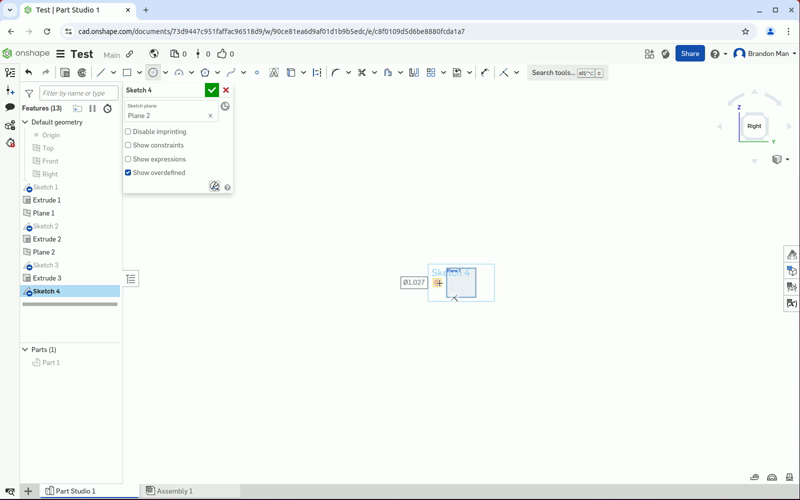
key(esc)
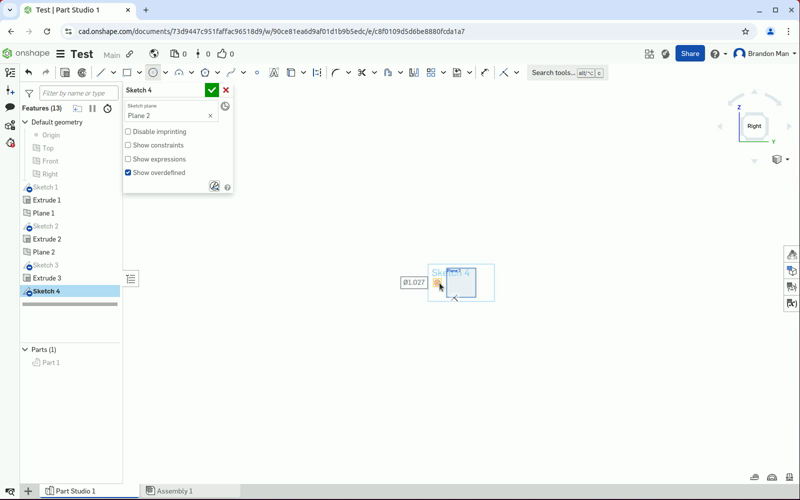
mouse_move(437, 281)
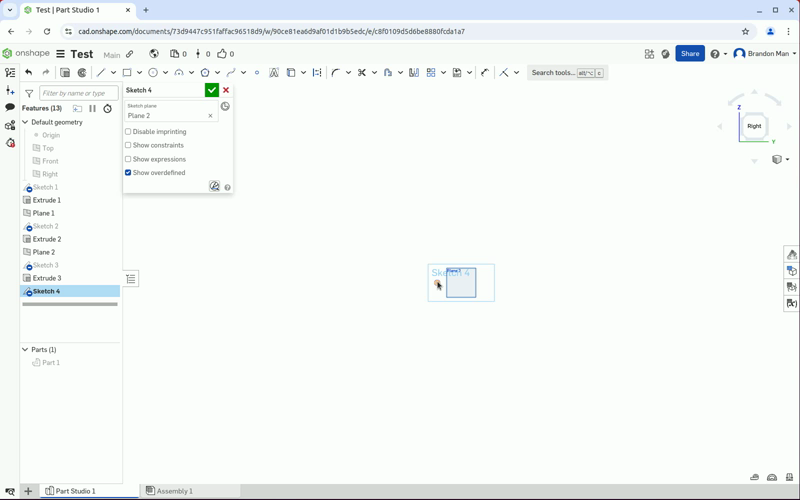
scroll(6)
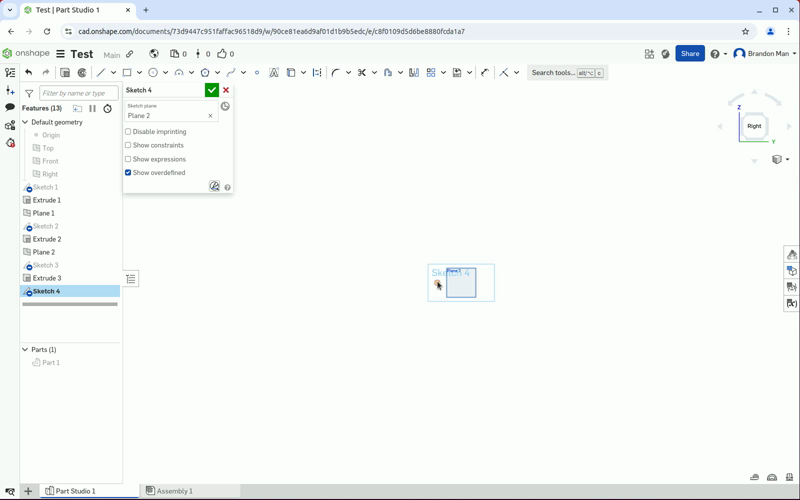
scroll(6)
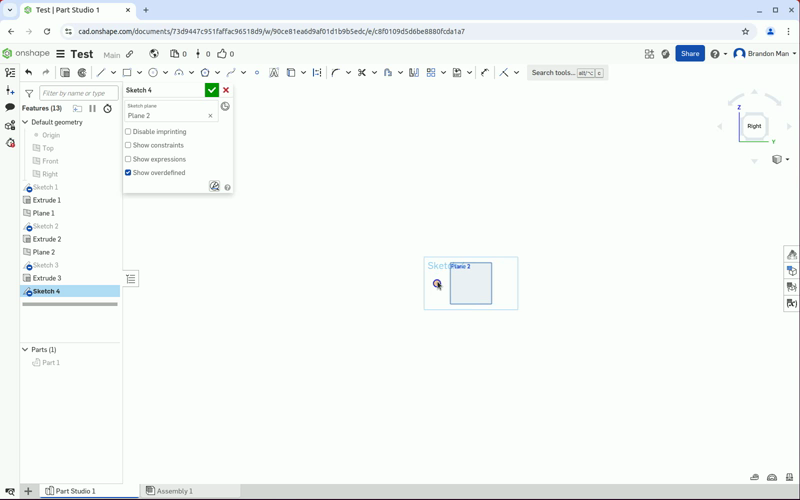
scroll(6)
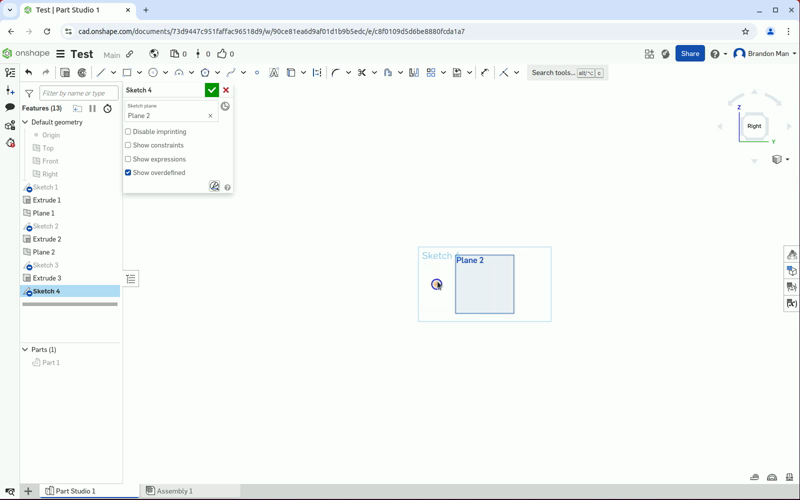
scroll(6)
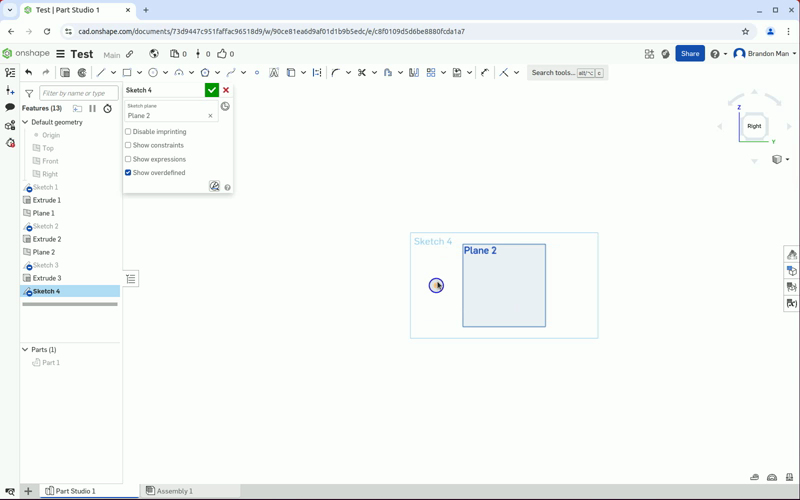
scroll(6)
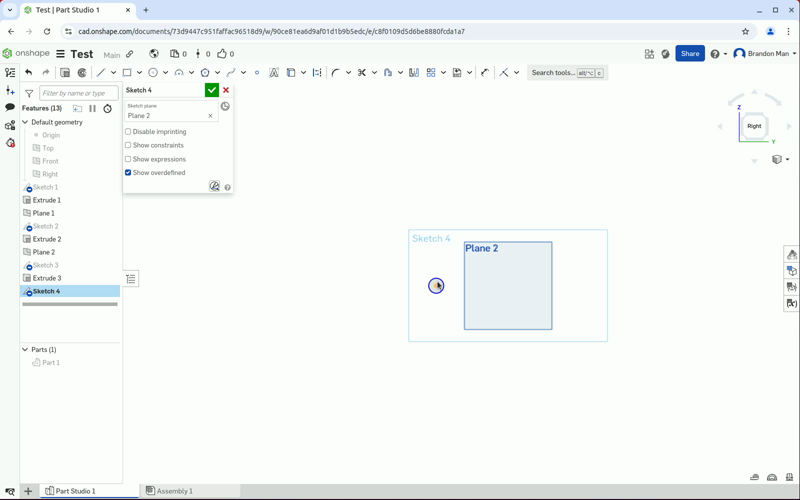
scroll(6)
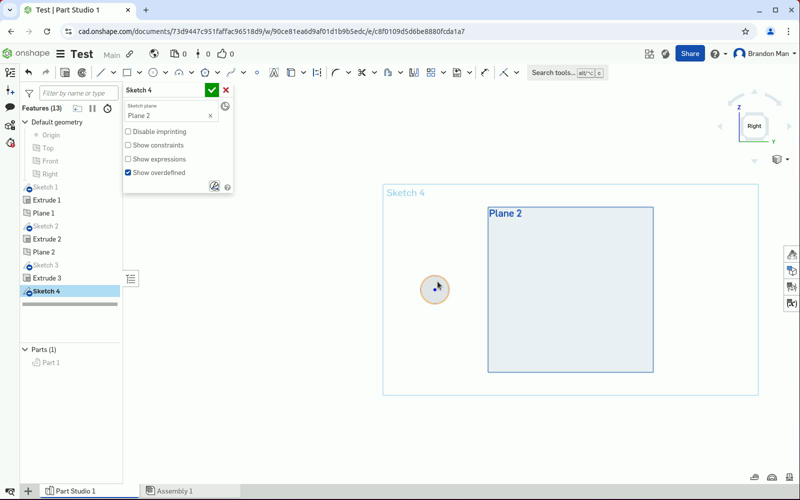
scroll(6)
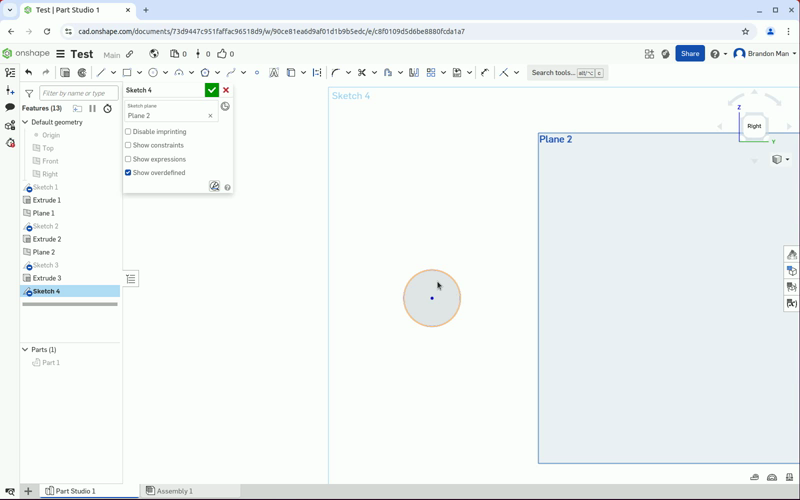
click(437, 281)
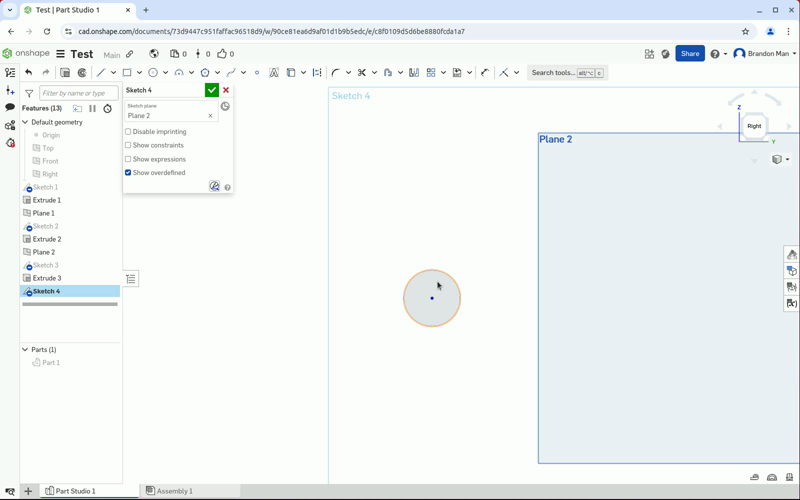
scroll(-6)
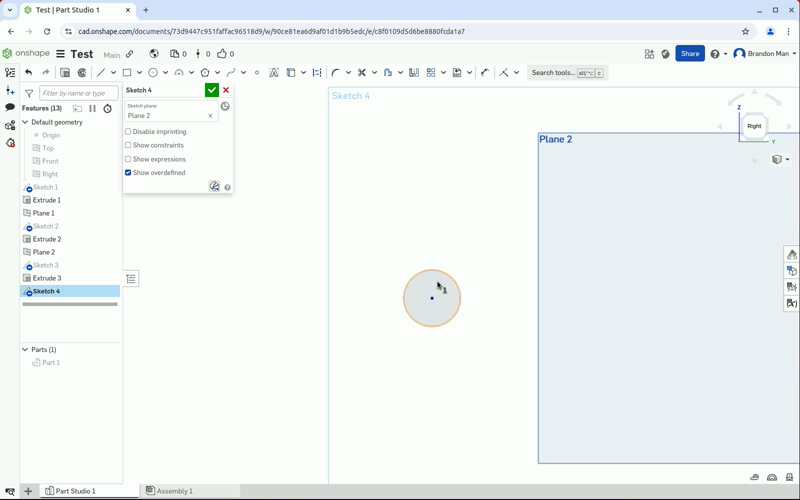
scroll(-6)
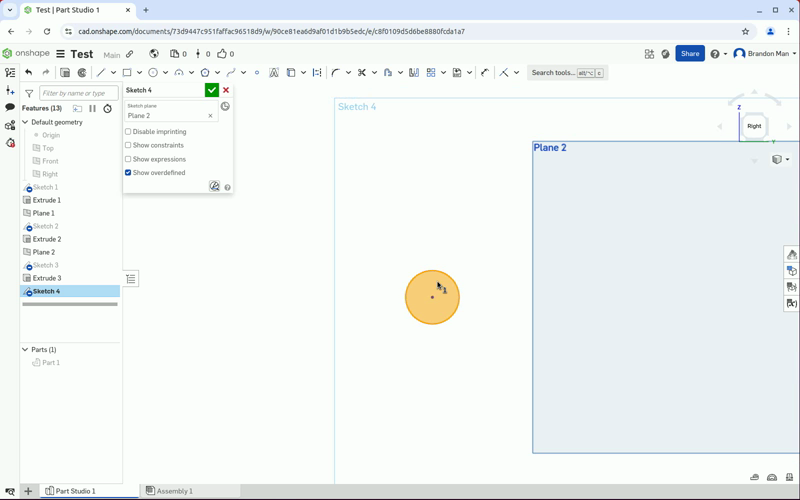
scroll(-6)
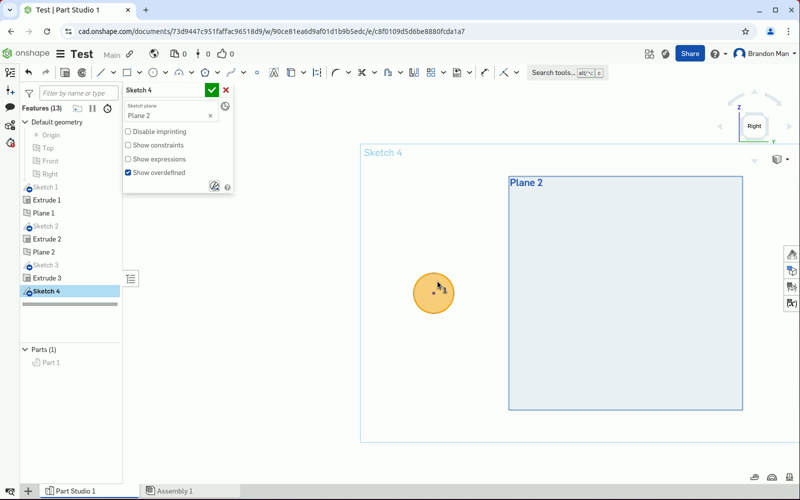
scroll(-6)
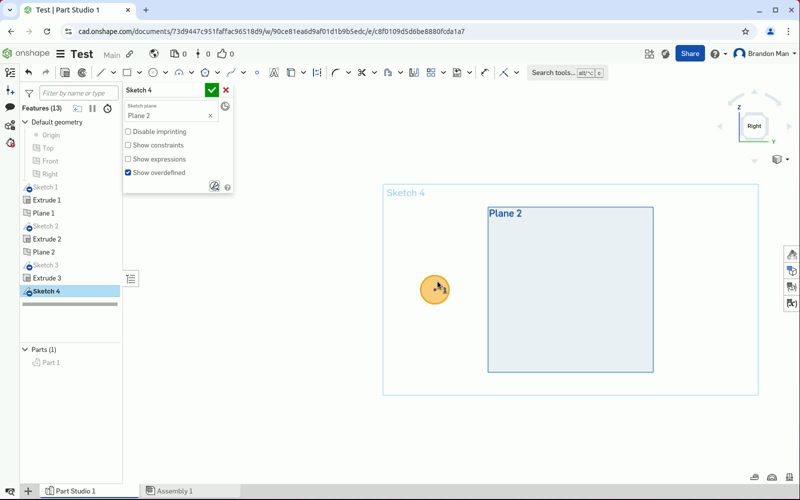
scroll(-6)
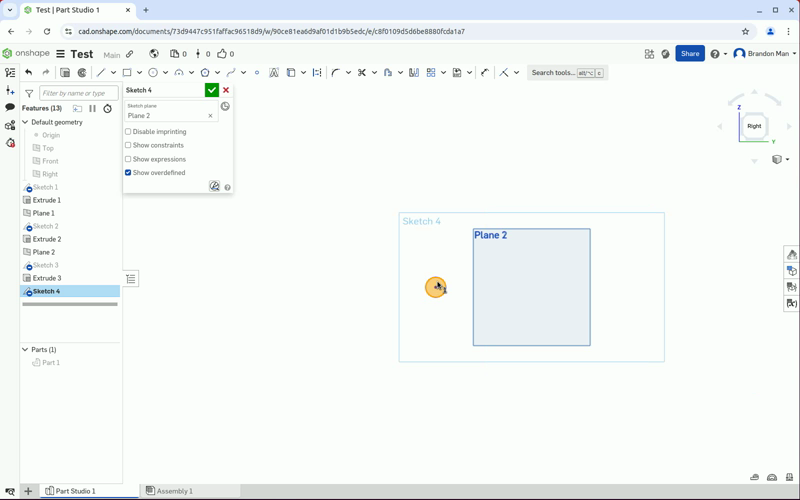
scroll(-6)
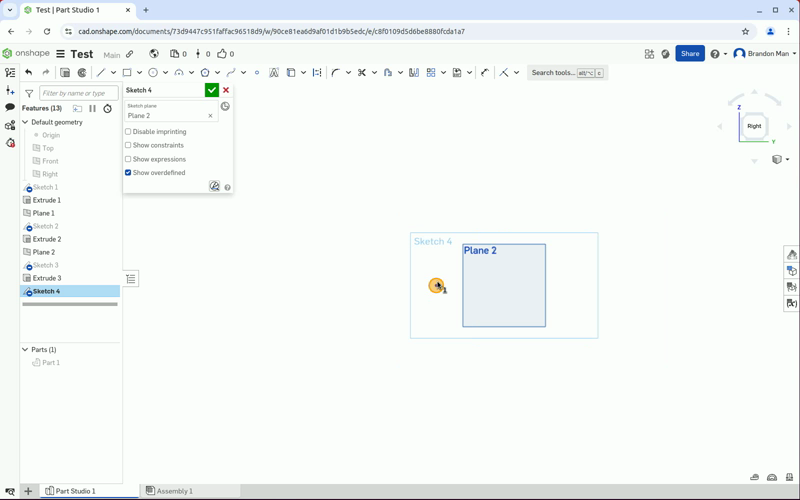
scroll(-6)
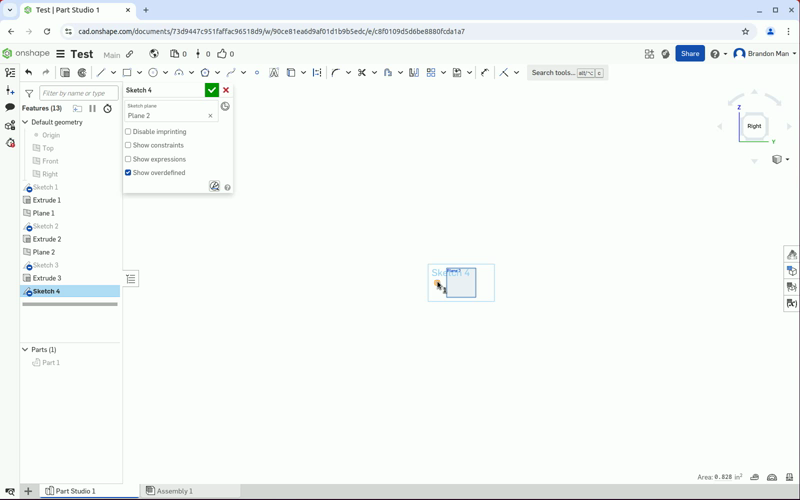
mouse_move(73, 352)
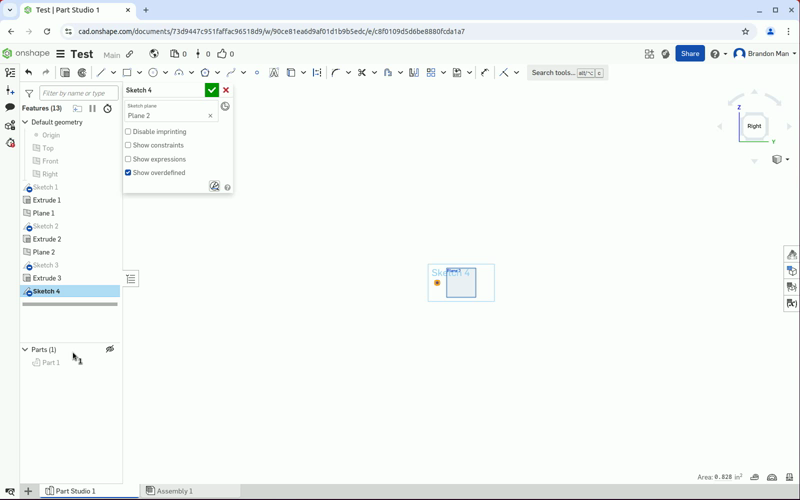
key(shift+y)
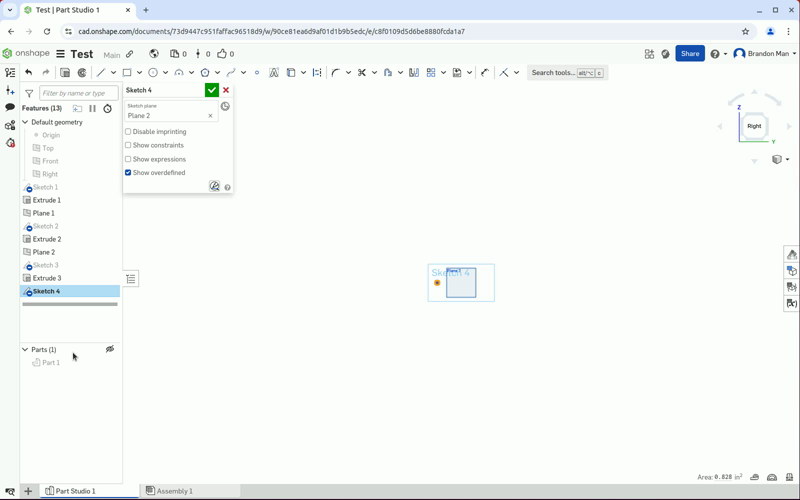
key(shift+e)
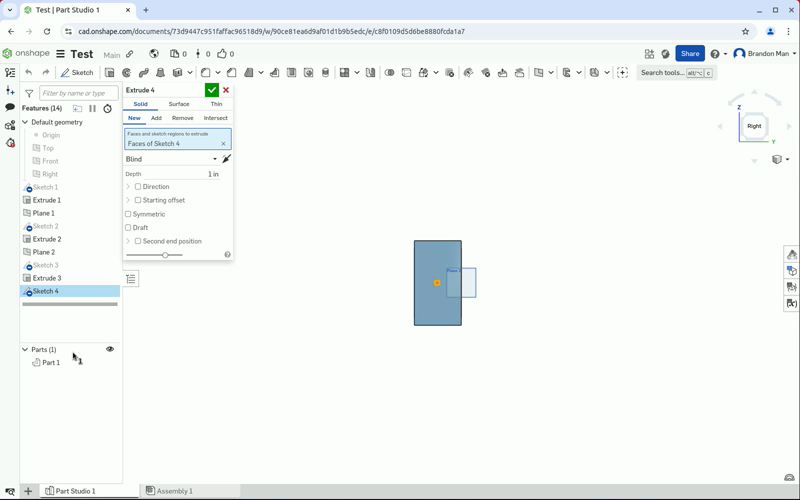
mouse_move(143, 106)
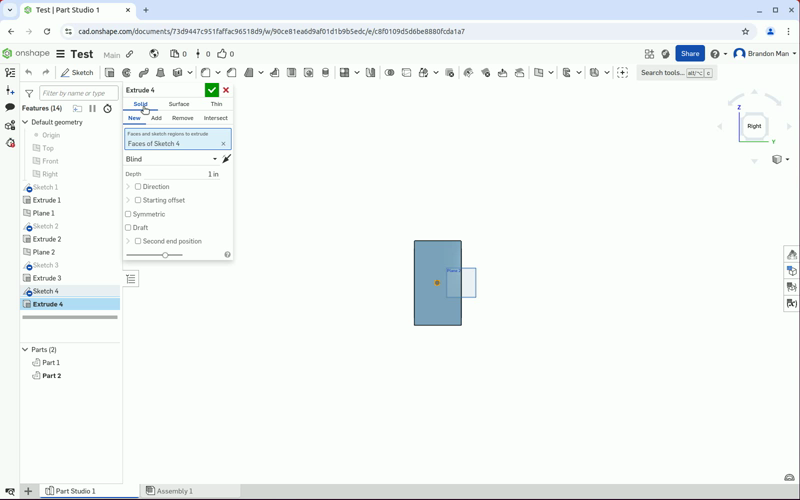
click(143, 106)
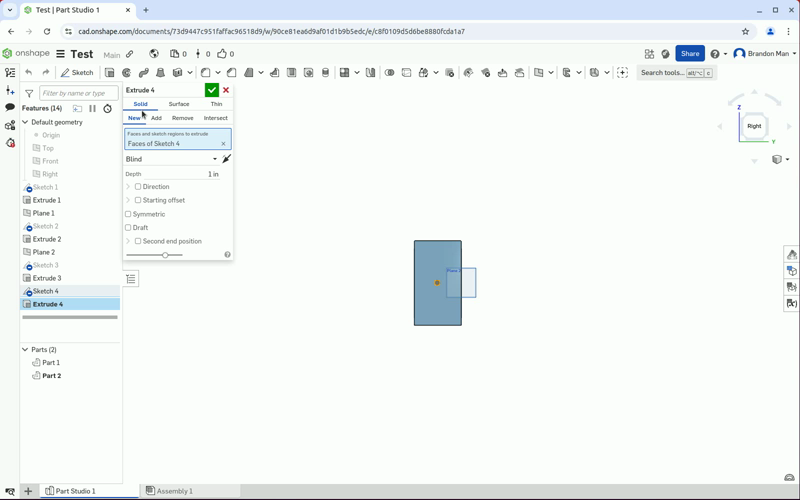
mouse_move(137, 120)
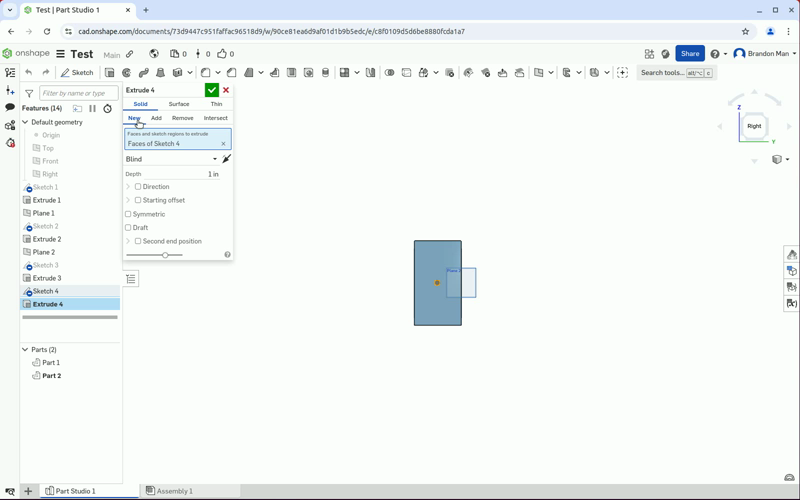
click(137, 120)
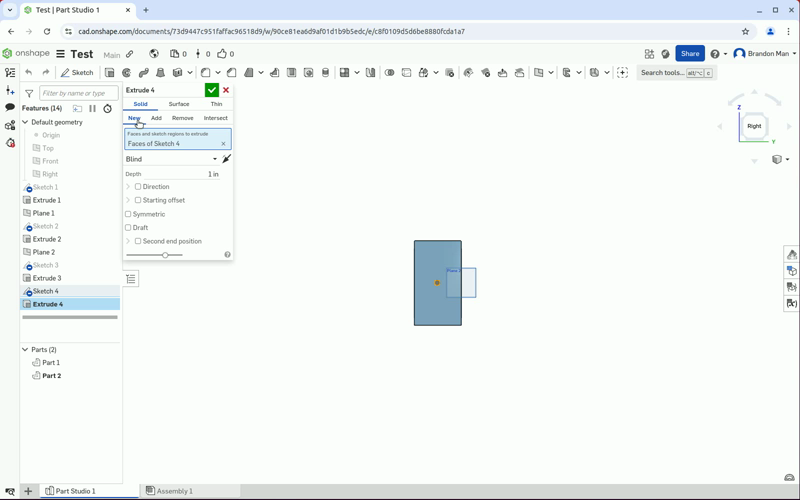
key(tab, 4)
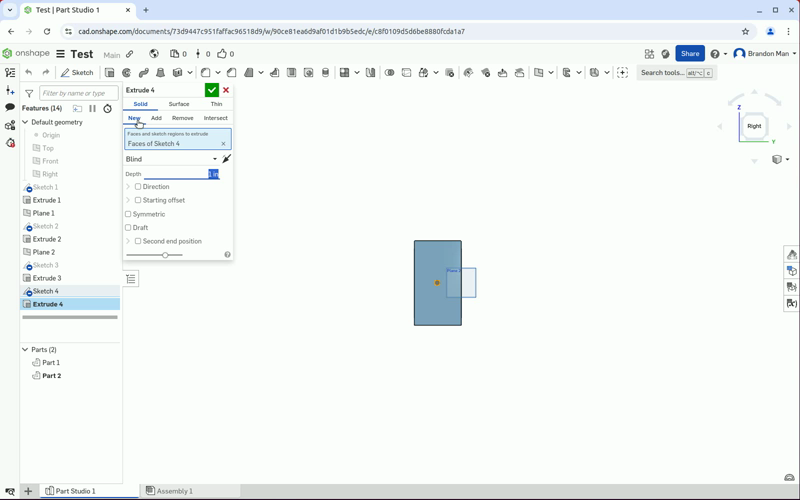
text(-28.404)
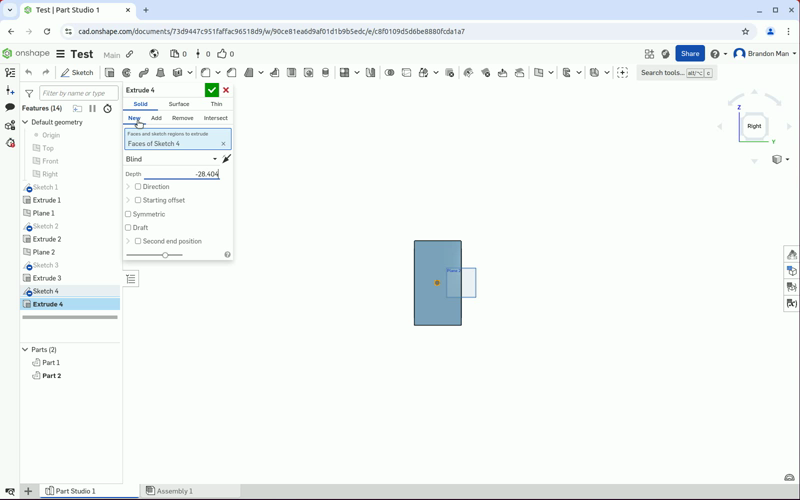
key(enter)
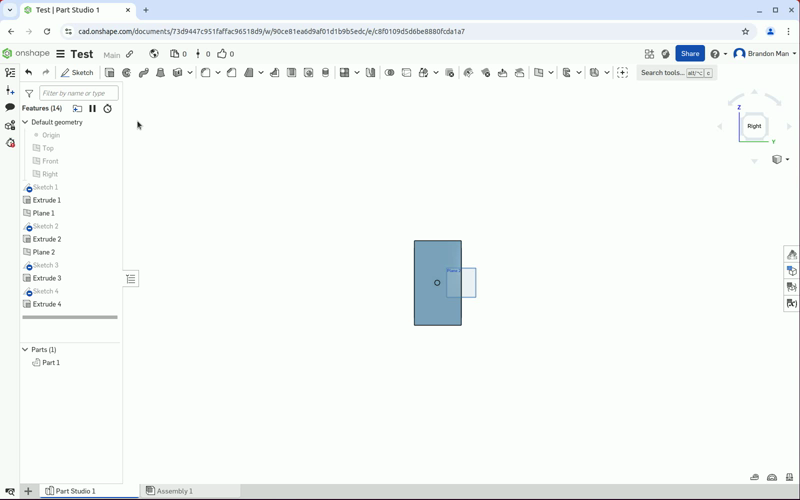
key(shift+h)
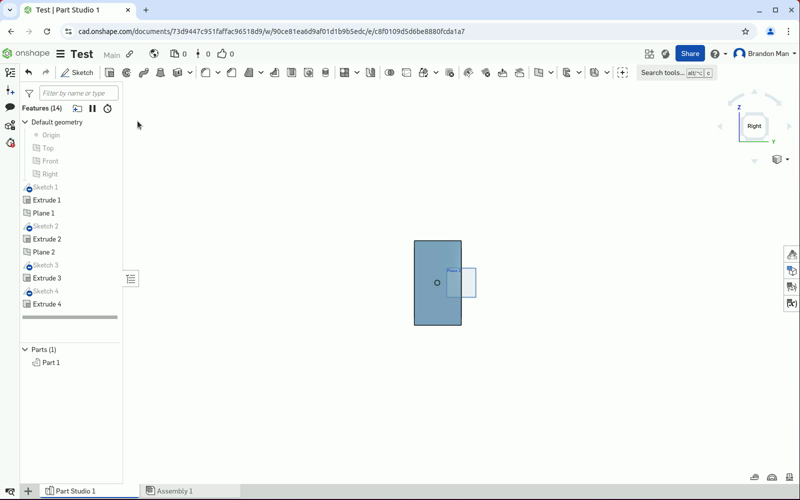
key(shift+h)
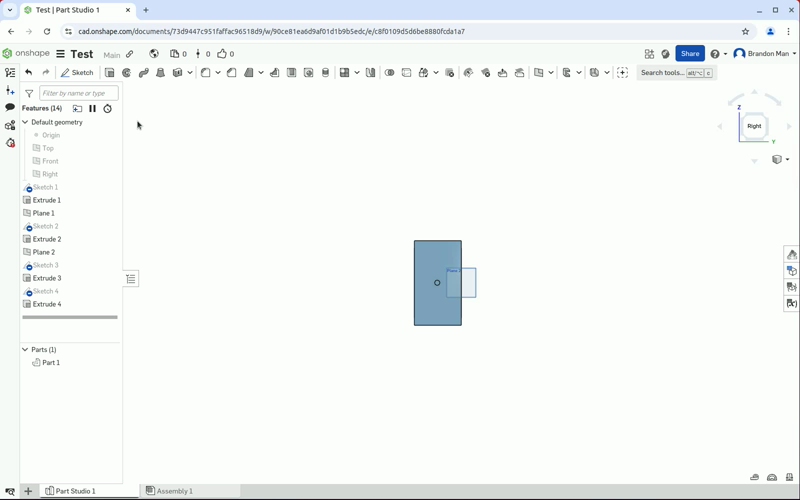
mouse_move(73, 189)
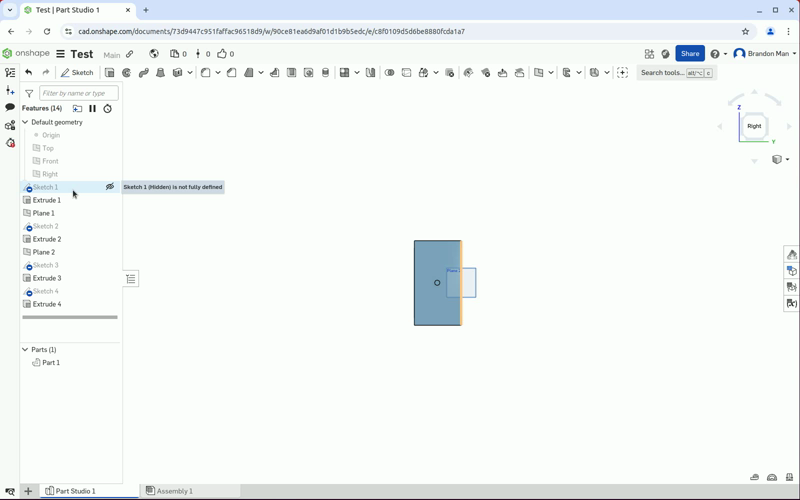
click(73, 189)
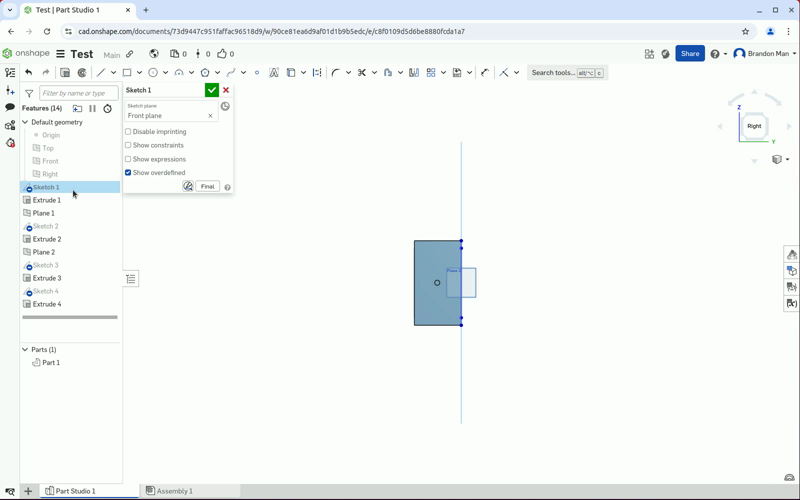
mouse_move(229, 92)
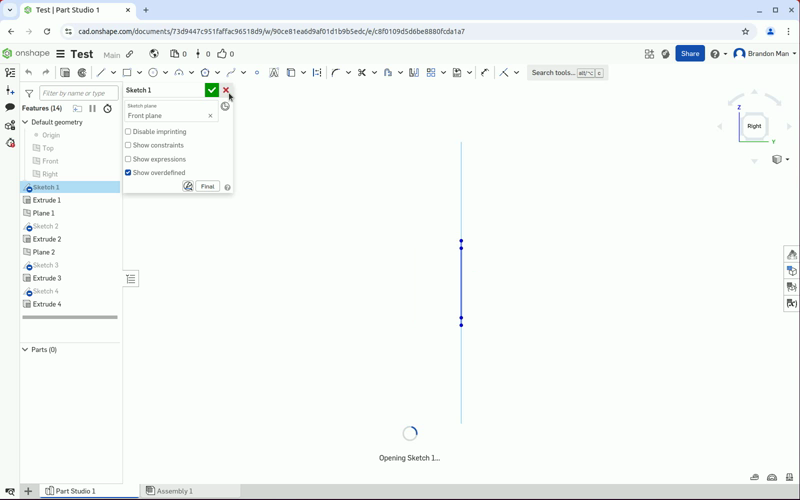
click(229, 92)
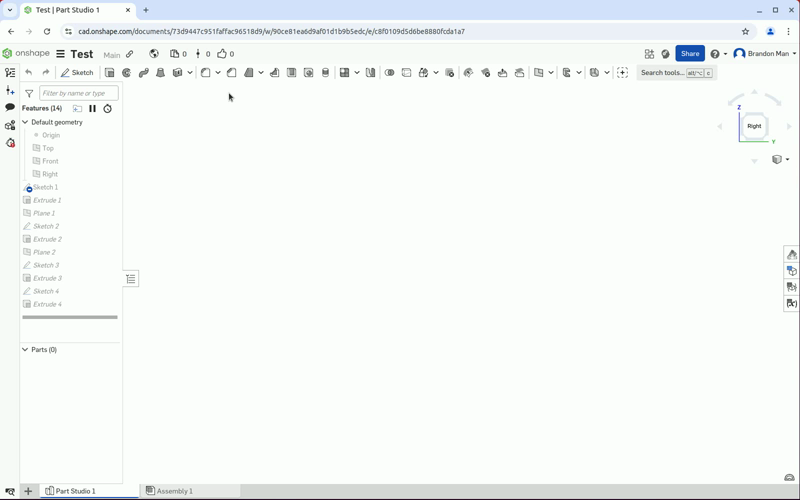
key(shift+s)
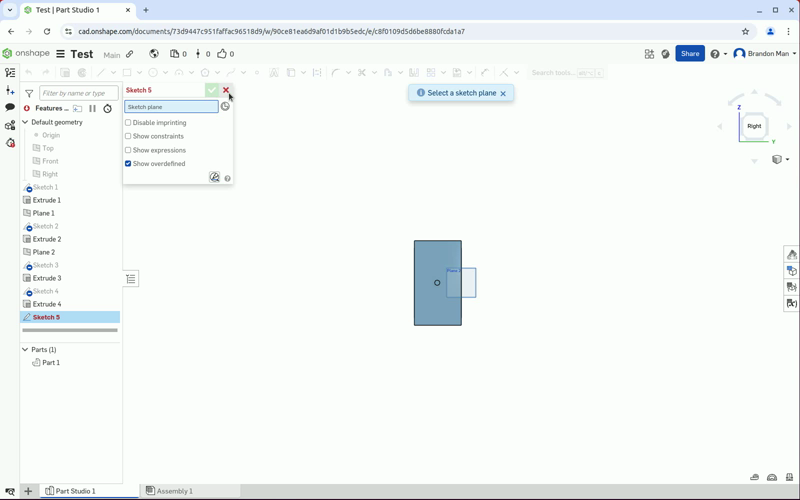
mouse_move(73, 254)
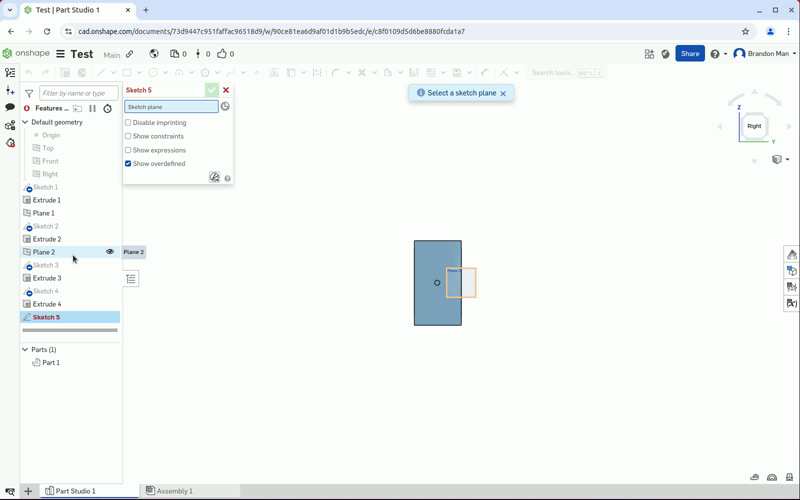
click(73, 254)
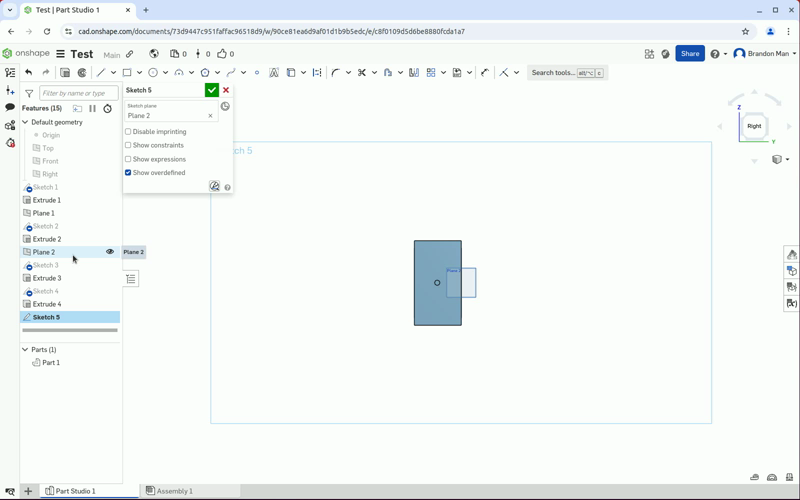
mouse_move(73, 352)
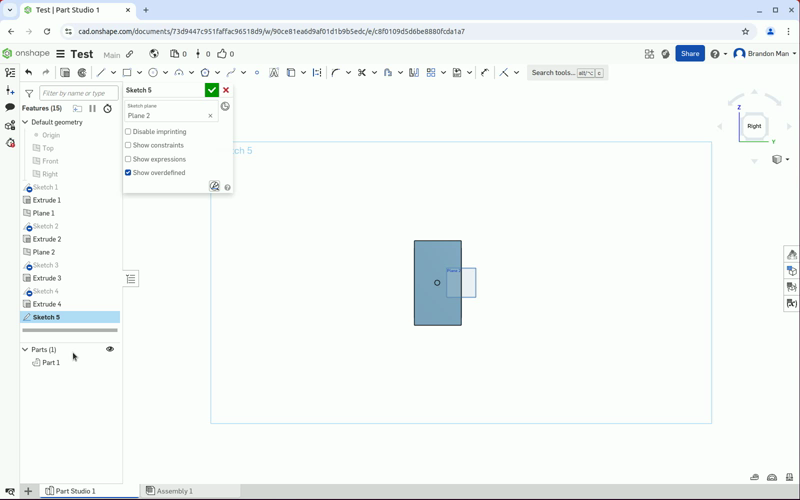
key(y)
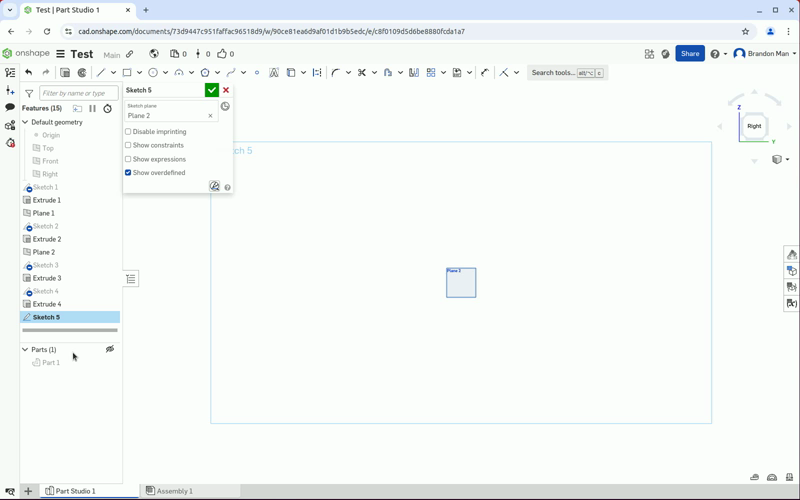
key(c)
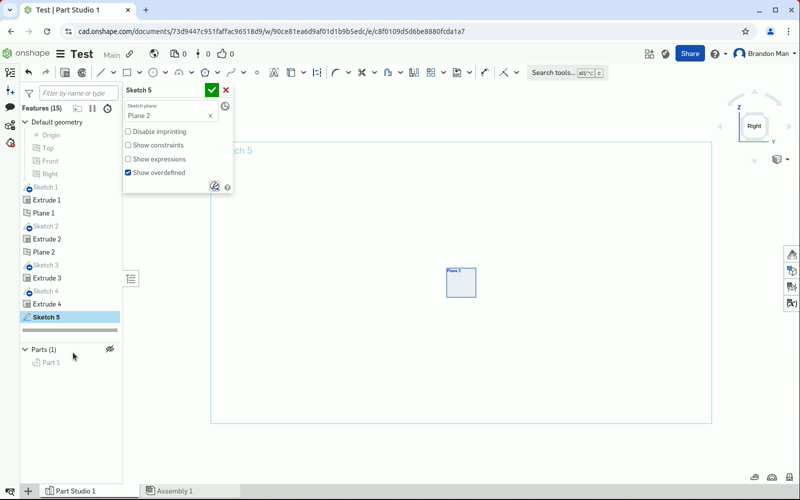
key_down(shift)
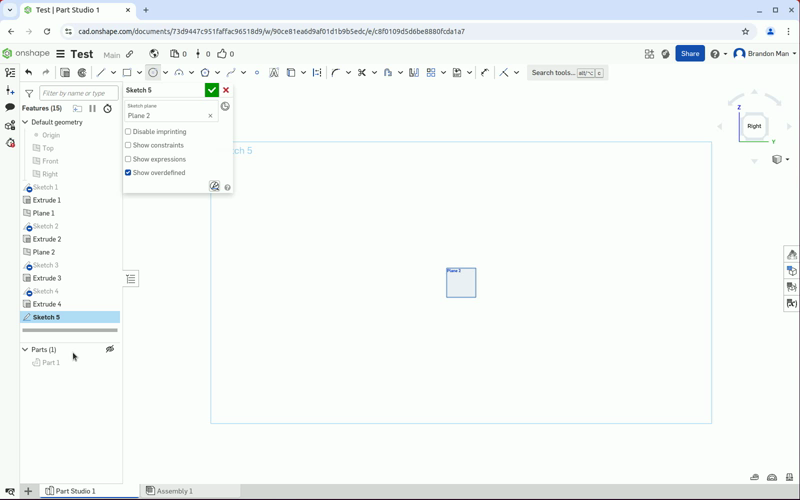
mouse_move(437, 282)
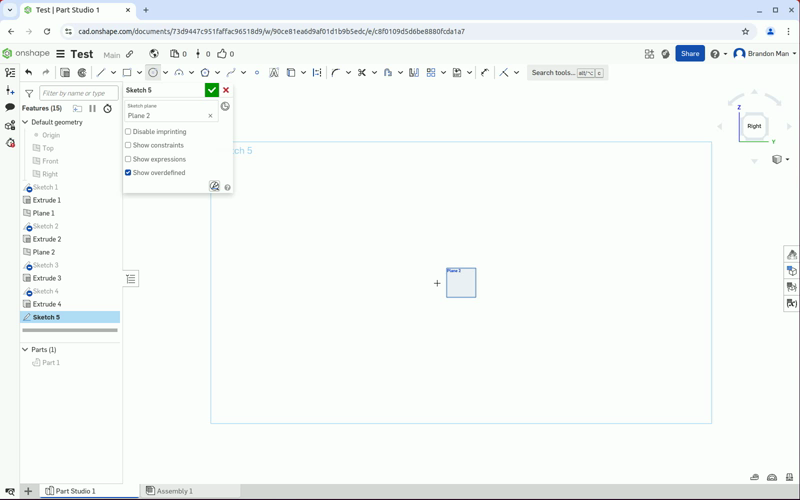
click(437, 282)
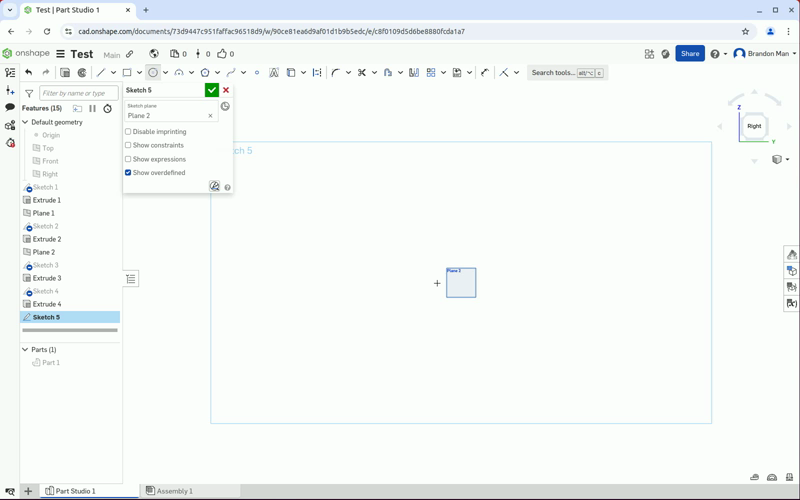
key_up(shift)
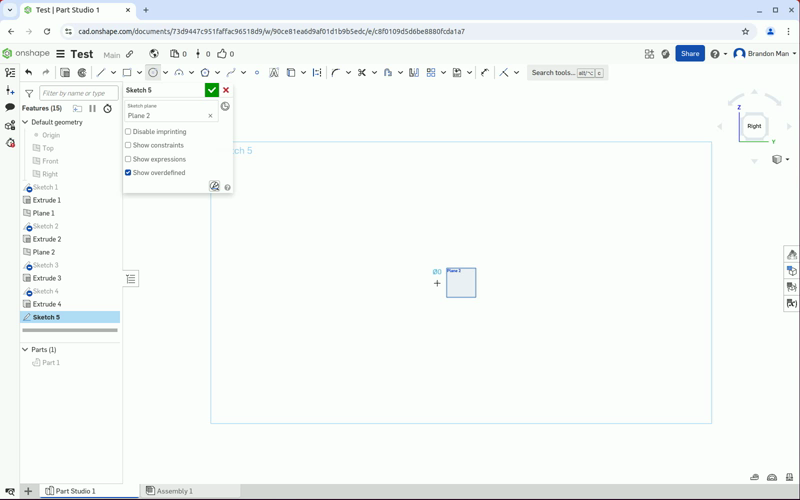
mouse_move(439, 282)
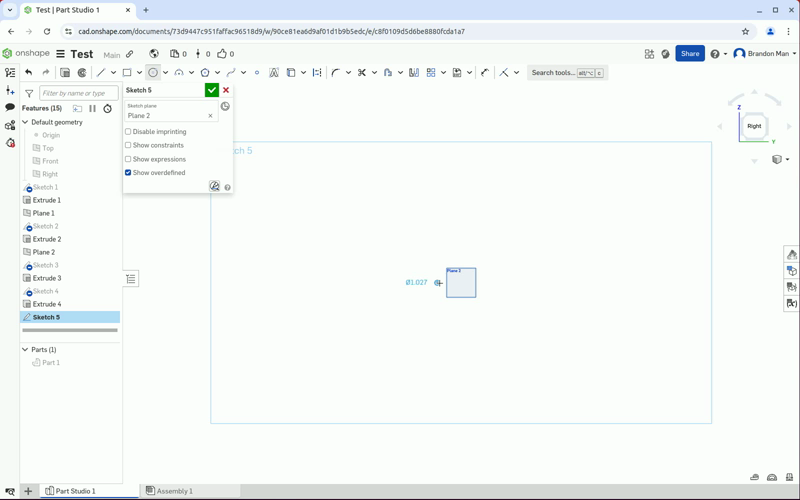
scroll(6)
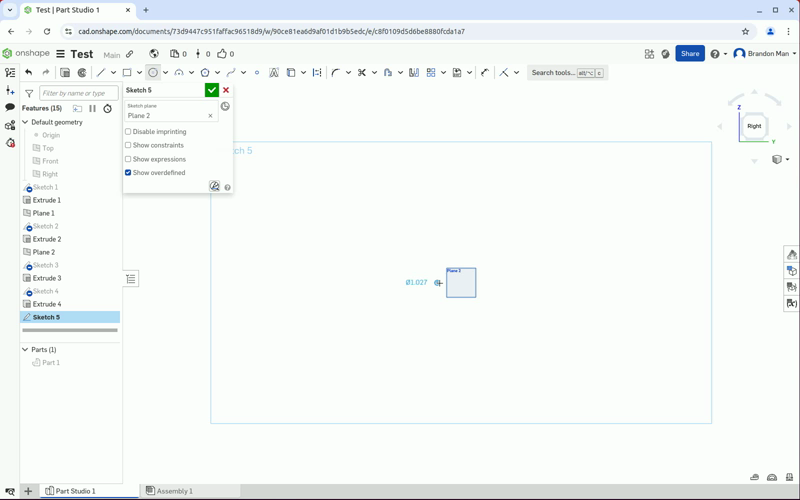
scroll(6)
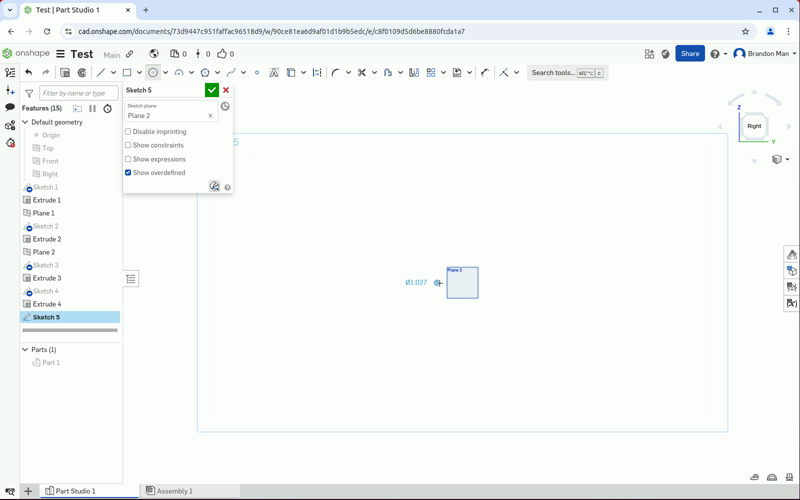
scroll(6)
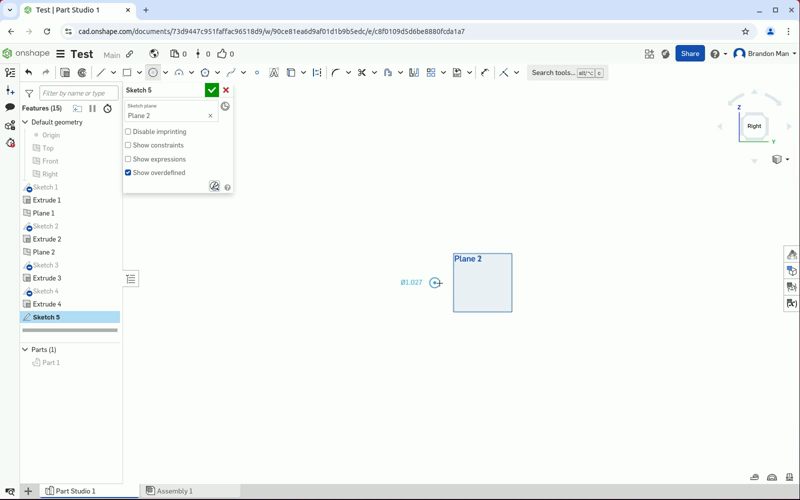
scroll(6)
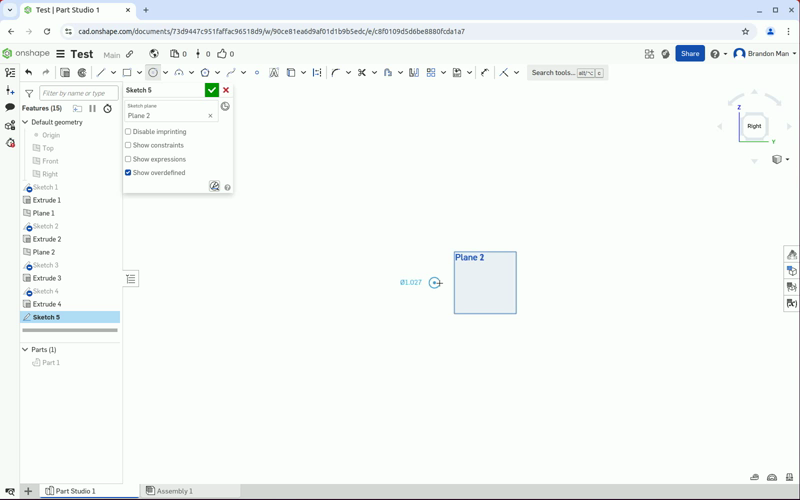
scroll(6)
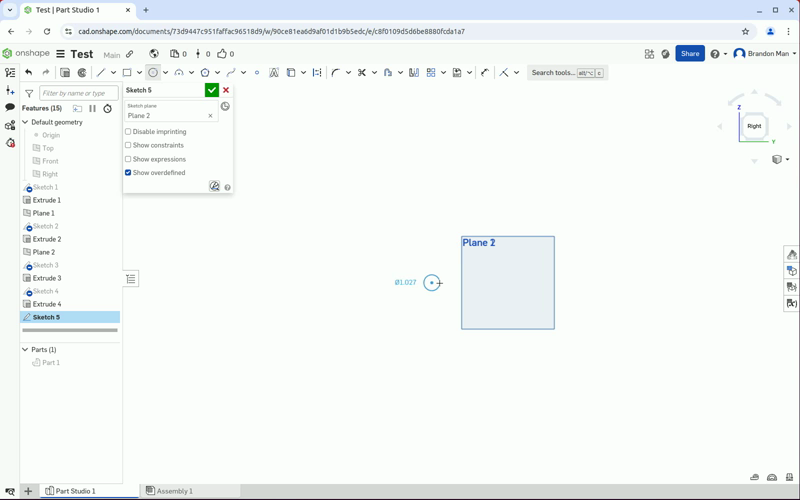
scroll(6)
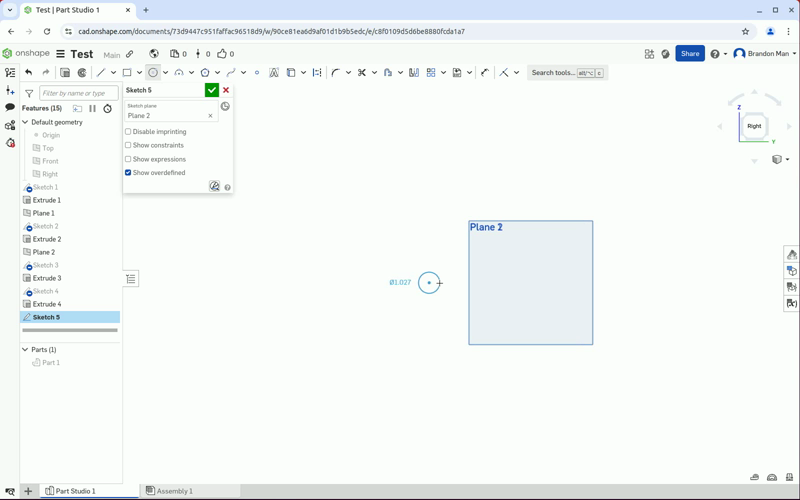
scroll(6)
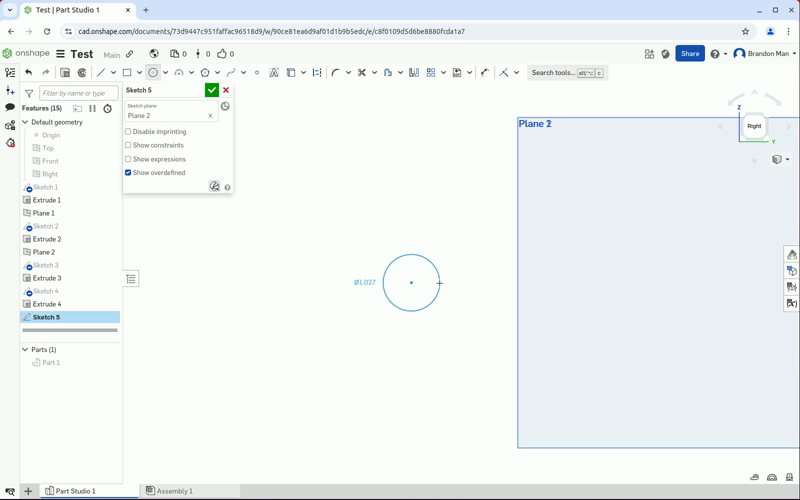
click(439, 282)
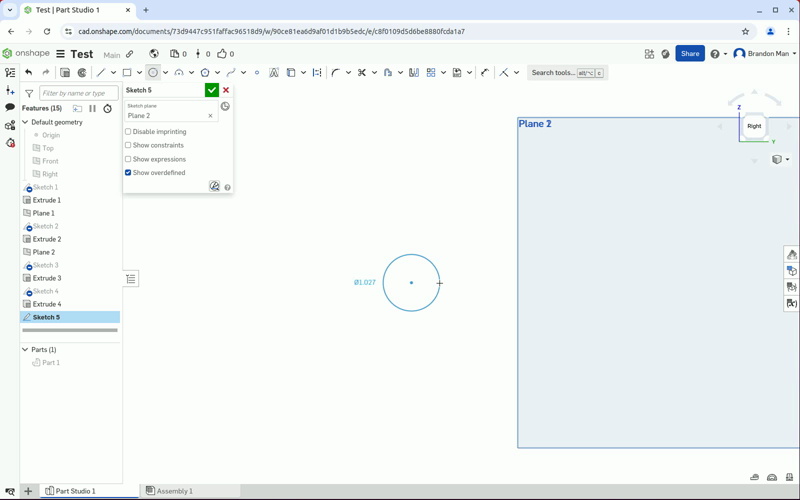
scroll(-6)
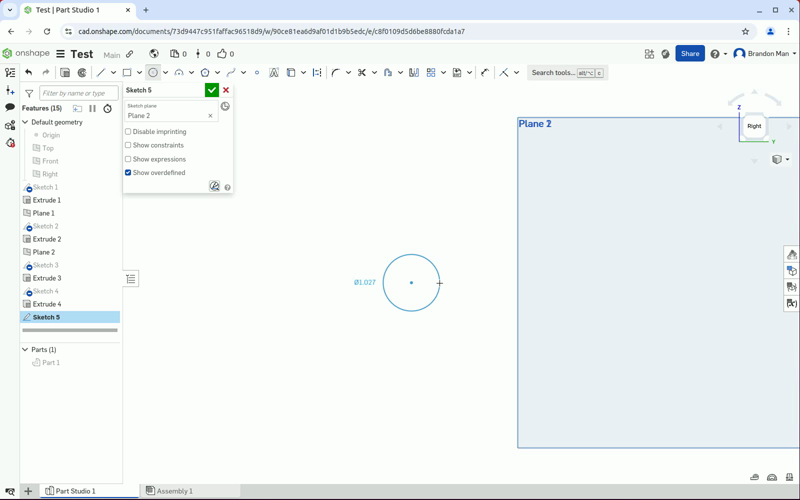
scroll(-6)
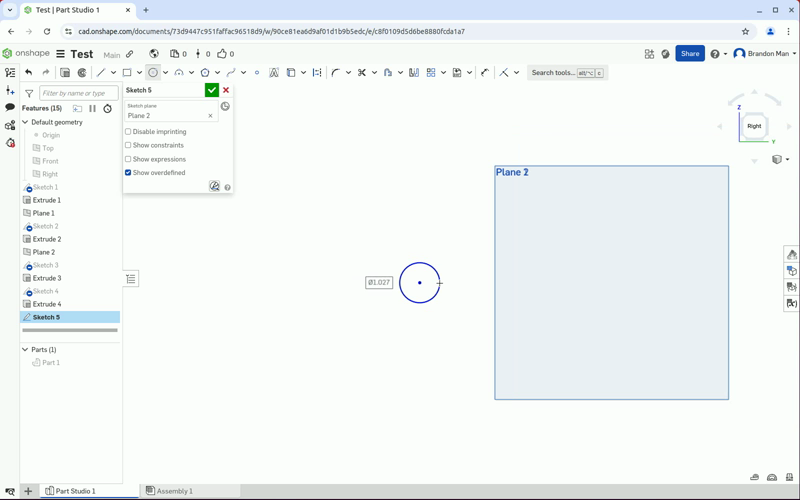
scroll(-6)
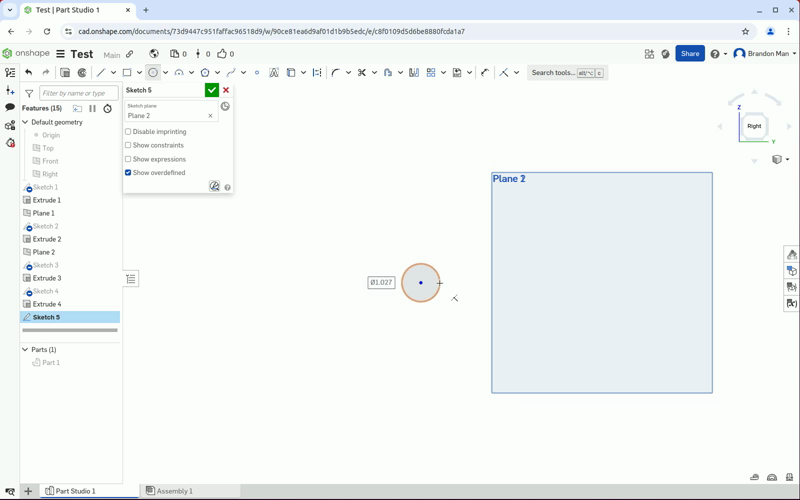
scroll(-6)
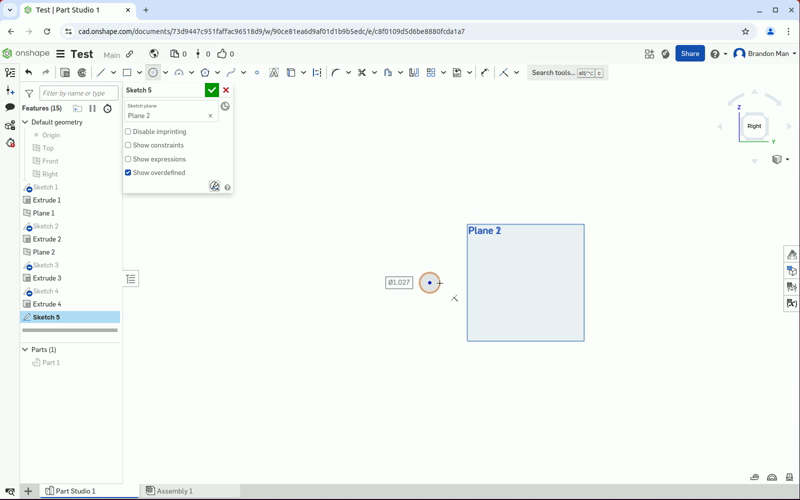
scroll(-6)
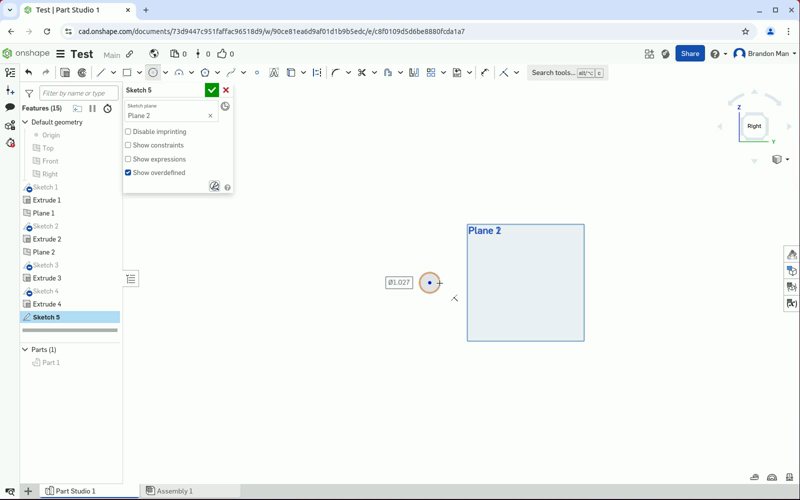
scroll(-6)
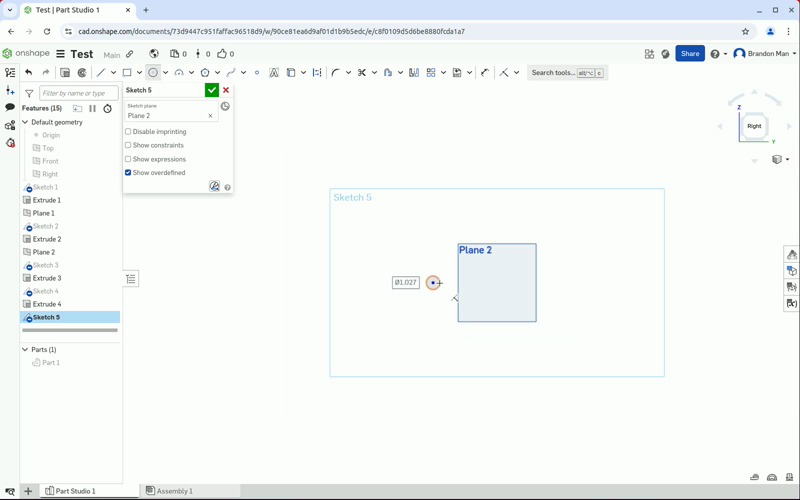
scroll(-6)
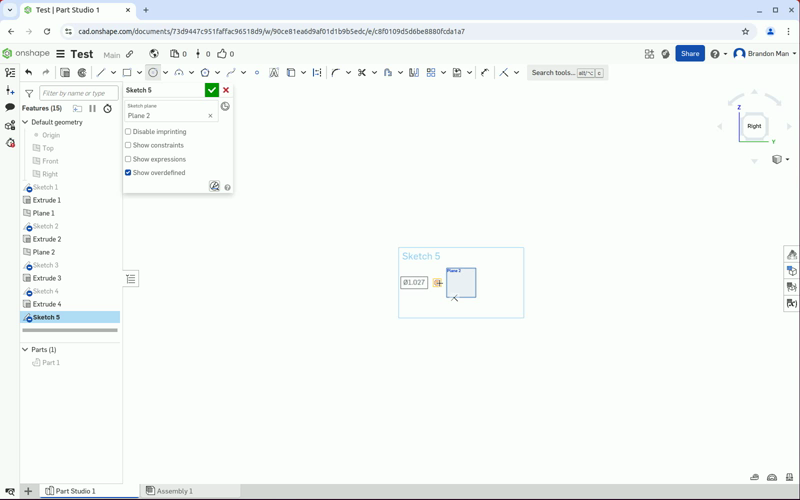
key(esc)
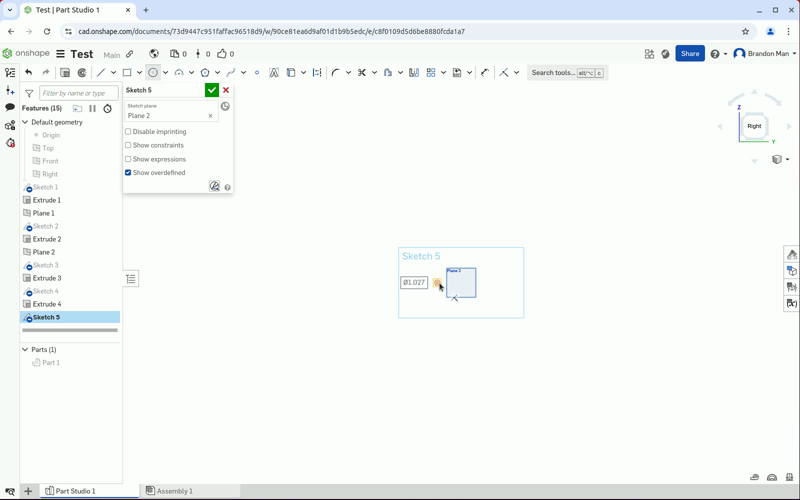
mouse_move(438, 282)
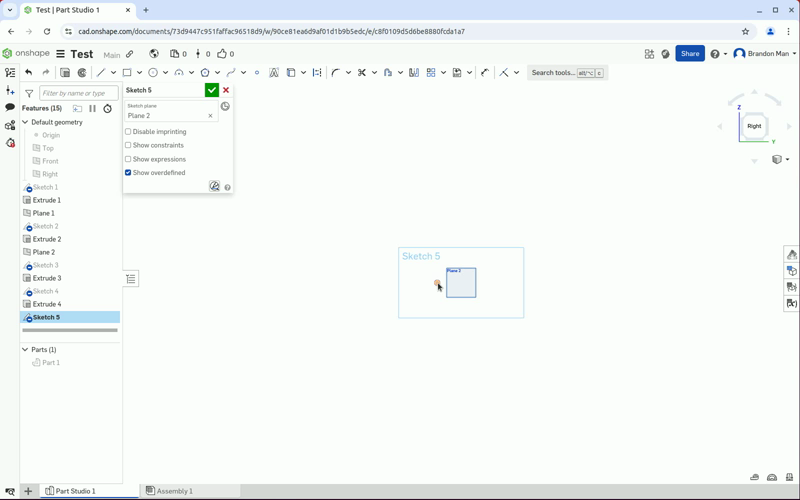
scroll(6)
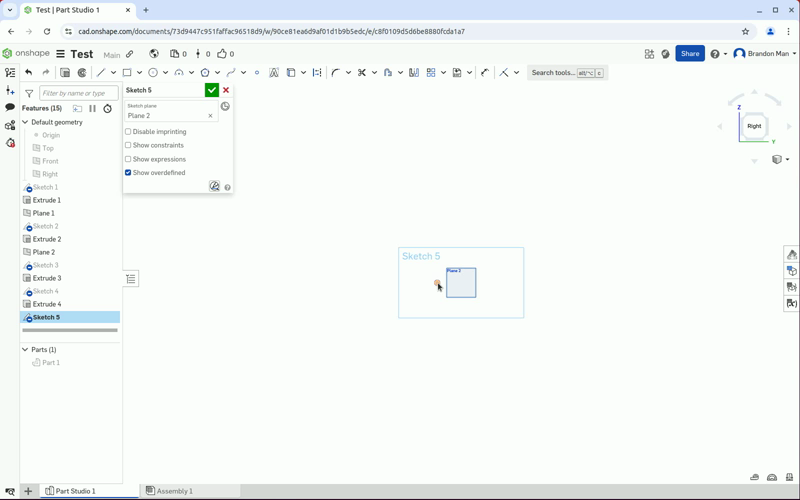
scroll(6)
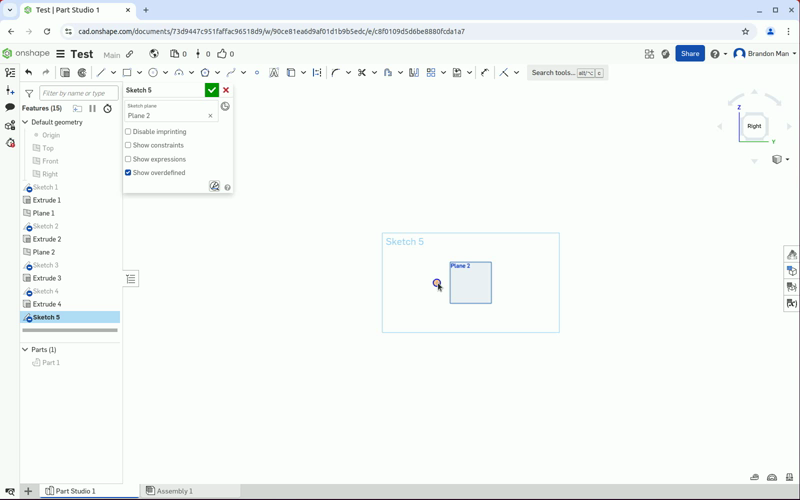
scroll(6)
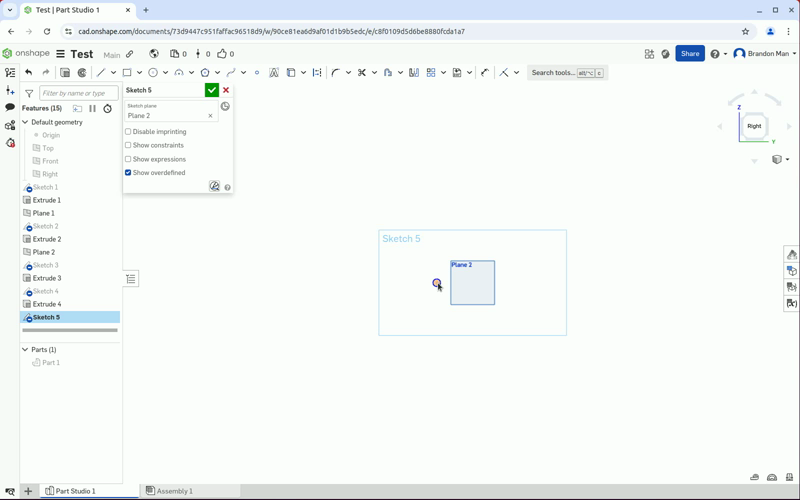
scroll(6)
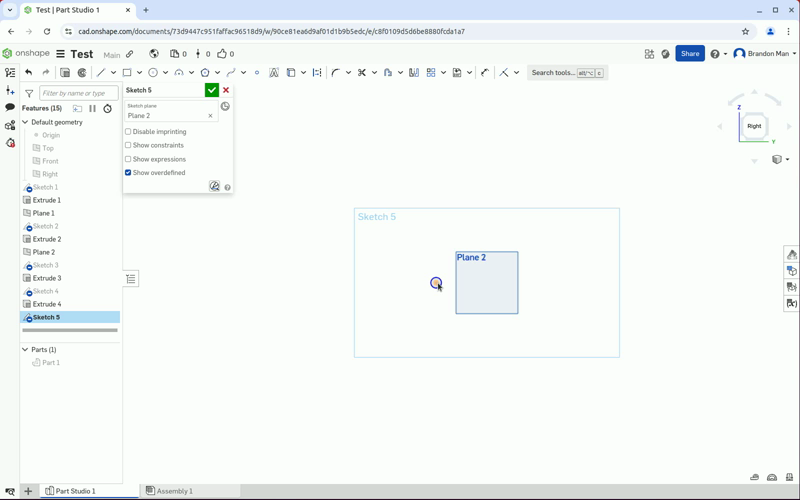
scroll(6)
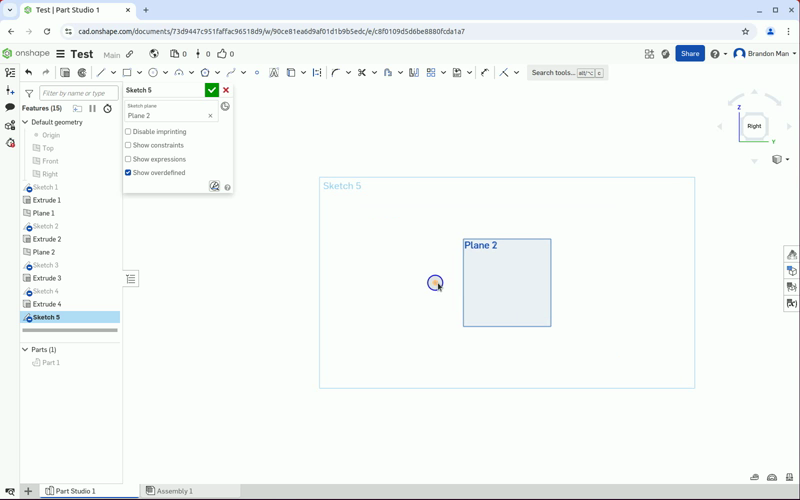
scroll(6)
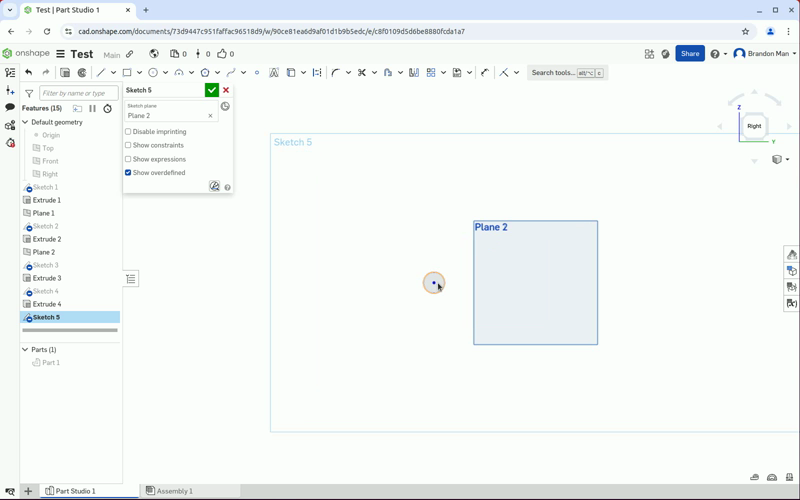
scroll(6)
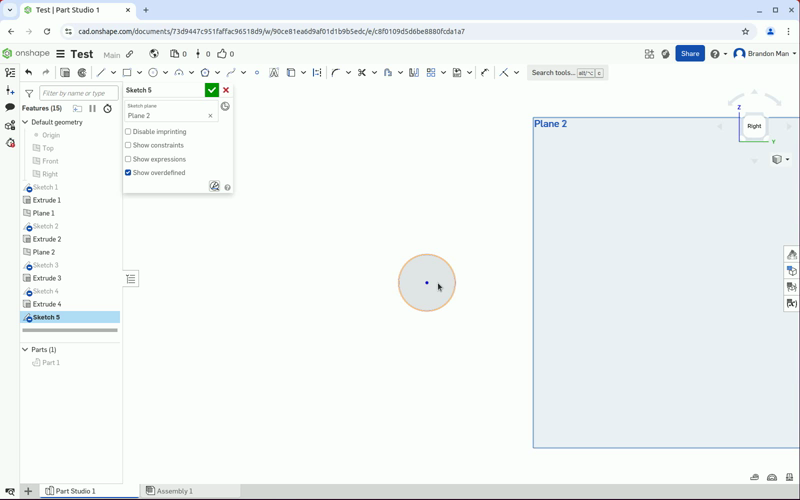
click(438, 282)
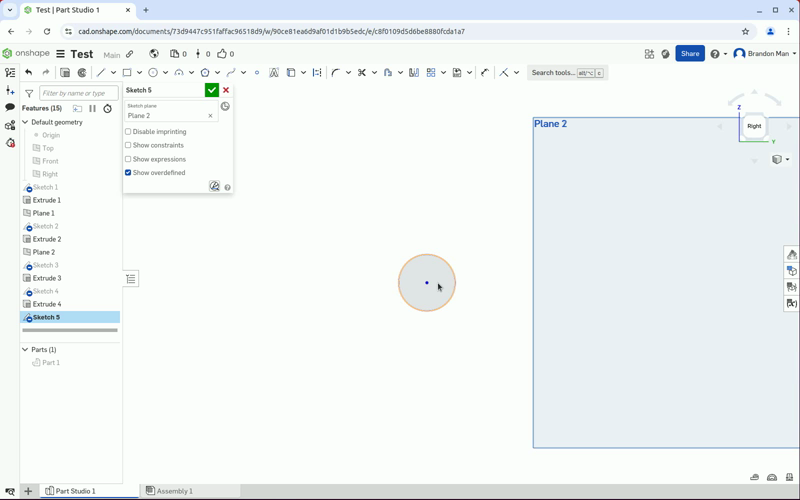
scroll(-6)
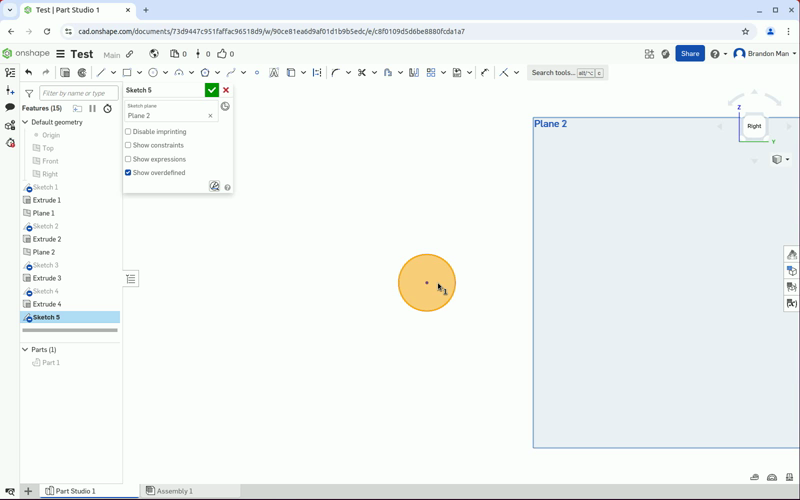
scroll(-6)
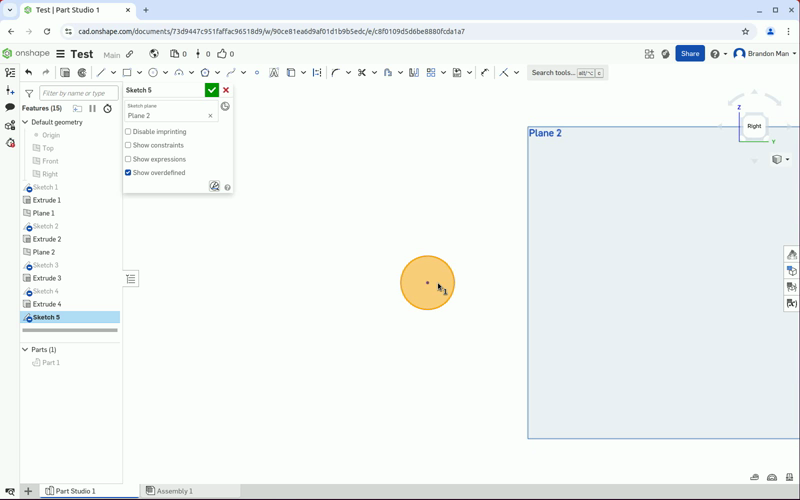
scroll(-6)
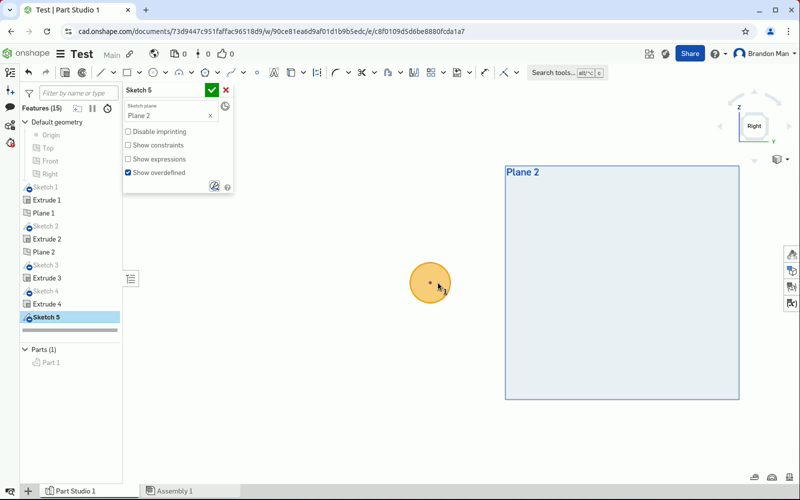
scroll(-6)
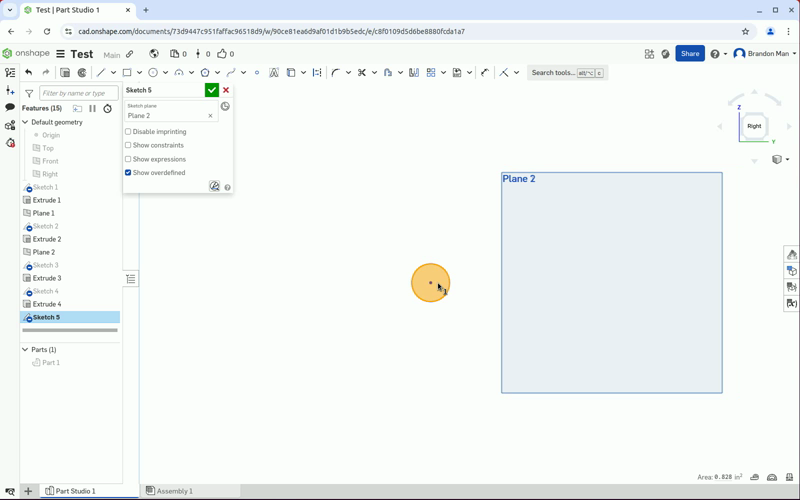
scroll(-6)
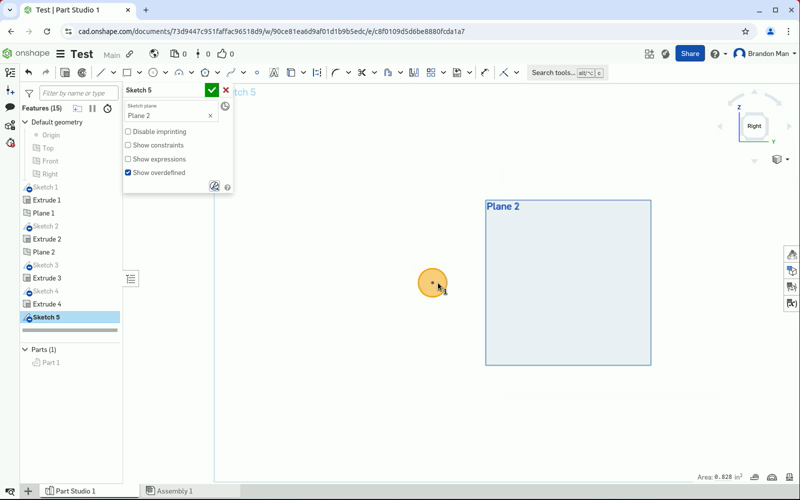
scroll(-6)
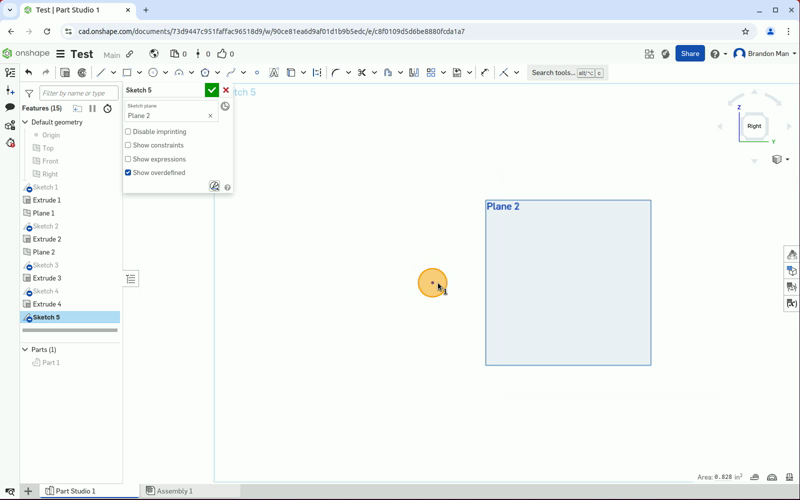
scroll(-6)
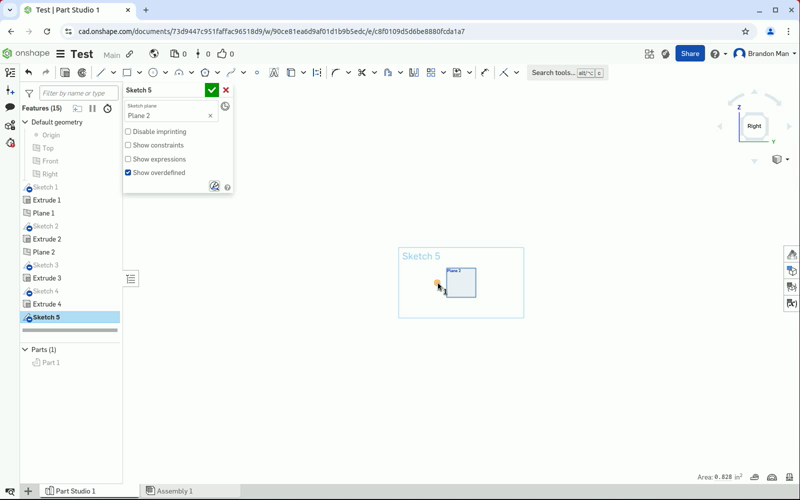
mouse_move(73, 352)
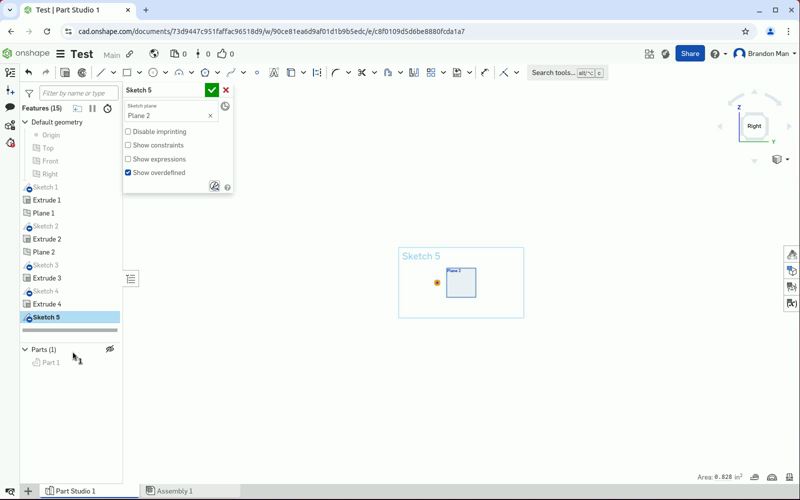
key(shift+y)
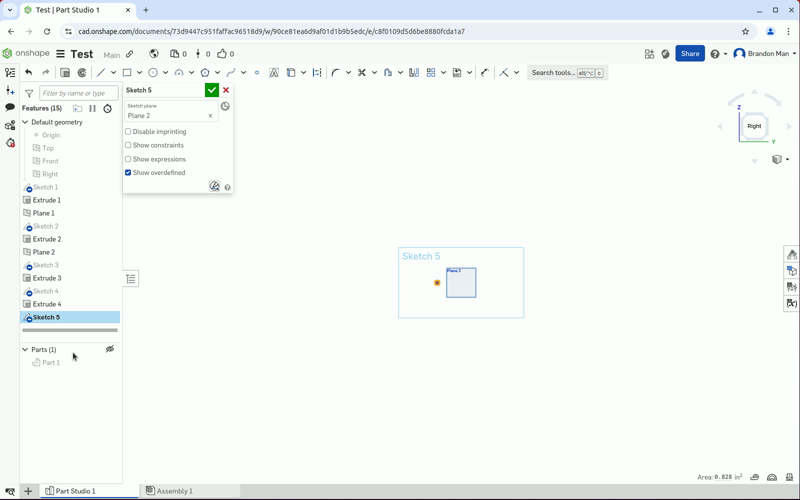
key(shift+e)
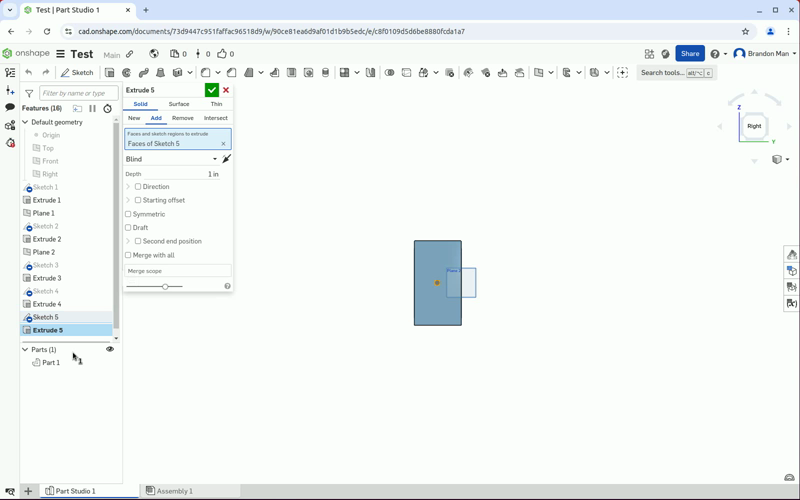
mouse_move(143, 106)
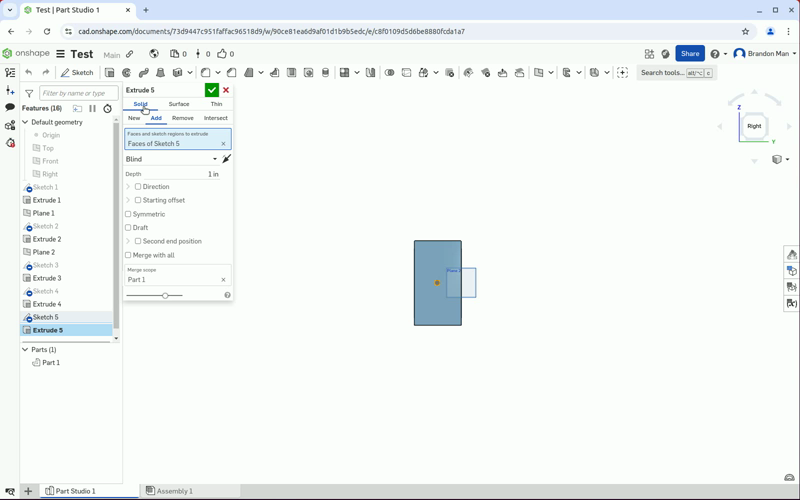
click(143, 106)
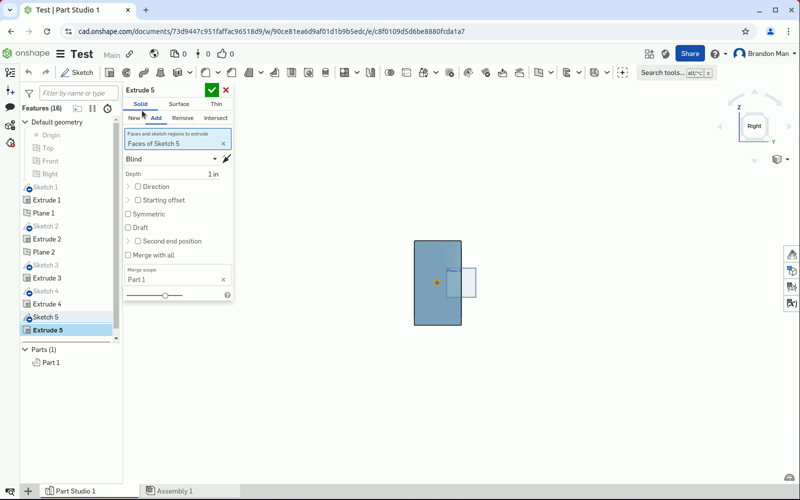
mouse_move(137, 120)
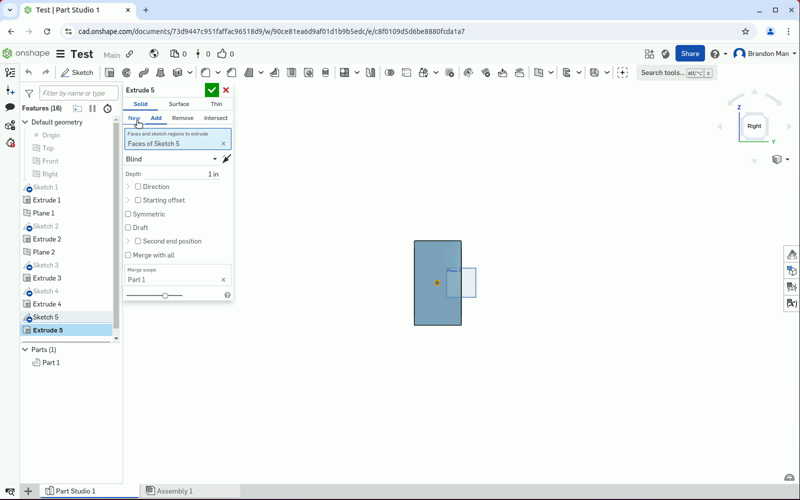
click(137, 120)
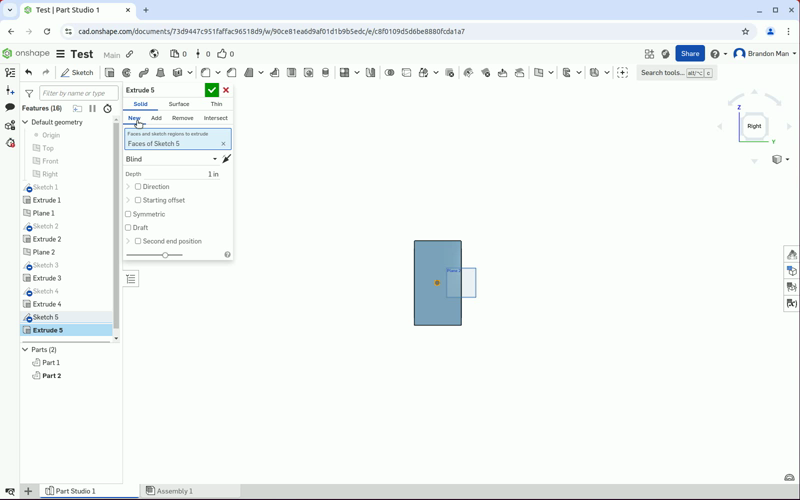
key(tab, 4)
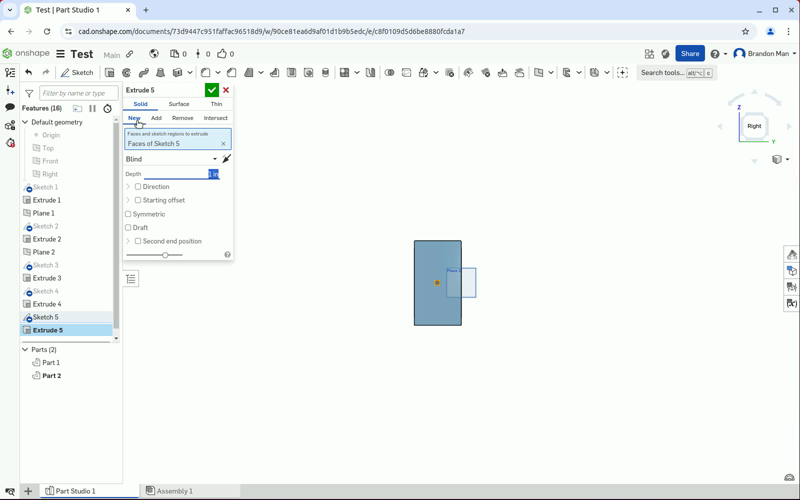
text(0.481)
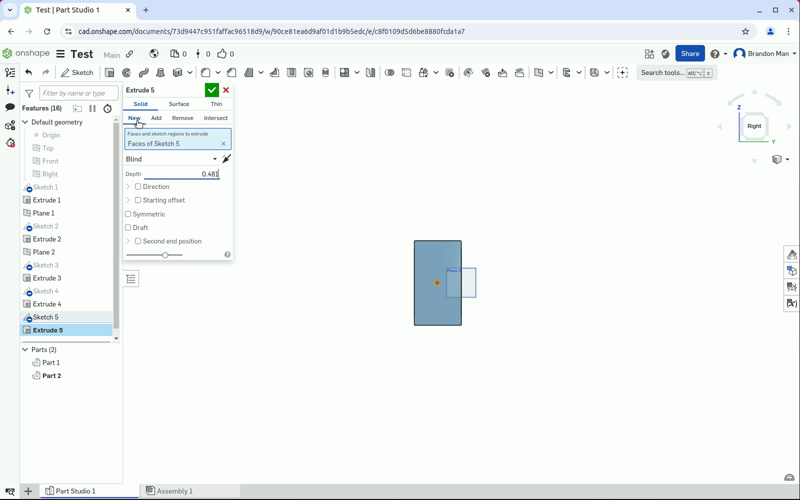
key(enter)
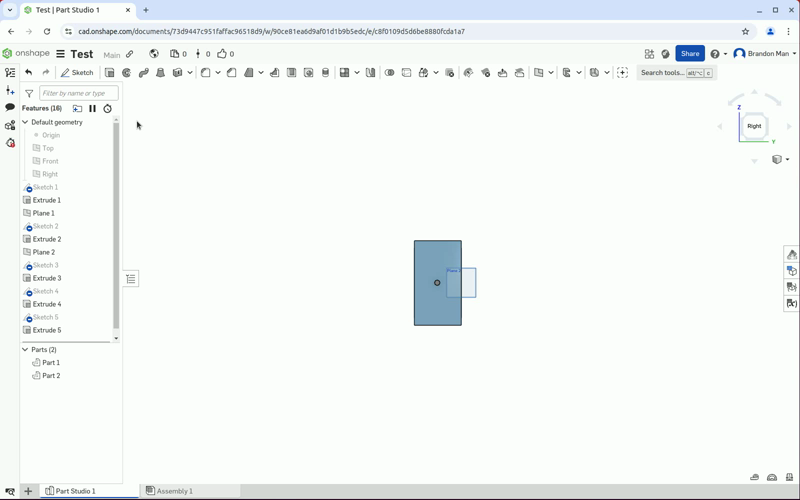
key(shift+h)
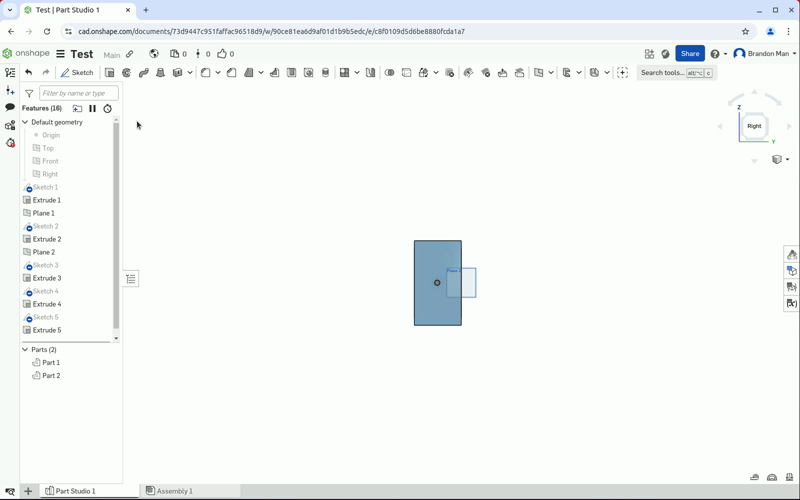
key(shift+h)
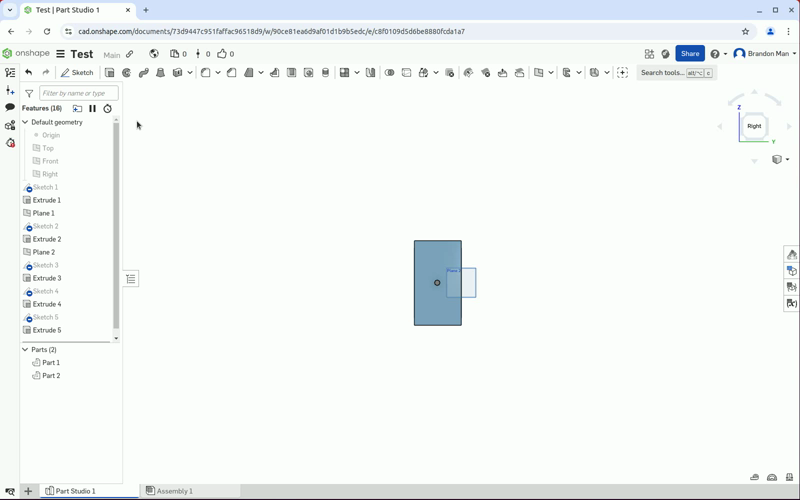
mouse_move(69, 189)
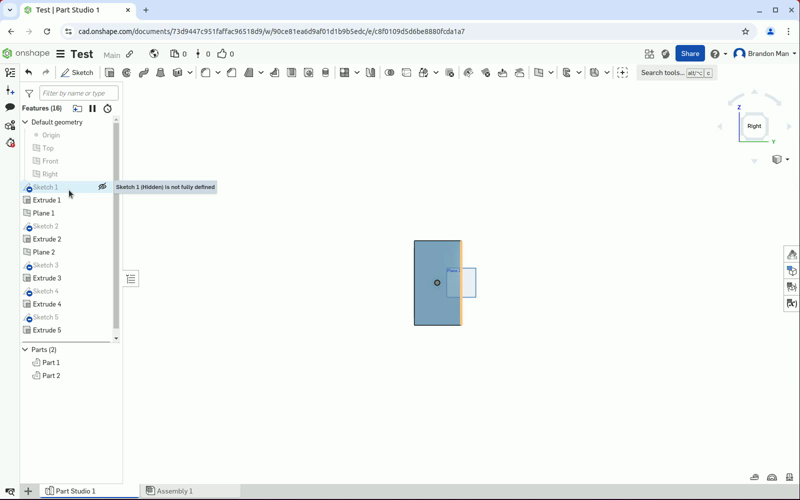
click(69, 189)
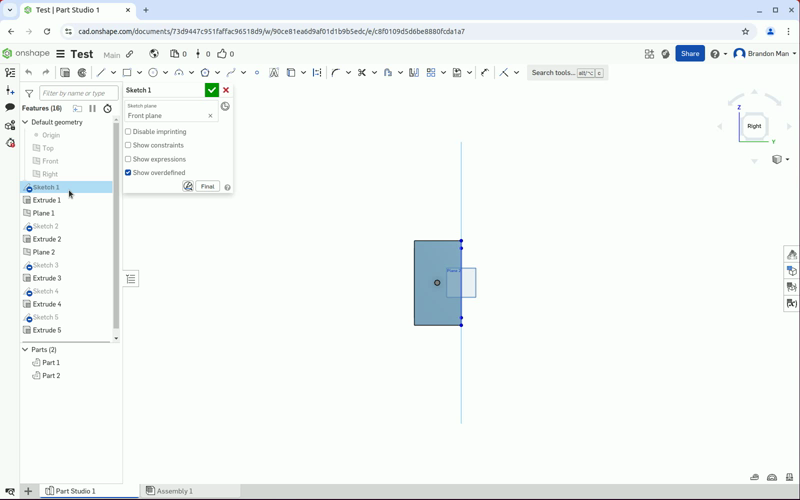
mouse_move(229, 92)
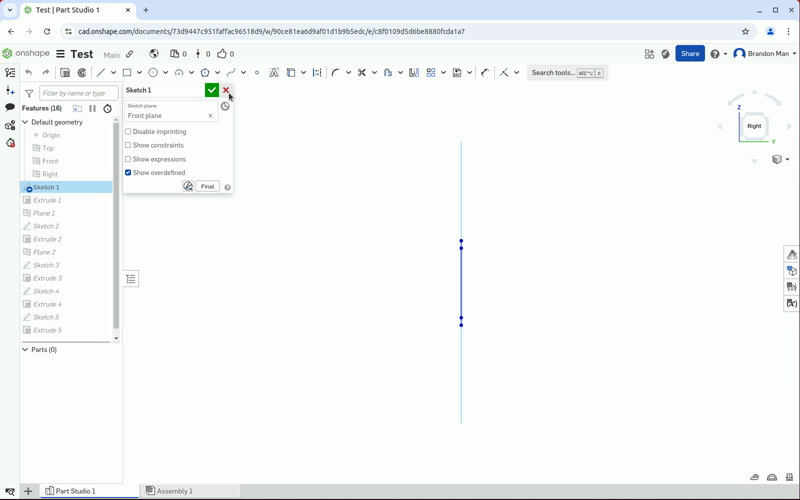
click(229, 92)
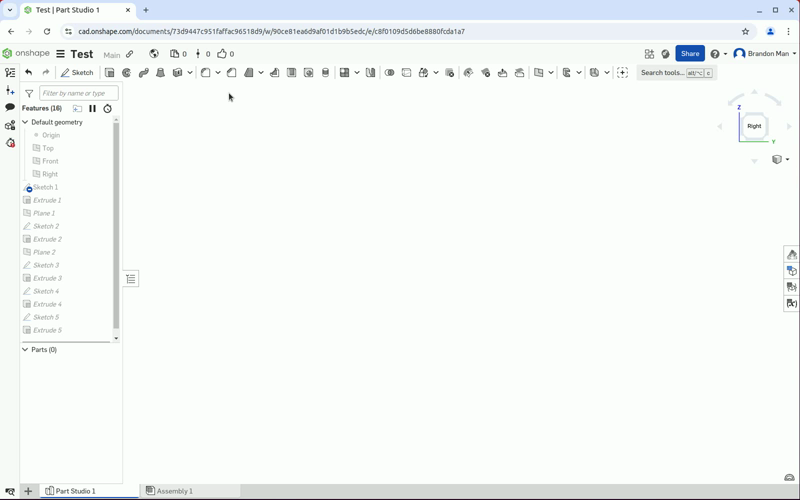
key(shift+s)
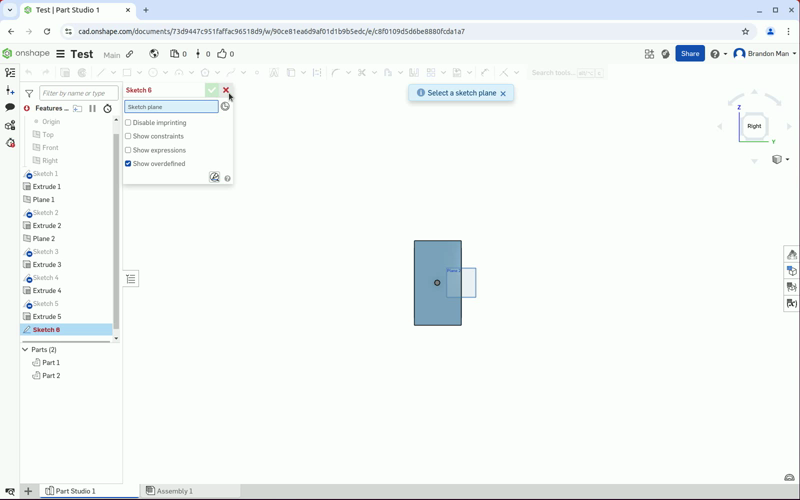
mouse_move(69, 241)
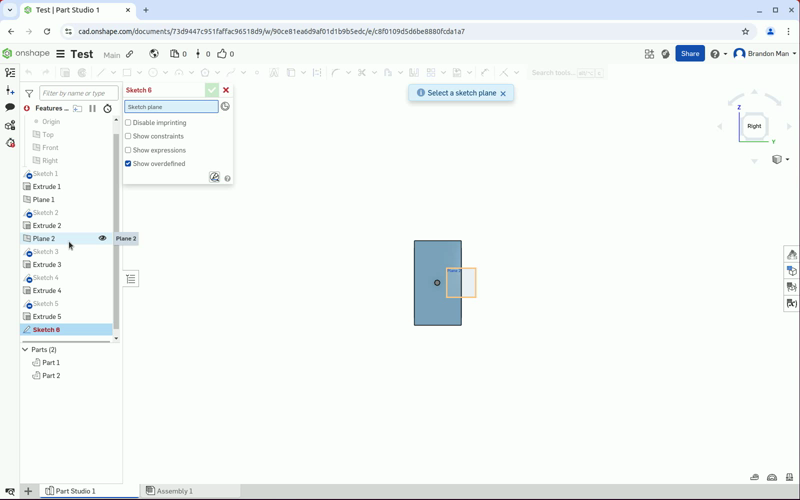
click(69, 241)
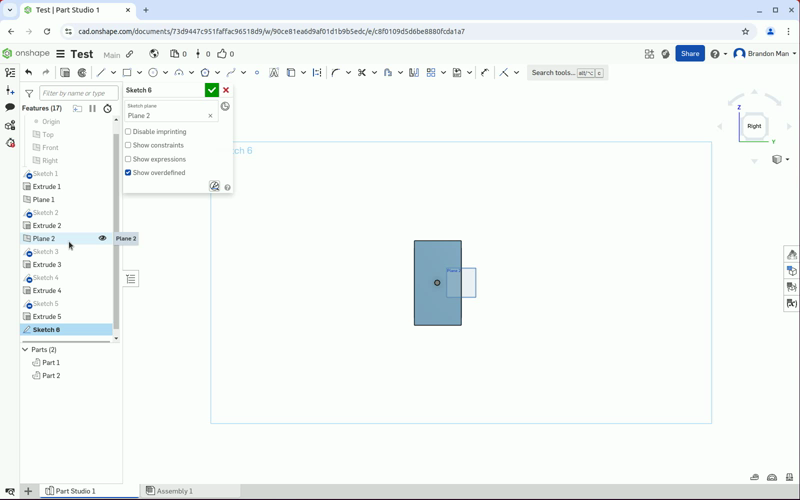
mouse_move(73, 352)
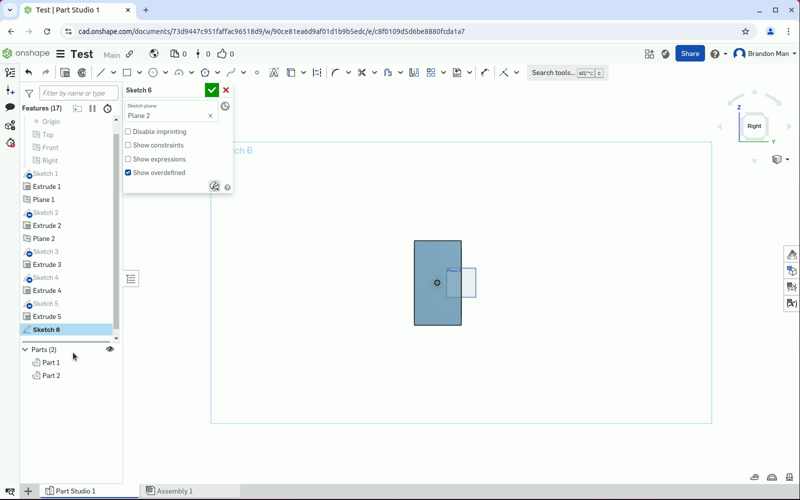
key(y)
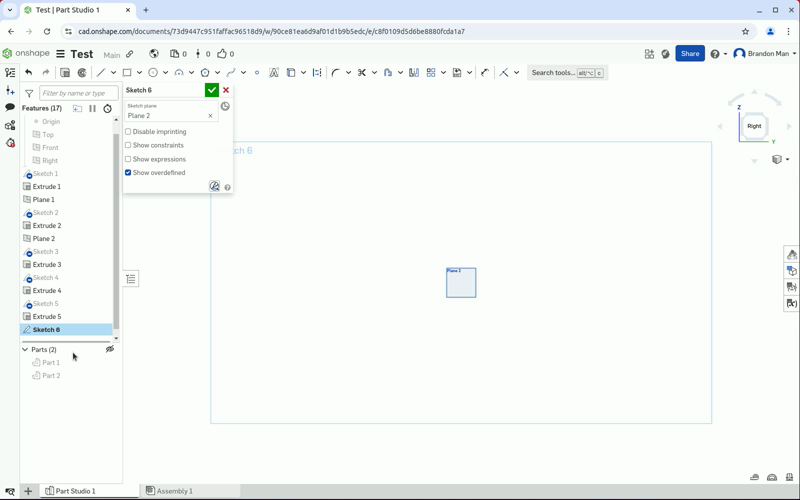
key(c)
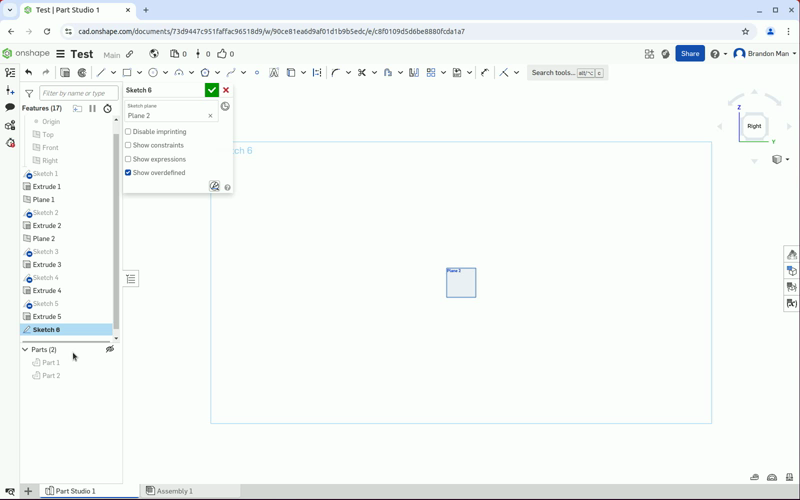
key_down(shift)
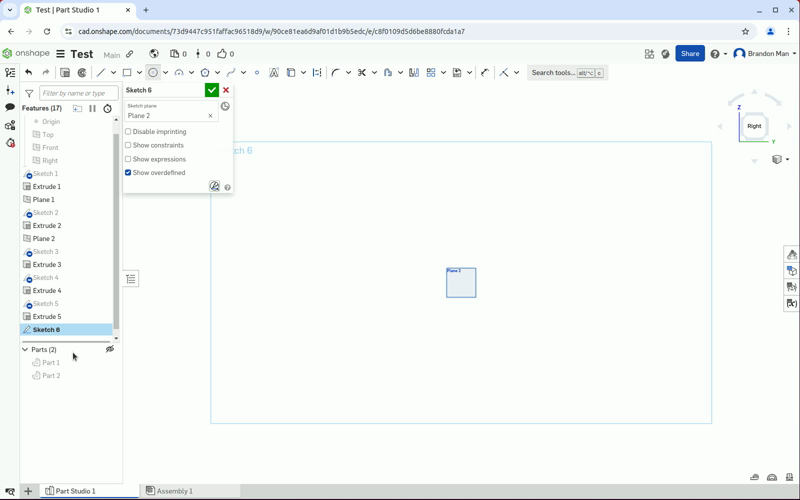
mouse_move(437, 282)
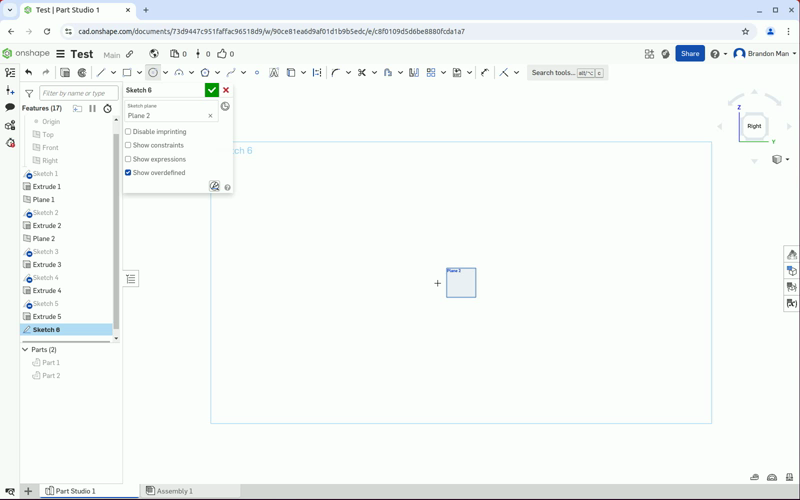
click(437, 282)
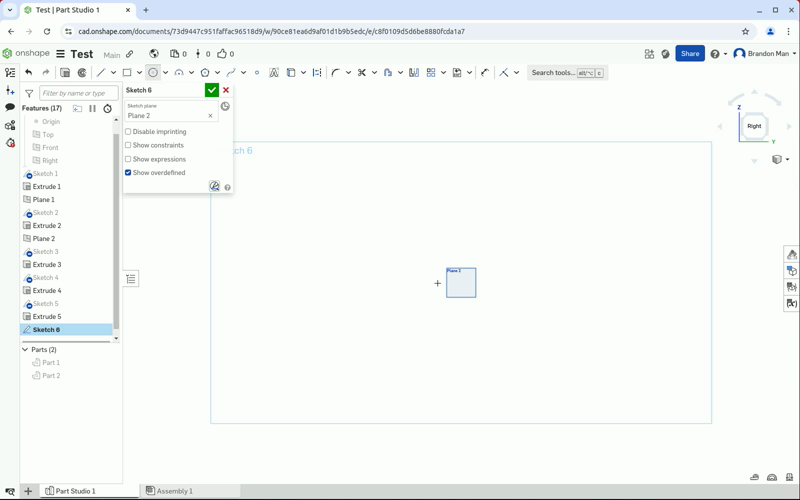
key_up(shift)
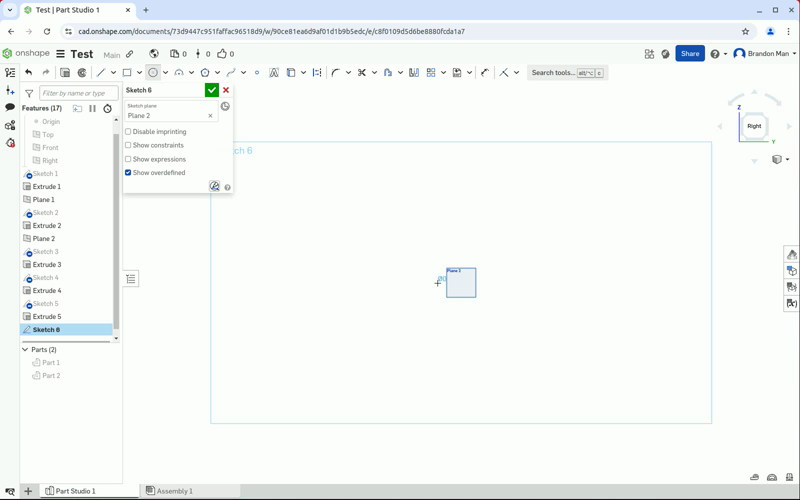
mouse_move(457, 282)
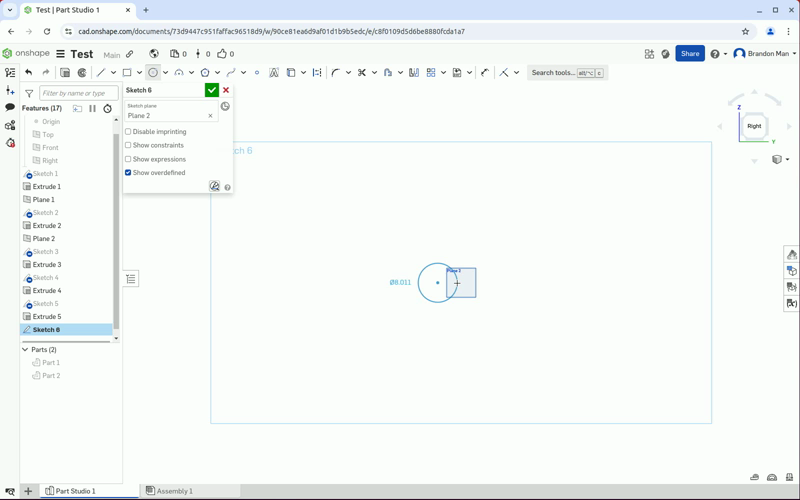
click(457, 282)
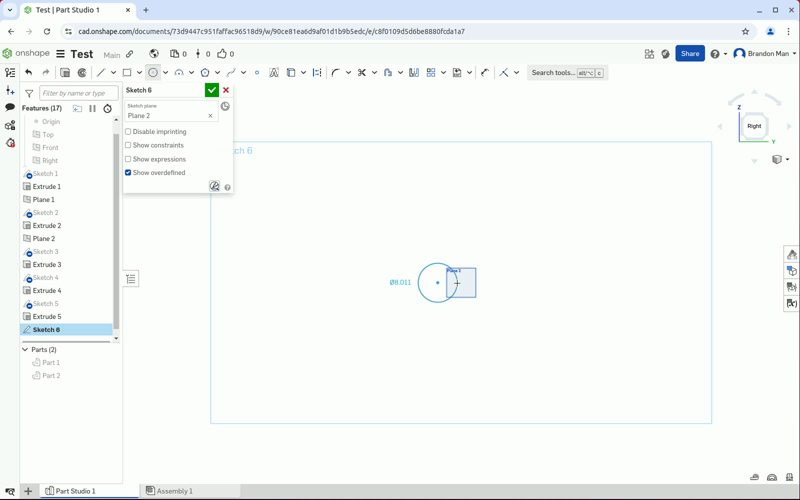
key(esc)
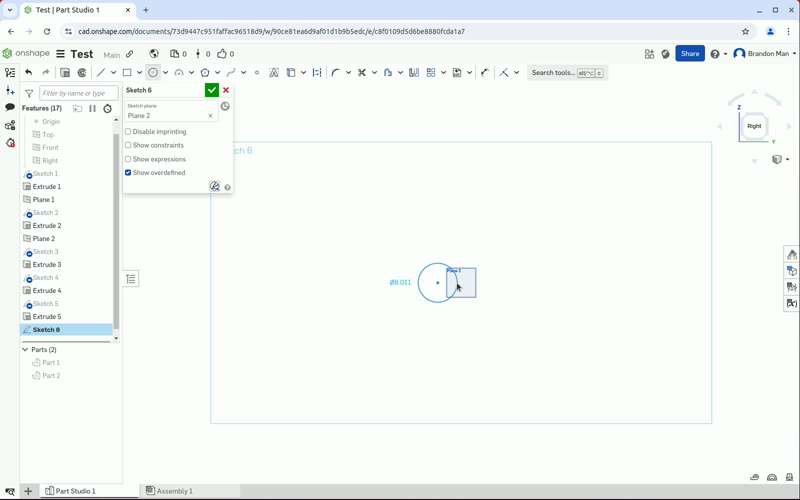
key(c)
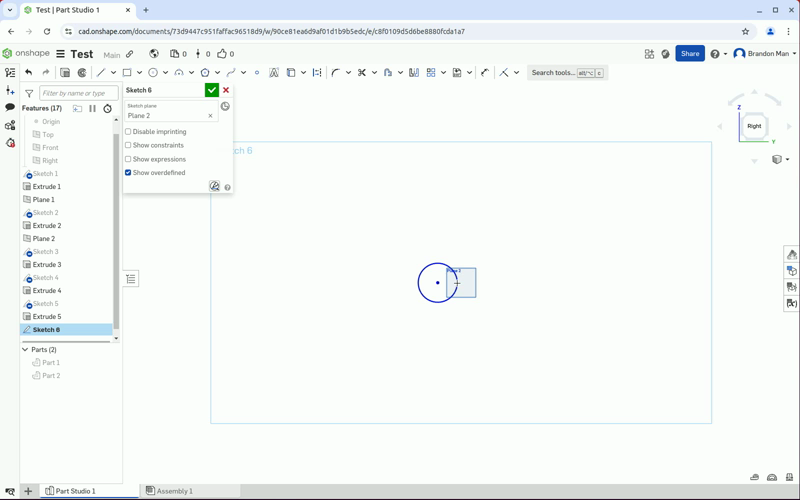
key_down(shift)
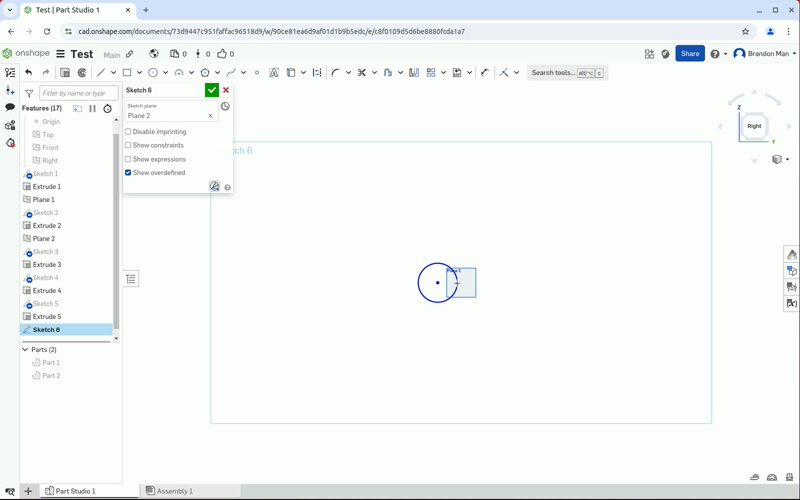
mouse_move(437, 282)
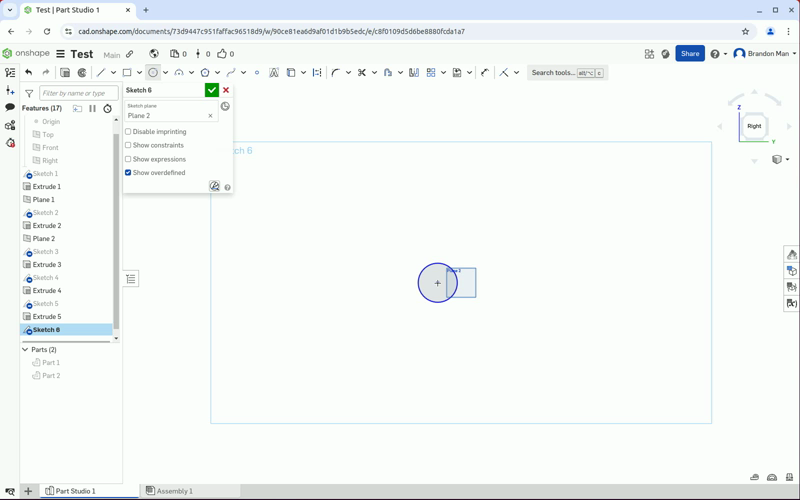
click(437, 282)
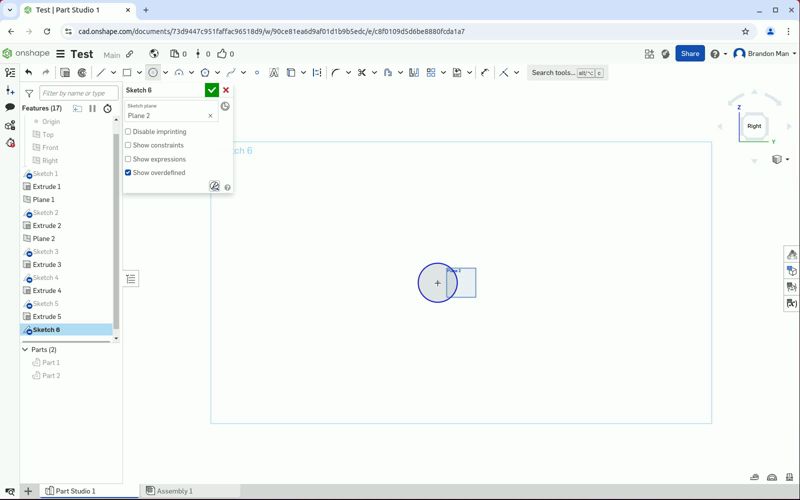
key_up(shift)
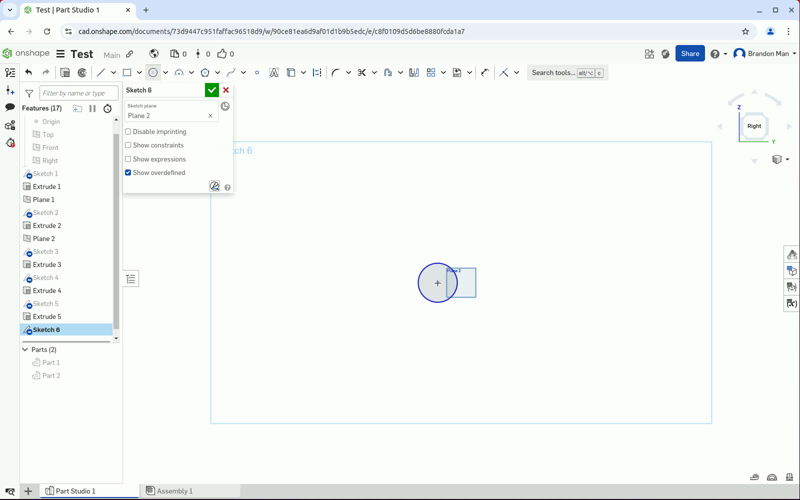
mouse_move(439, 282)
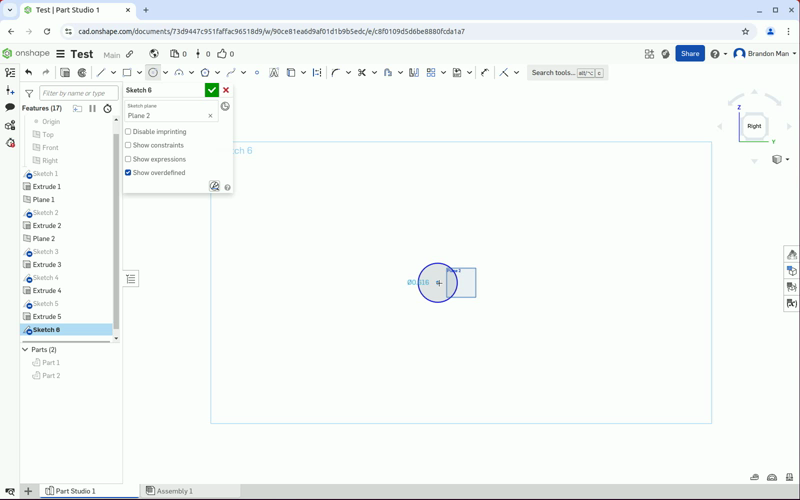
scroll(6)
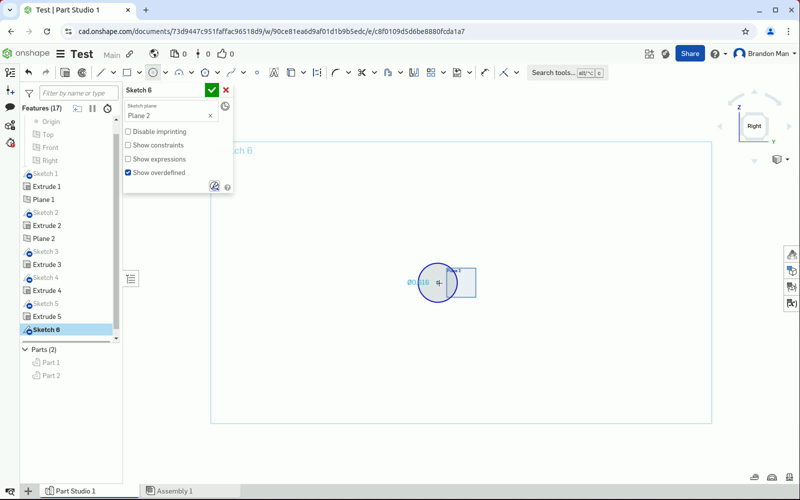
scroll(6)
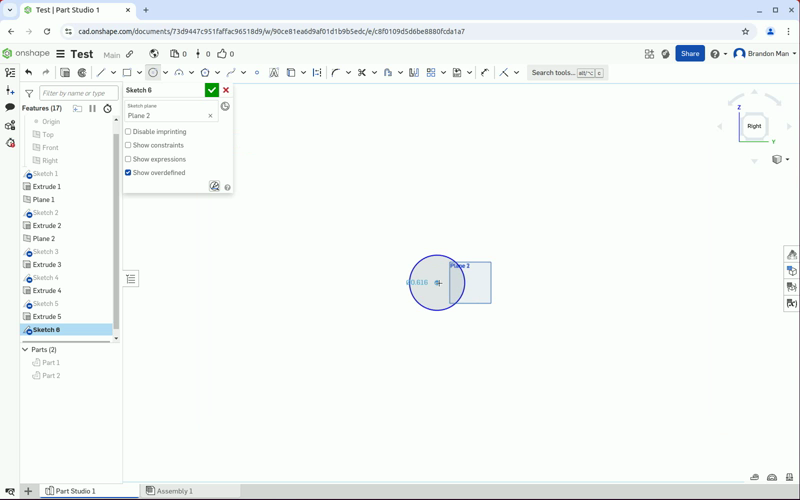
scroll(6)
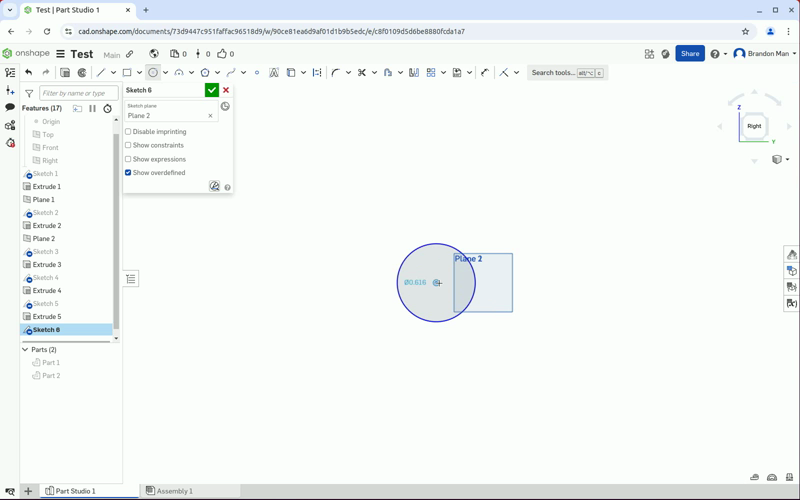
scroll(6)
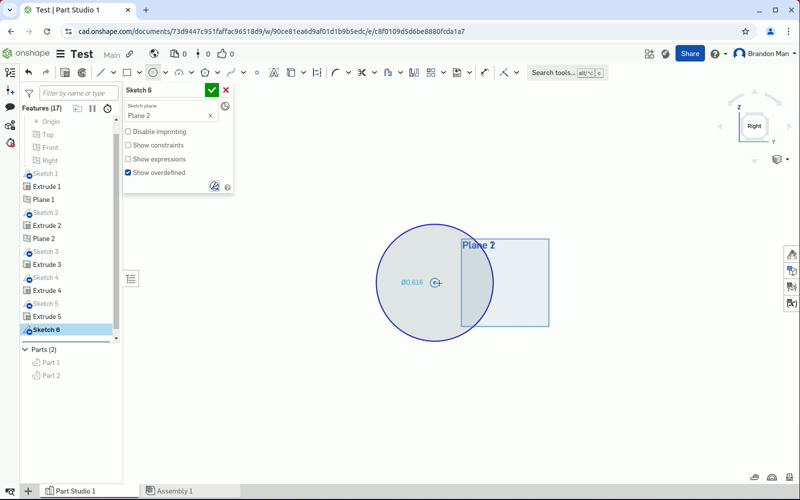
scroll(6)
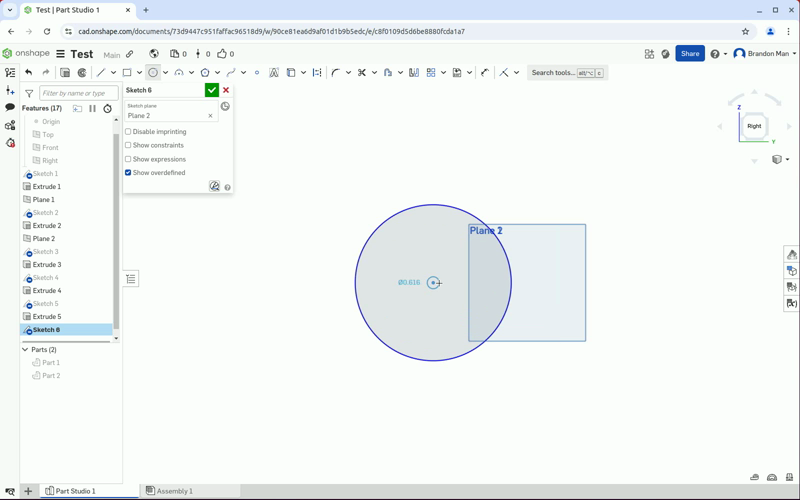
scroll(6)
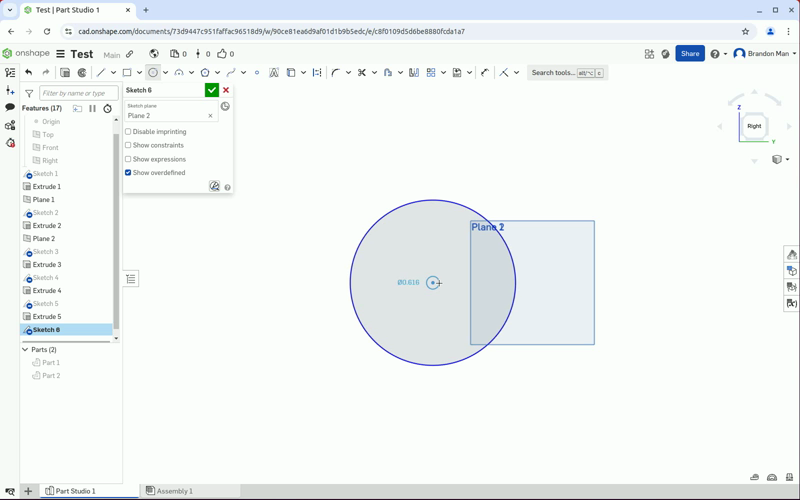
scroll(6)
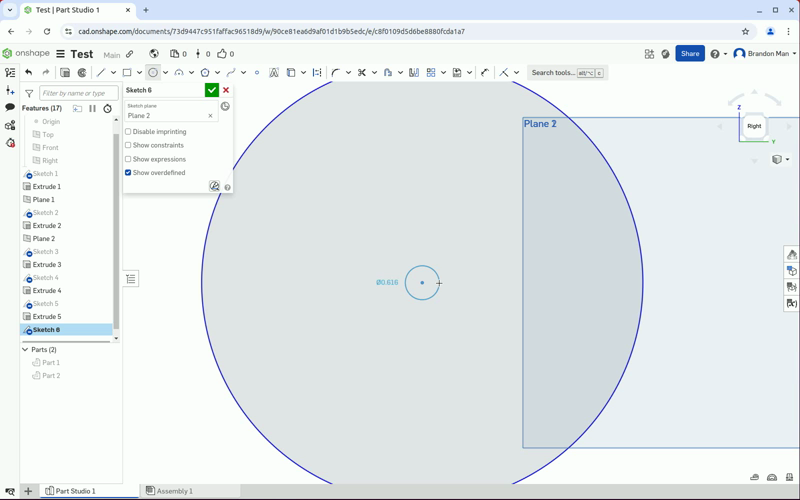
click(439, 282)
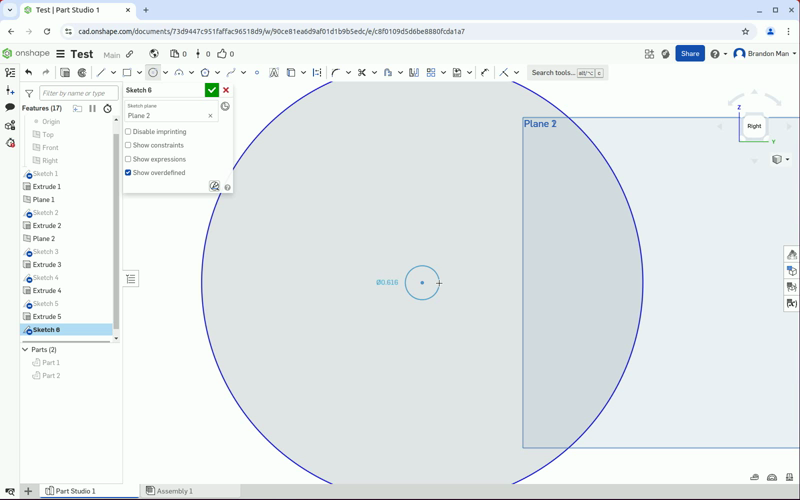
scroll(-6)
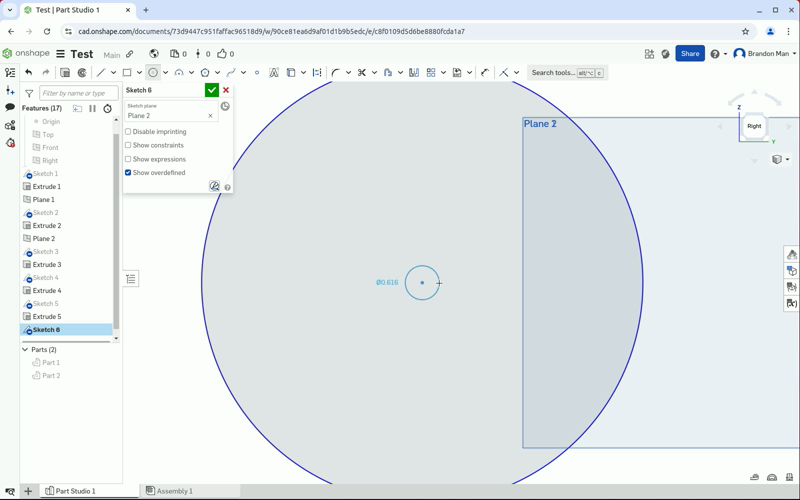
scroll(-6)
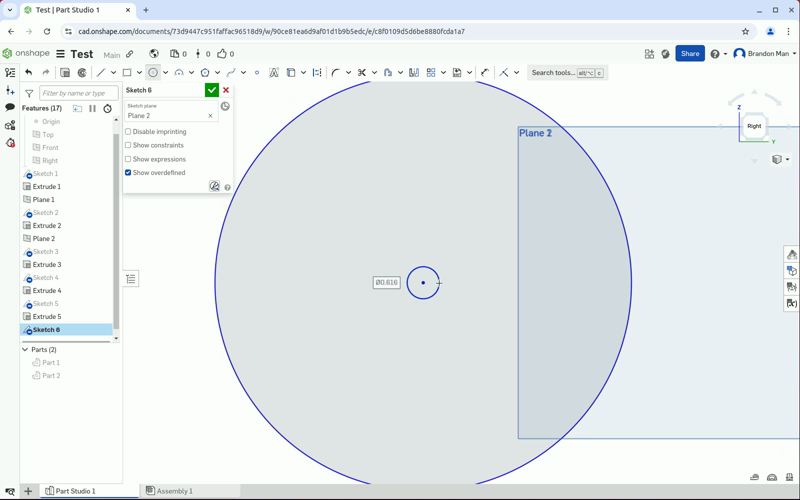
scroll(-6)
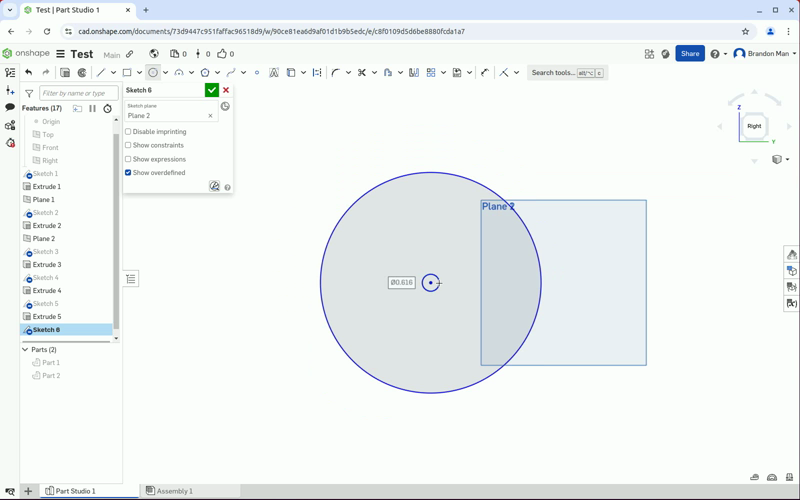
scroll(-6)
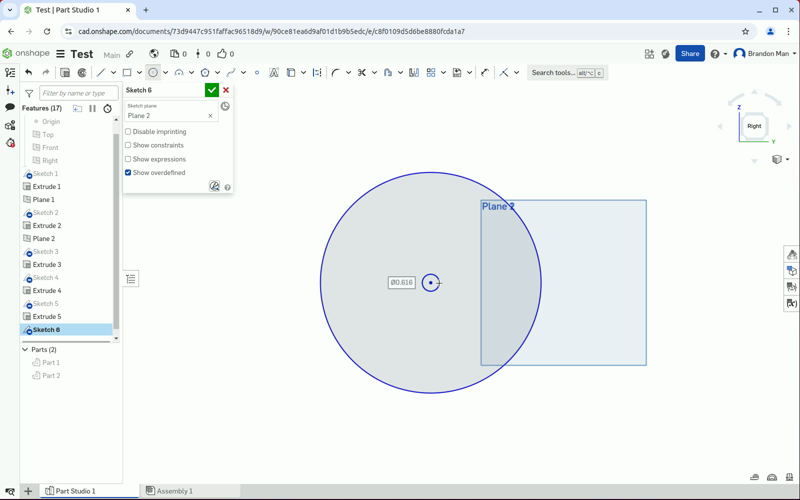
scroll(-6)
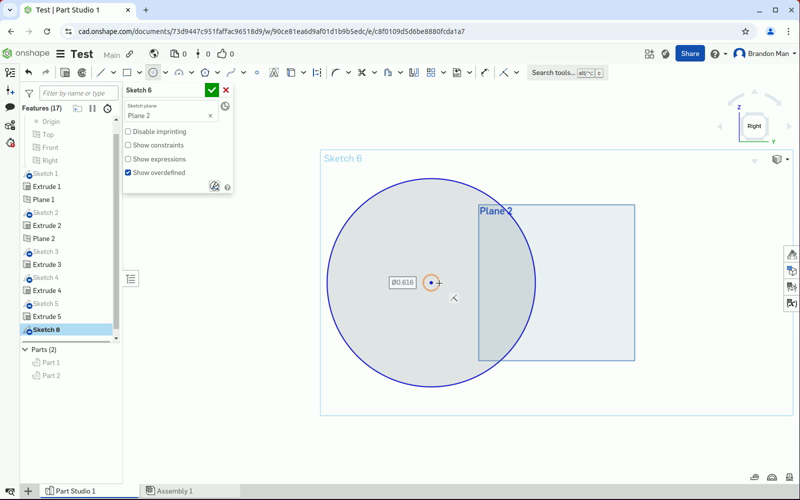
scroll(-6)
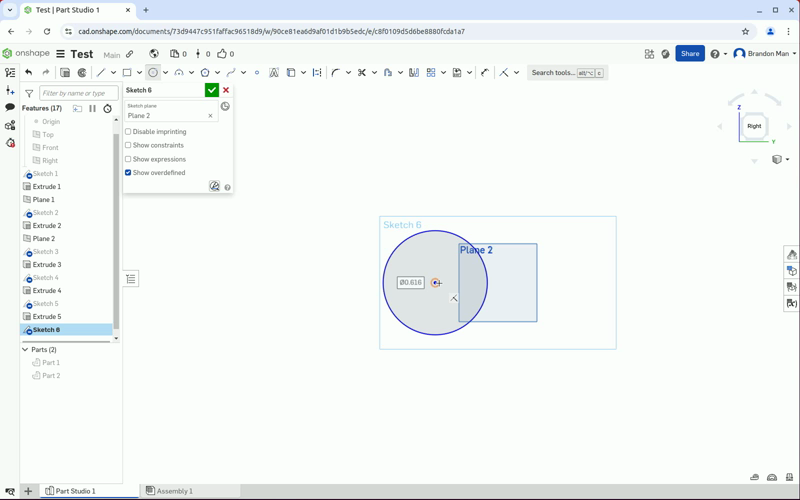
scroll(-6)
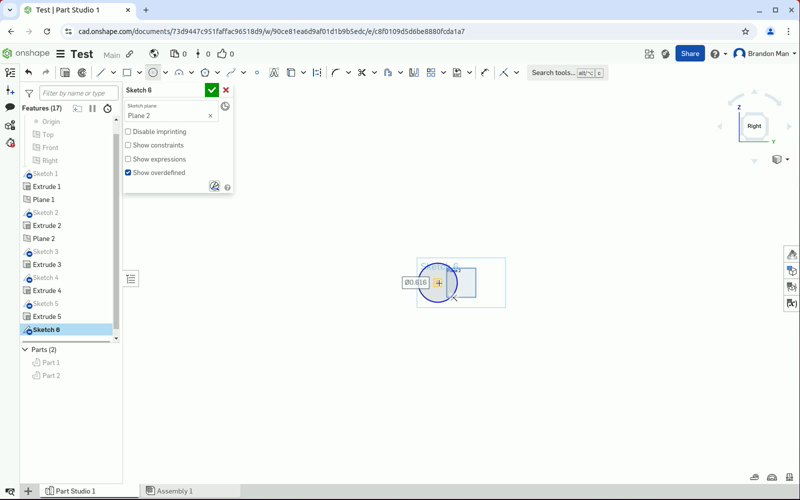
key(esc)
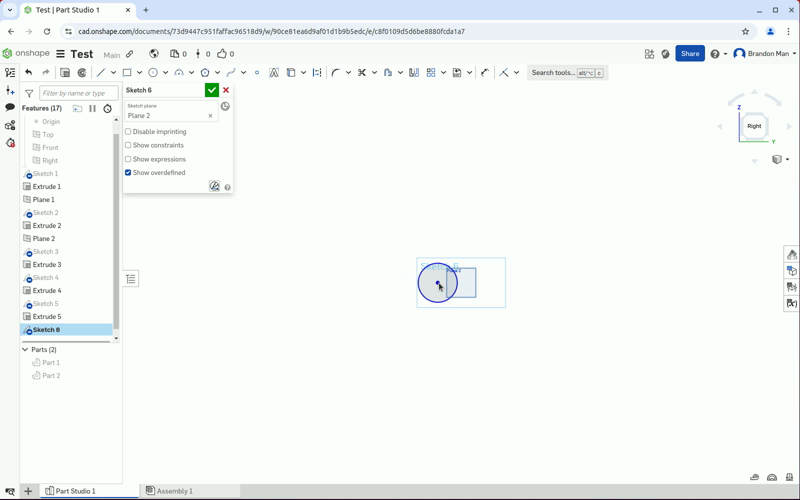
mouse_move(431, 289)
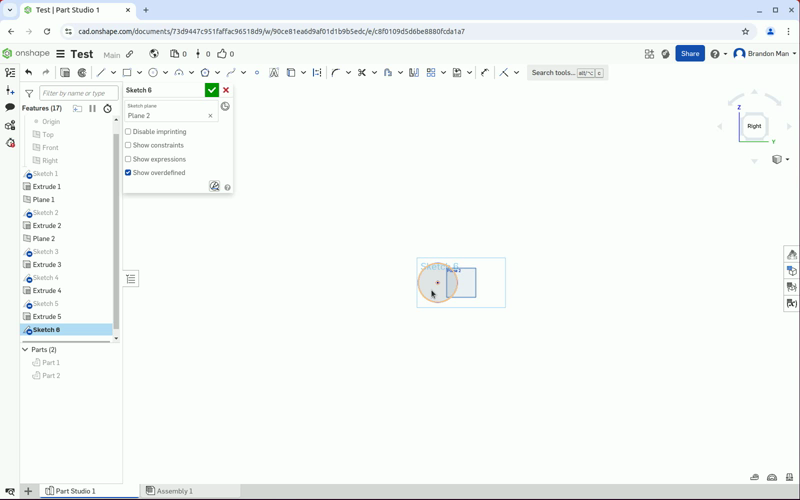
scroll(6)
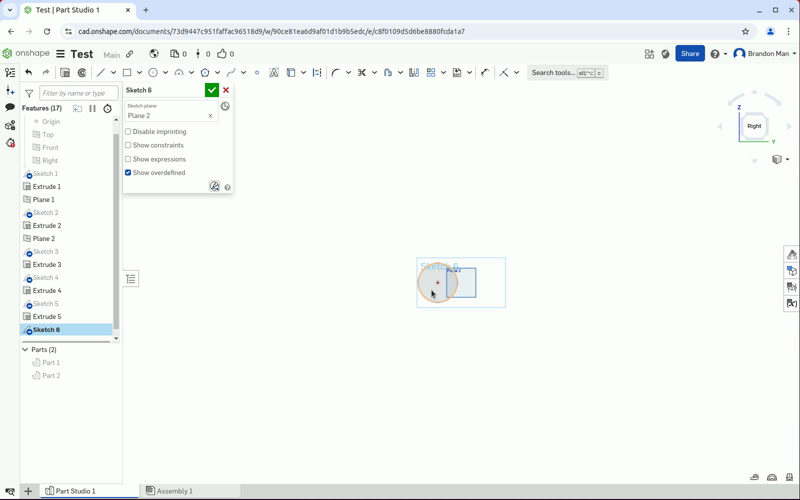
scroll(6)
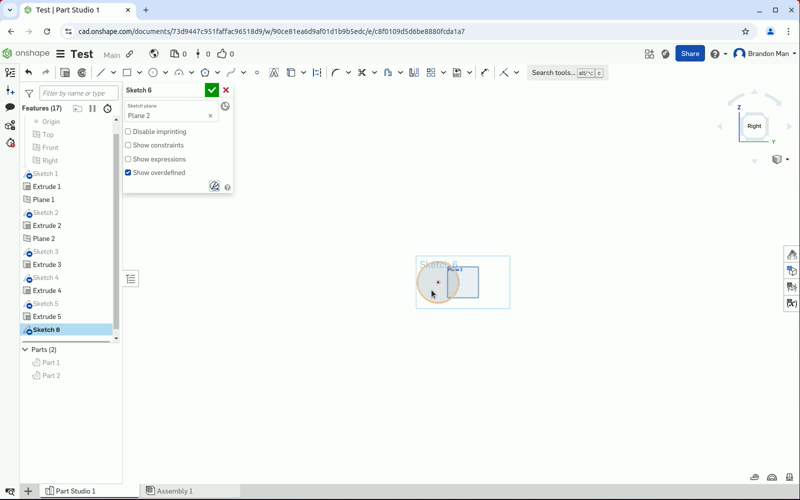
scroll(6)
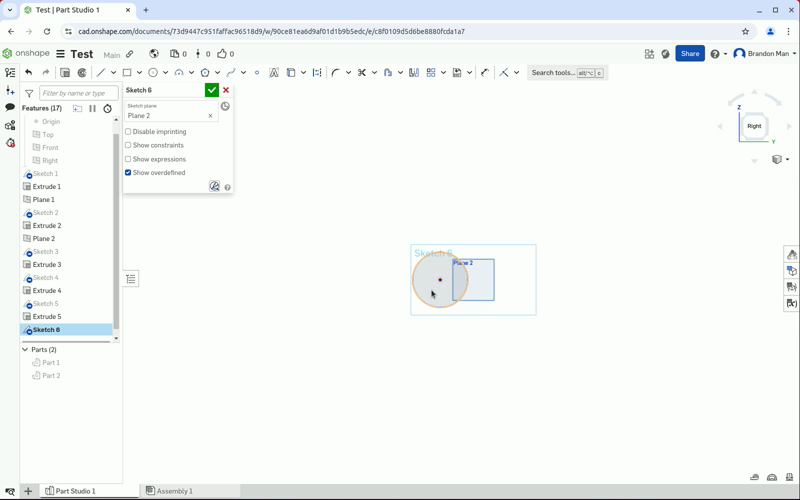
scroll(6)
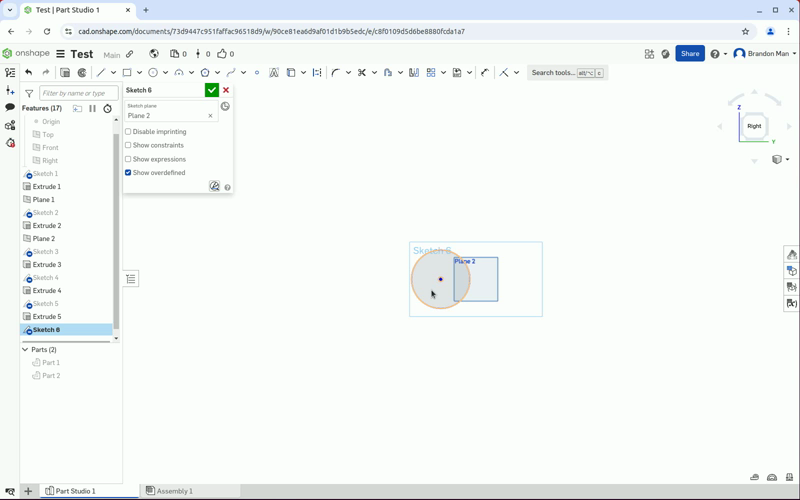
scroll(6)
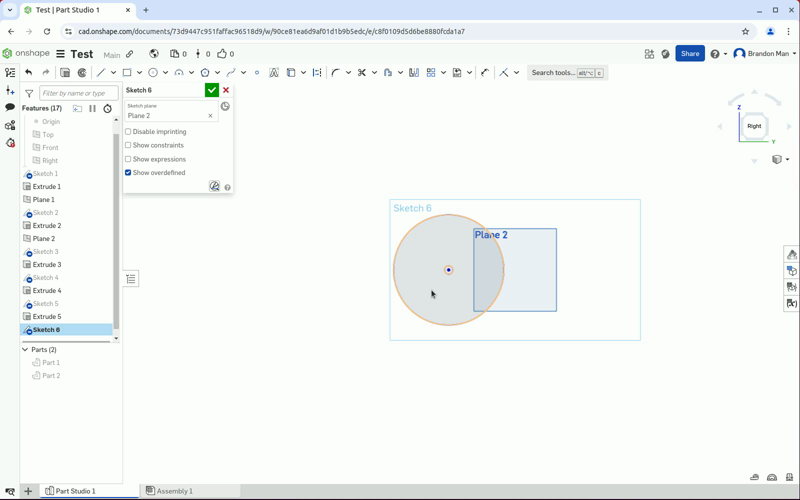
scroll(6)
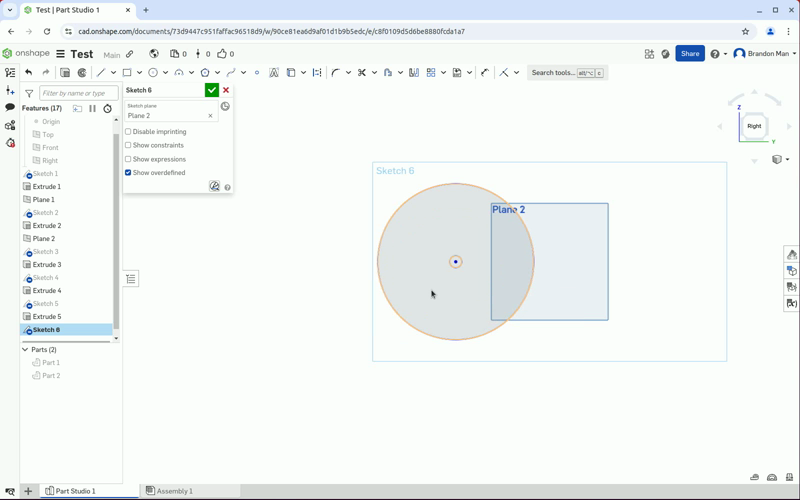
scroll(6)
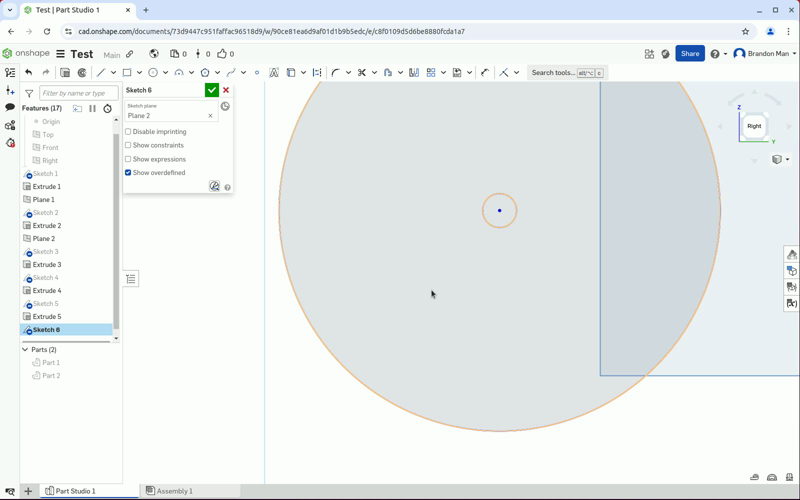
click(431, 289)
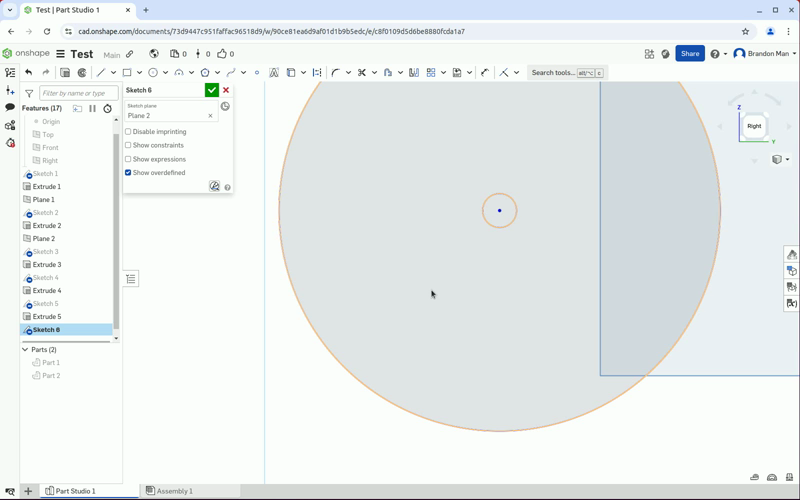
scroll(-6)
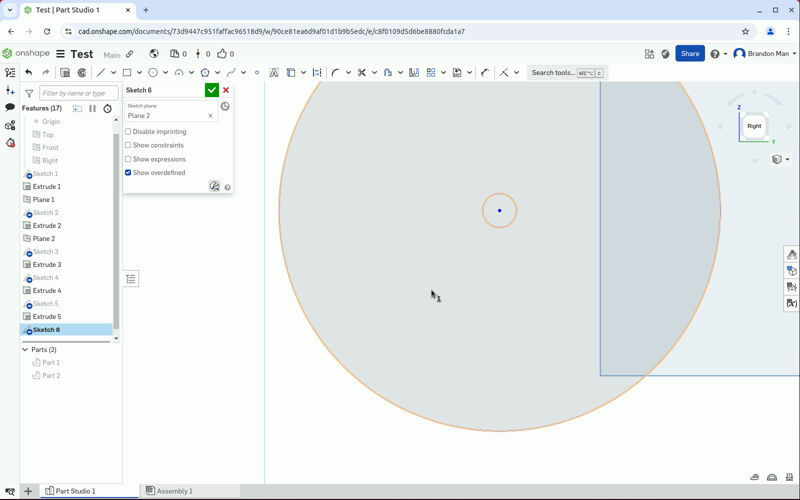
scroll(-6)
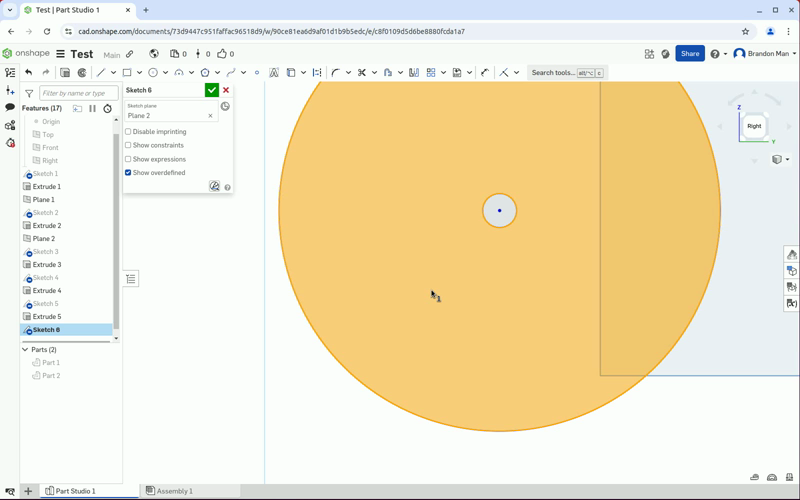
scroll(-6)
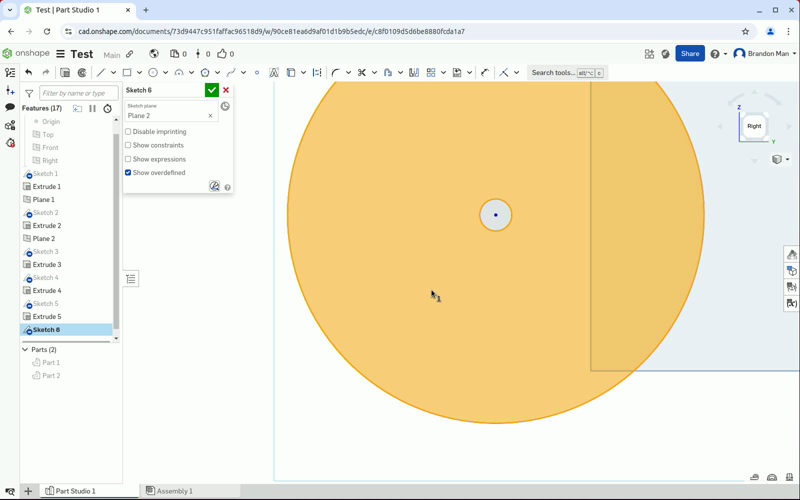
scroll(-6)
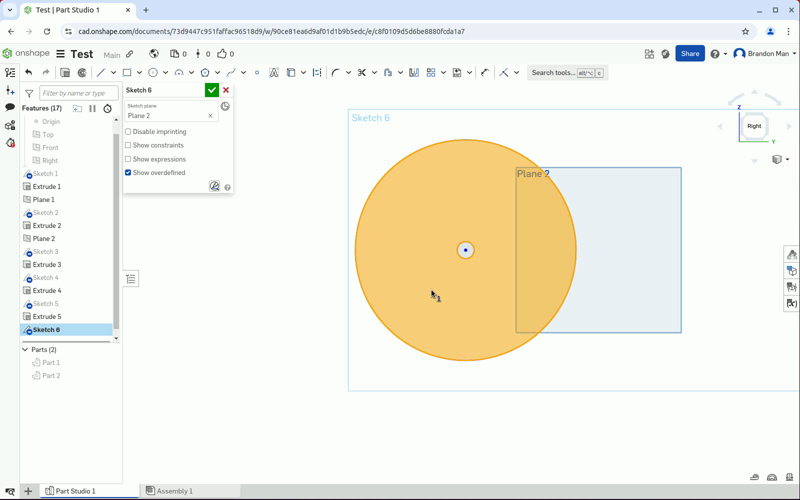
scroll(-6)
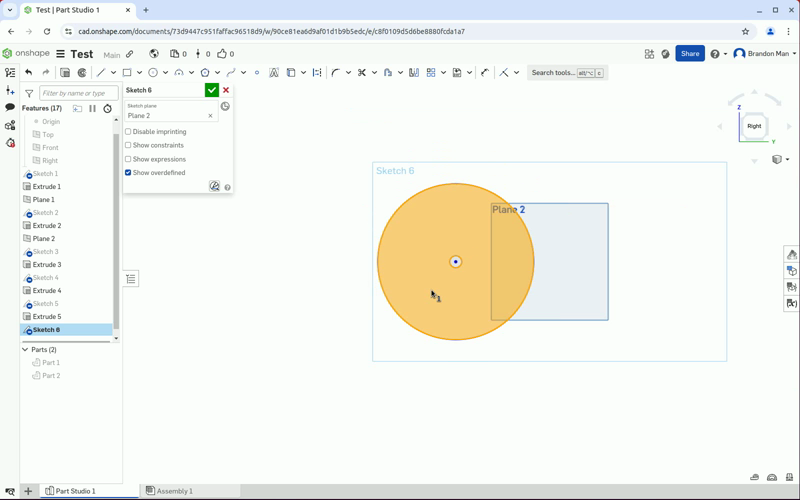
scroll(-6)
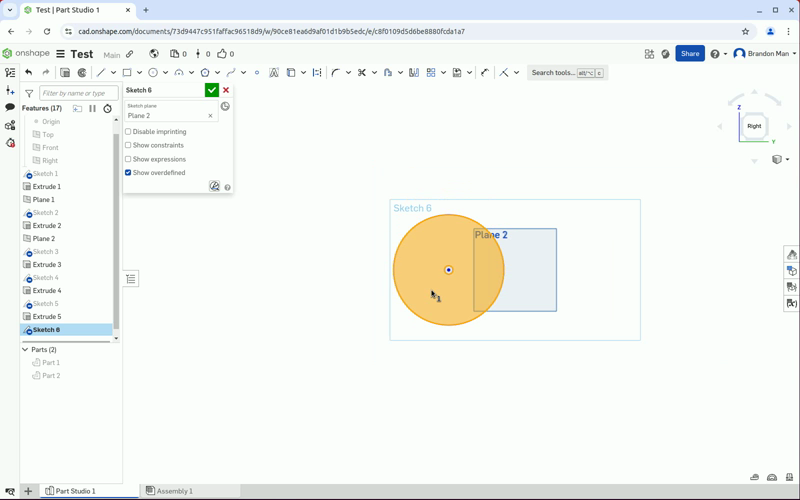
scroll(-6)
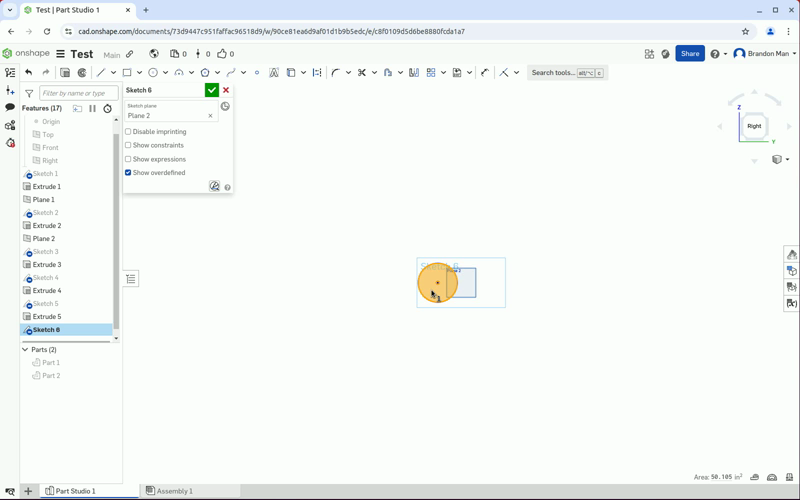
mouse_move(73, 352)
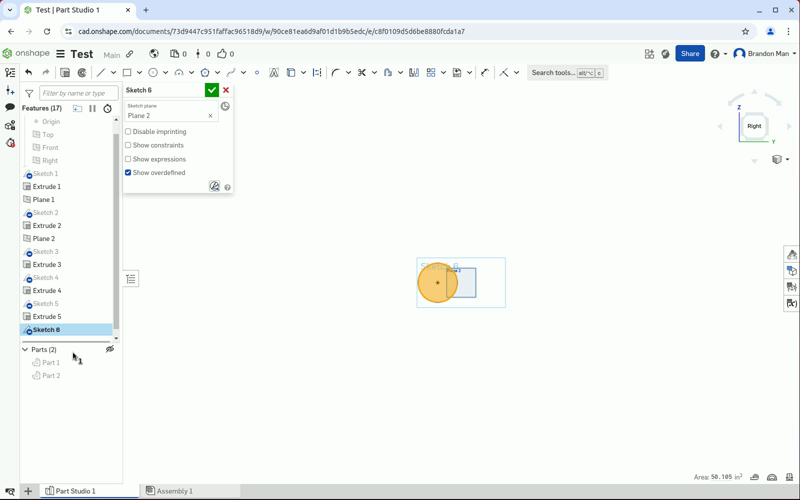
key(shift+y)
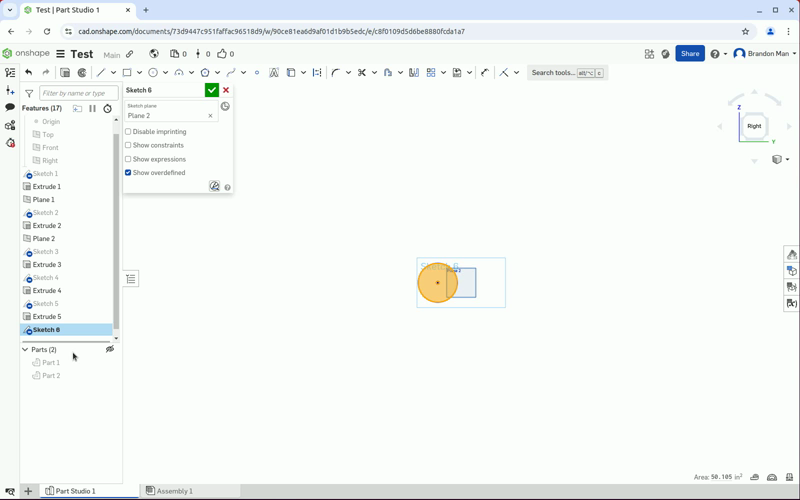
key(shift+e)
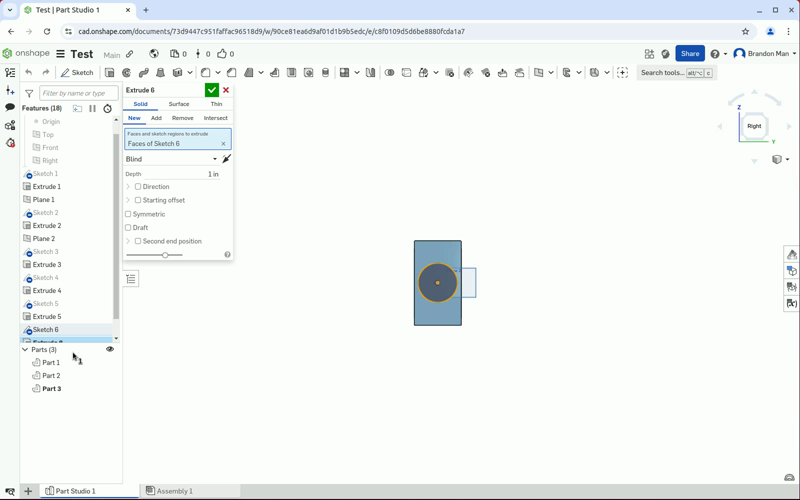
mouse_move(143, 106)
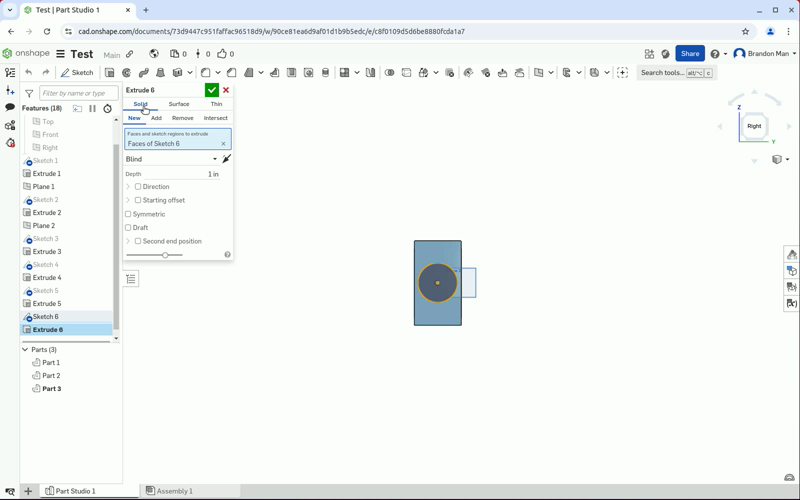
click(143, 106)
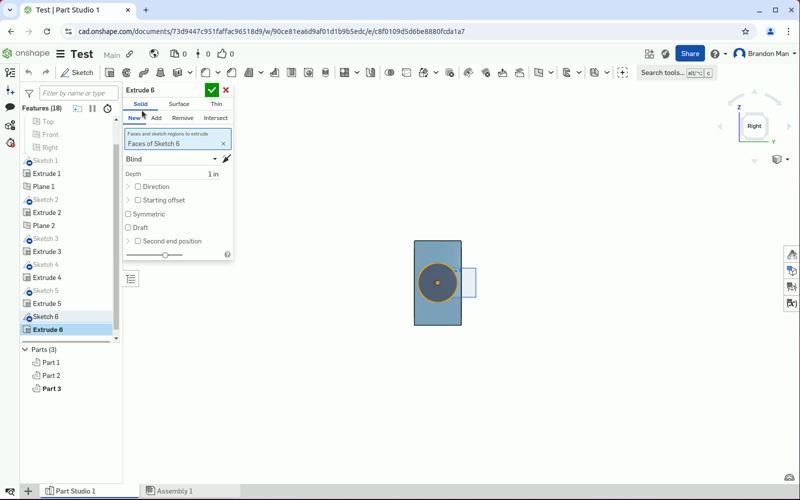
mouse_move(137, 120)
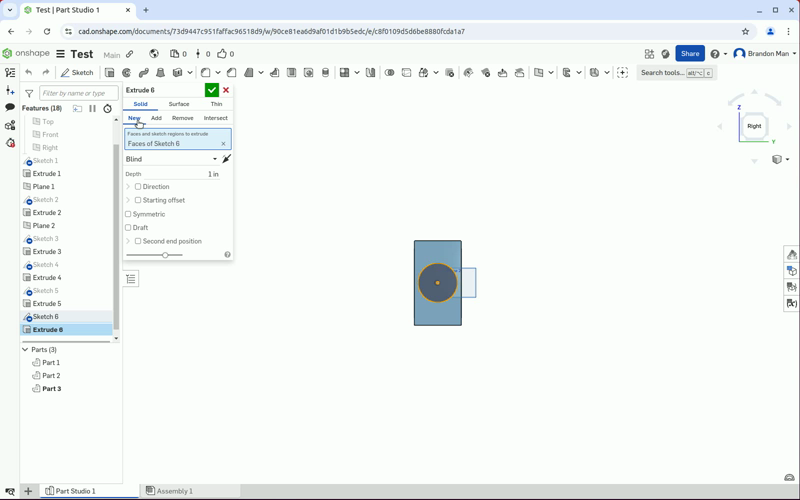
click(137, 120)
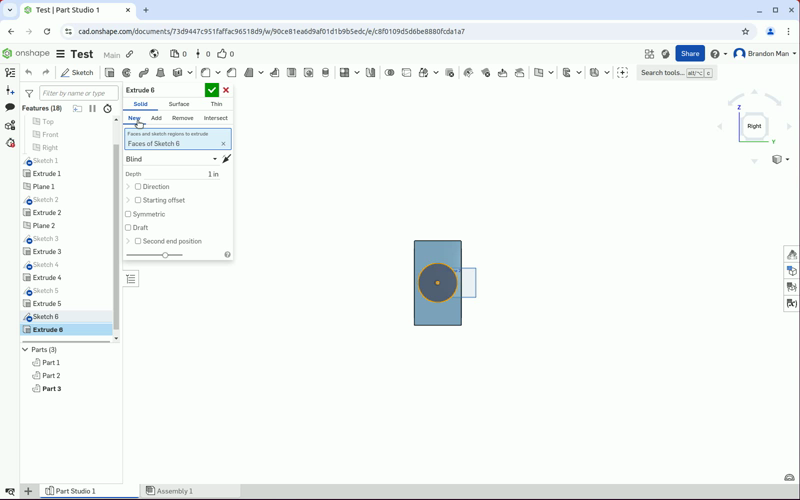
key(tab, 4)
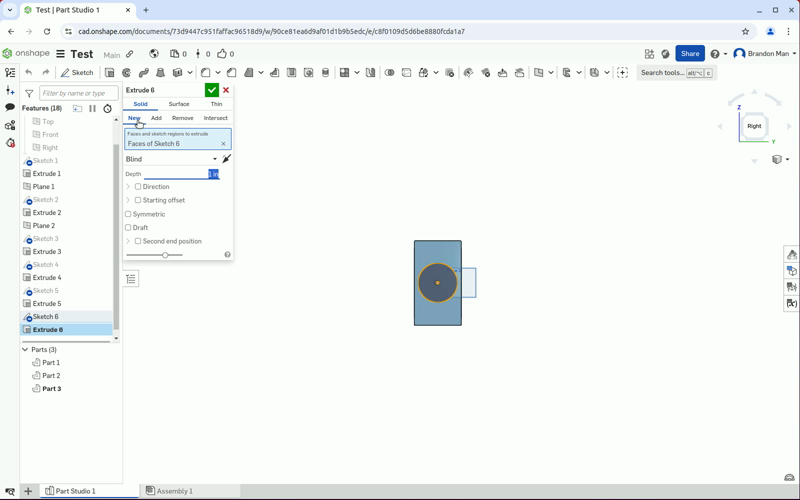
text(0.481)
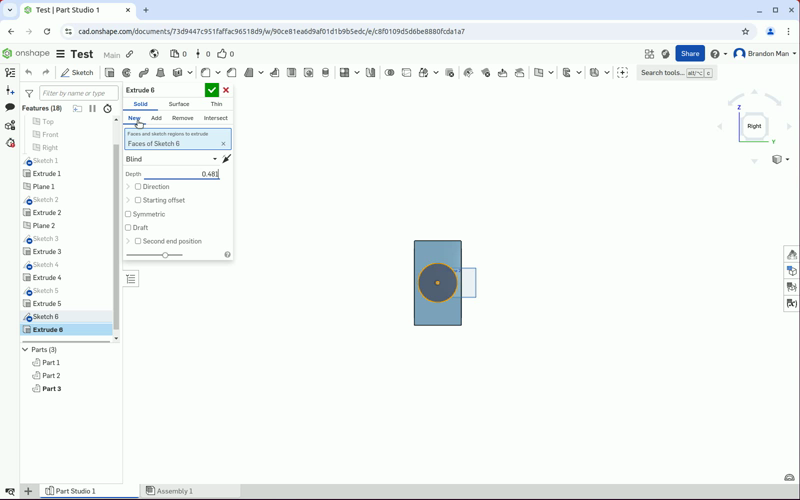
key(enter)
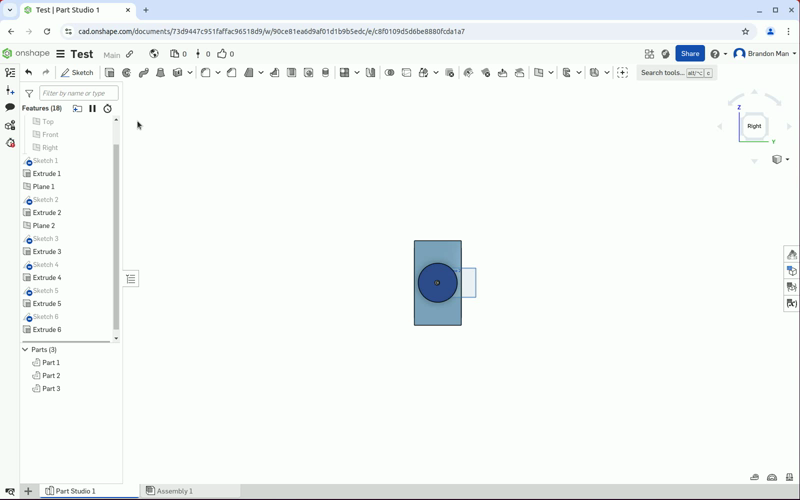
key(shift+h)
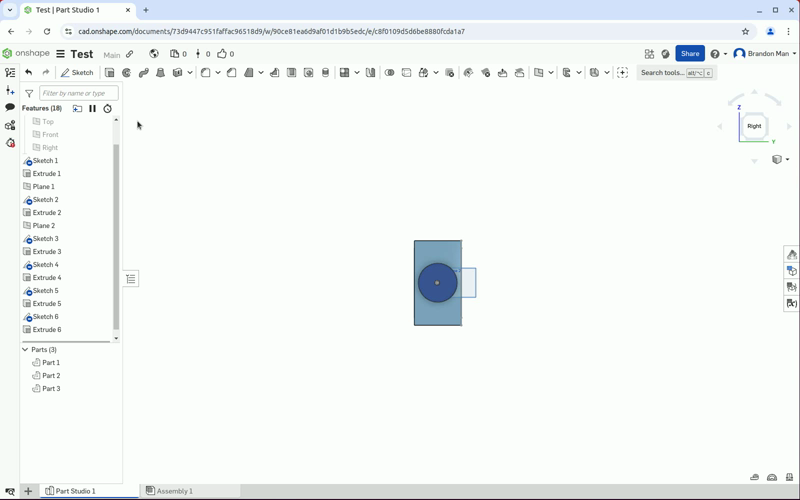
key(shift+h)
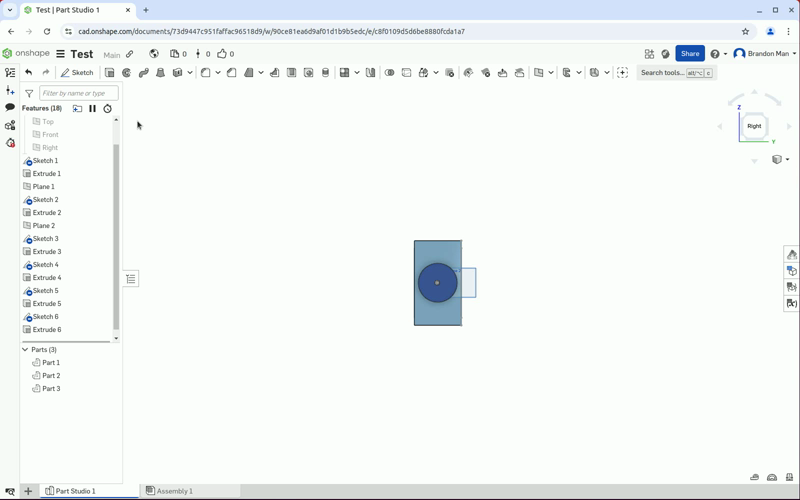
key(shift+7)
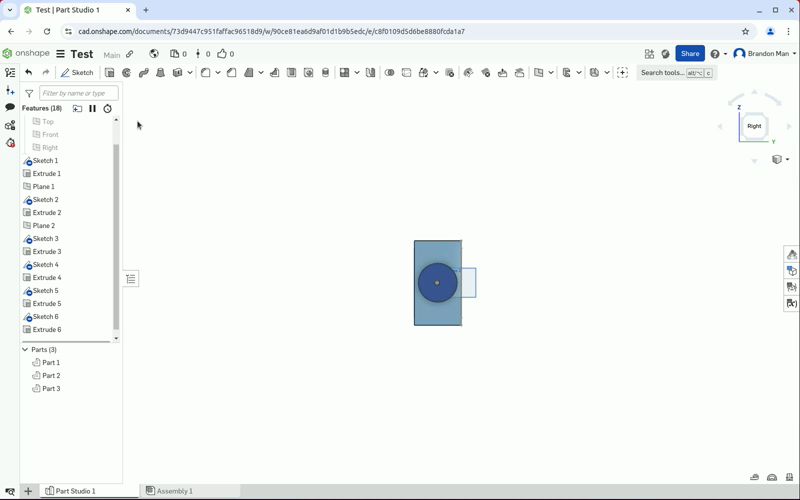
key(right, 2)
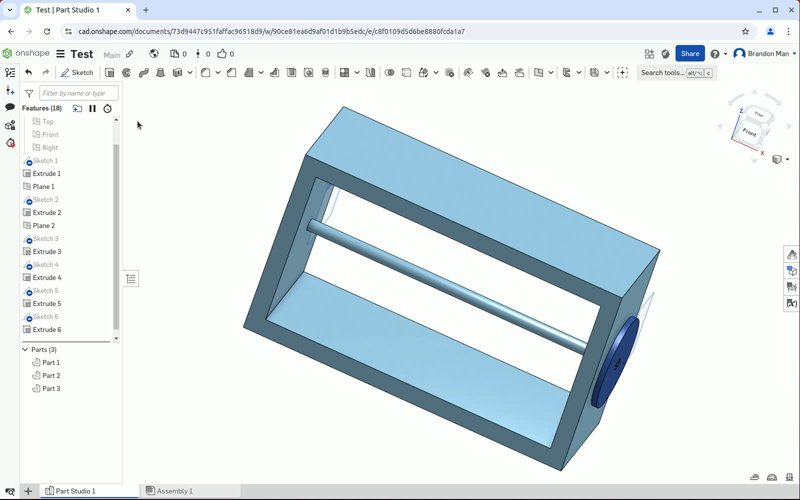
key(down, 2)
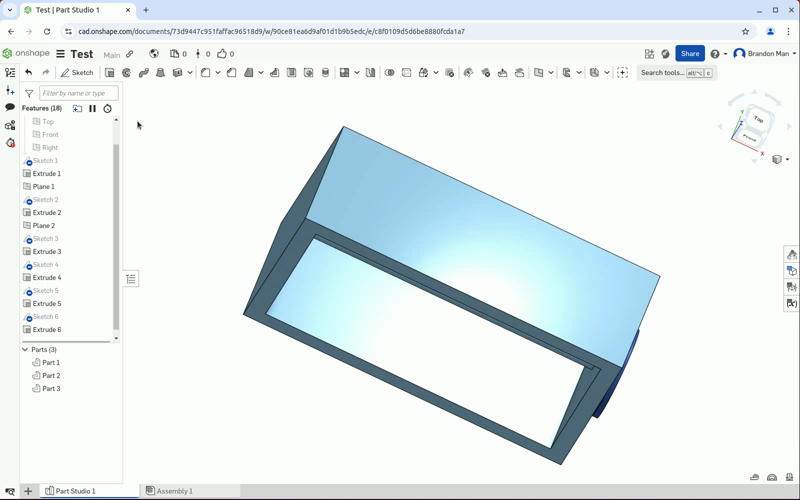
key(up, 2)
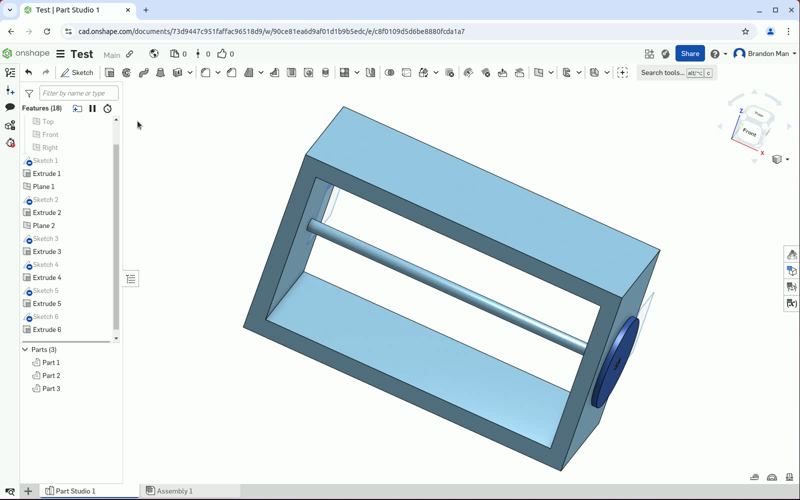
key(left, 2)
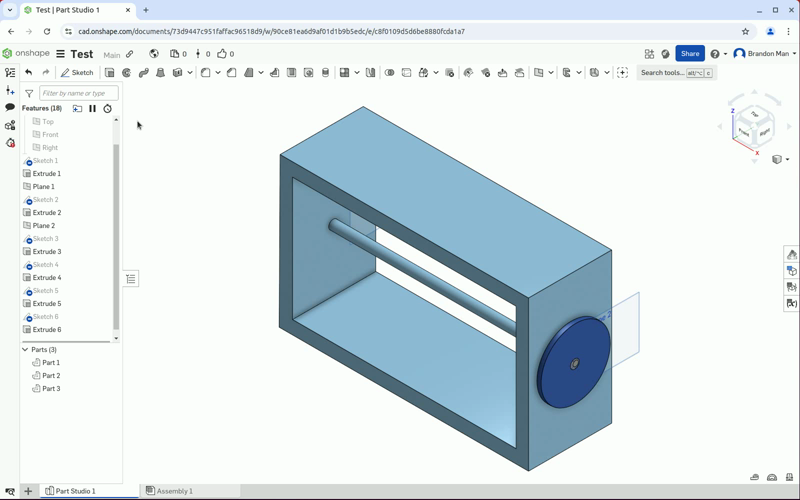
mouse_move(69, 163)
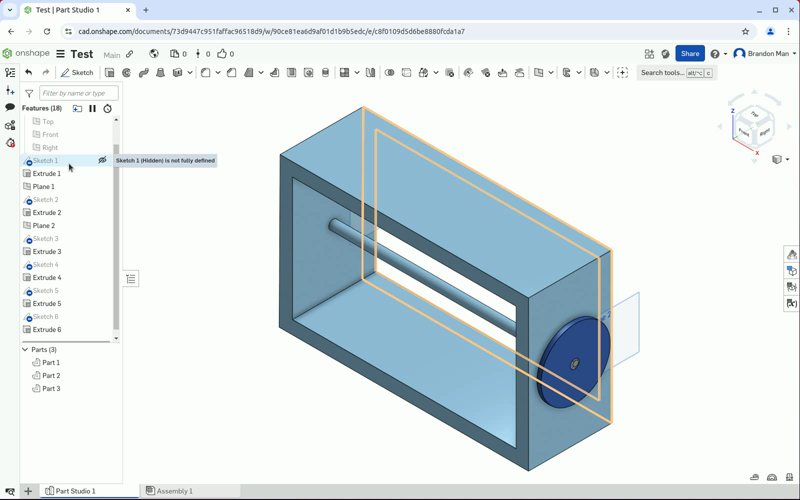
click(69, 163)